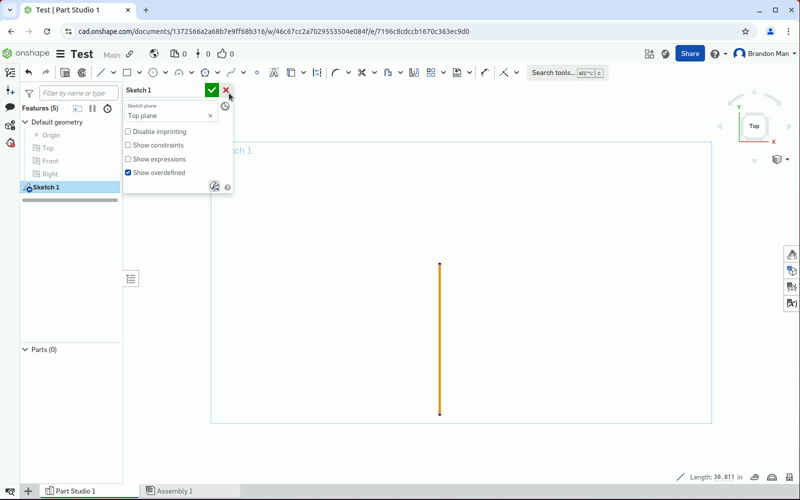
key(shift+h)
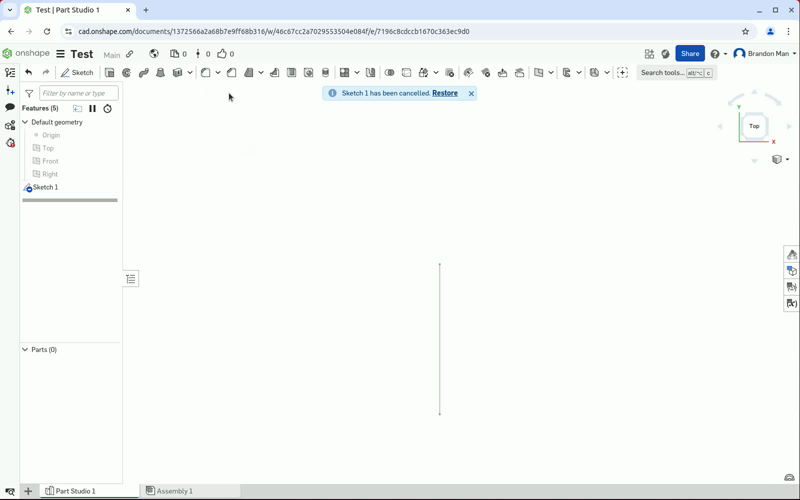
key(shift+s)
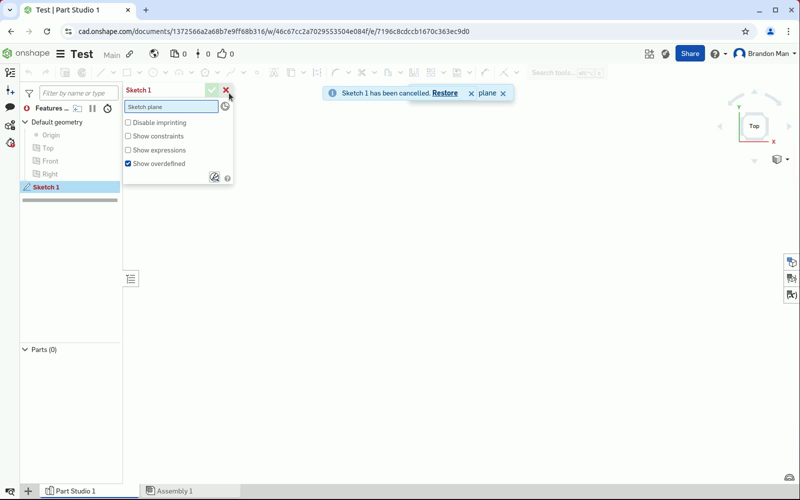
mouse_move(73, 150)
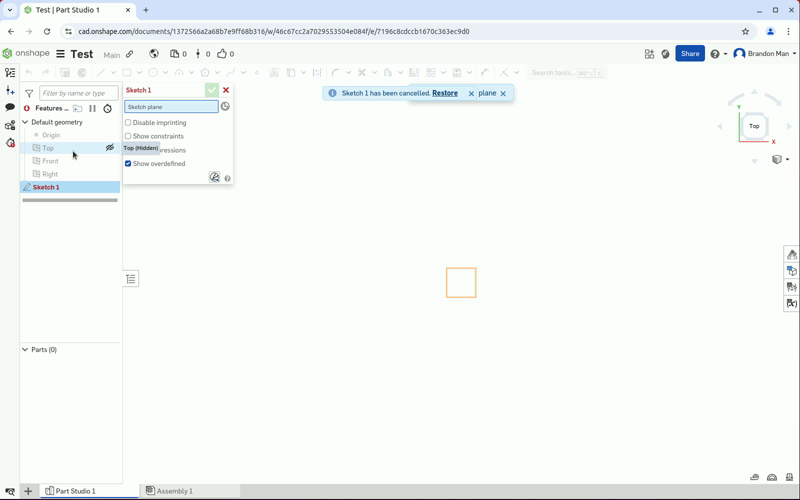
click(73, 150)
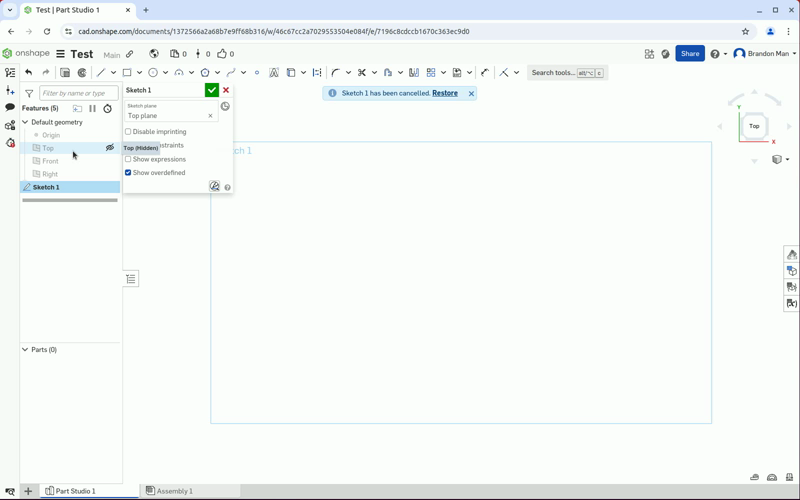
mouse_move(73, 352)
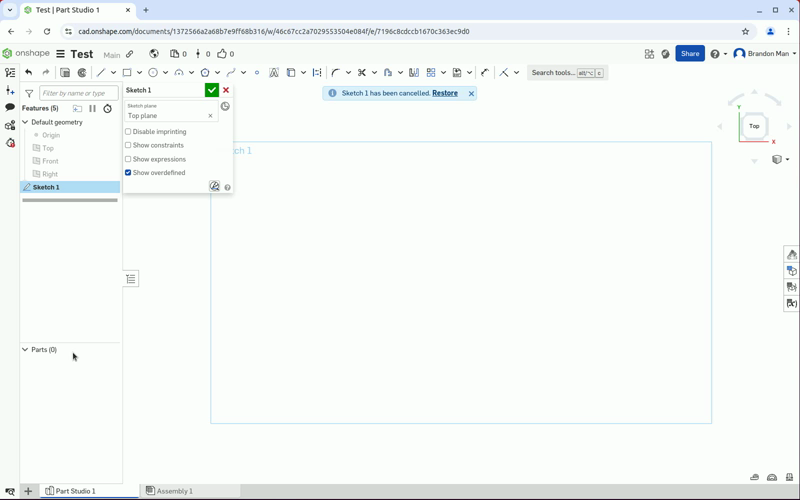
key(y)
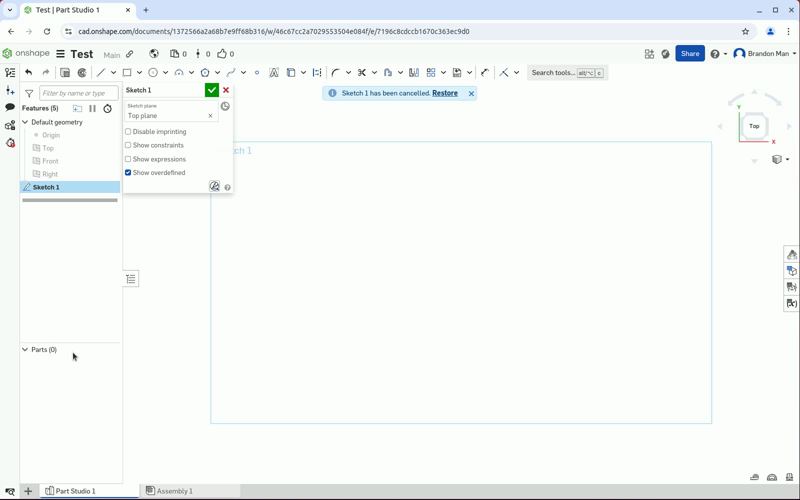
key(l)
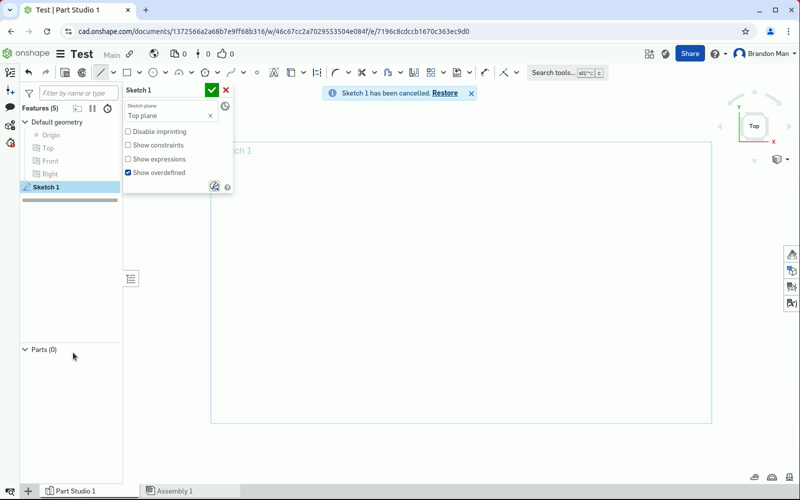
key_down(shift)
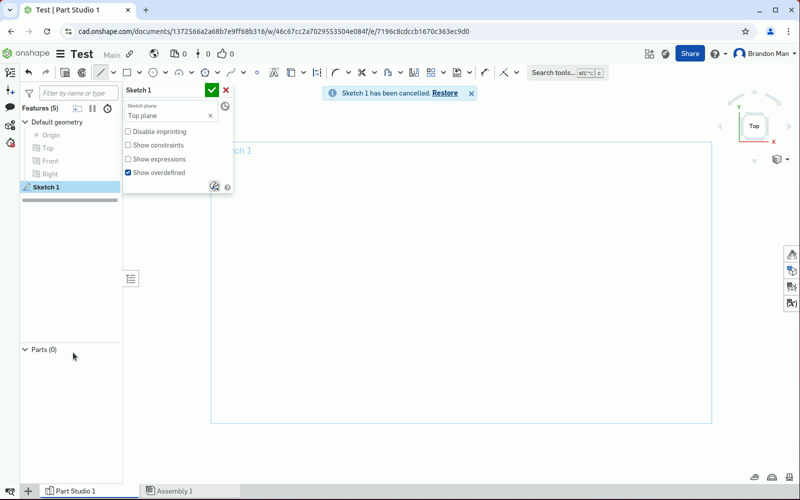
mouse_move(460, 282)
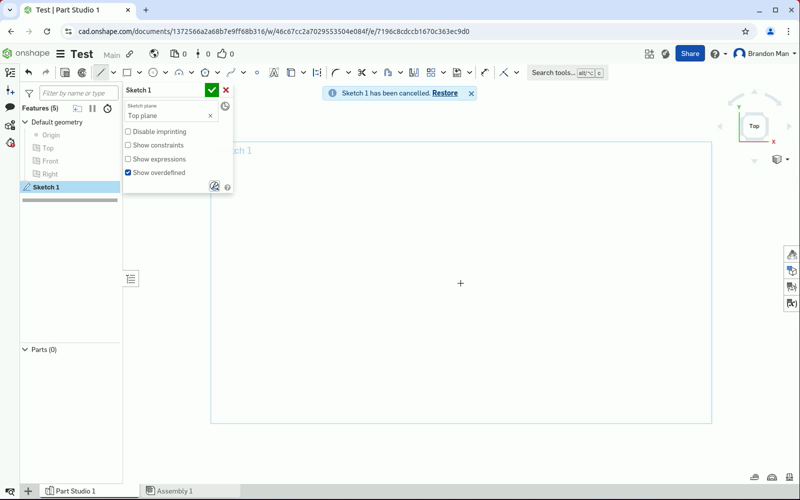
click(460, 282)
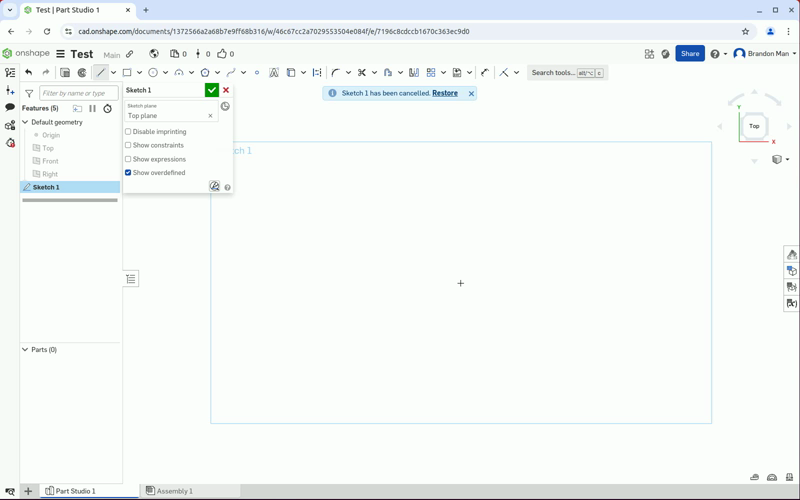
key_up(shift)
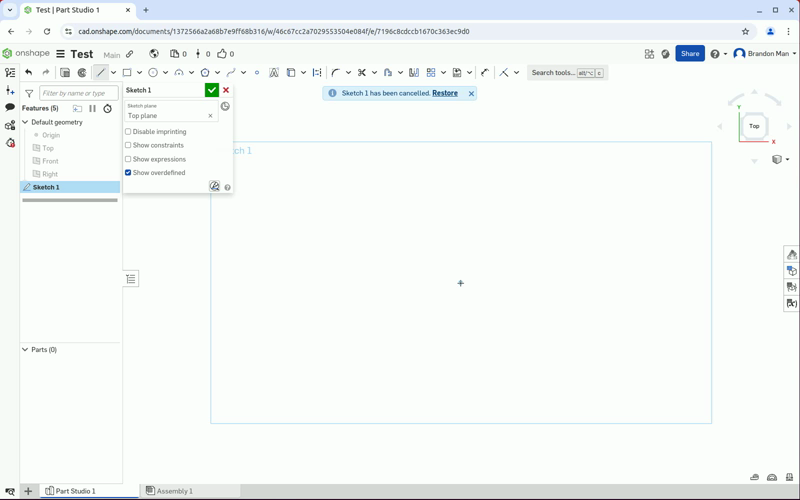
key_down(shift)
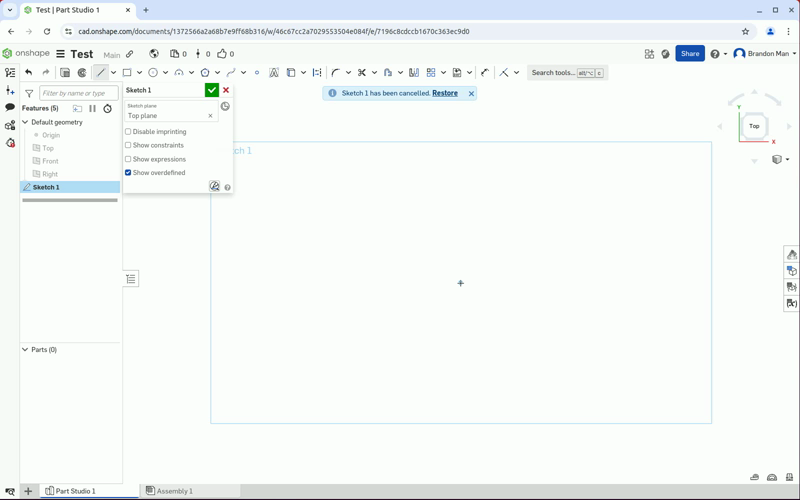
mouse_move(490, 282)
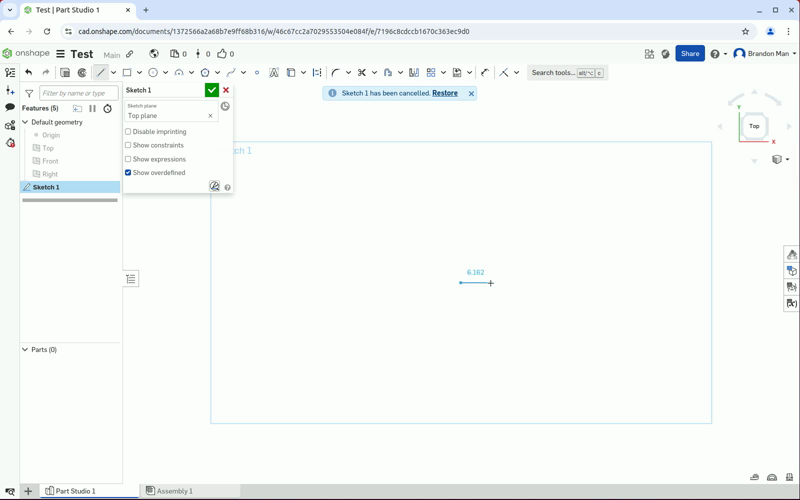
mouse_move(466, 287)
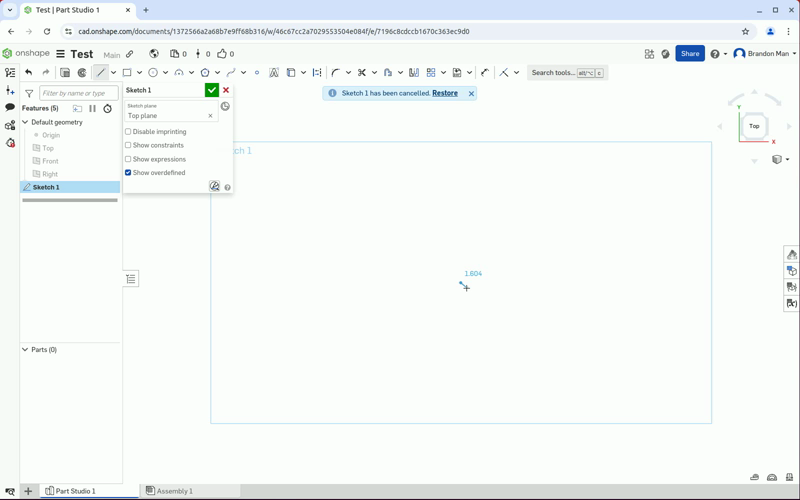
click(466, 287)
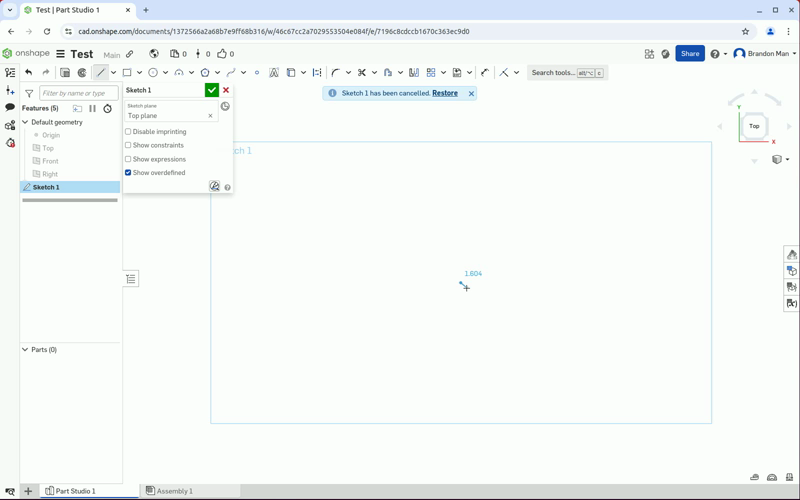
key_up(shift)
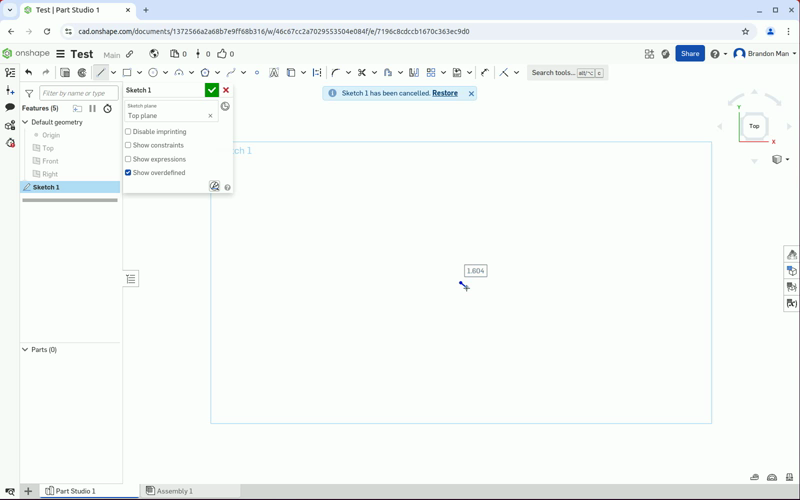
key_down(shift)
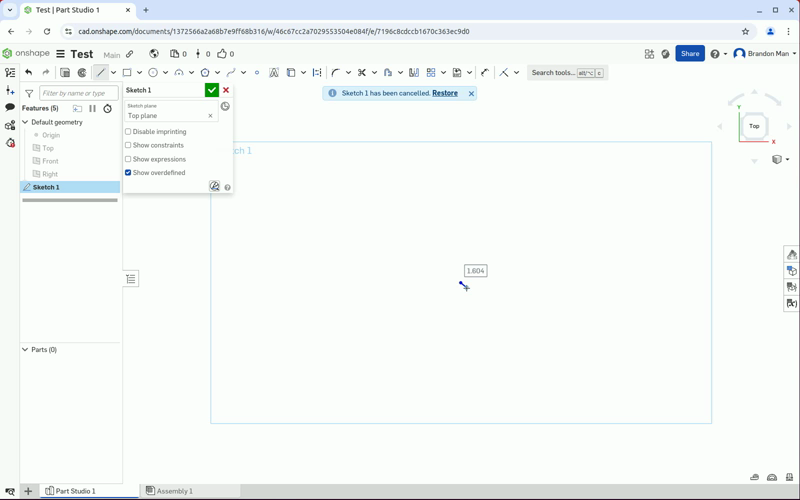
mouse_move(496, 287)
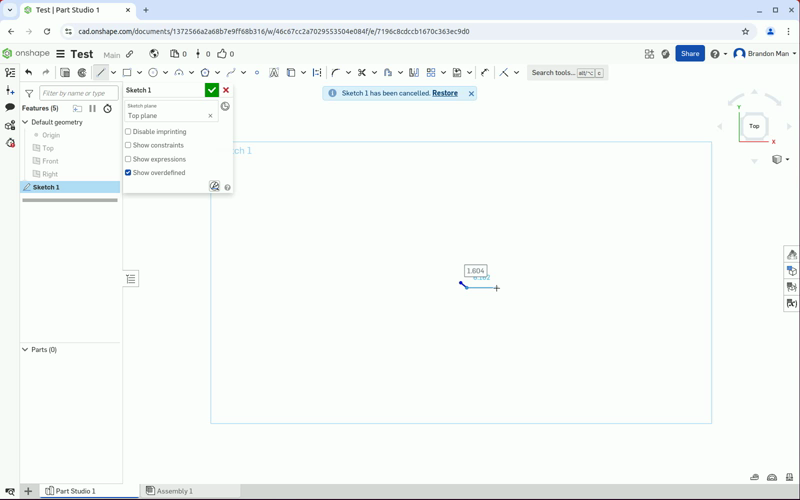
mouse_move(466, 281)
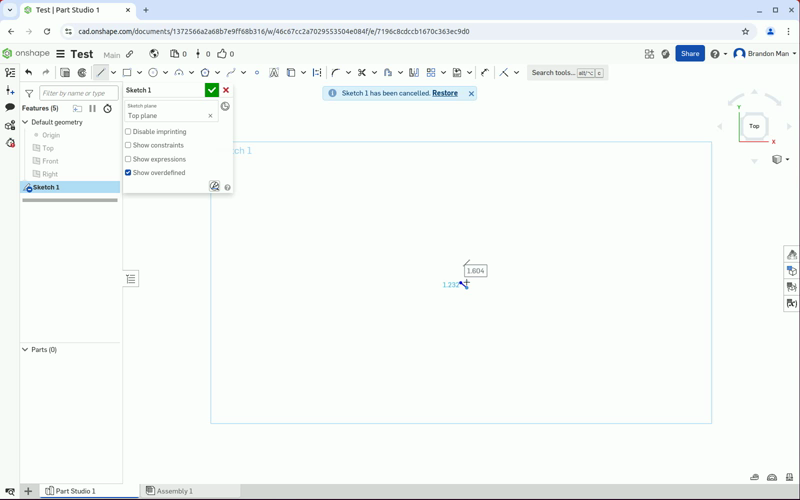
scroll(6)
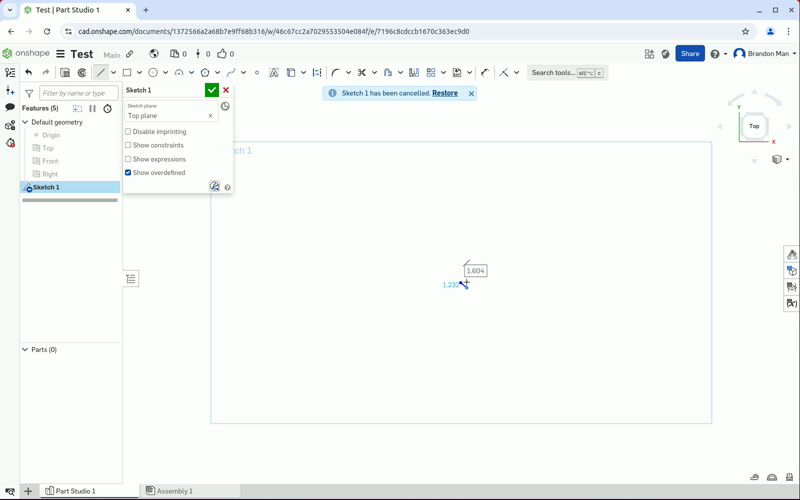
scroll(6)
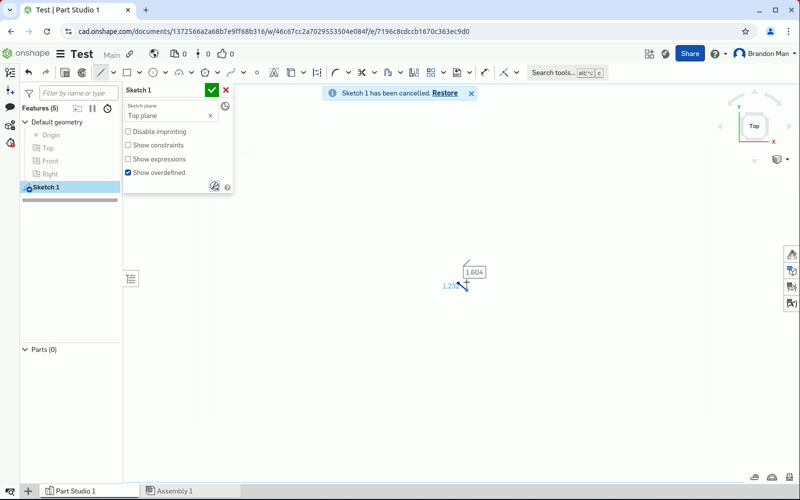
scroll(6)
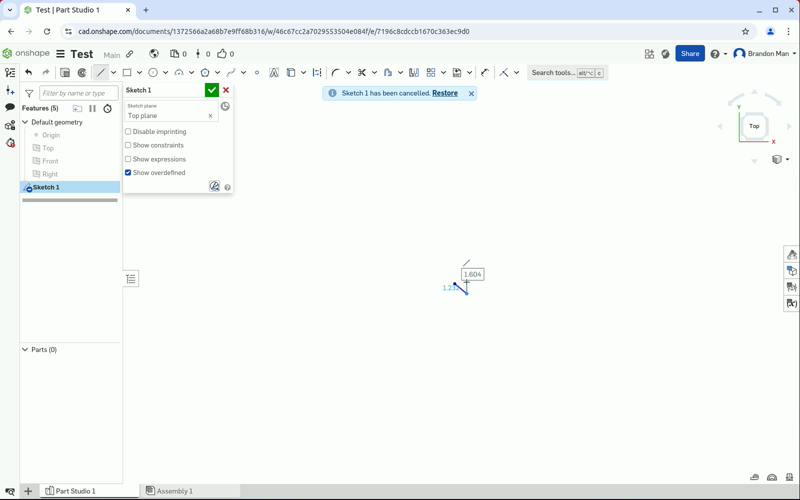
scroll(6)
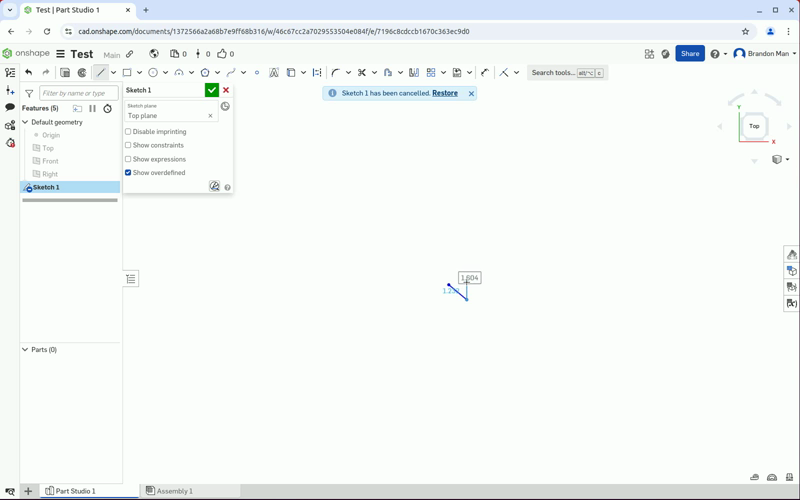
scroll(6)
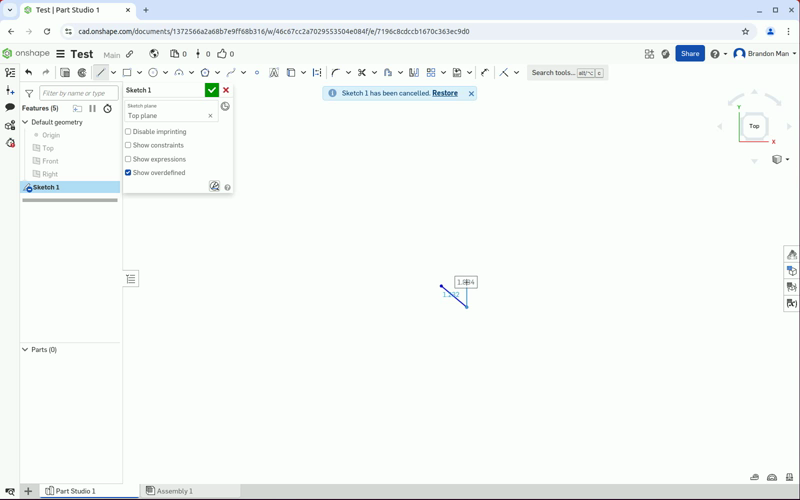
scroll(6)
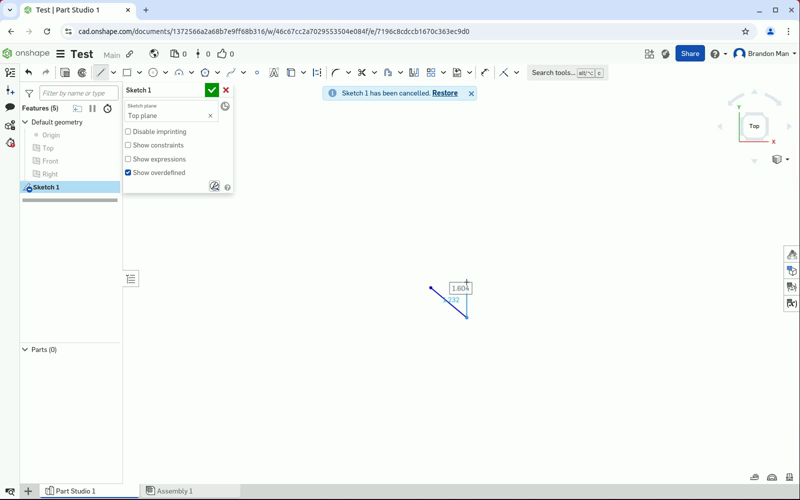
scroll(6)
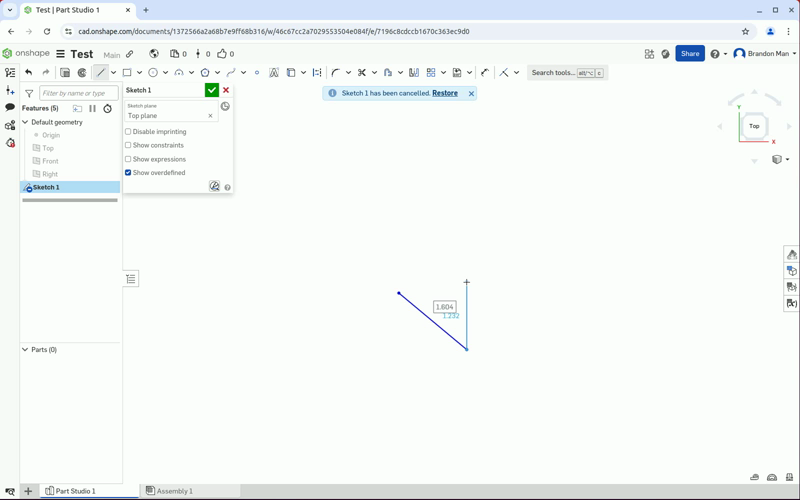
click(466, 281)
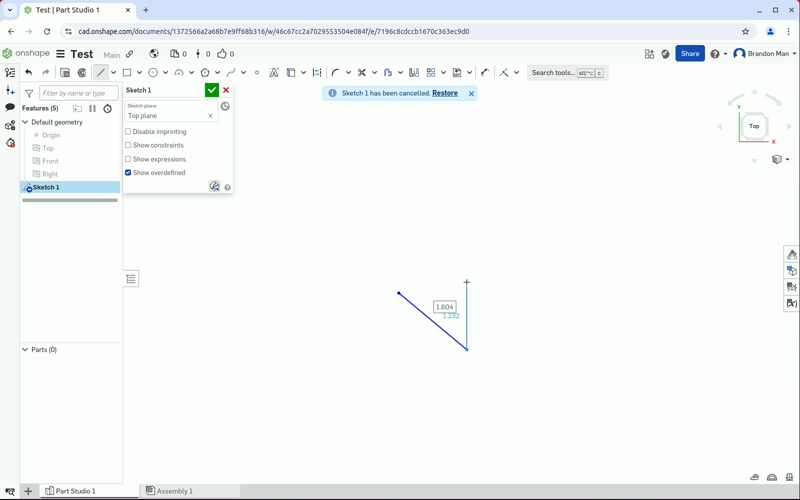
scroll(-6)
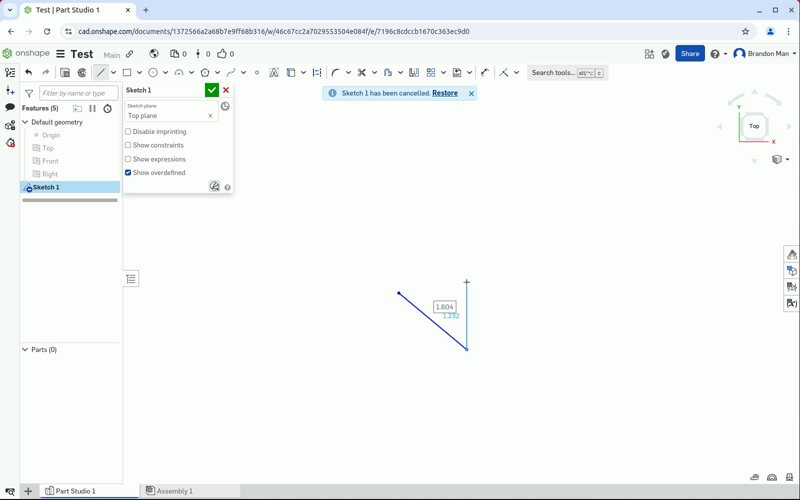
scroll(-6)
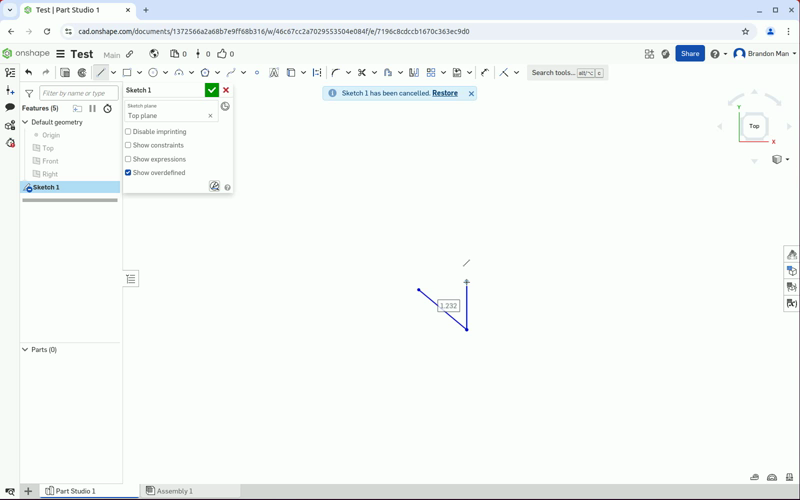
scroll(-6)
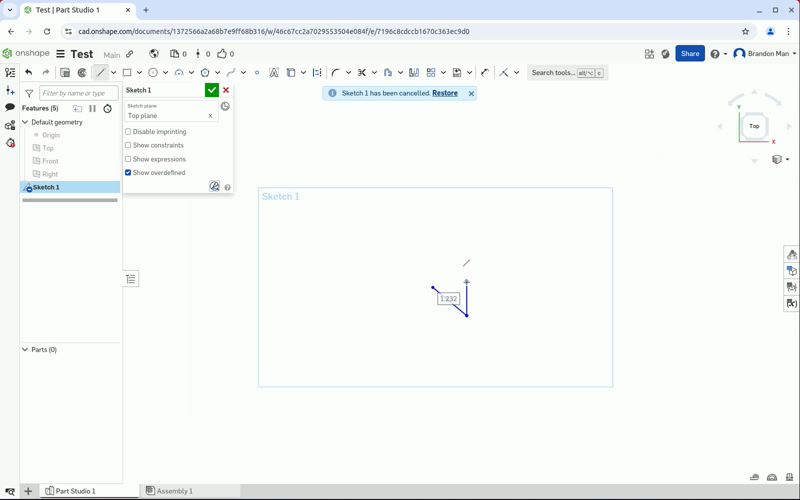
scroll(-6)
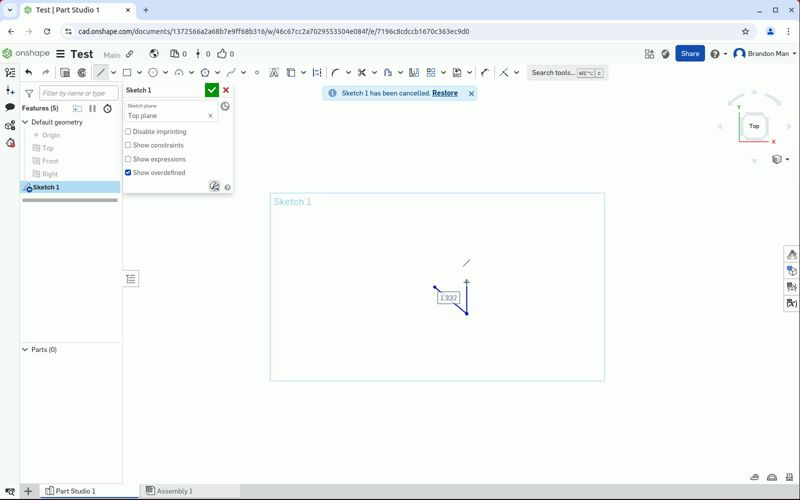
scroll(-6)
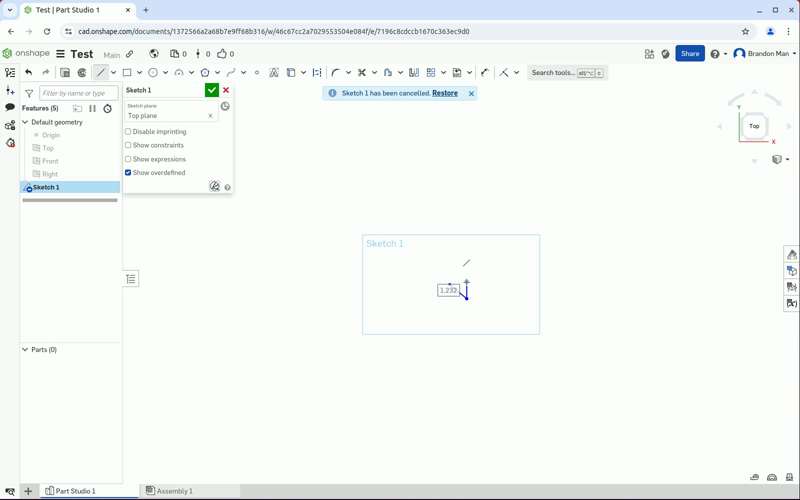
scroll(-6)
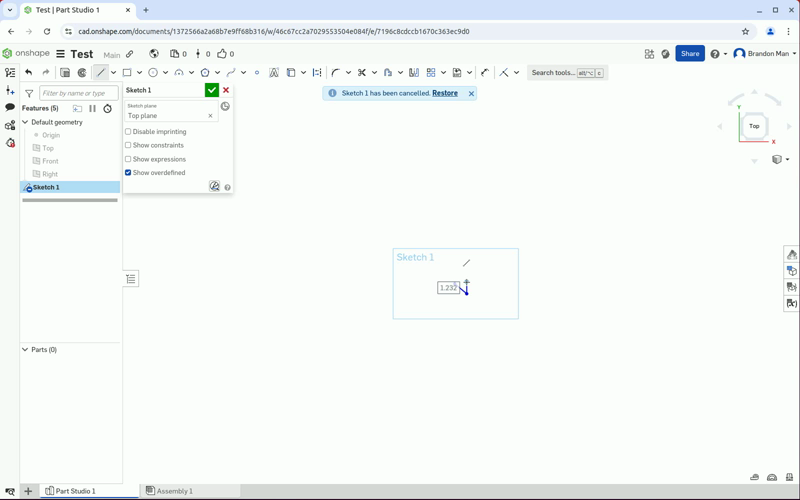
scroll(-6)
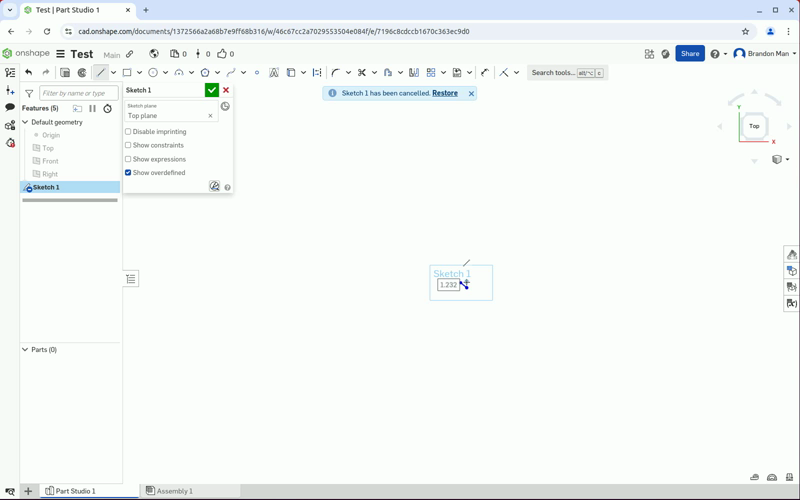
key_up(shift)
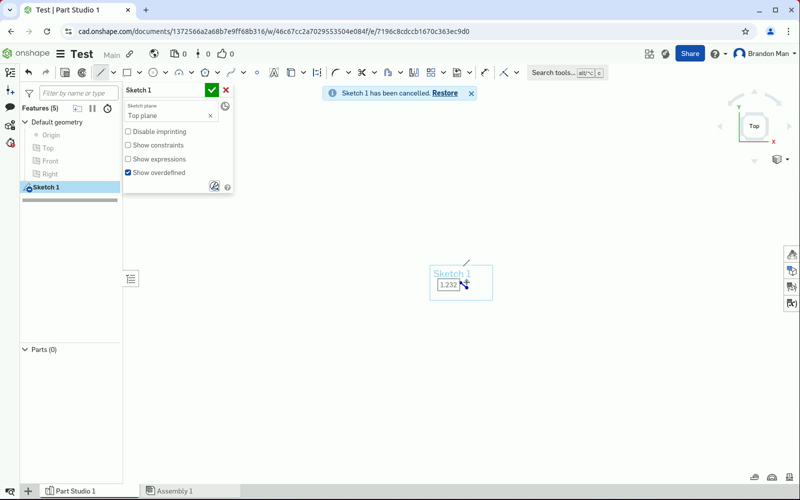
key_down(shift)
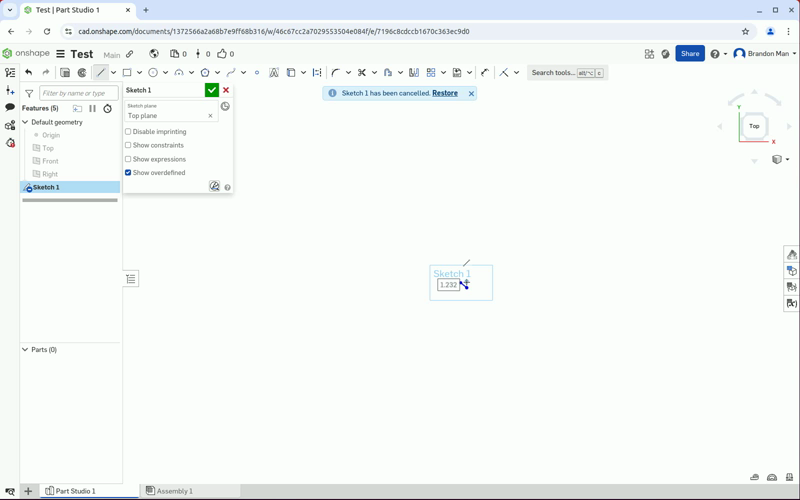
mouse_move(496, 281)
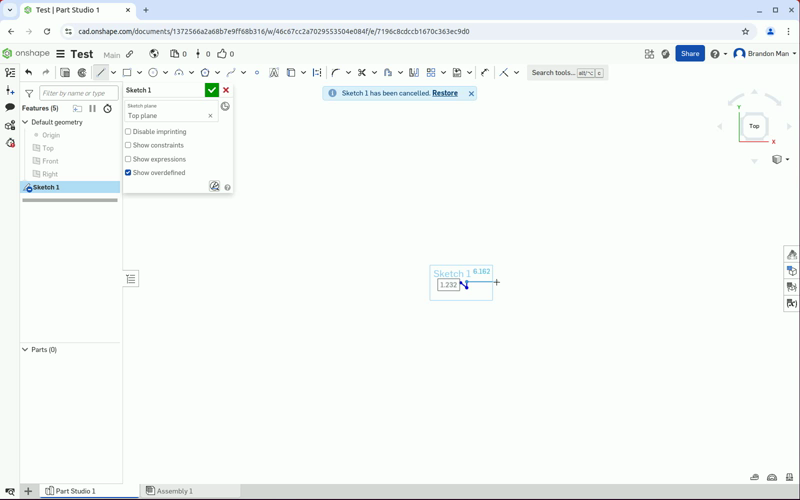
mouse_move(505, 281)
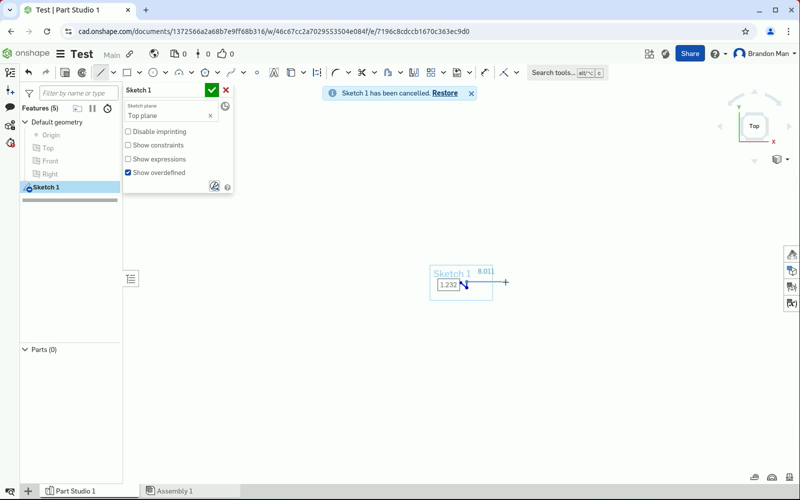
click(505, 281)
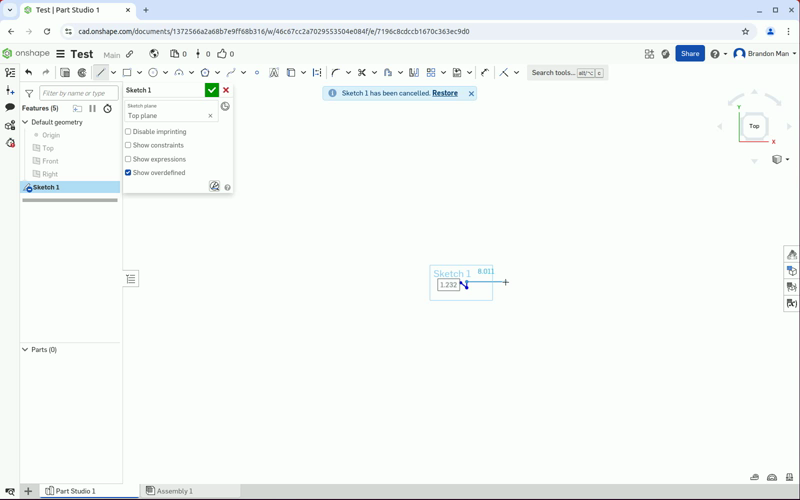
key_up(shift)
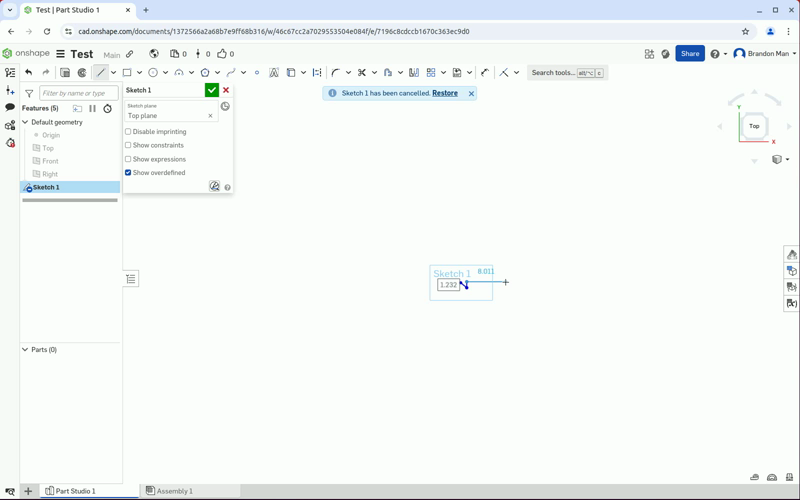
key_down(shift)
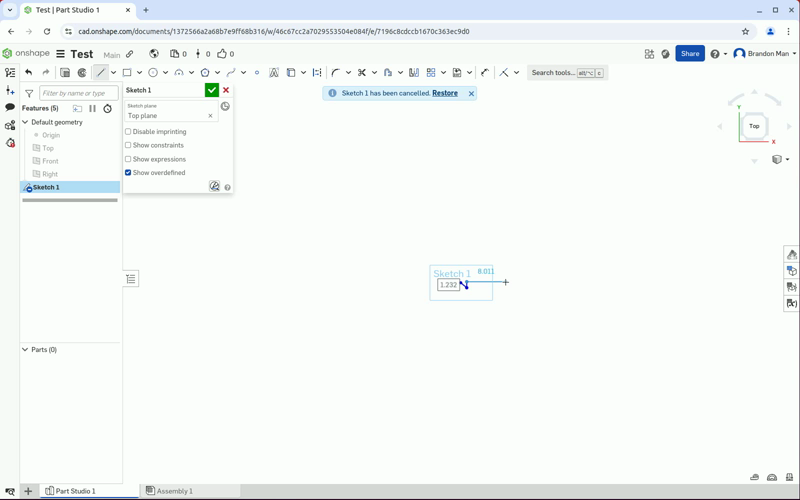
mouse_move(535, 281)
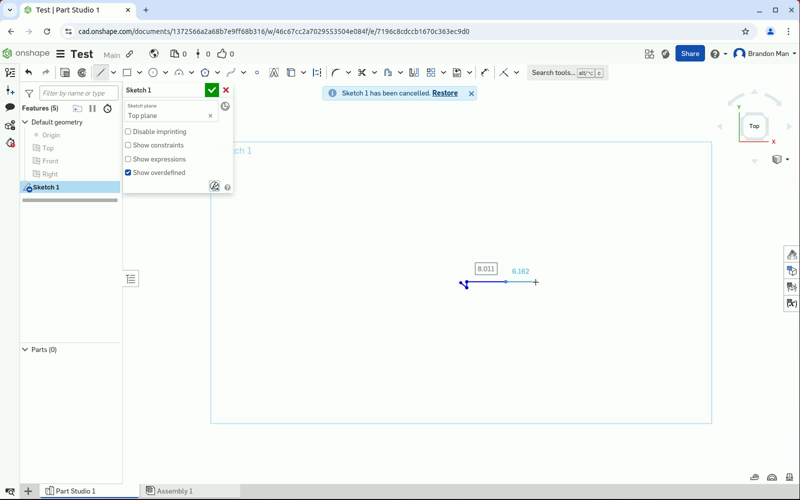
mouse_move(505, 286)
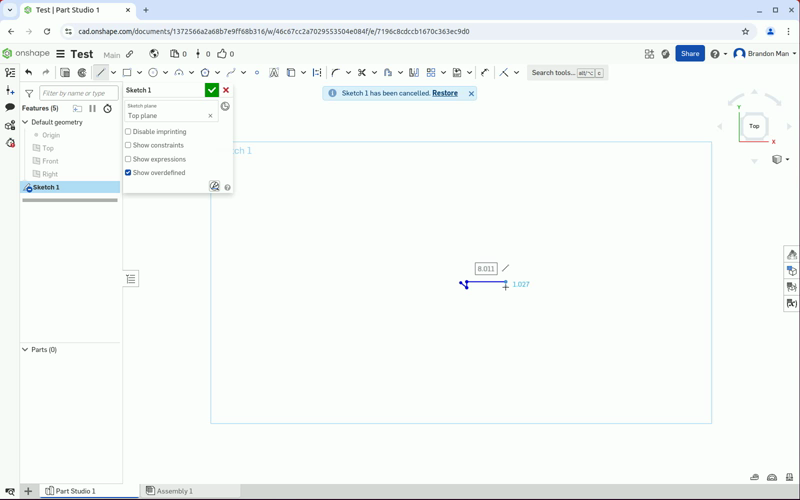
scroll(6)
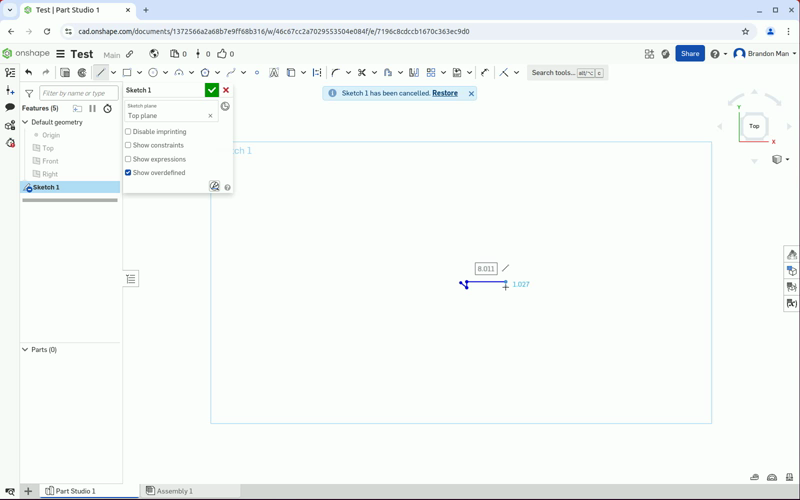
scroll(6)
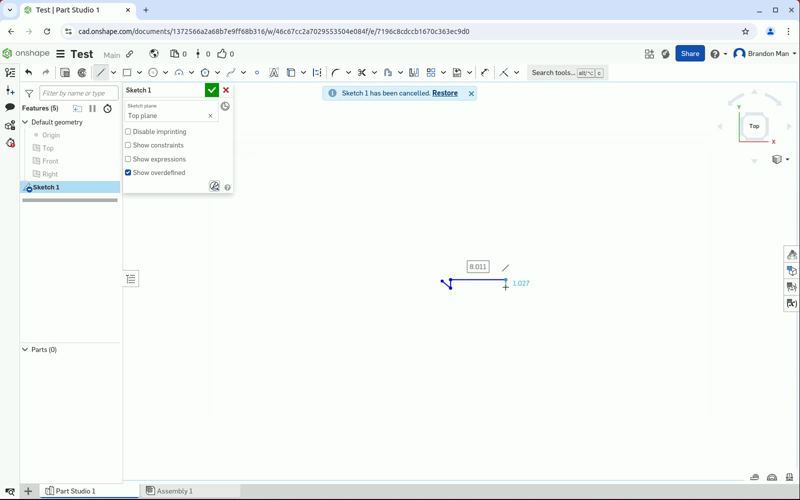
scroll(6)
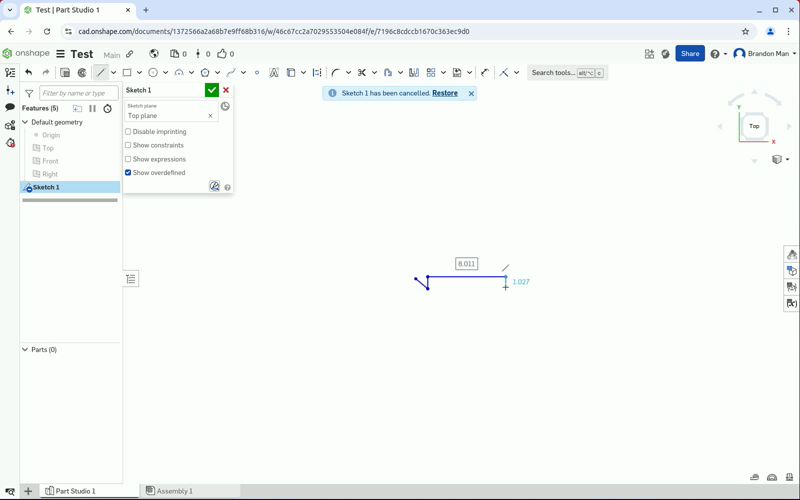
scroll(6)
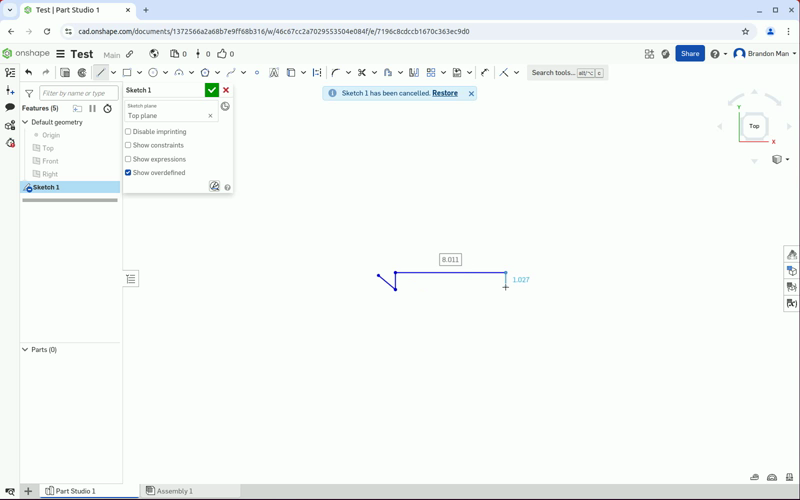
scroll(6)
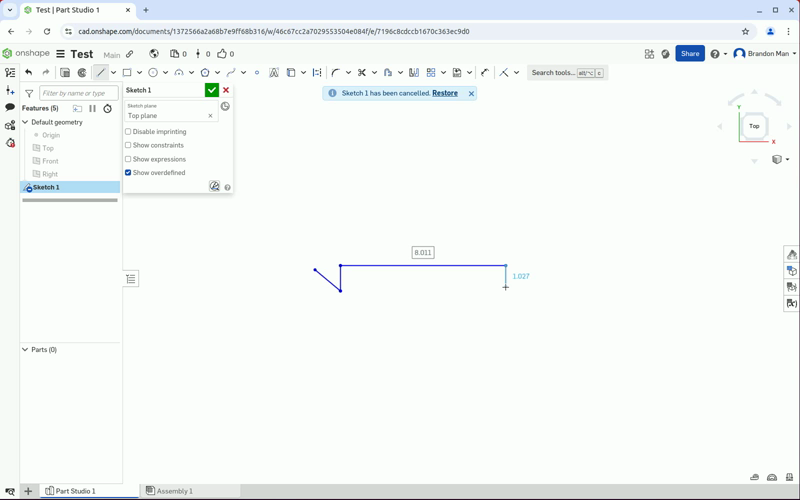
scroll(6)
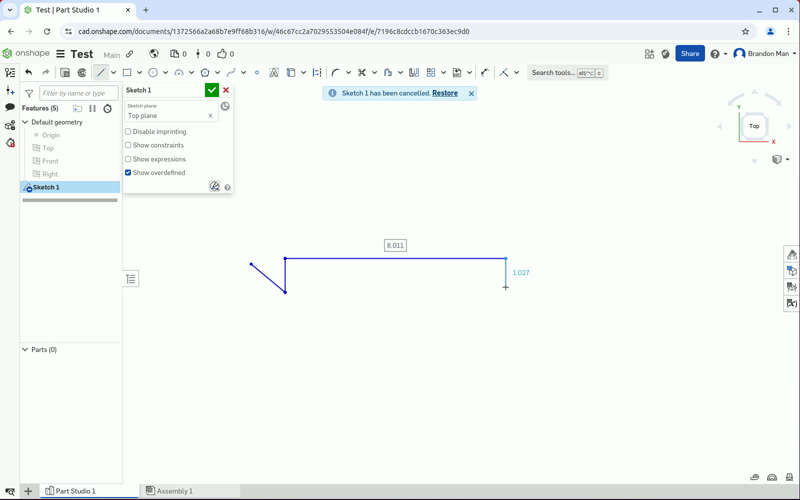
scroll(6)
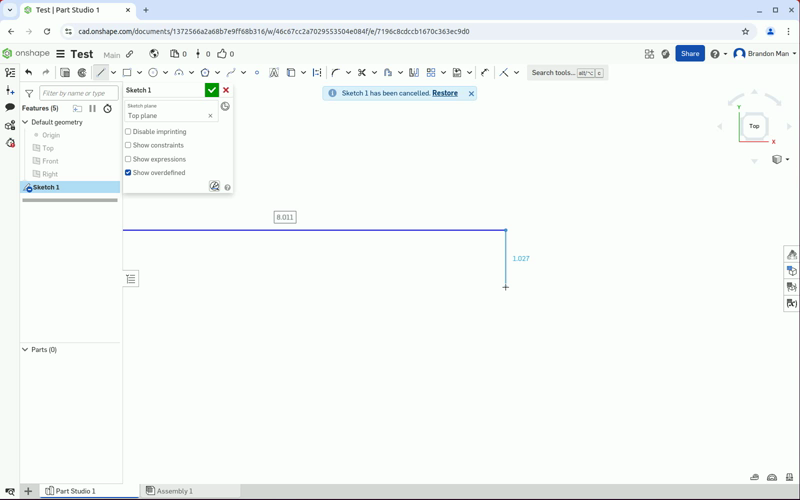
click(505, 286)
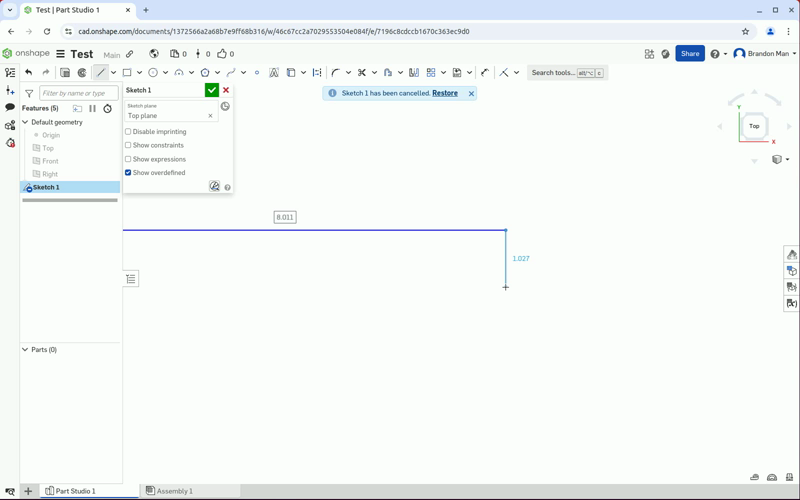
scroll(-6)
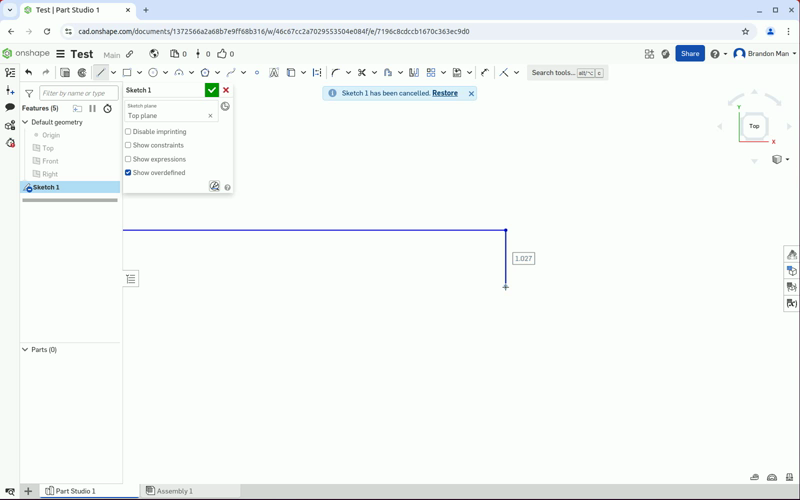
scroll(-6)
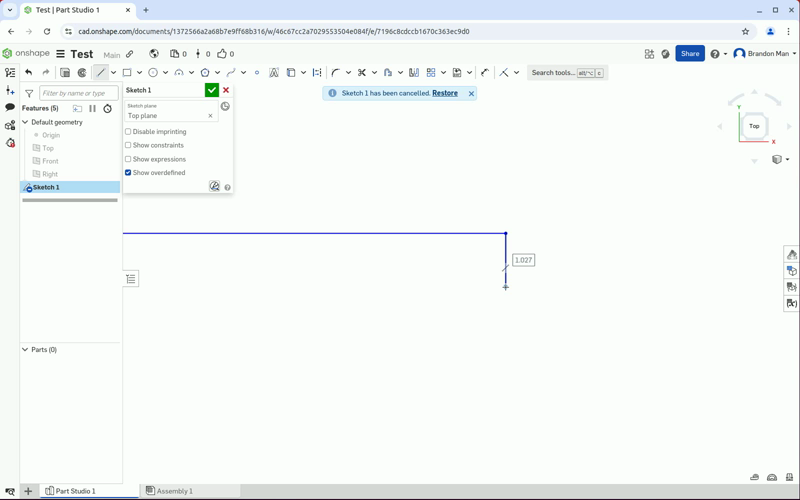
scroll(-6)
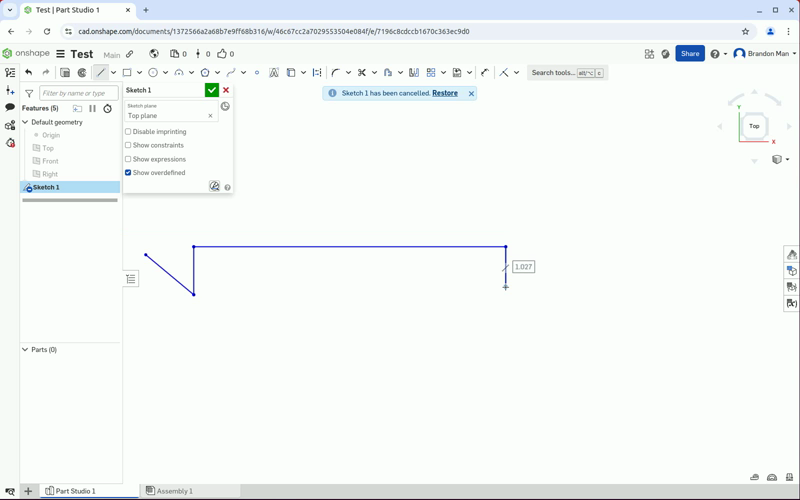
scroll(-6)
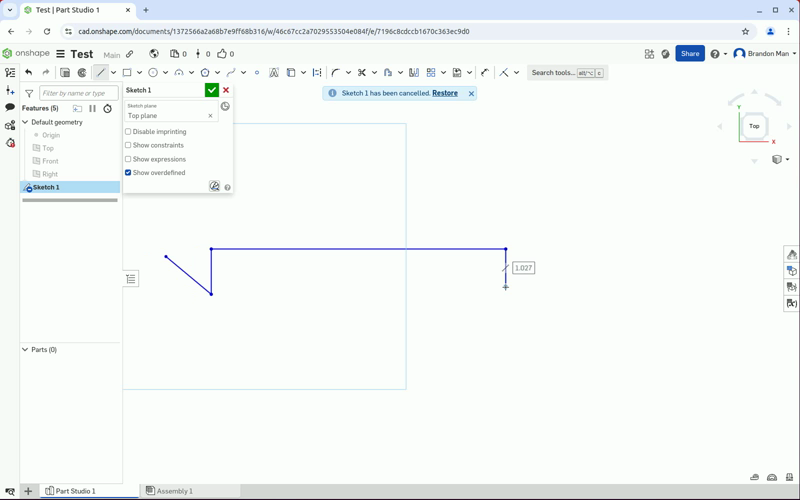
scroll(-6)
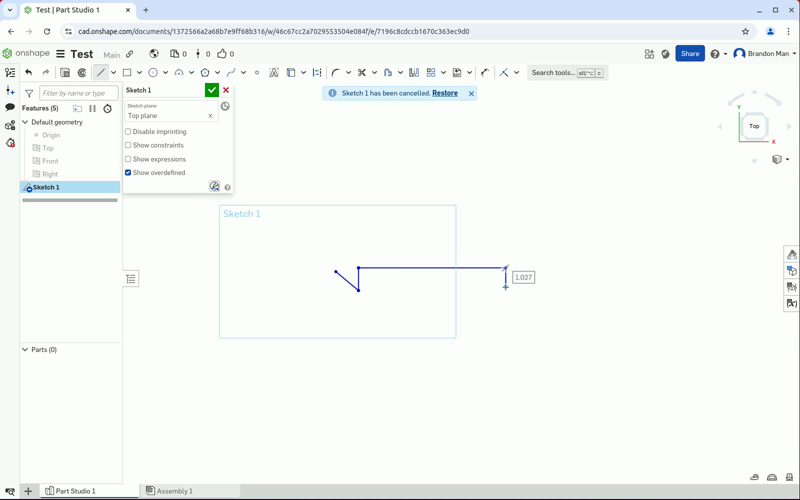
scroll(-6)
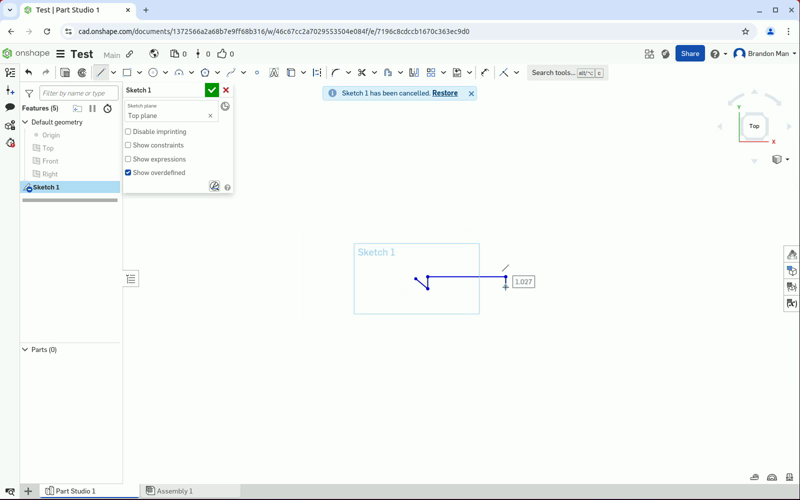
scroll(-6)
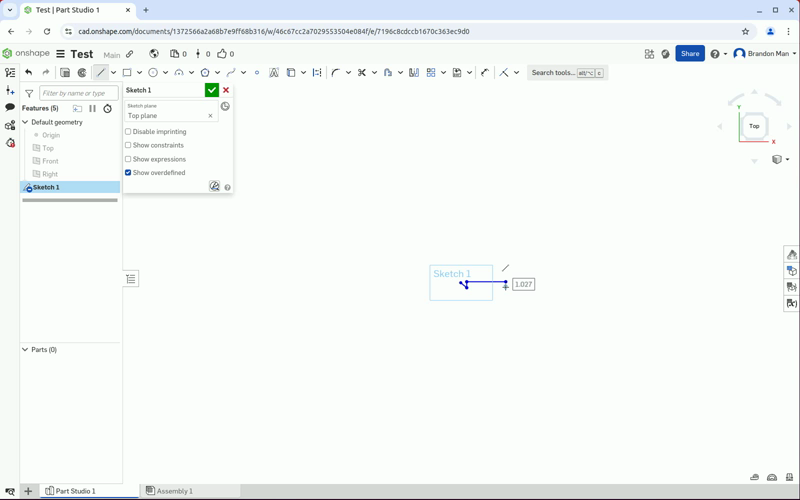
key_up(shift)
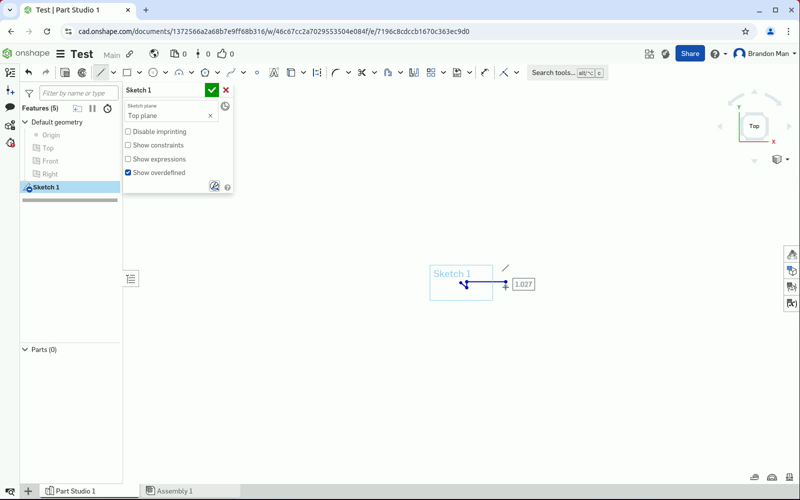
key(esc)
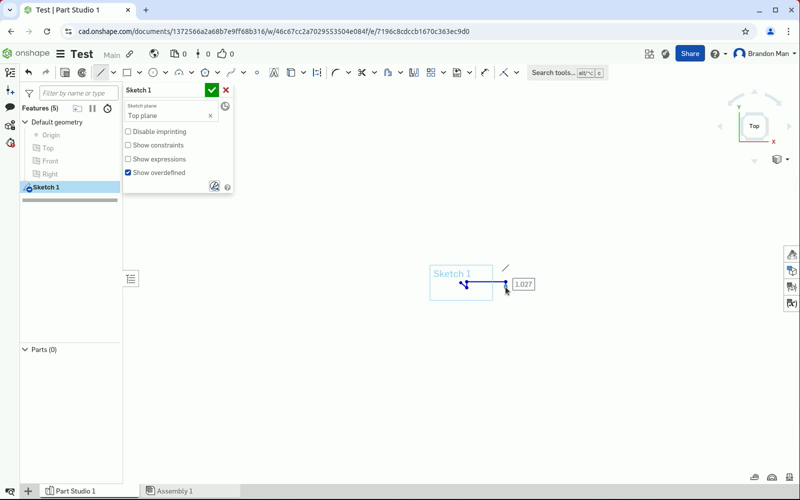
key(a)
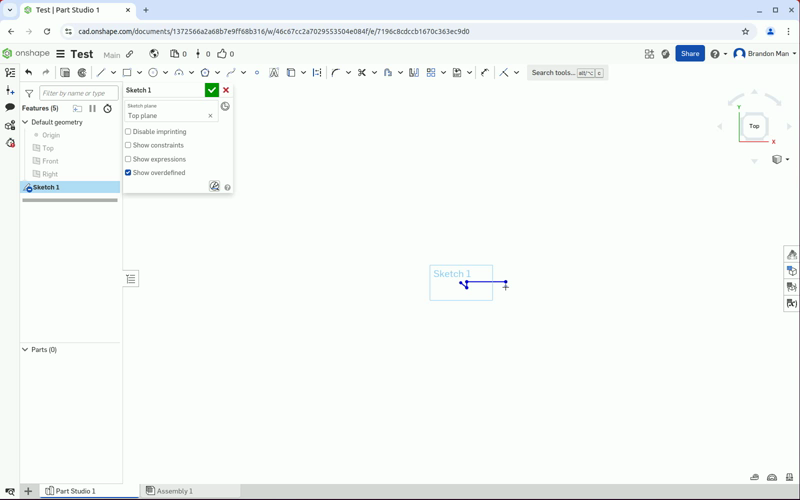
mouse_move(505, 286)
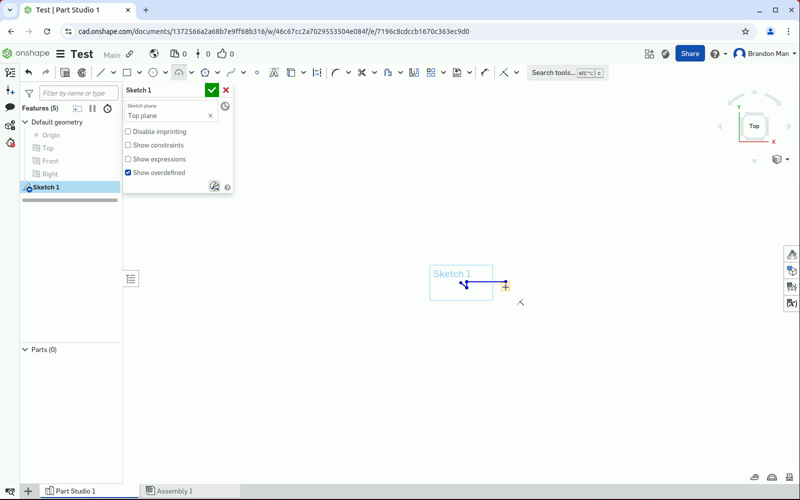
click(505, 286)
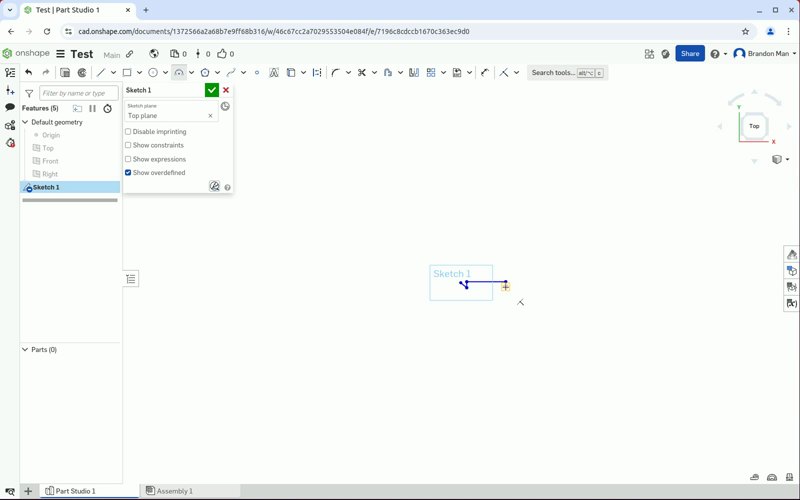
key_down(shift)
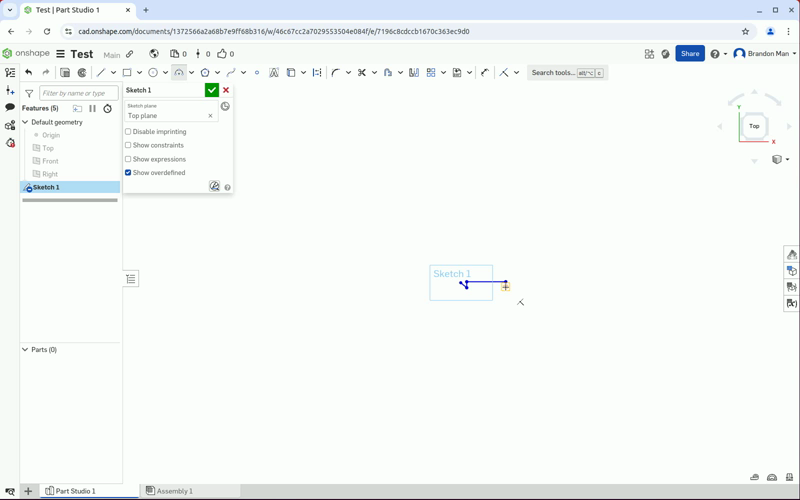
mouse_move(517, 286)
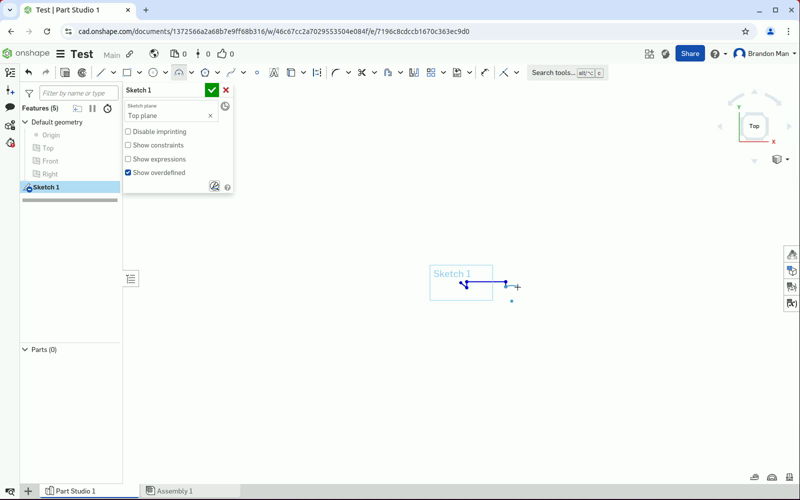
click(517, 286)
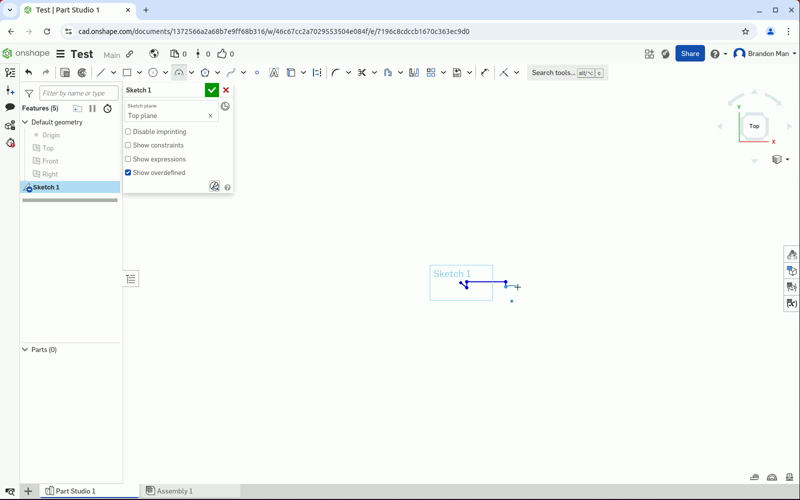
mouse_move(511, 292)
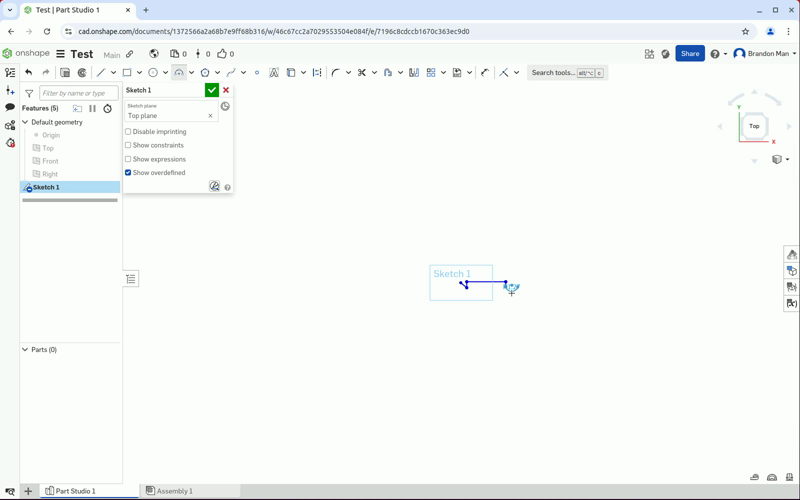
click(511, 292)
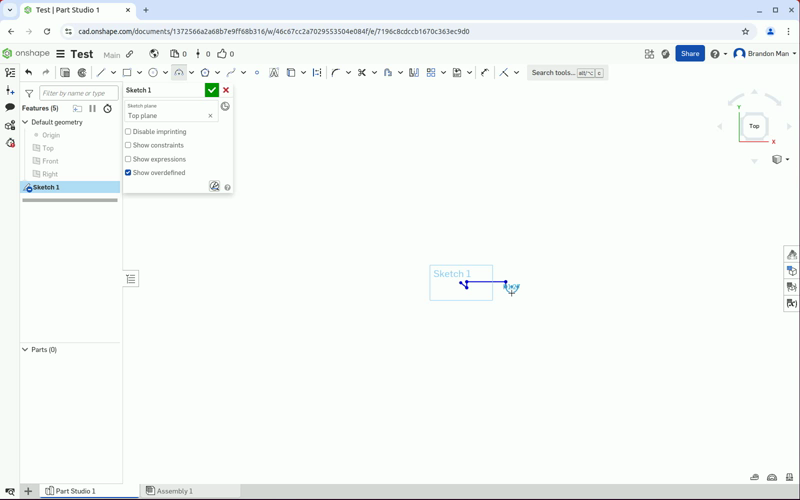
key_up(shift)
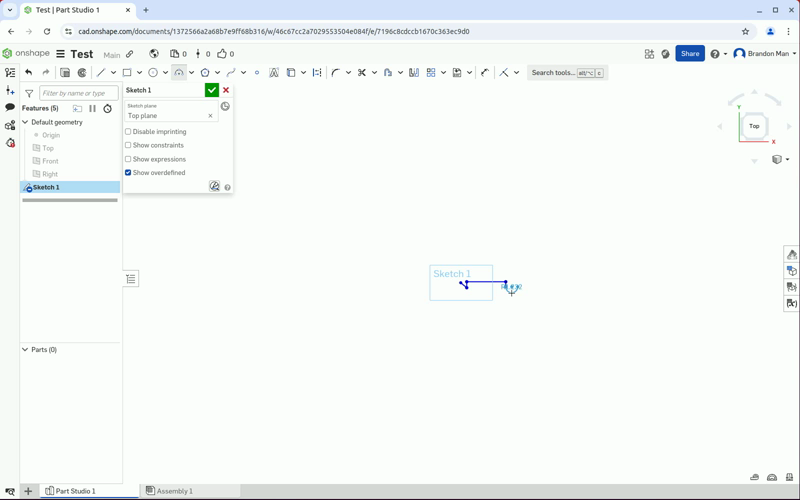
key(esc)
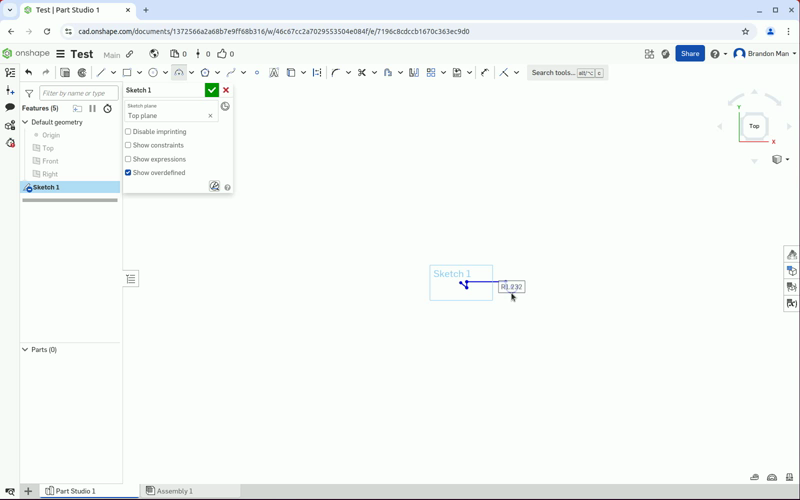
key(l)
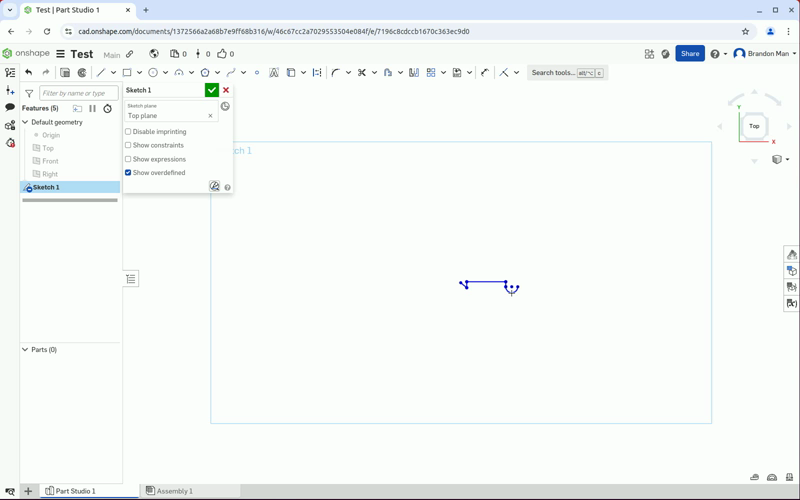
mouse_move(517, 286)
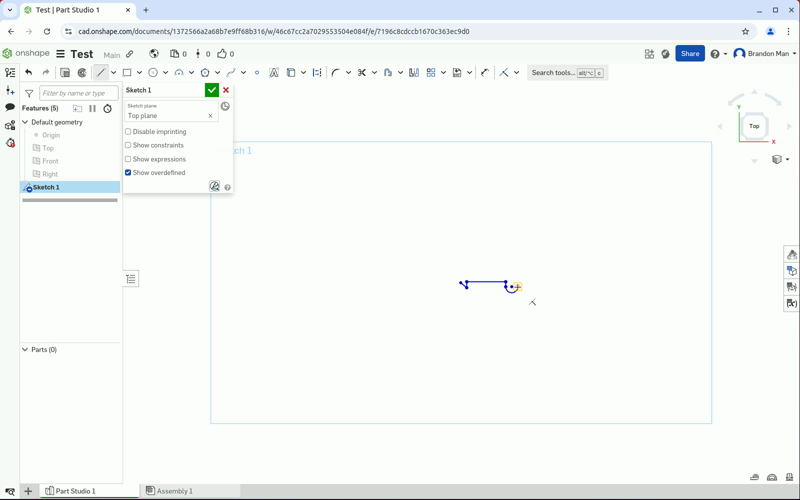
click(517, 286)
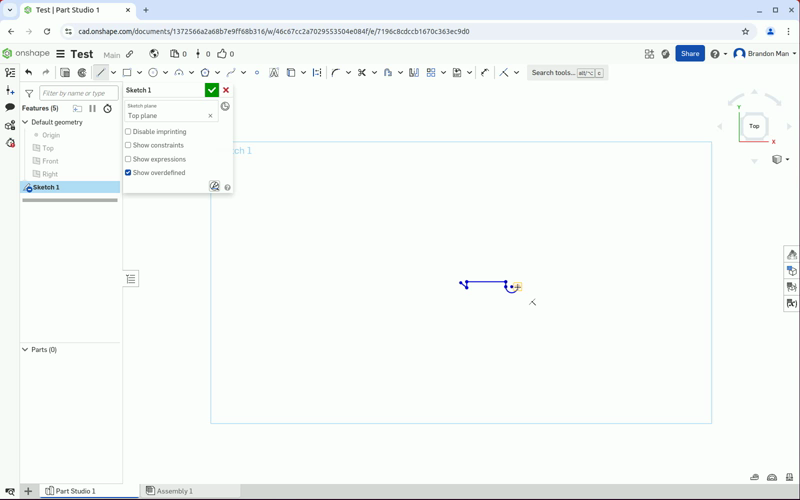
key_down(shift)
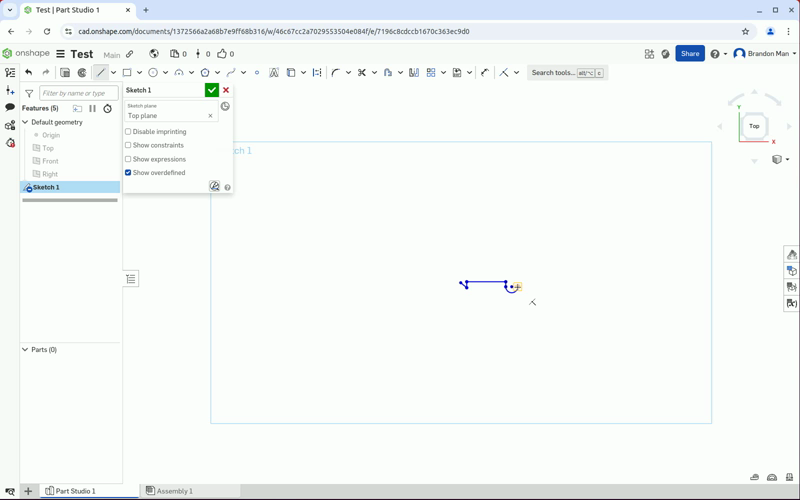
mouse_move(547, 286)
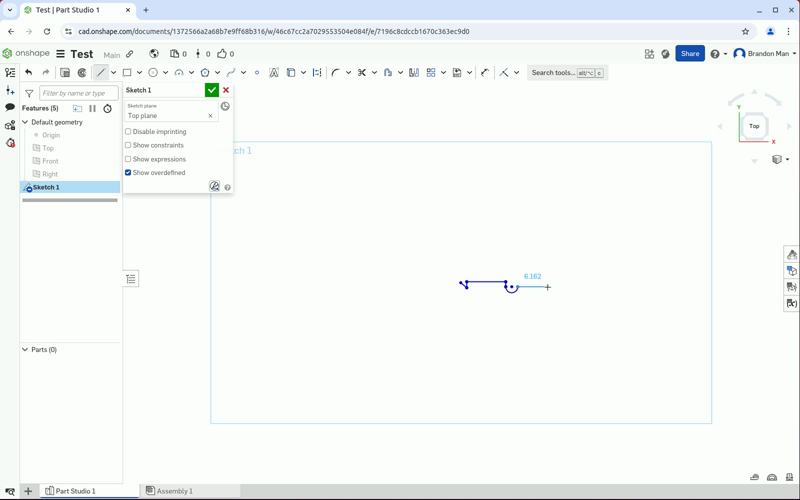
mouse_move(517, 282)
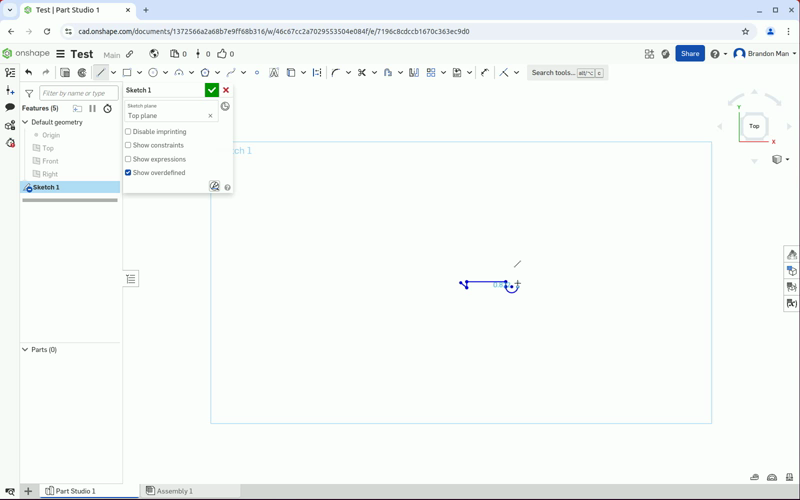
scroll(6)
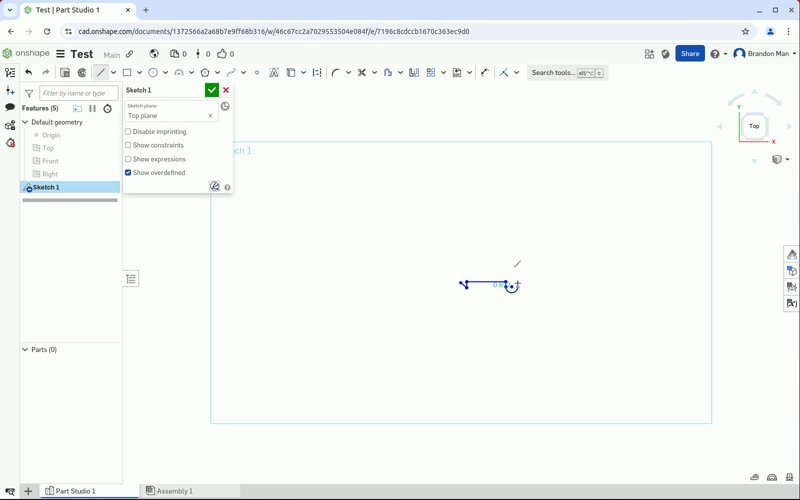
scroll(6)
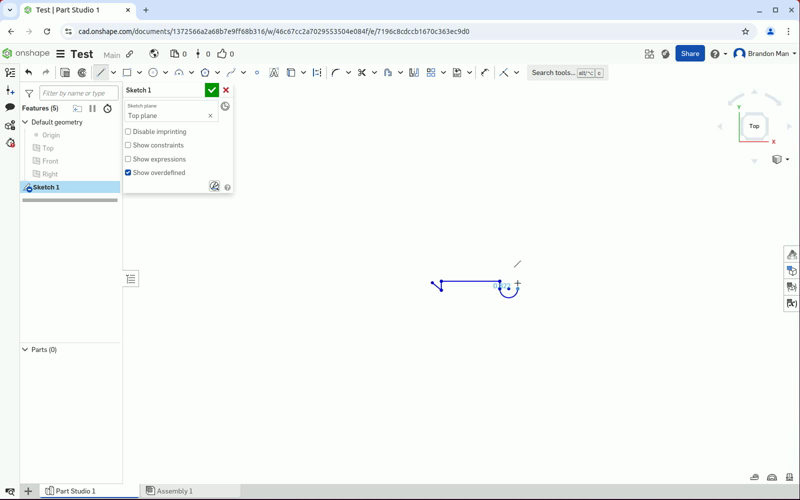
scroll(6)
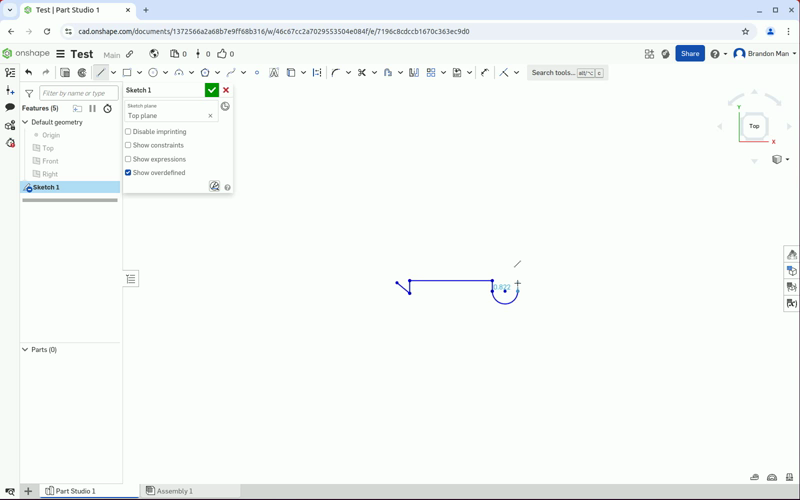
scroll(6)
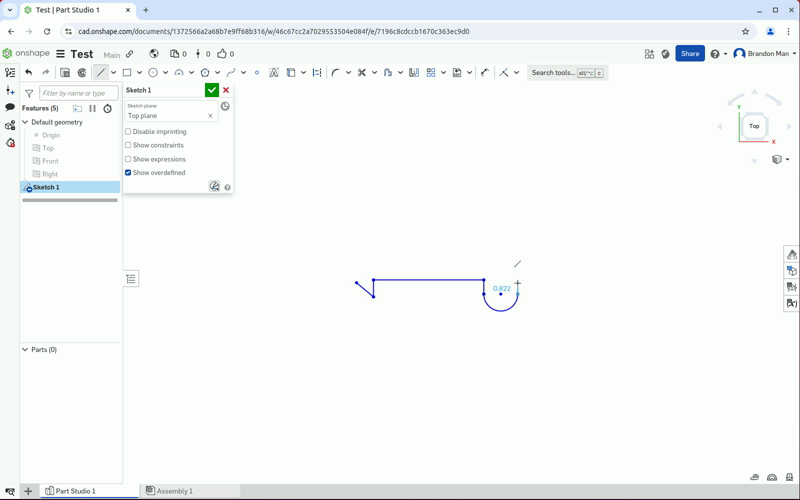
scroll(6)
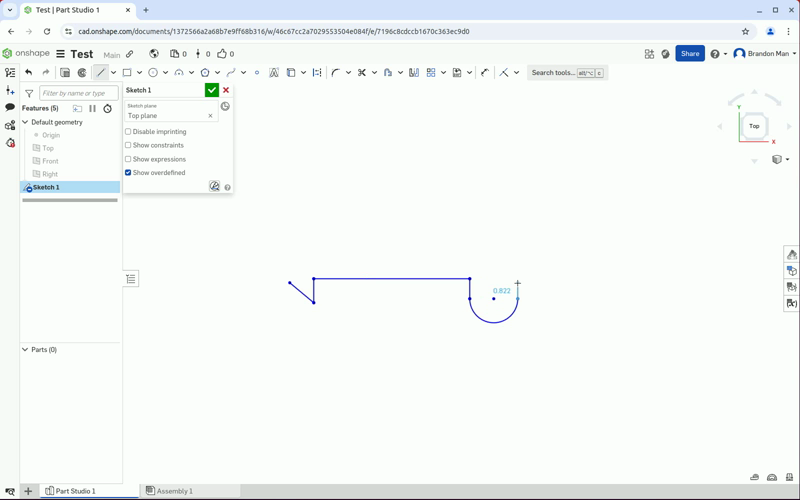
scroll(6)
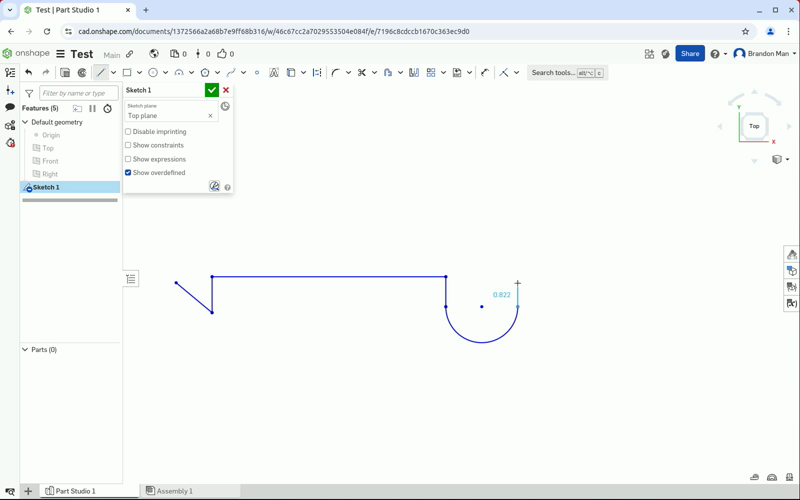
scroll(6)
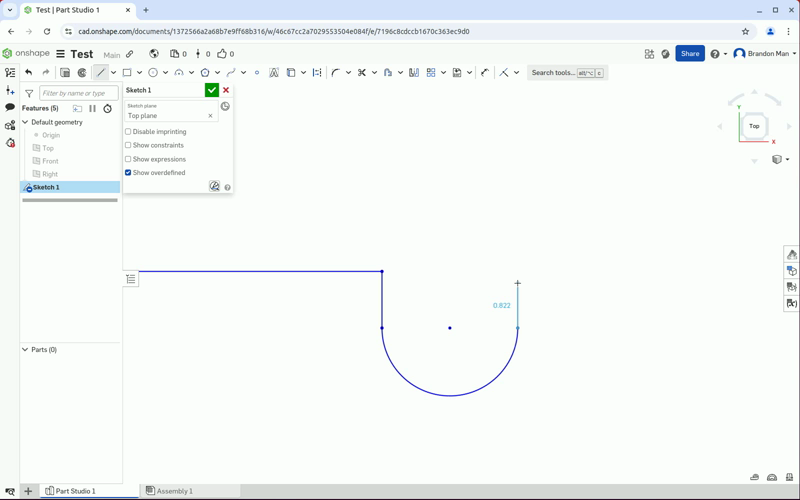
click(517, 282)
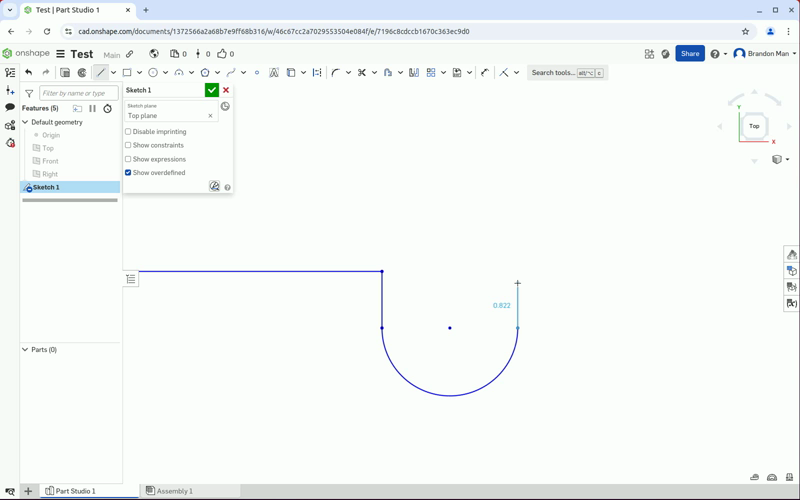
scroll(-6)
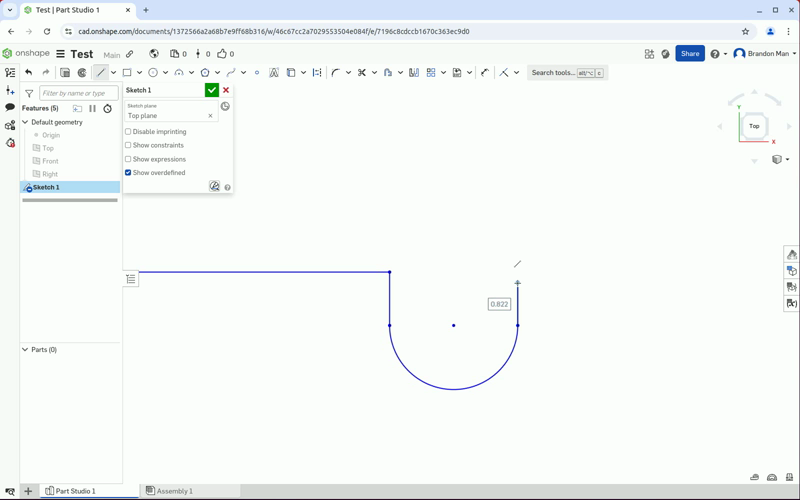
scroll(-6)
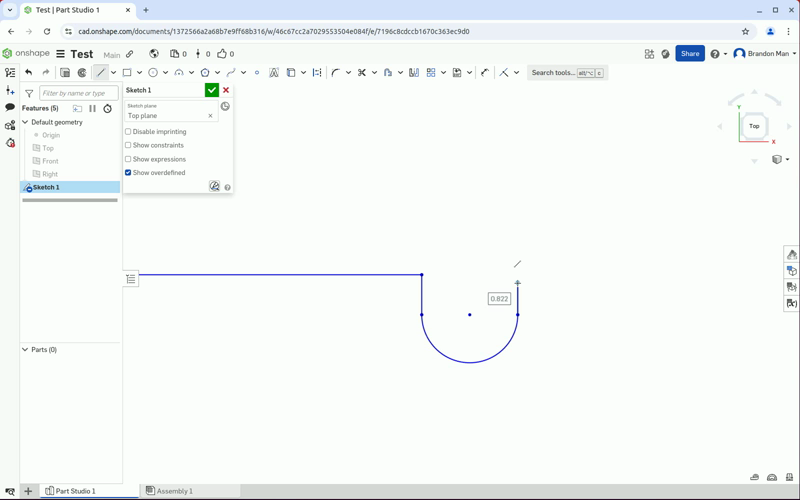
scroll(-6)
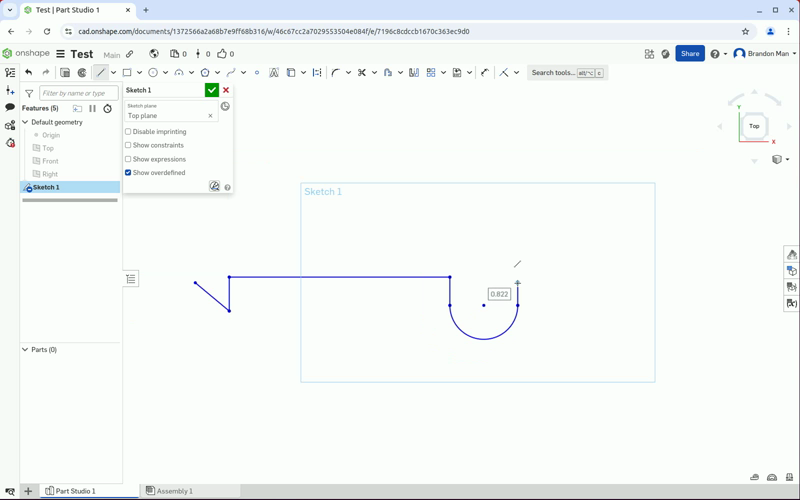
scroll(-6)
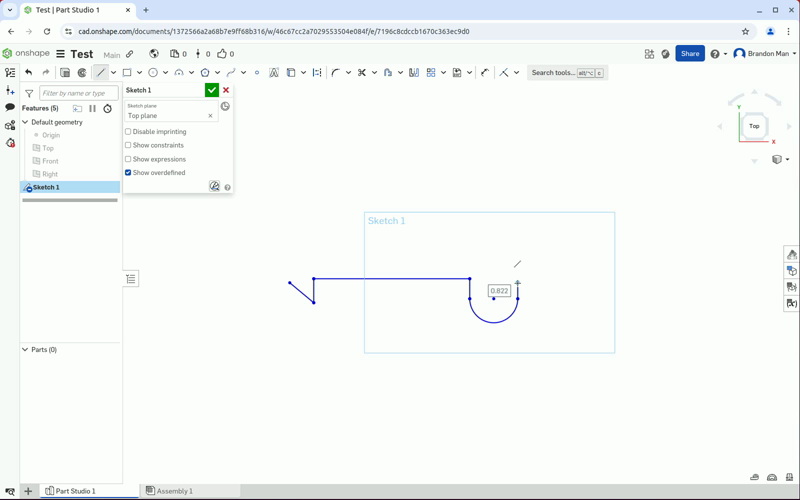
scroll(-6)
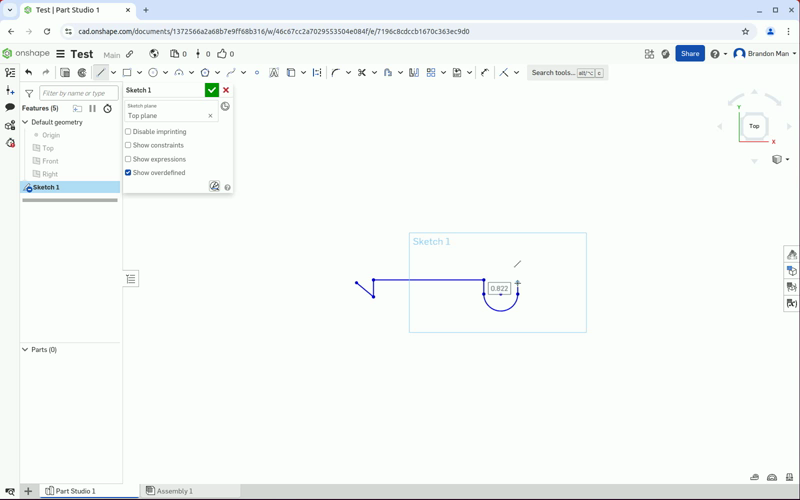
scroll(-6)
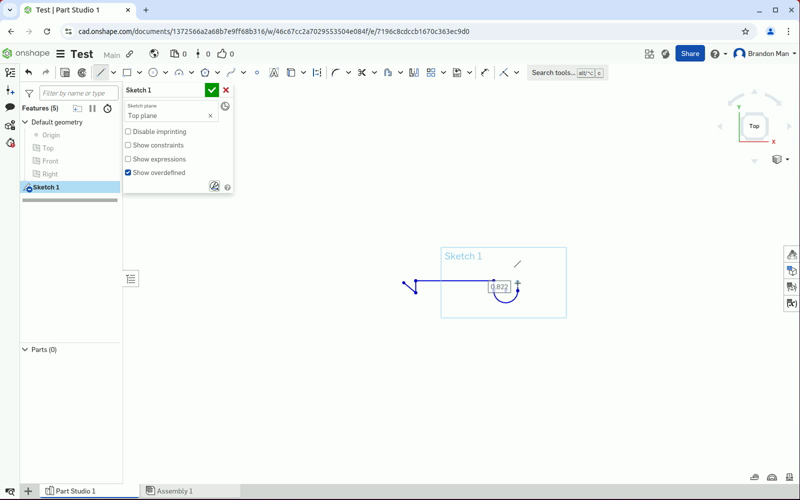
scroll(-6)
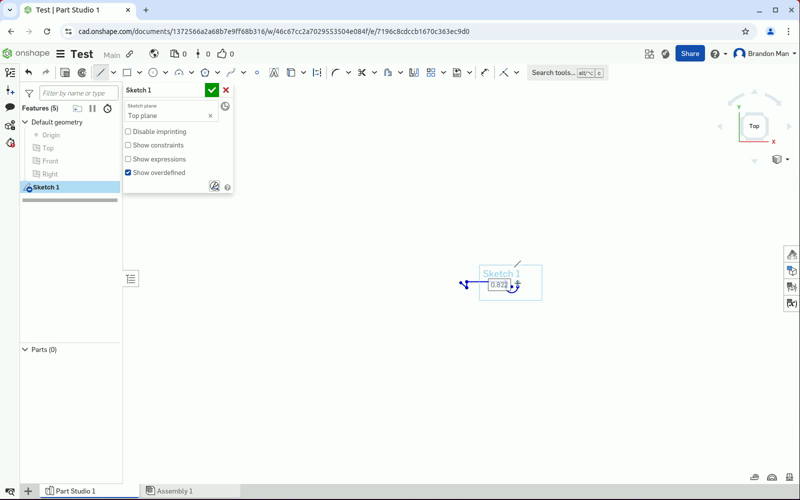
key_up(shift)
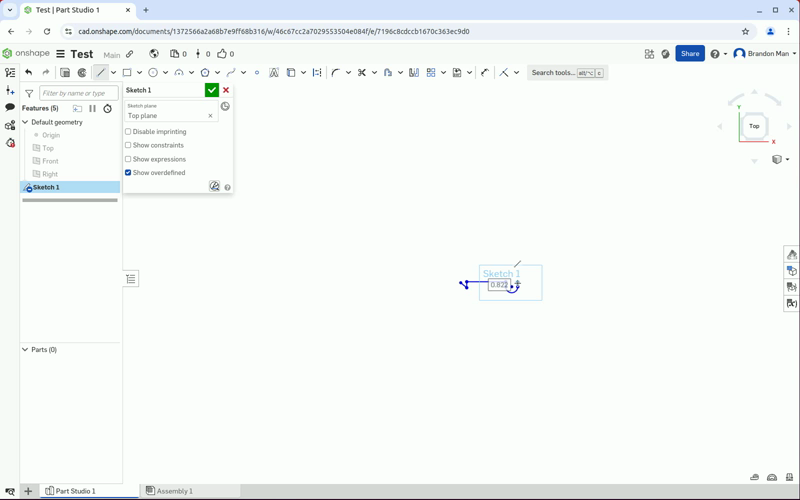
key_down(shift)
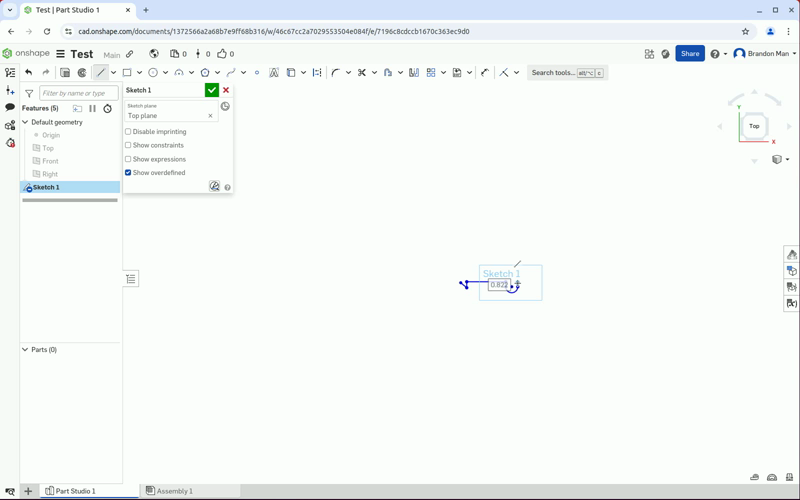
mouse_move(547, 282)
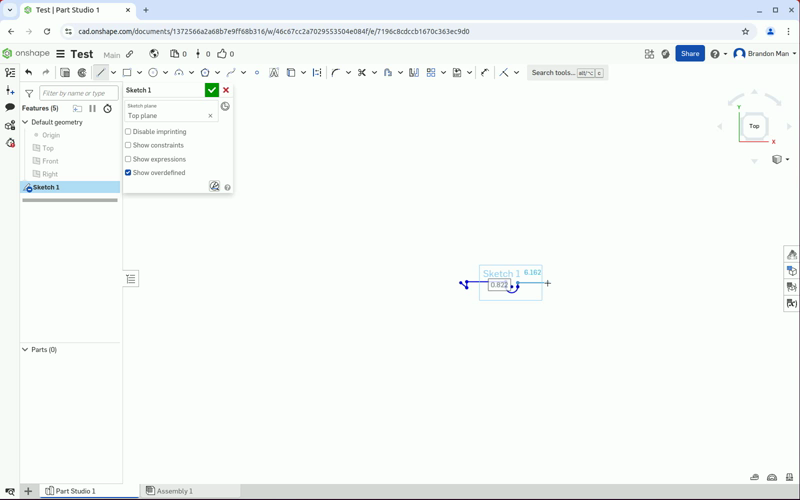
mouse_move(573, 282)
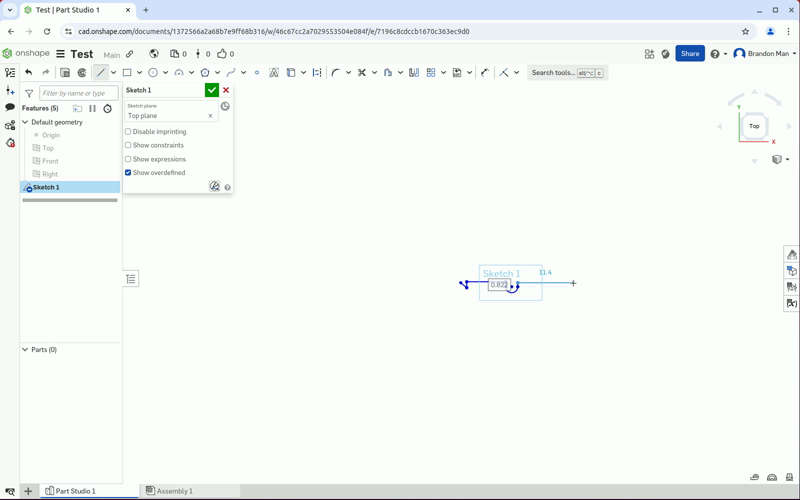
click(573, 282)
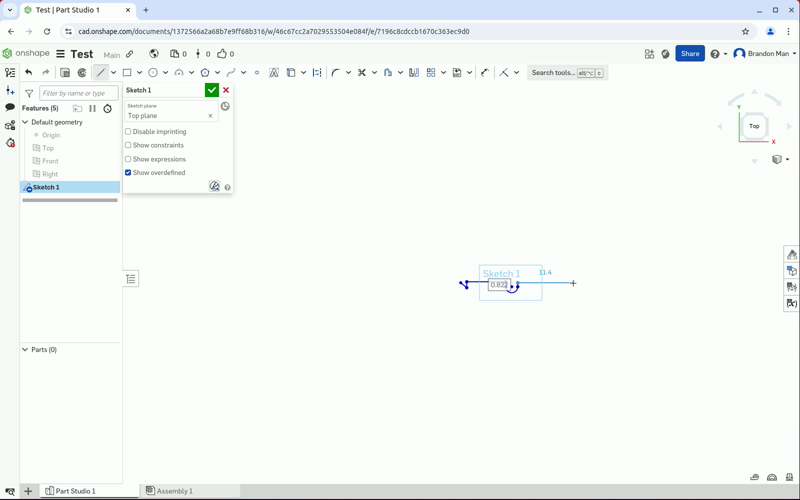
key_up(shift)
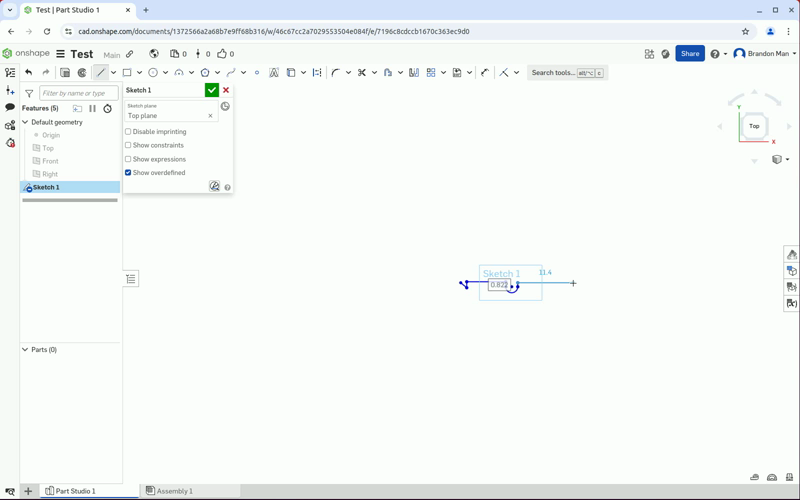
key_down(shift)
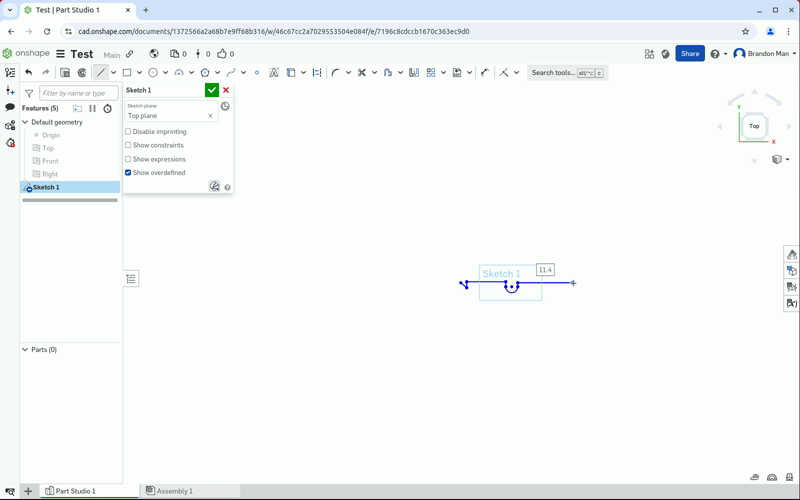
mouse_move(589, 282)
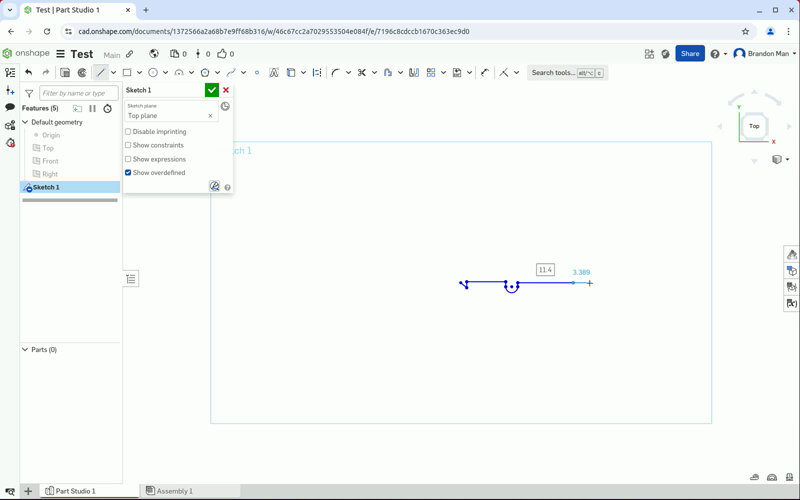
mouse_move(573, 279)
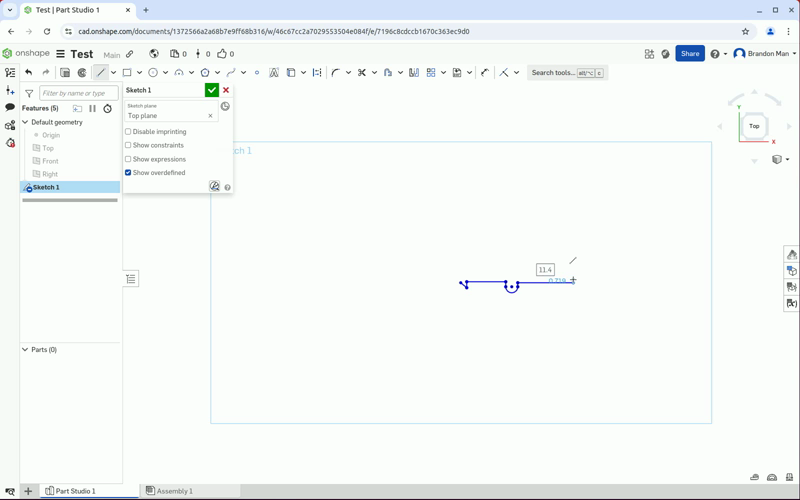
scroll(6)
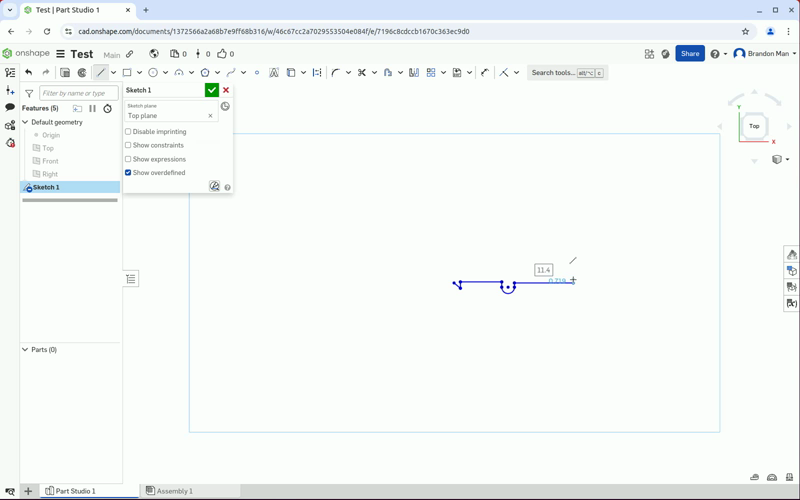
scroll(6)
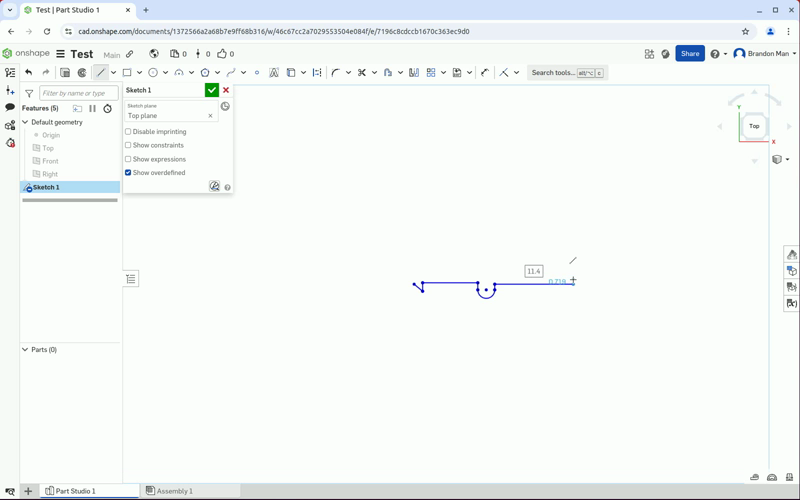
scroll(6)
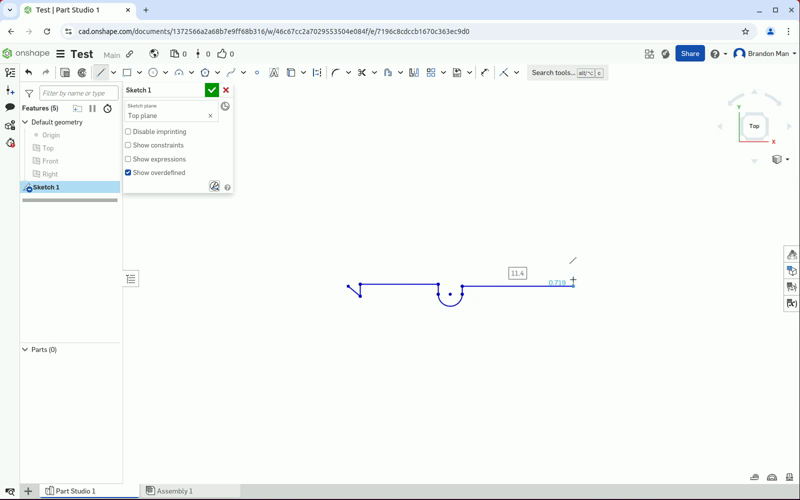
scroll(6)
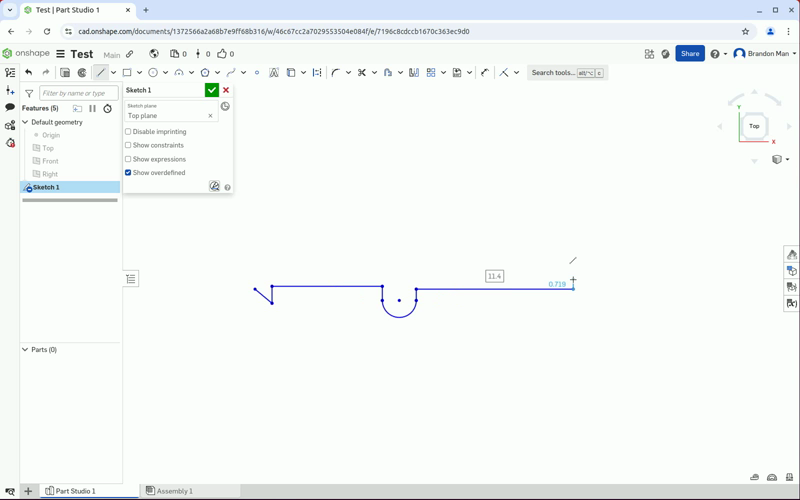
scroll(6)
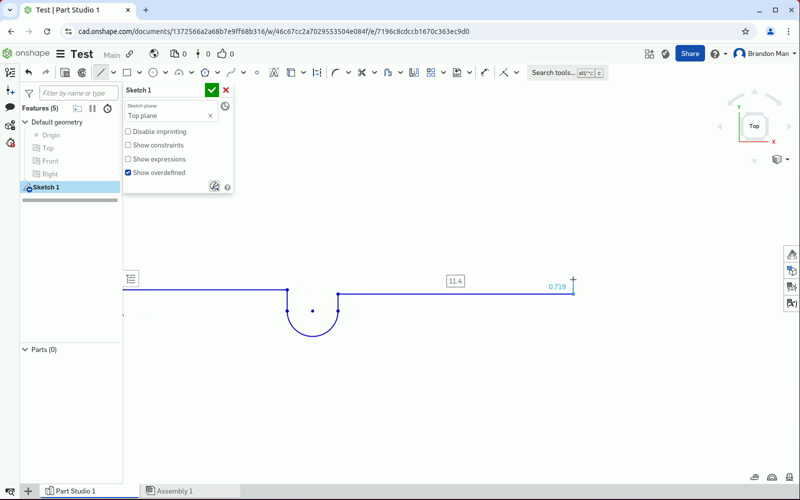
scroll(6)
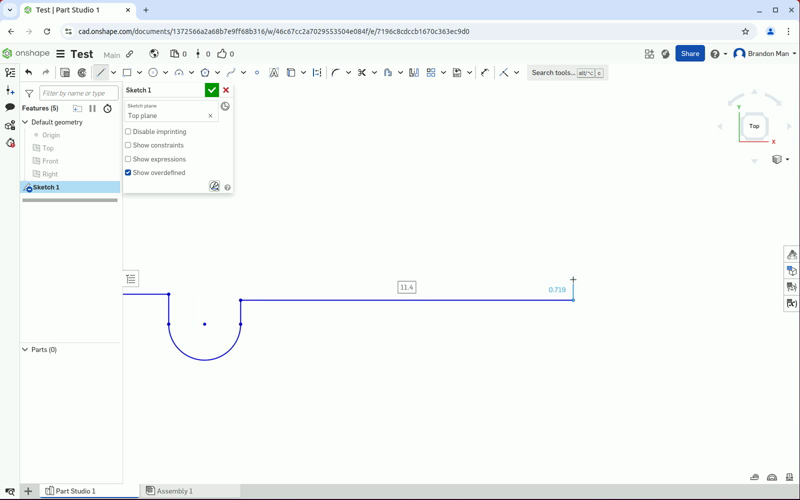
scroll(6)
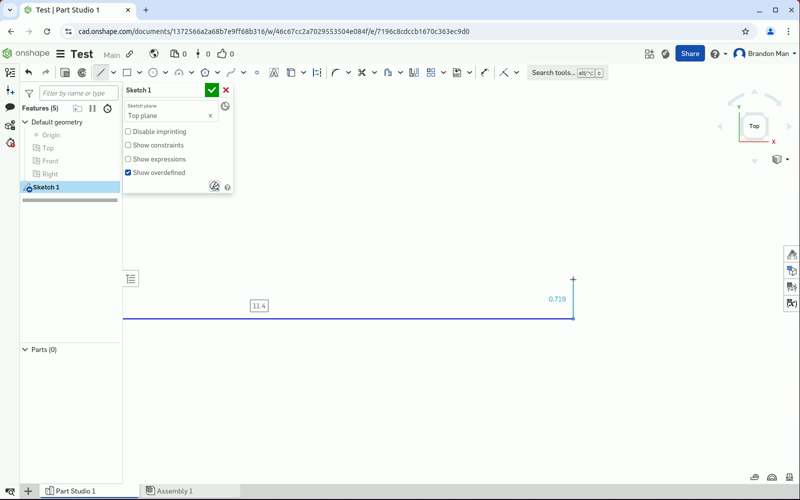
click(573, 279)
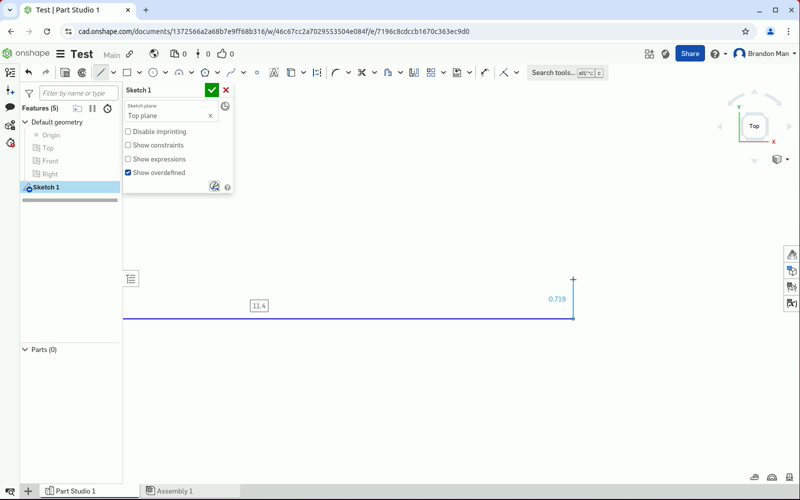
scroll(-6)
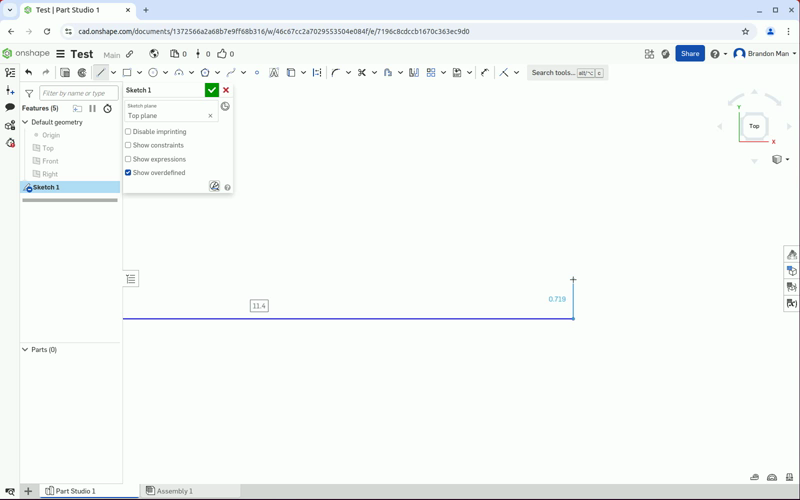
scroll(-6)
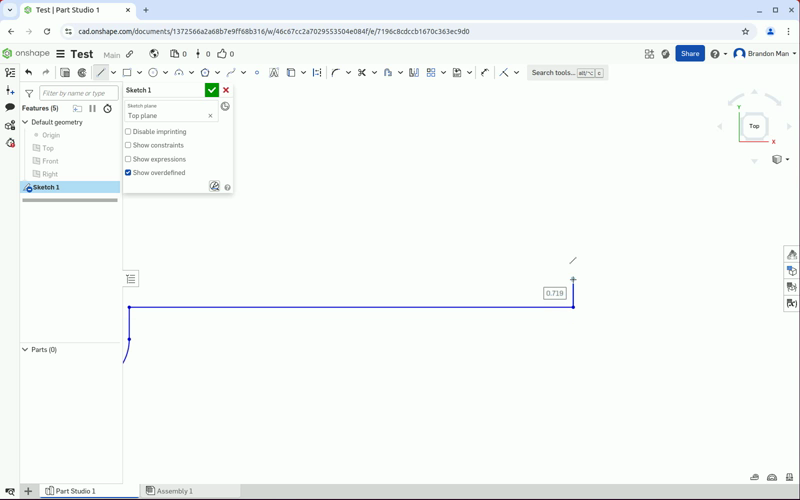
scroll(-6)
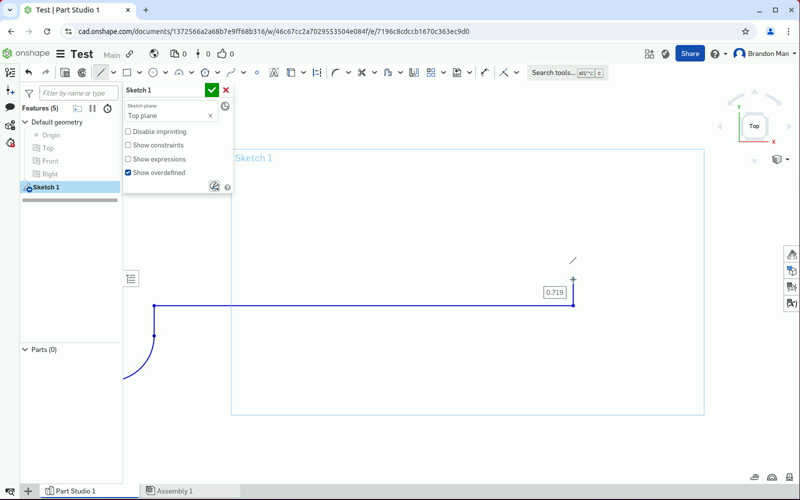
scroll(-6)
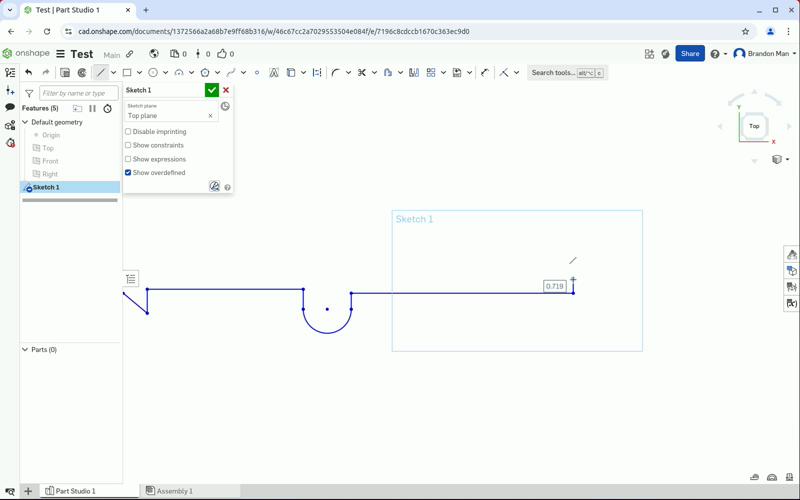
scroll(-6)
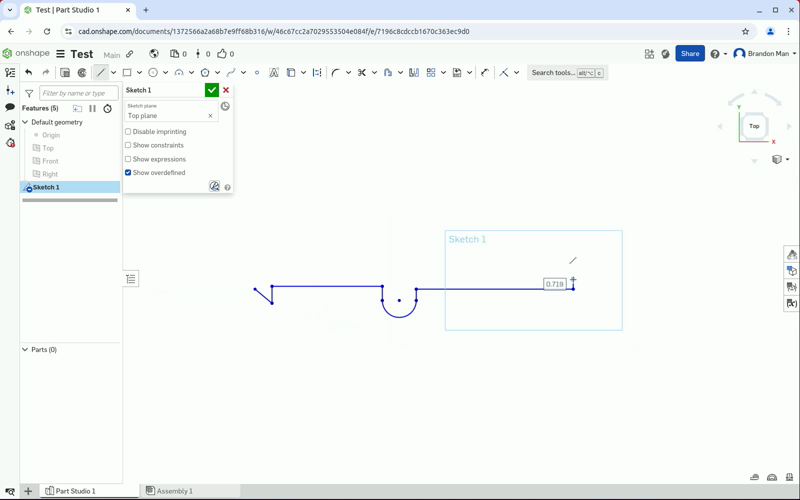
scroll(-6)
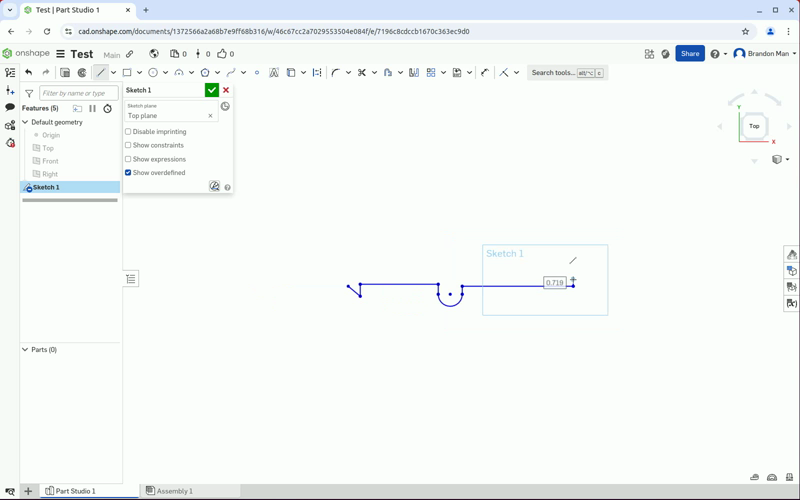
scroll(-6)
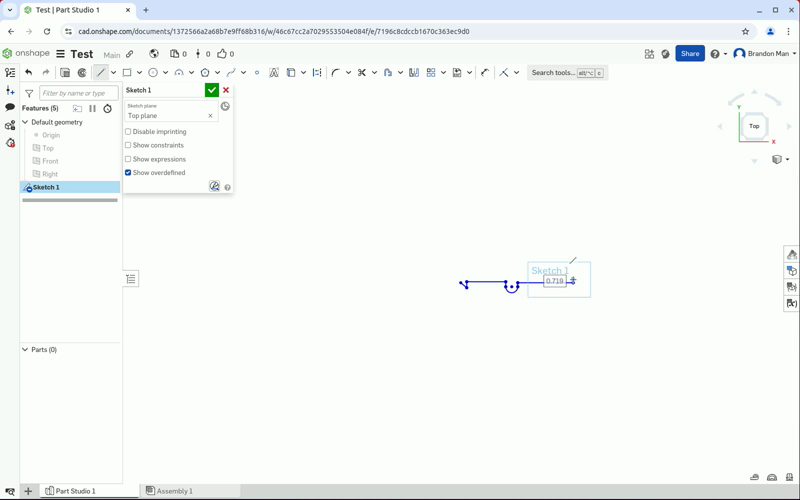
key_up(shift)
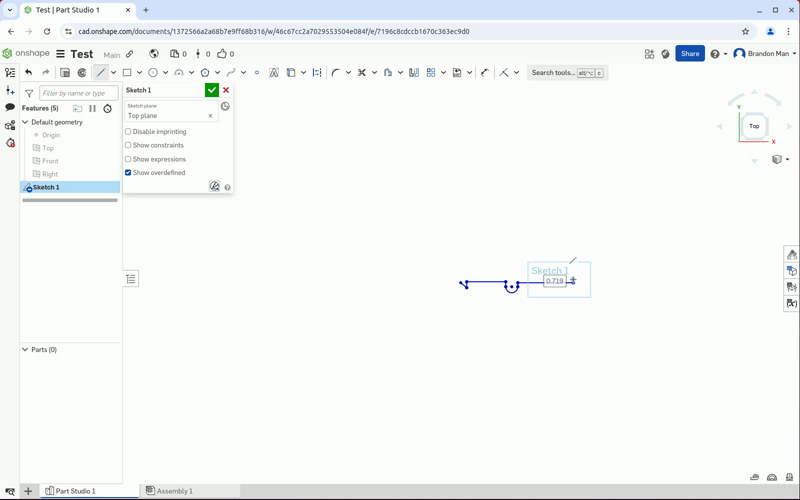
key(esc)
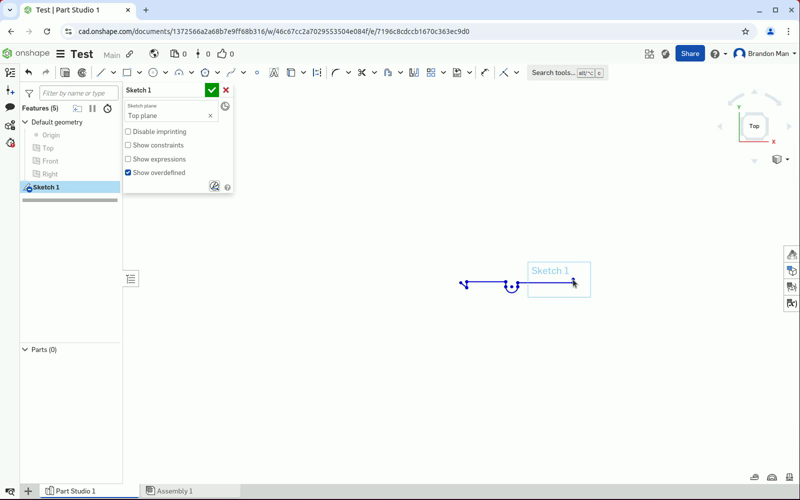
key(a)
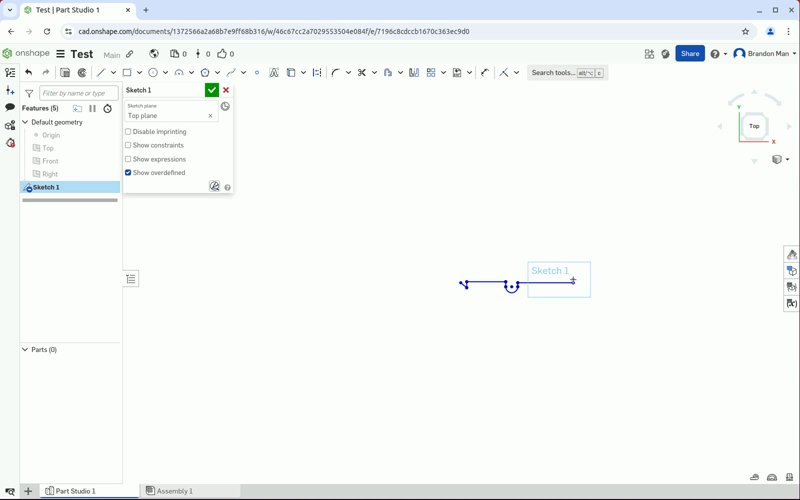
mouse_move(573, 279)
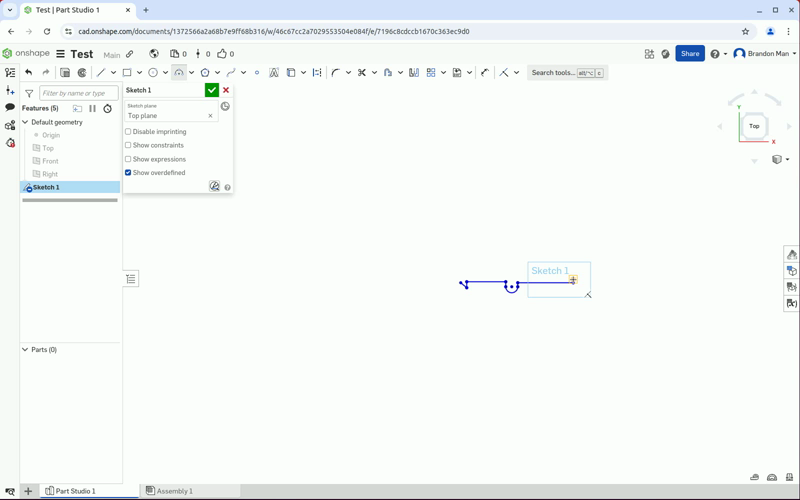
scroll(6)
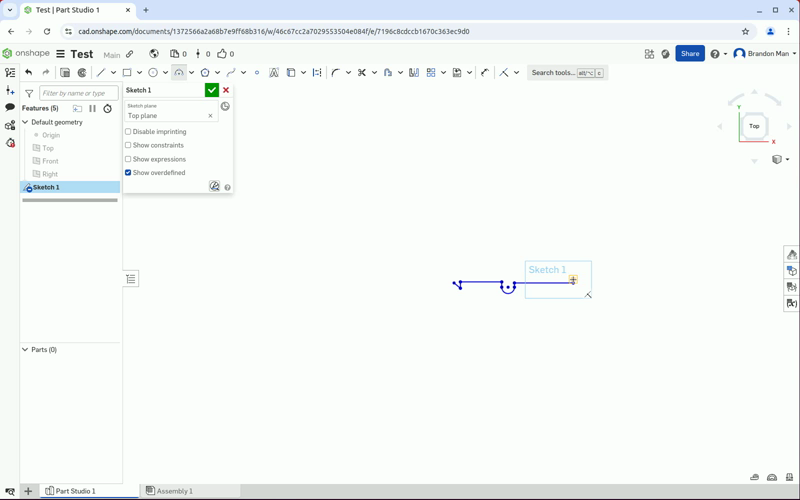
scroll(6)
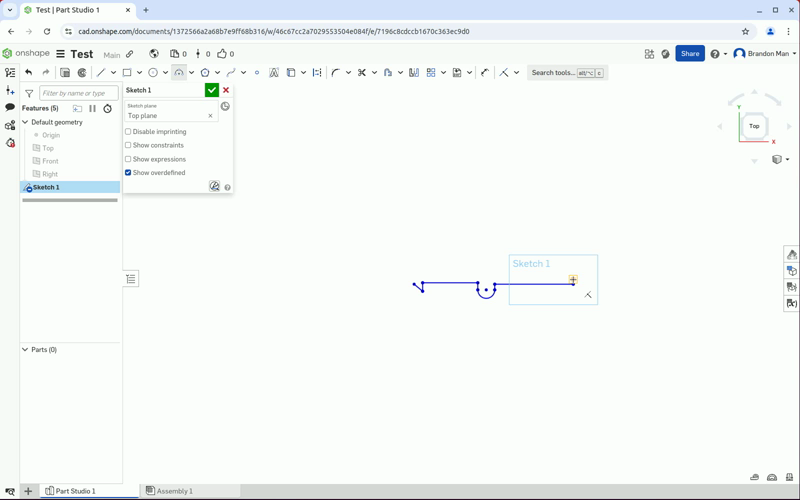
scroll(6)
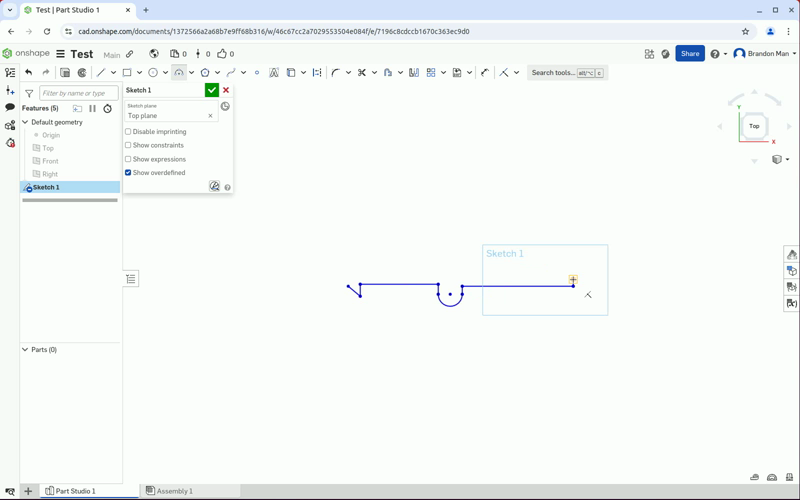
scroll(6)
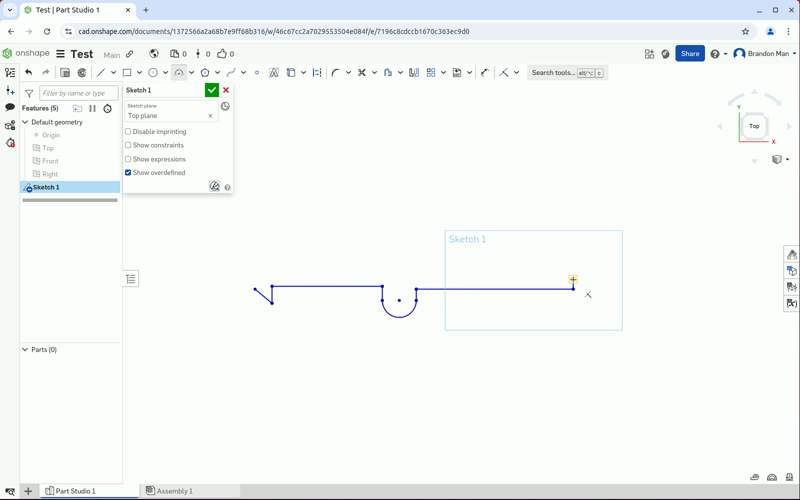
scroll(6)
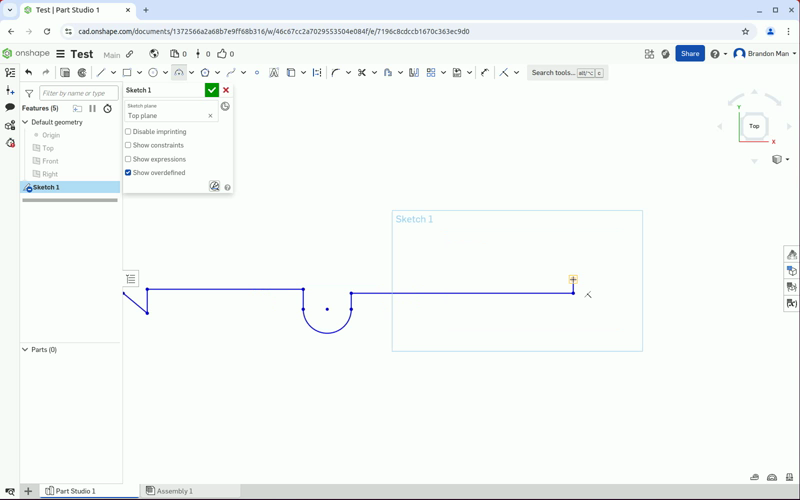
scroll(6)
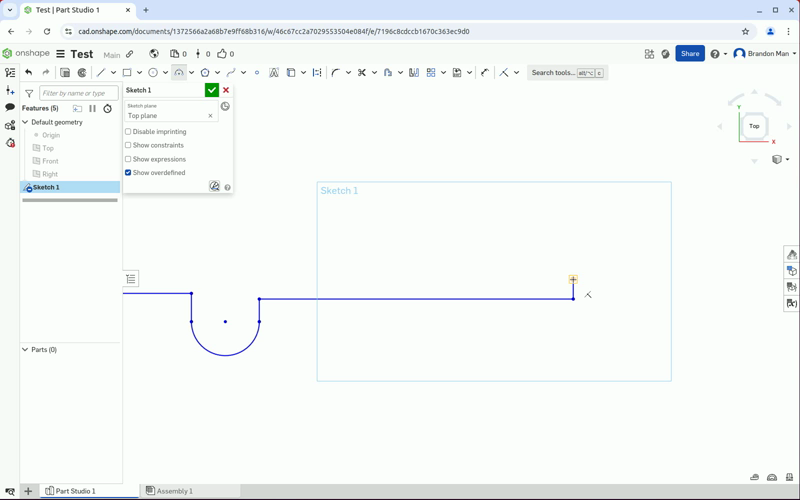
scroll(6)
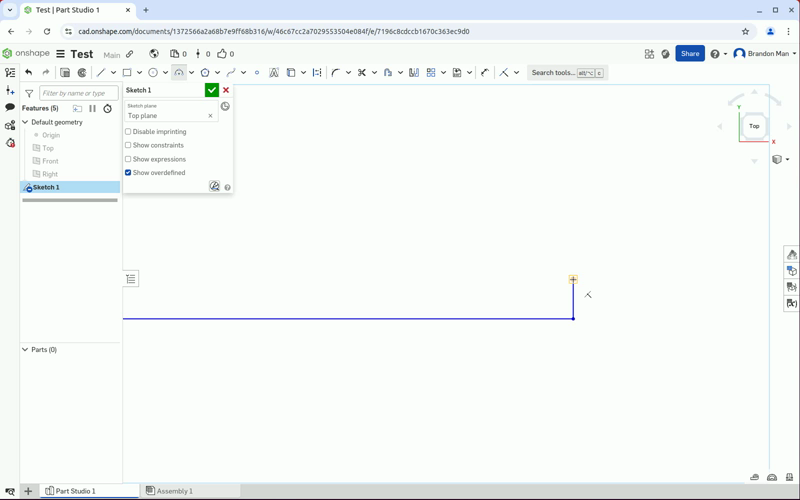
click(573, 279)
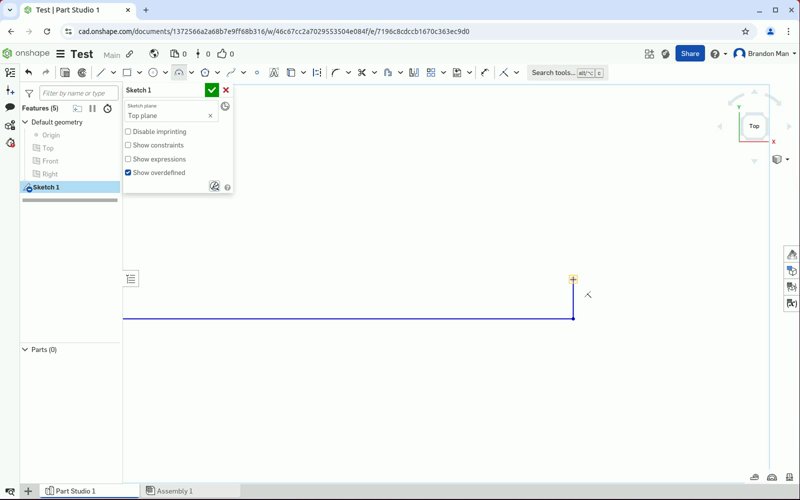
scroll(-6)
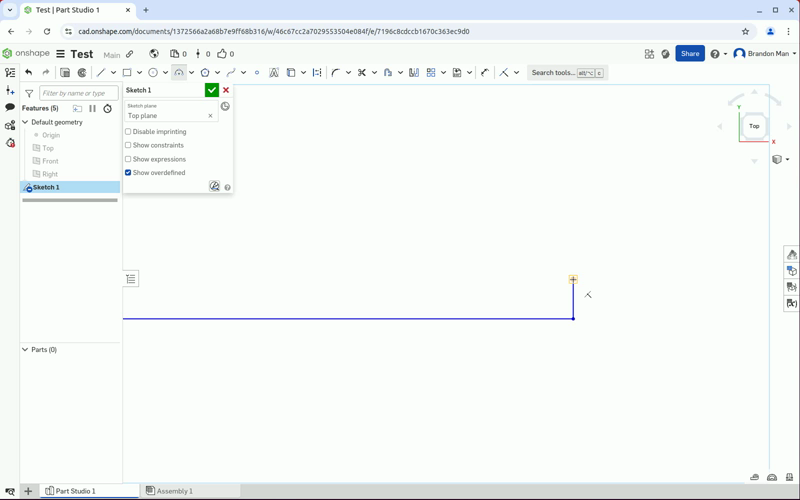
scroll(-6)
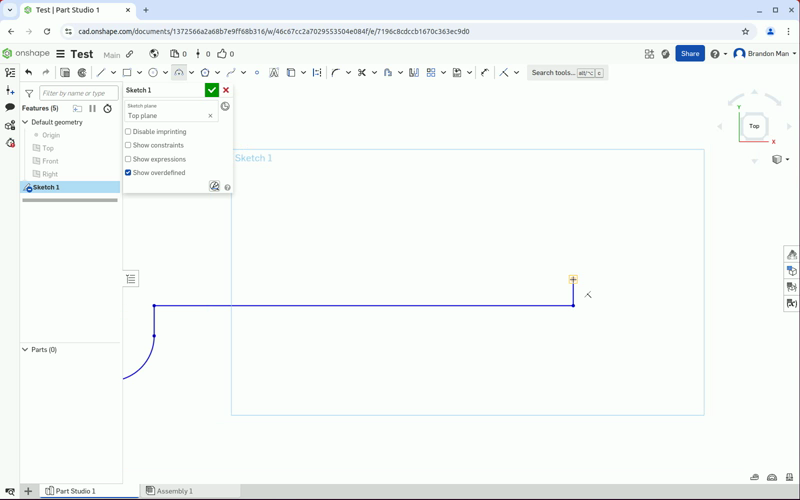
scroll(-6)
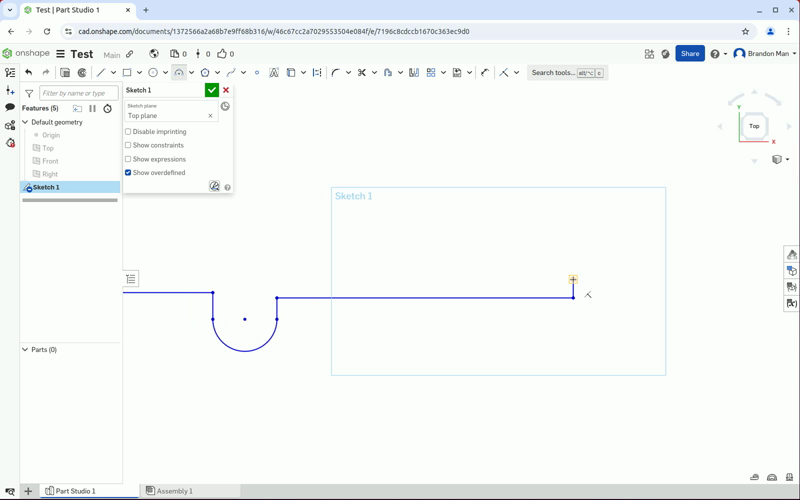
scroll(-6)
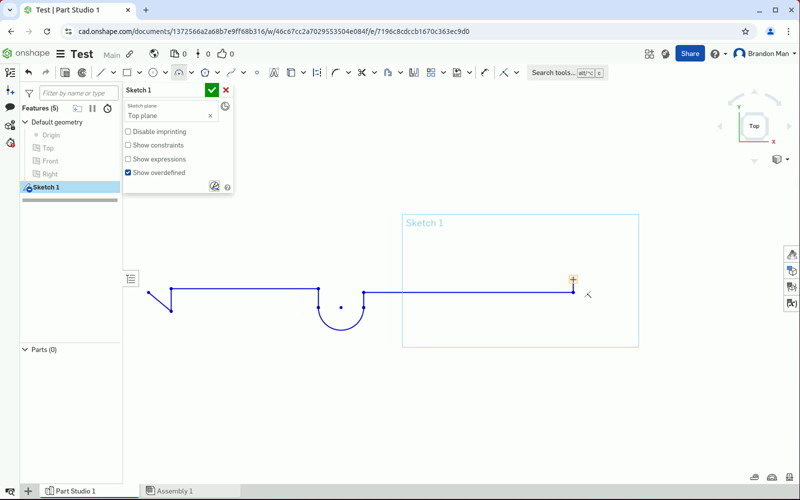
scroll(-6)
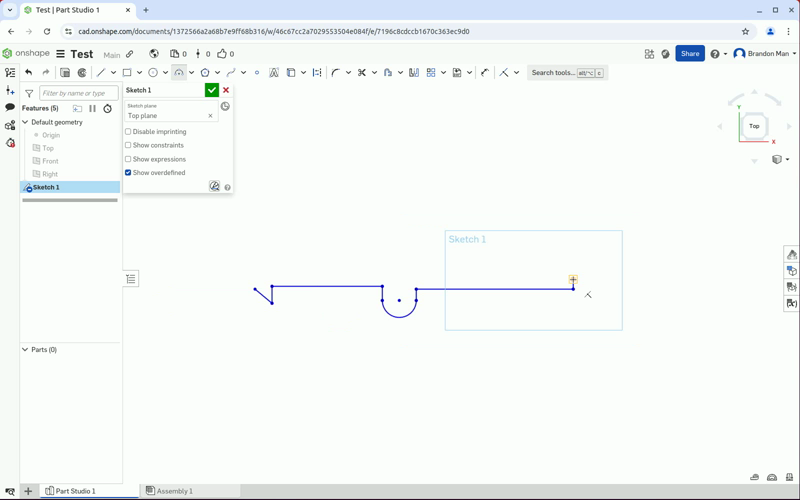
scroll(-6)
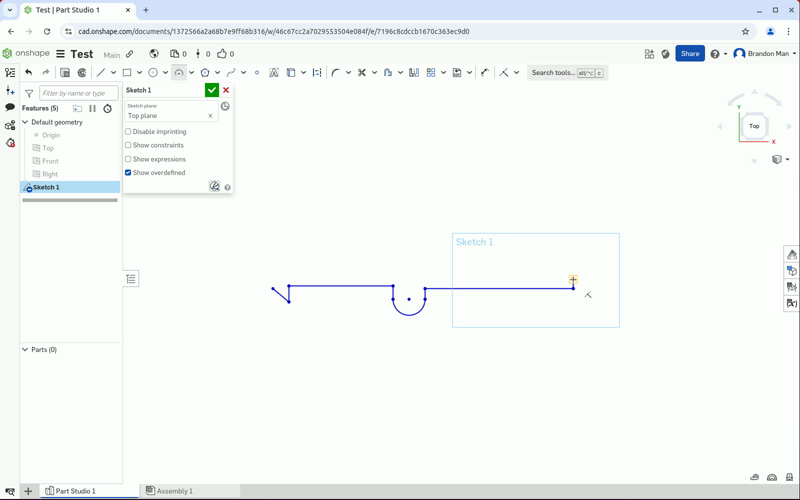
scroll(-6)
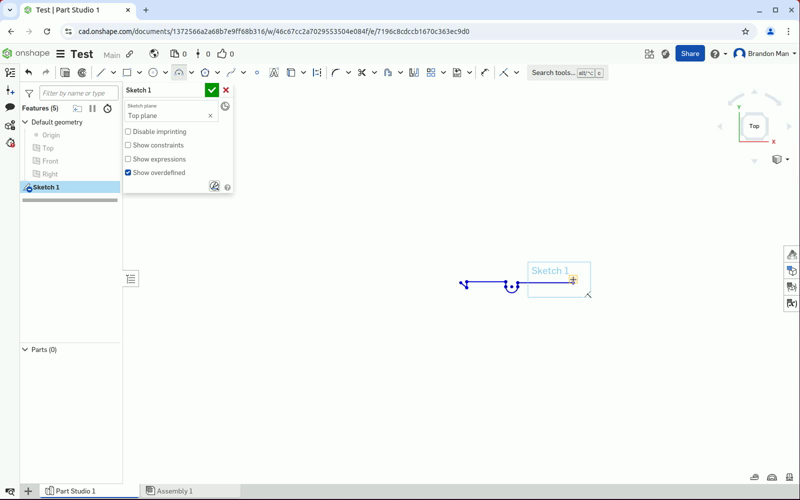
key_down(shift)
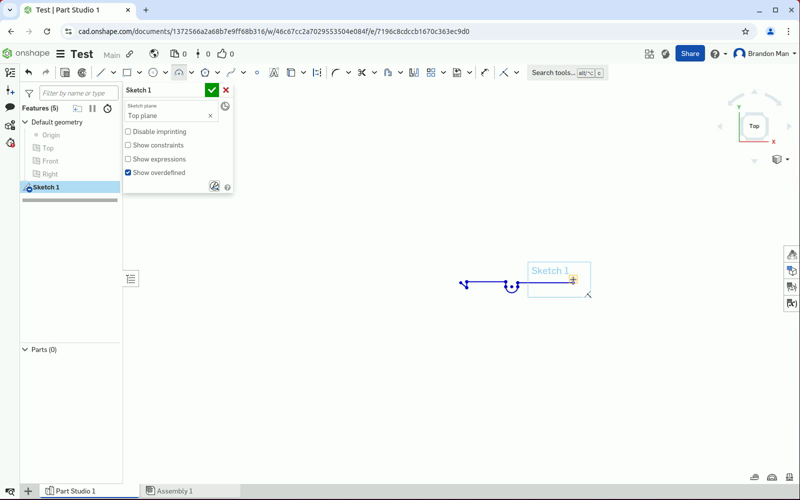
mouse_move(570, 278)
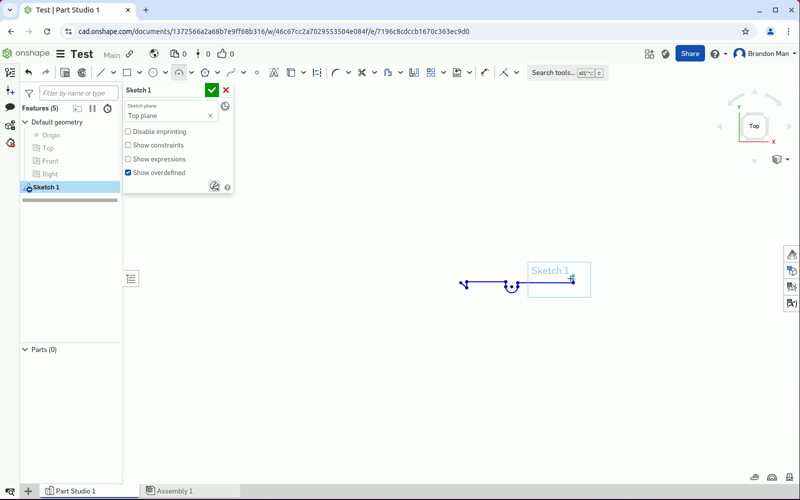
scroll(6)
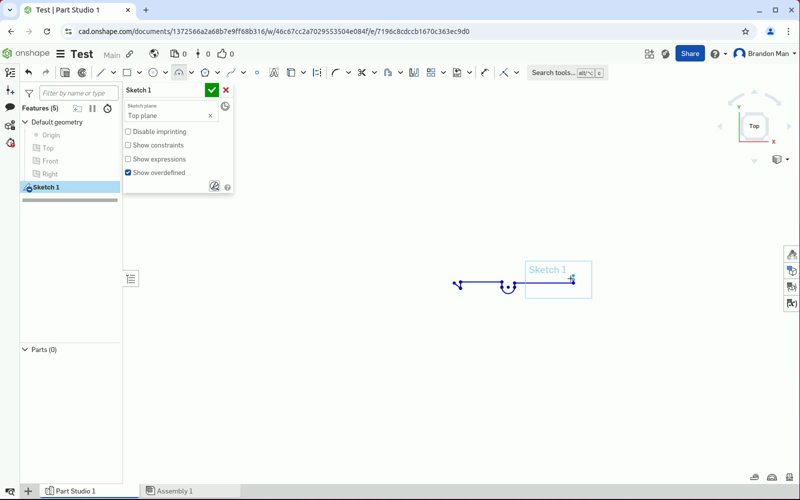
scroll(6)
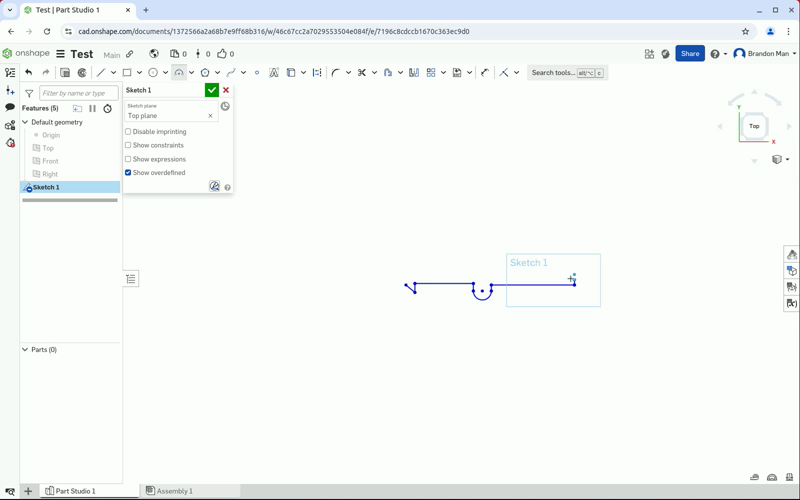
scroll(6)
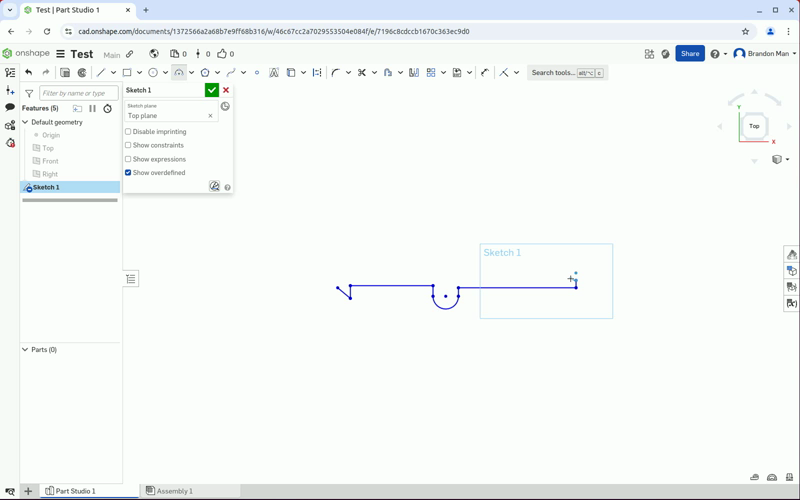
scroll(6)
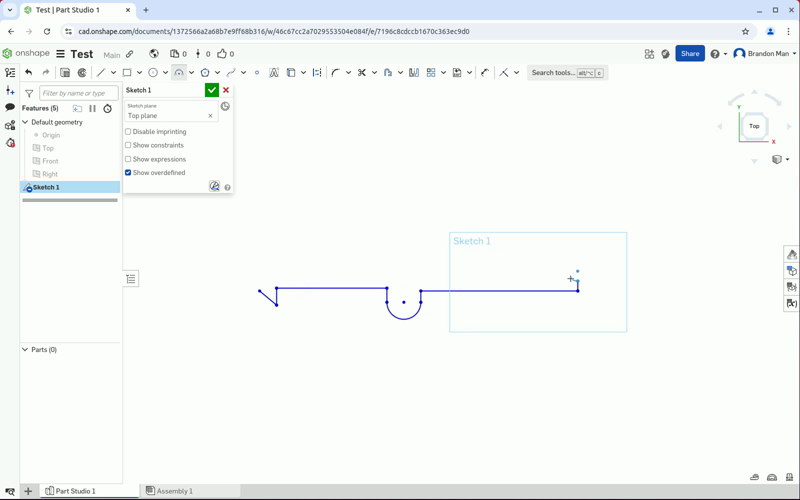
scroll(6)
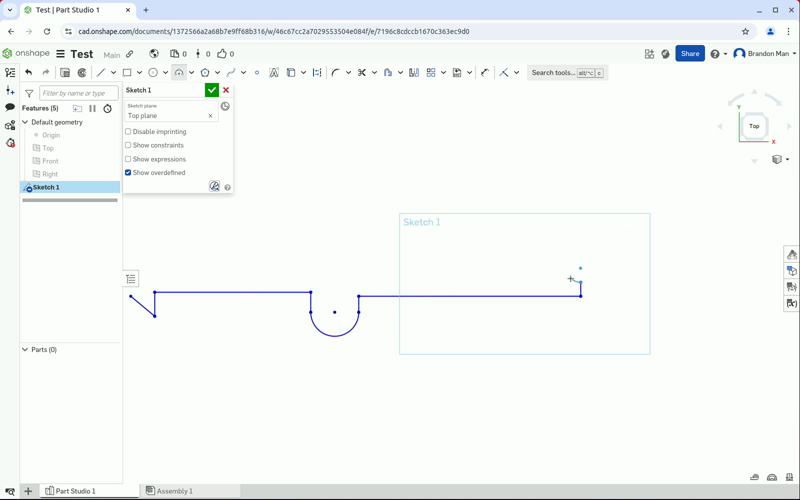
scroll(6)
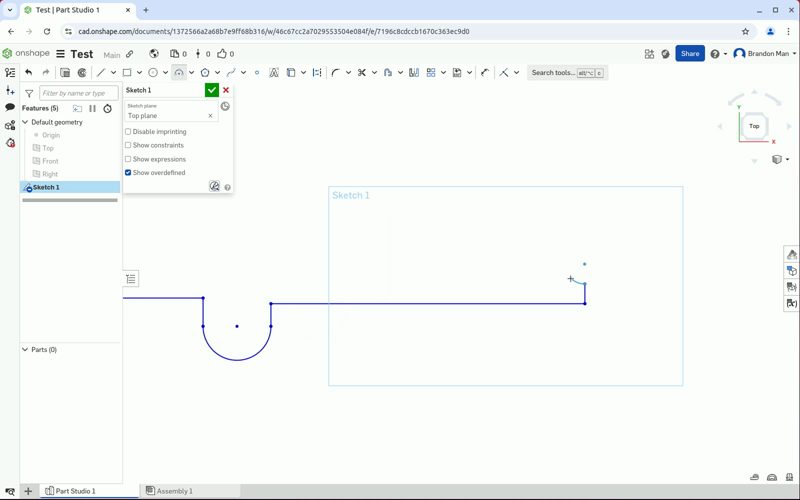
scroll(6)
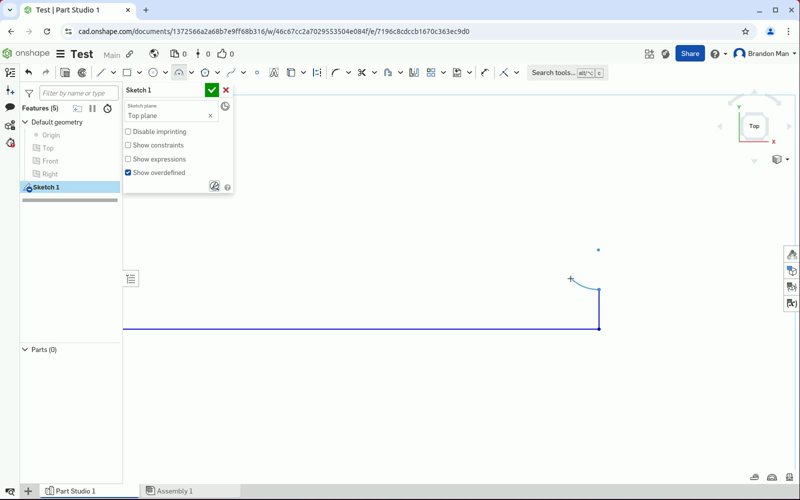
click(570, 278)
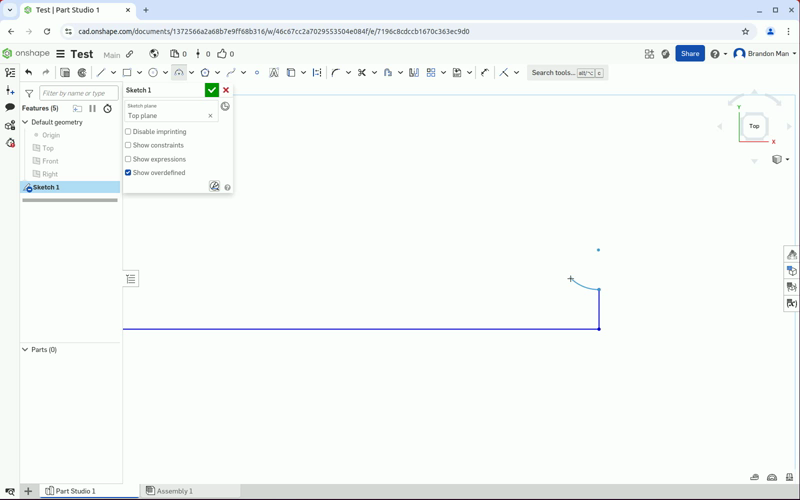
scroll(-6)
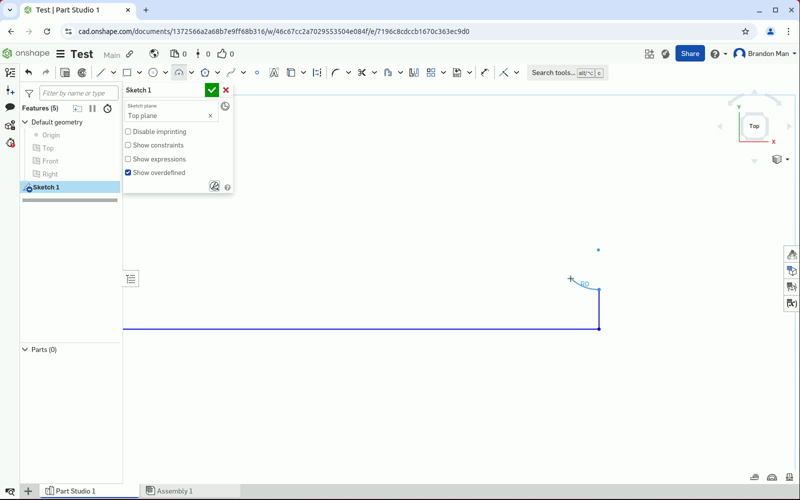
scroll(-6)
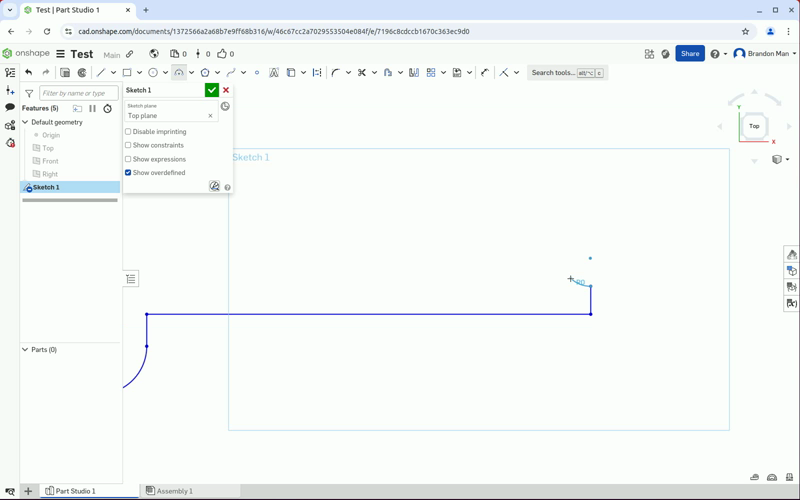
scroll(-6)
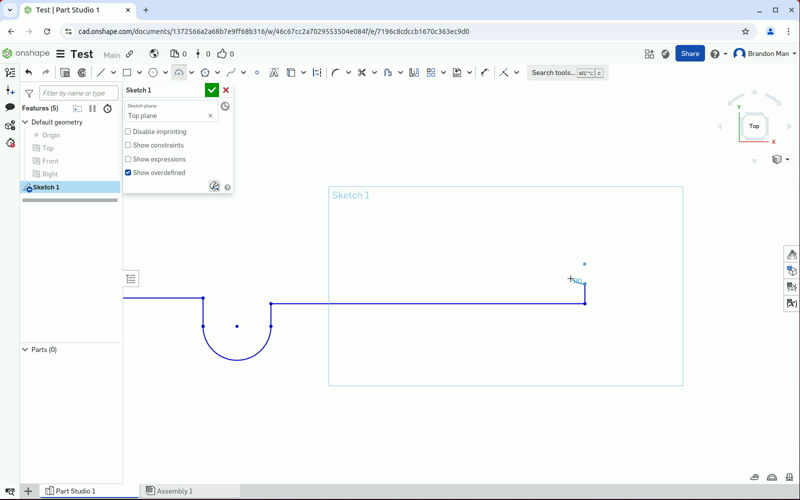
scroll(-6)
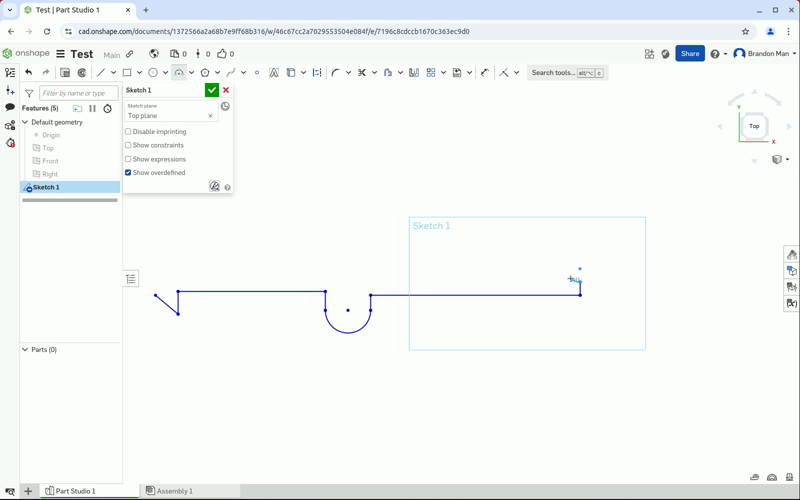
scroll(-6)
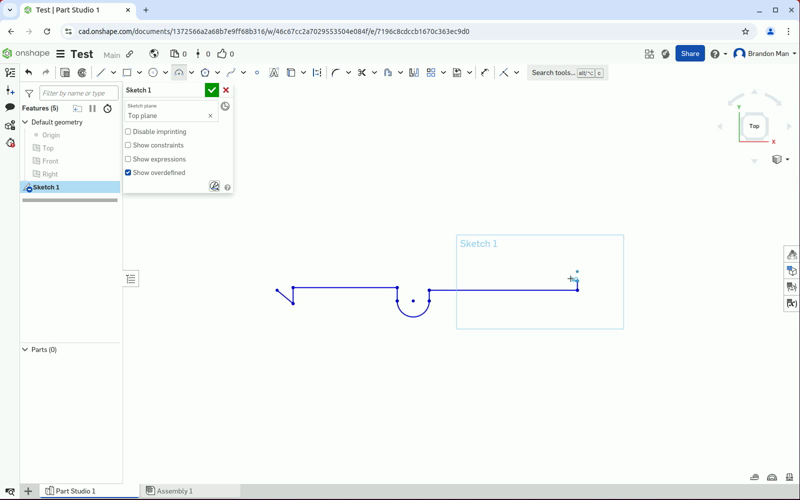
scroll(-6)
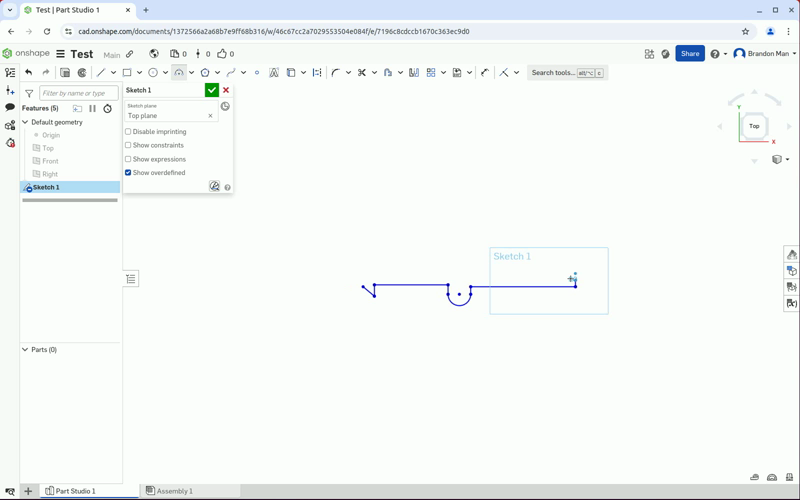
scroll(-6)
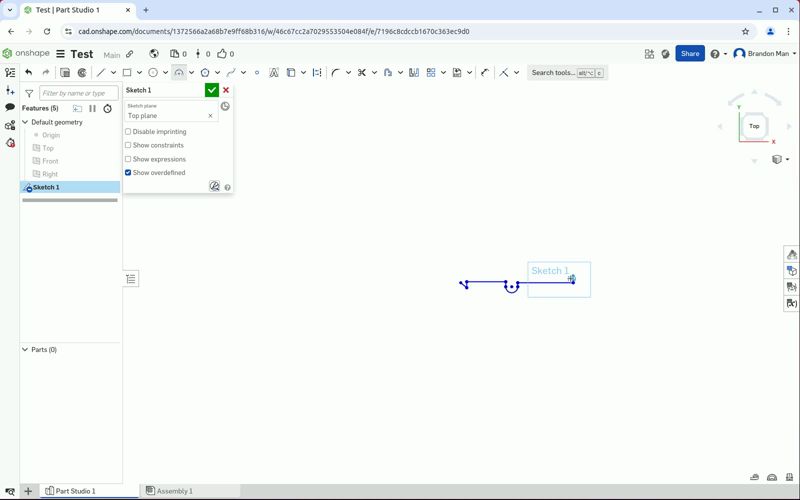
mouse_move(572, 278)
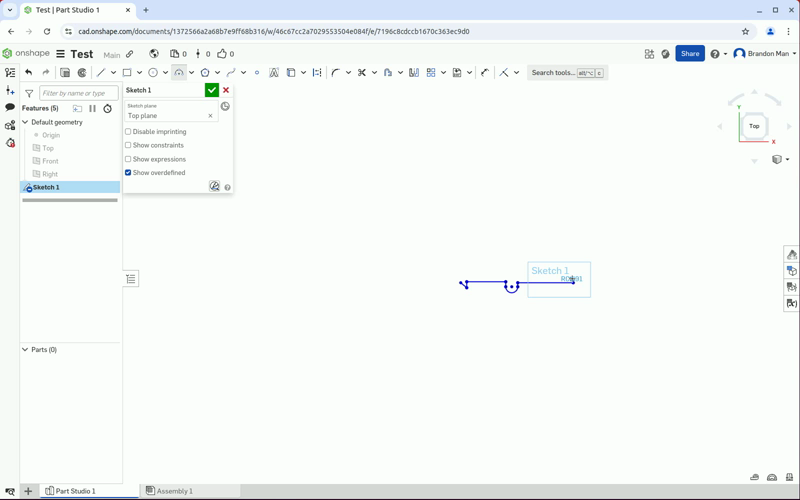
scroll(6)
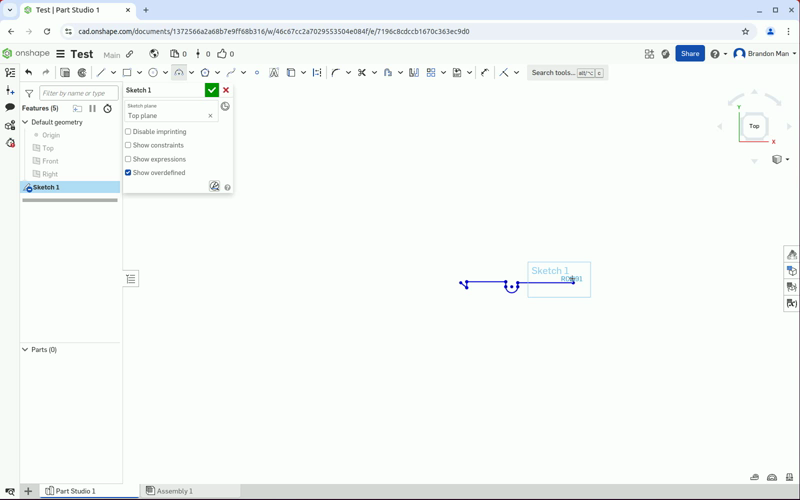
scroll(6)
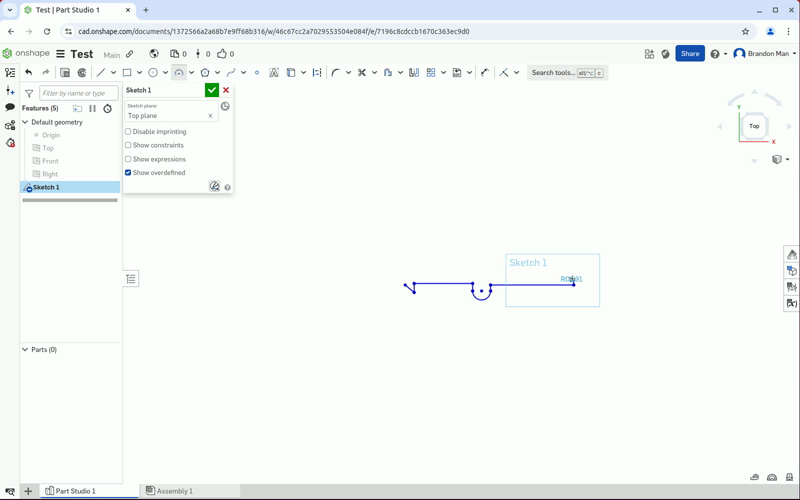
scroll(6)
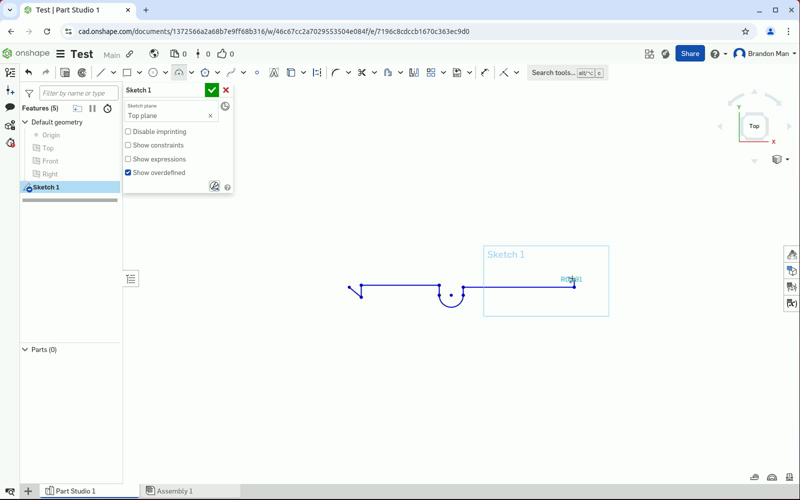
scroll(6)
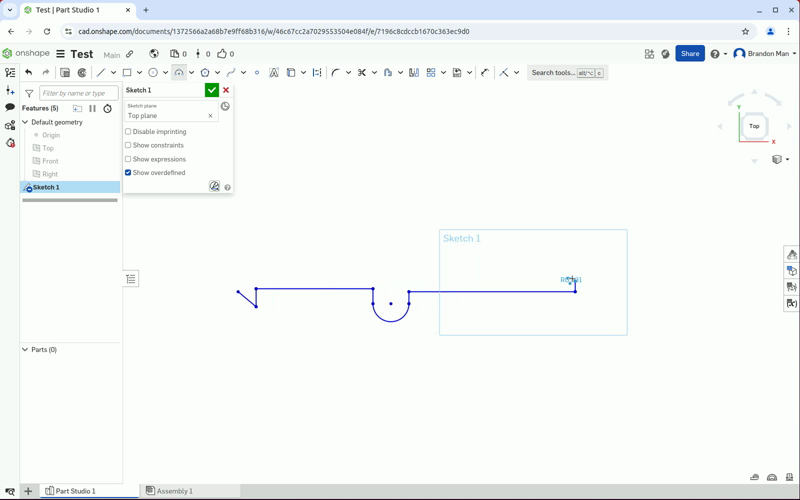
scroll(6)
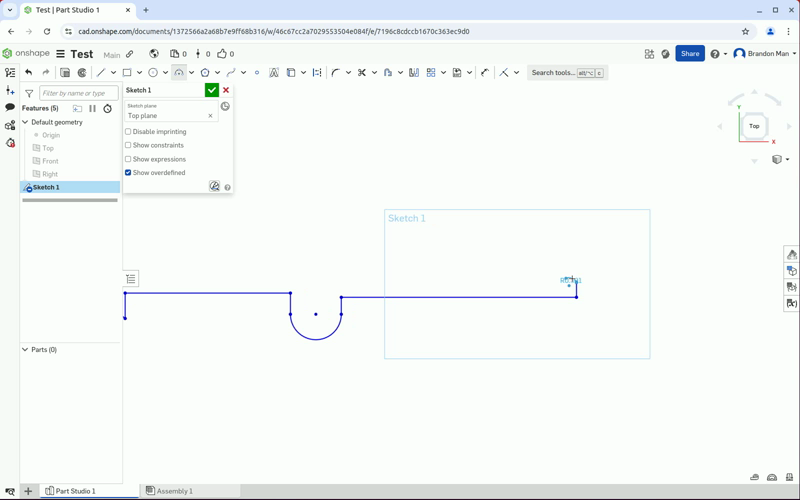
scroll(6)
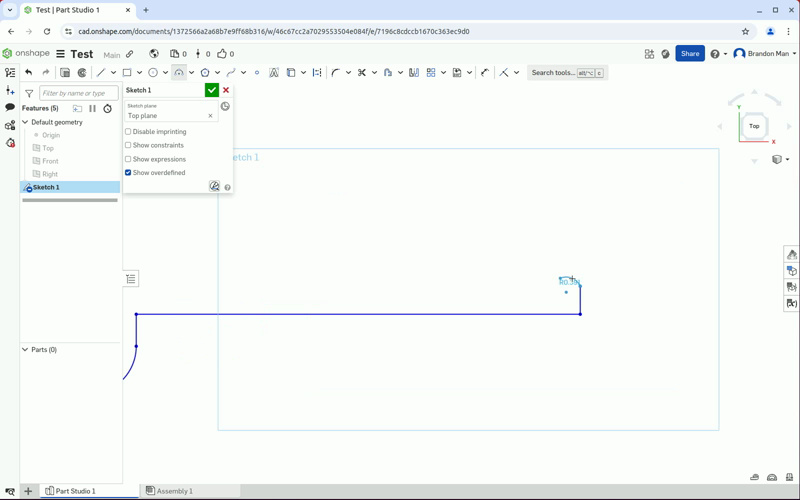
scroll(6)
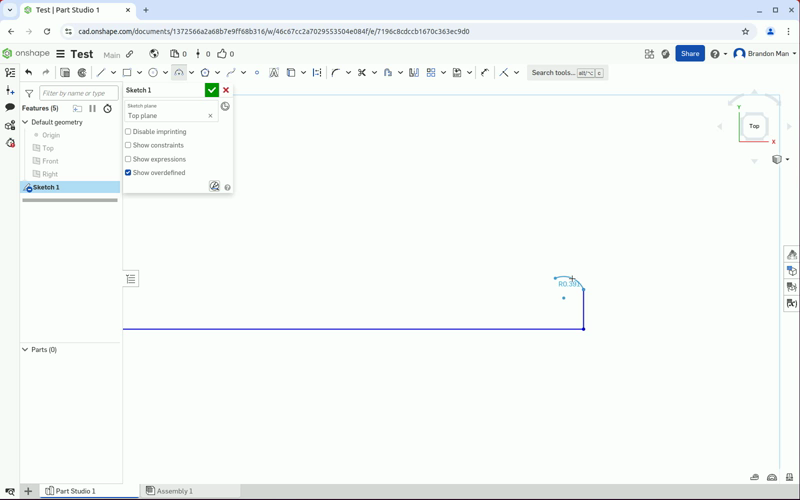
click(572, 278)
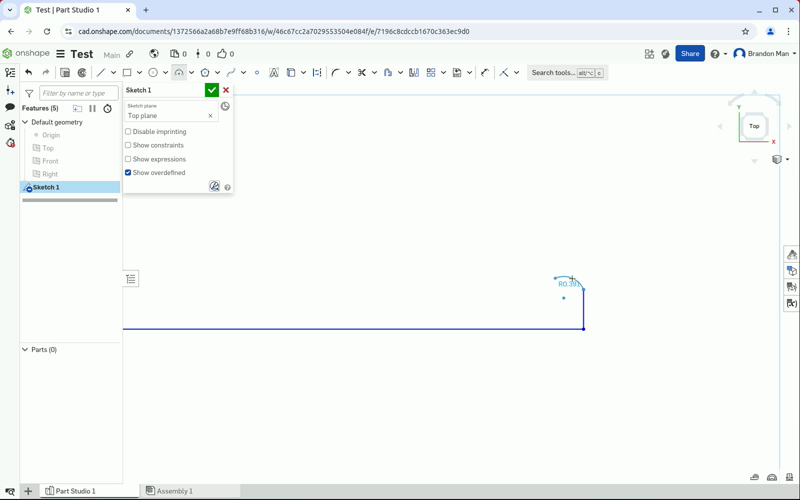
scroll(-6)
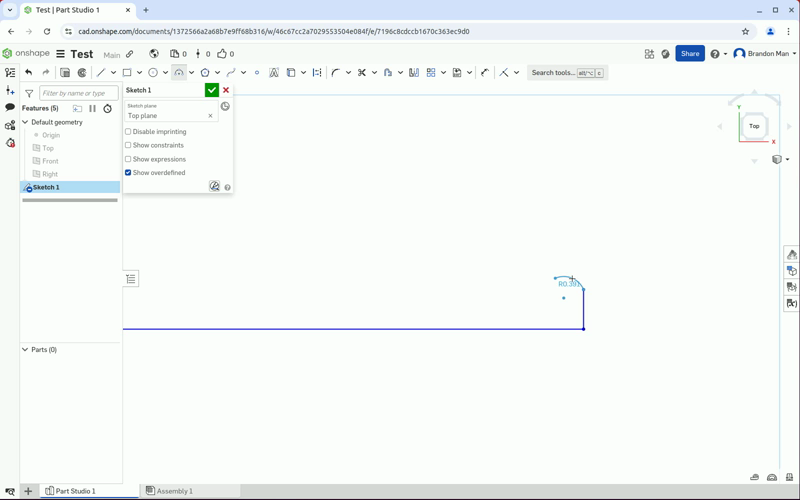
scroll(-6)
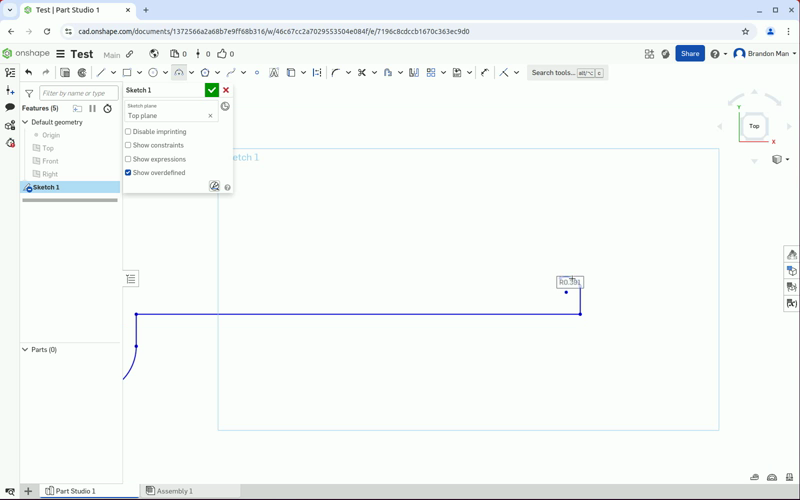
scroll(-6)
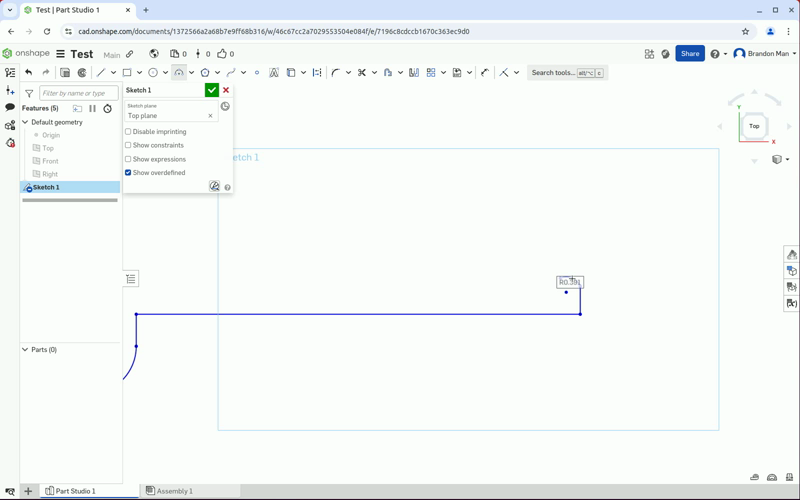
scroll(-6)
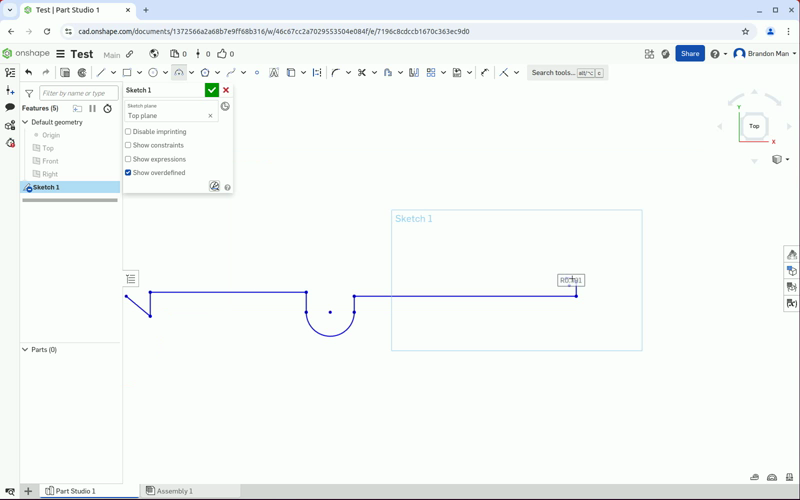
scroll(-6)
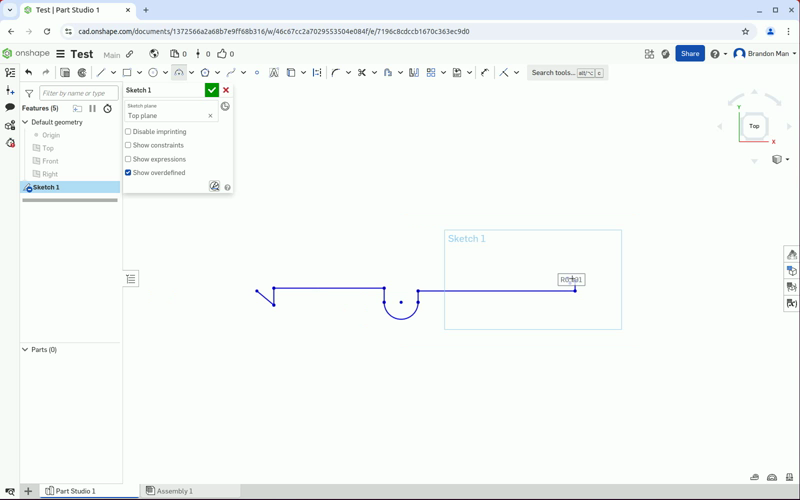
scroll(-6)
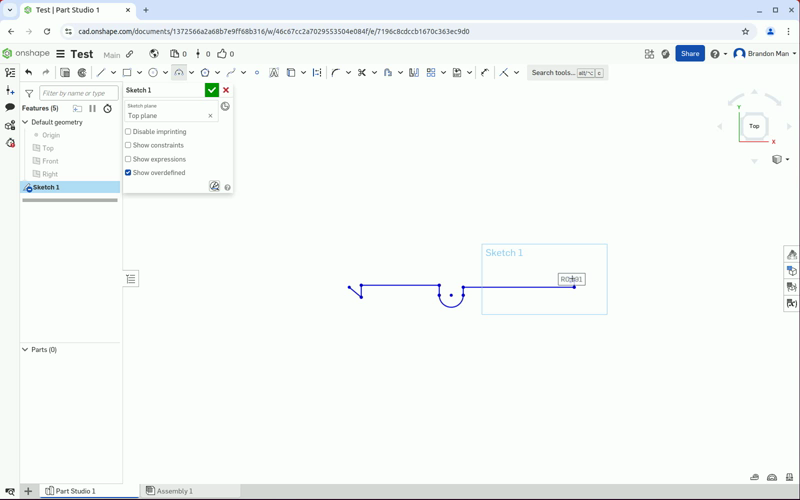
scroll(-6)
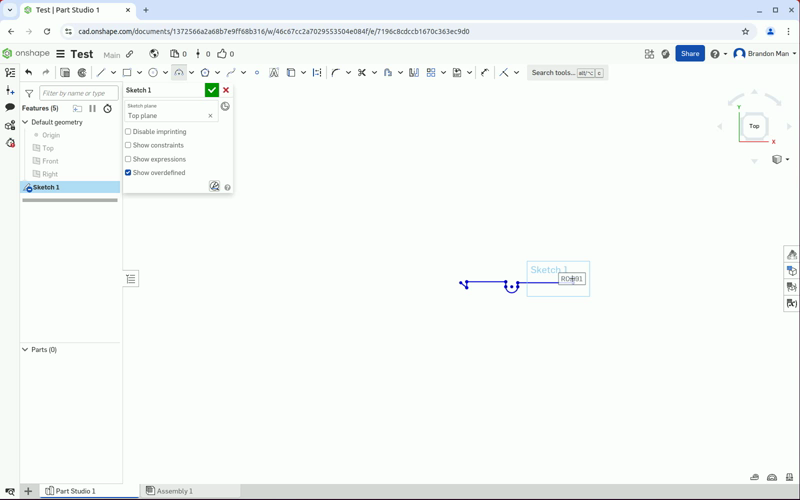
key_up(shift)
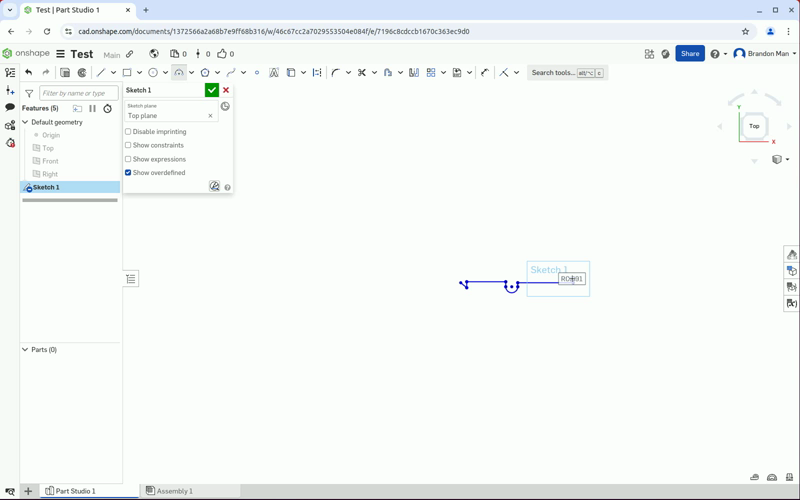
key(esc)
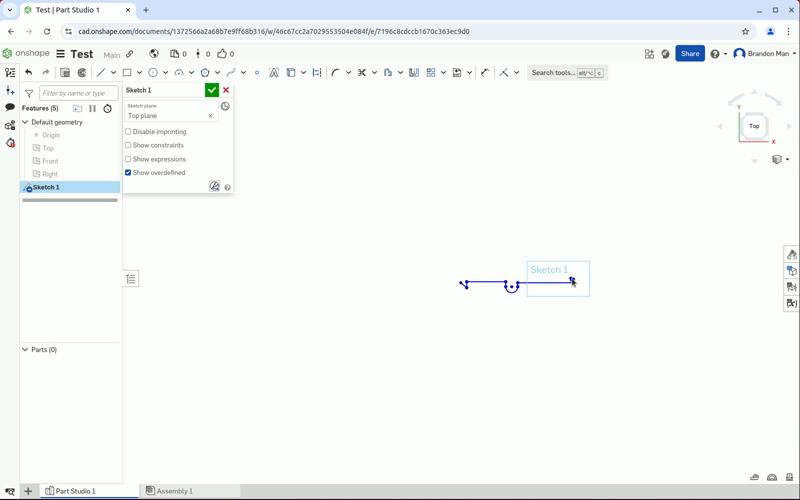
key(l)
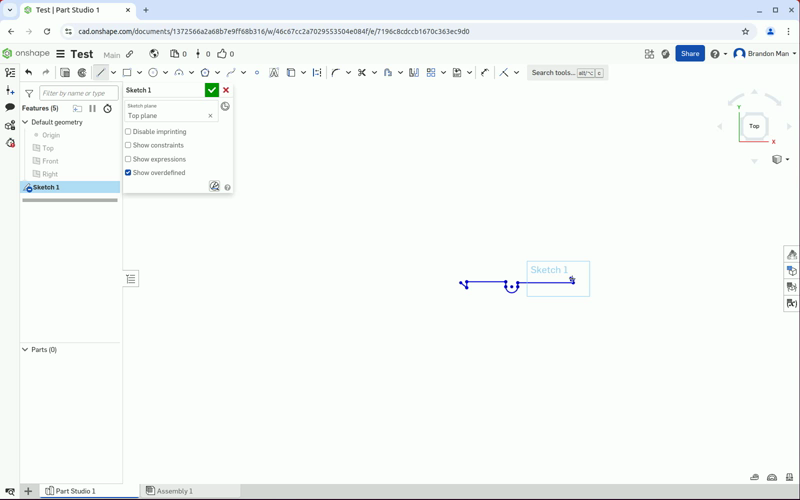
mouse_move(570, 278)
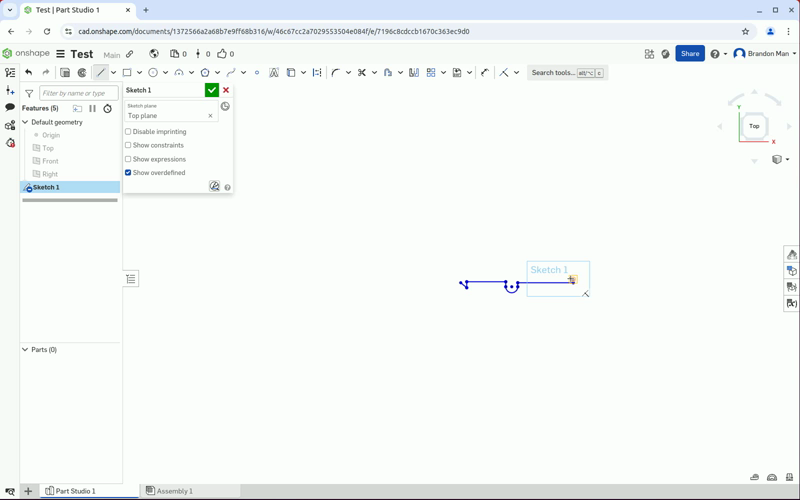
scroll(6)
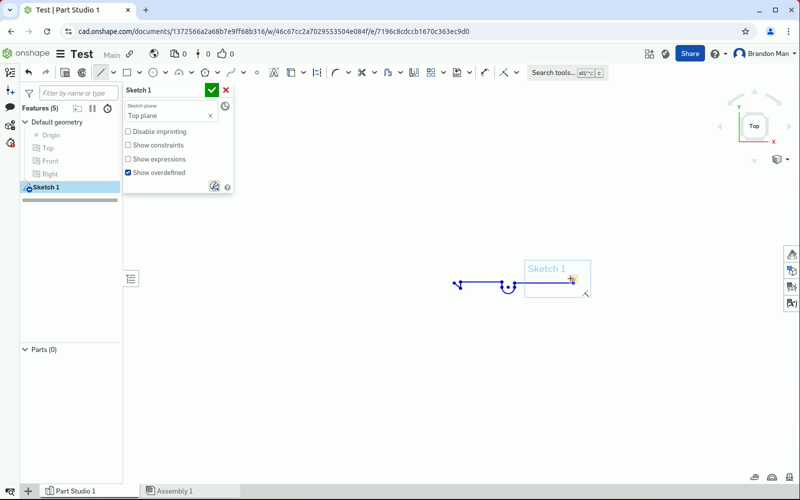
scroll(6)
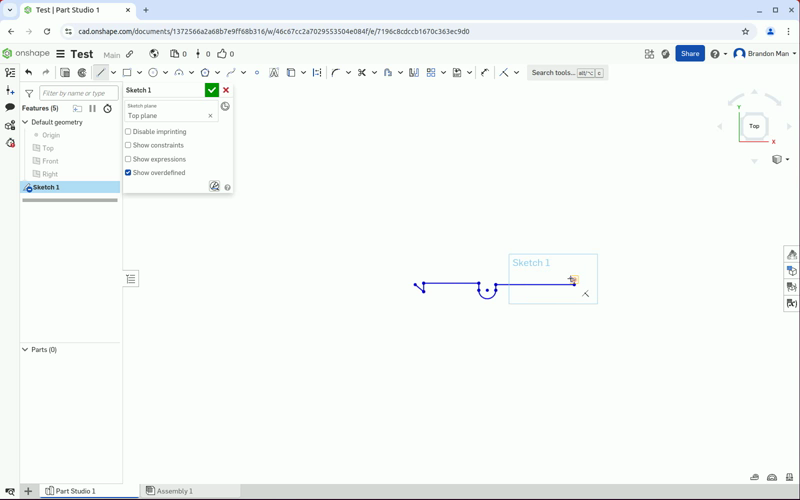
scroll(6)
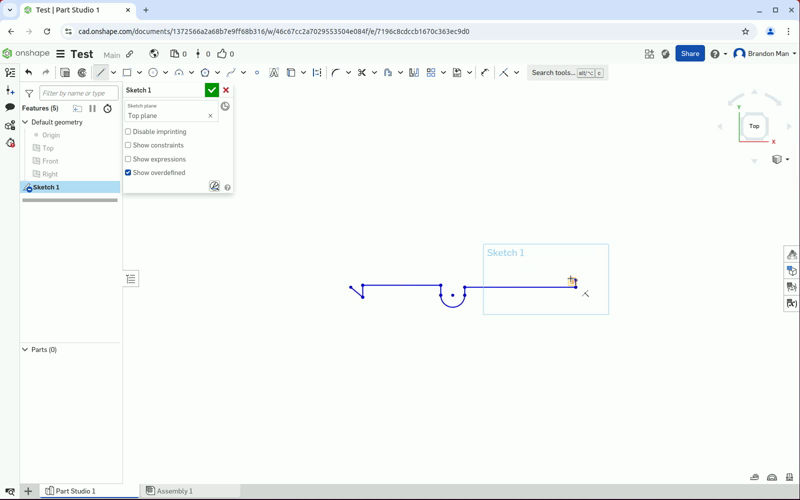
scroll(6)
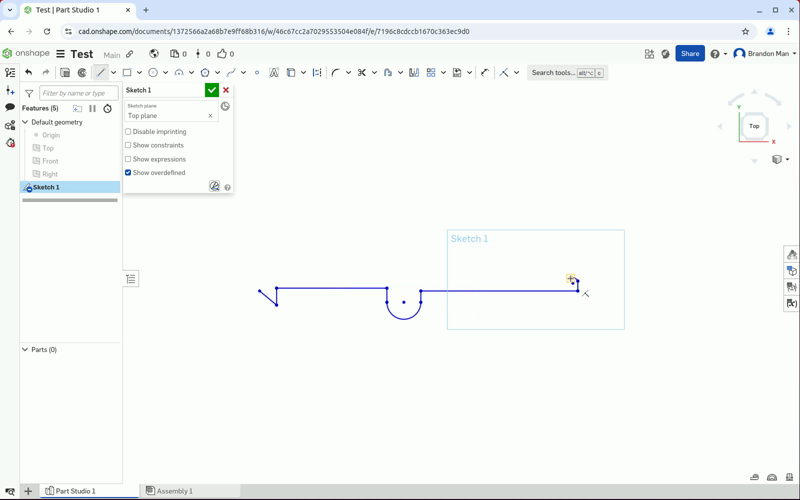
scroll(6)
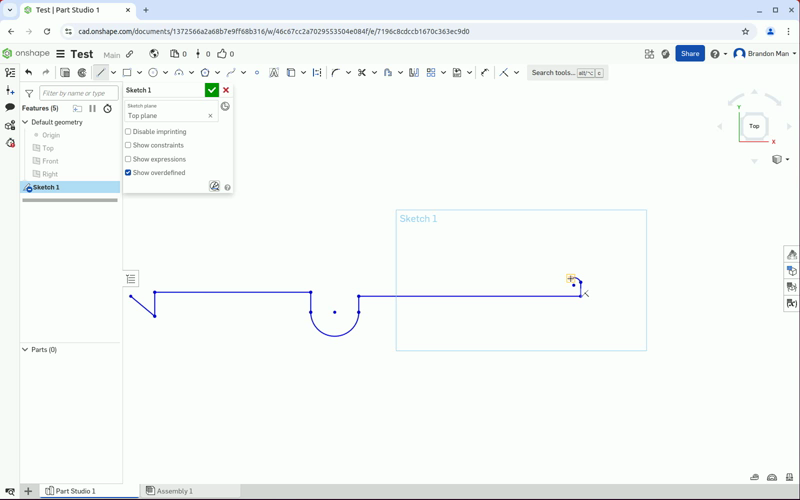
scroll(6)
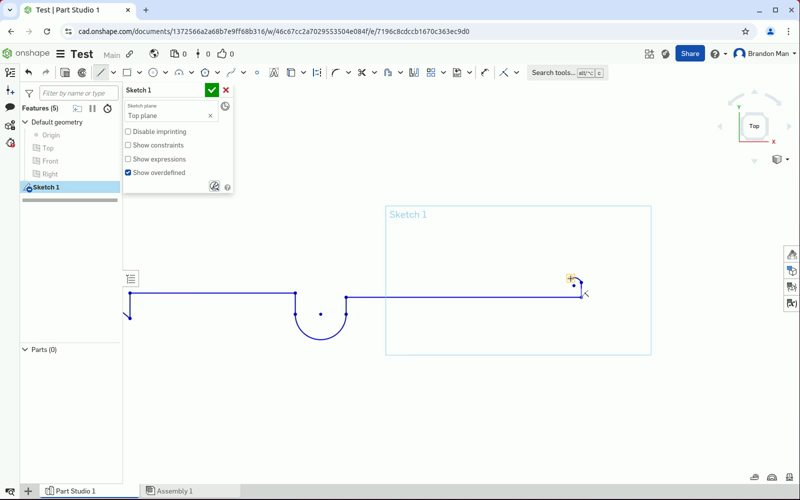
scroll(6)
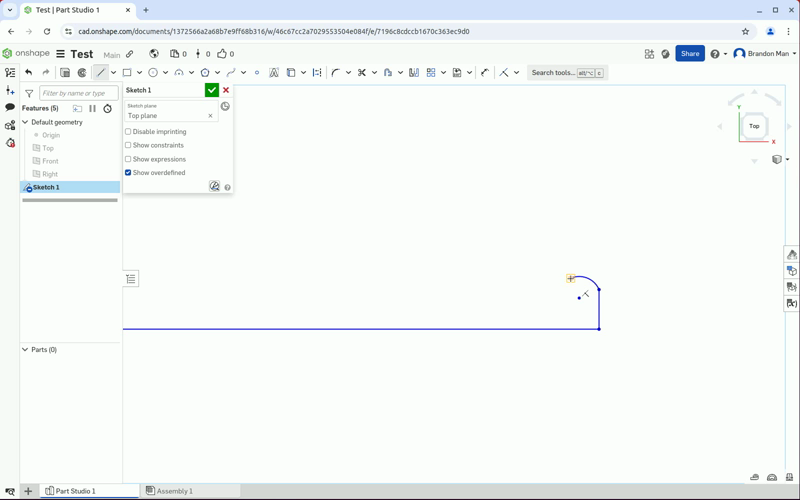
click(570, 278)
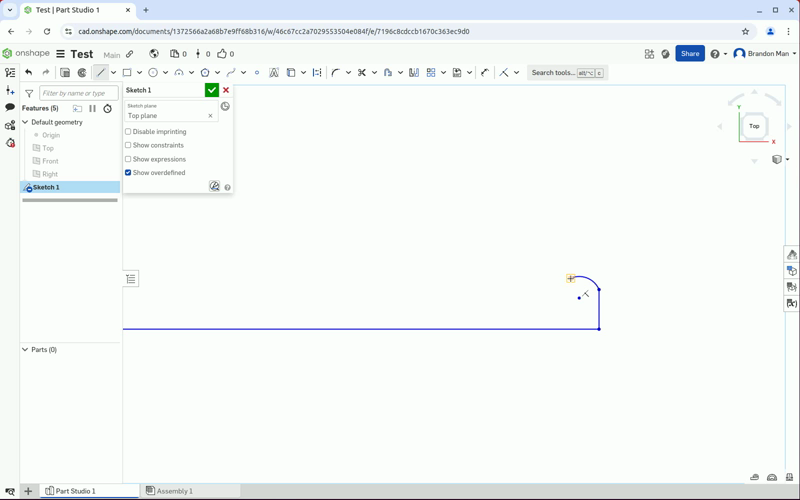
scroll(-6)
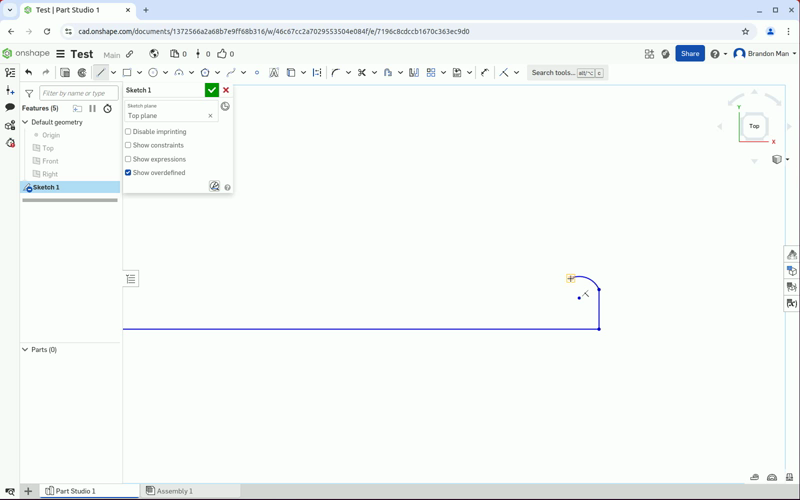
scroll(-6)
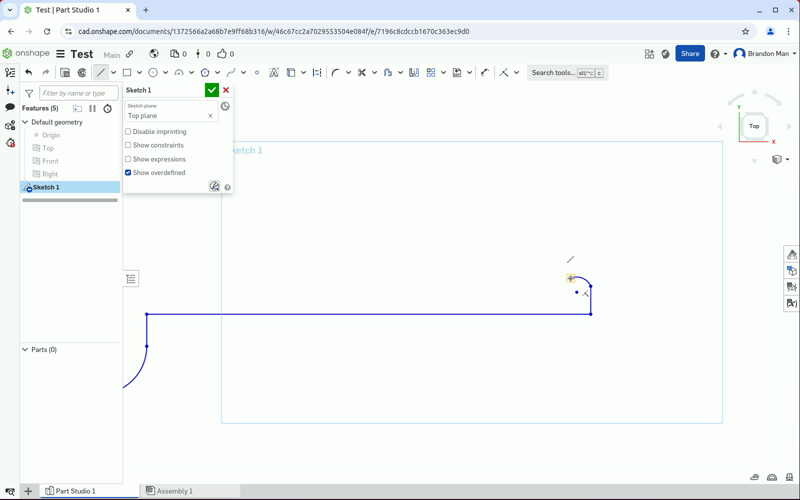
scroll(-6)
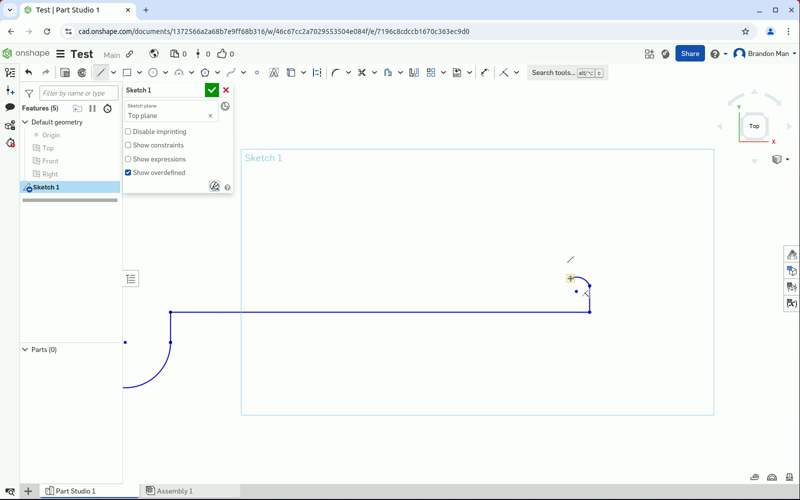
scroll(-6)
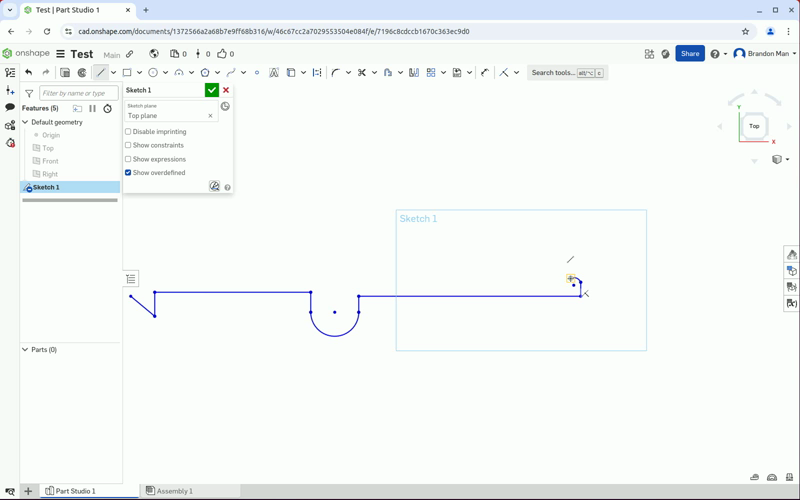
scroll(-6)
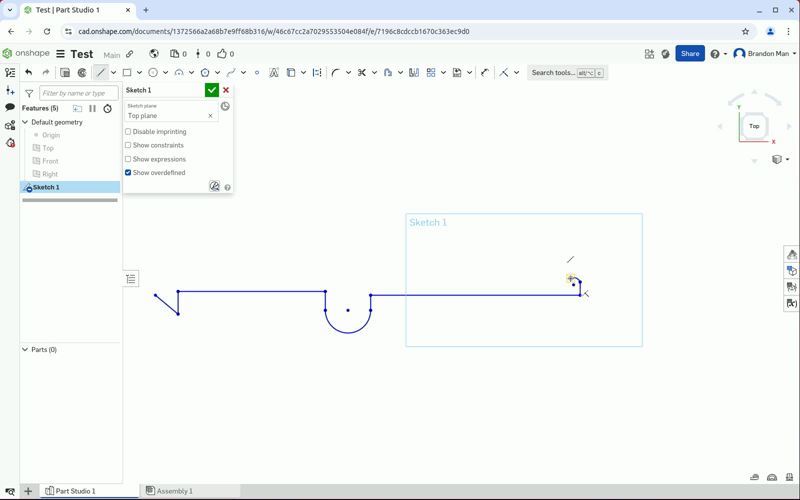
scroll(-6)
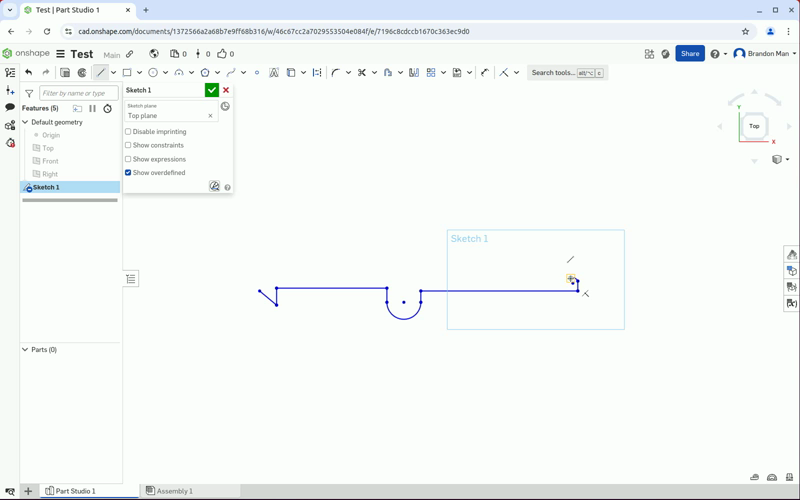
scroll(-6)
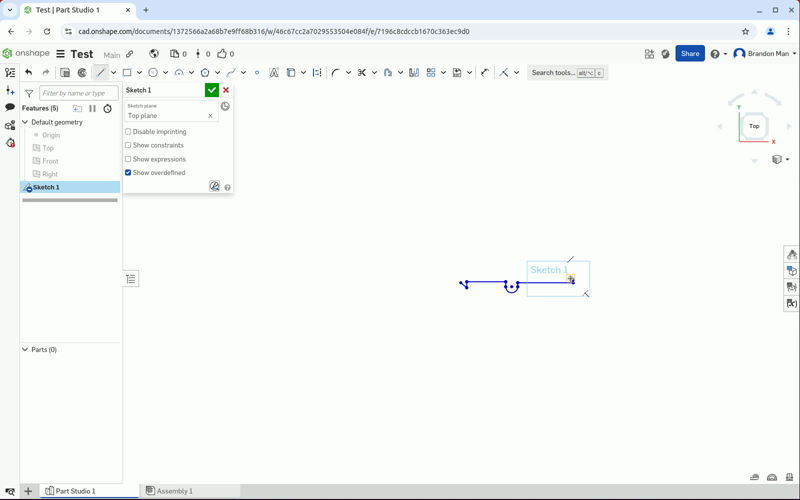
key_down(shift)
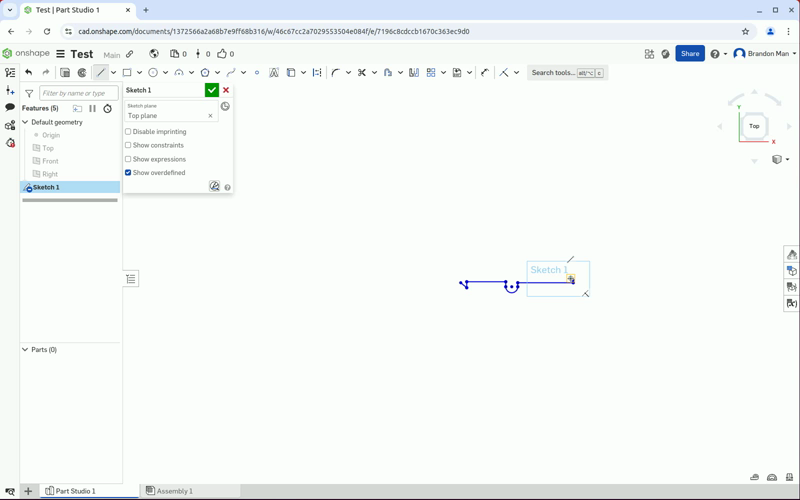
mouse_move(461, 278)
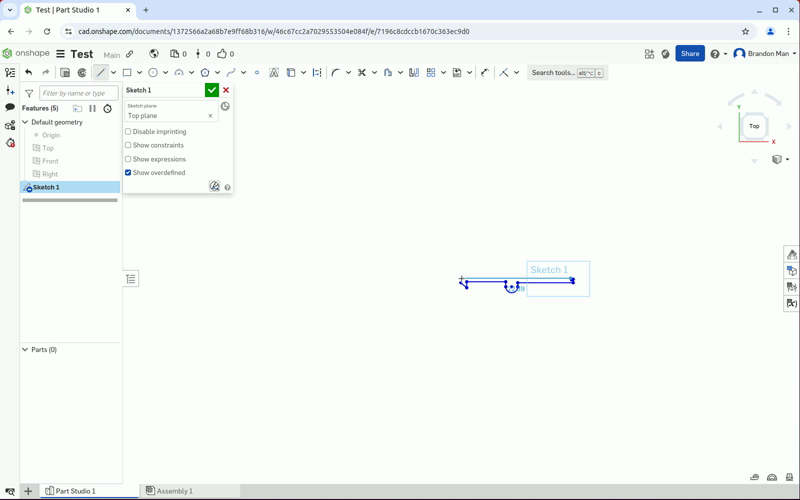
click(461, 278)
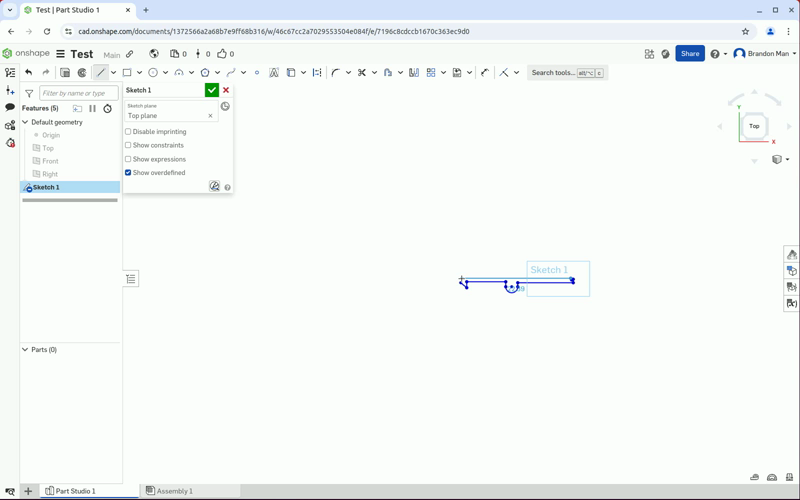
key_up(shift)
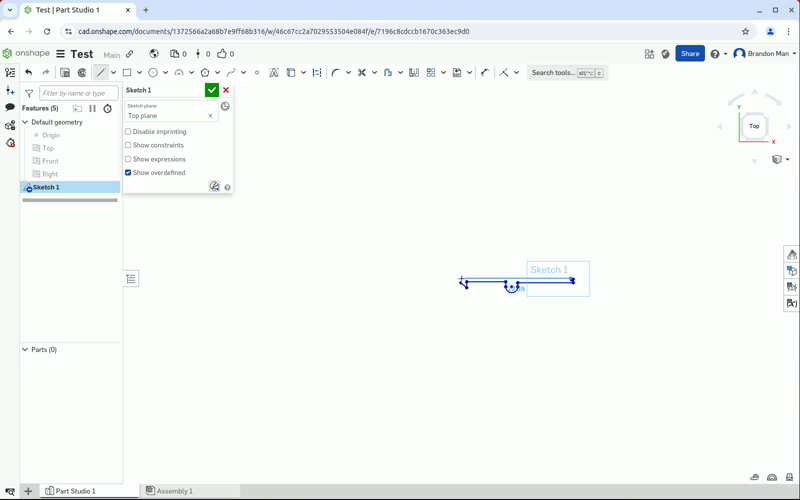
key(esc)
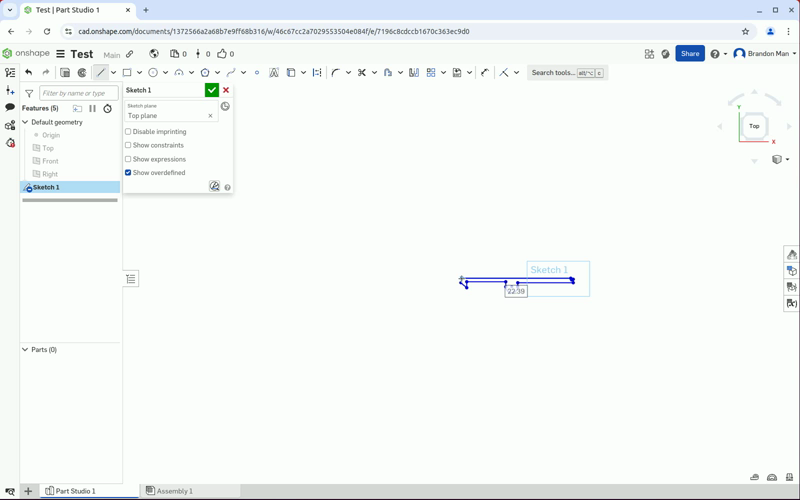
key(a)
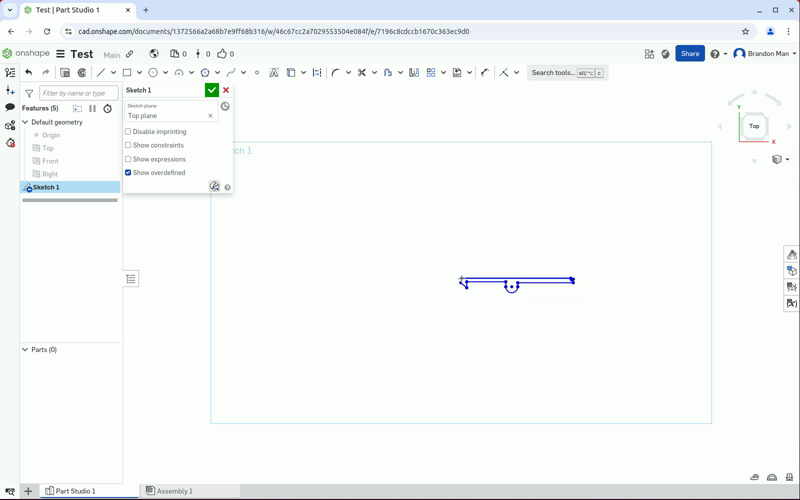
mouse_move(461, 278)
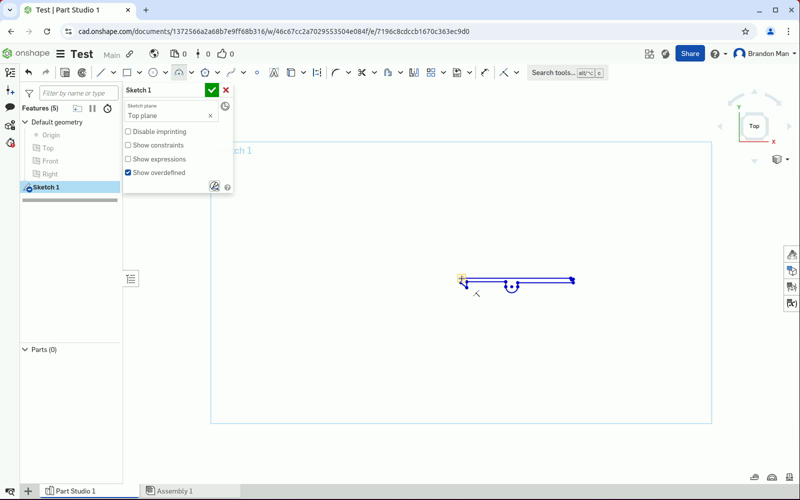
click(461, 278)
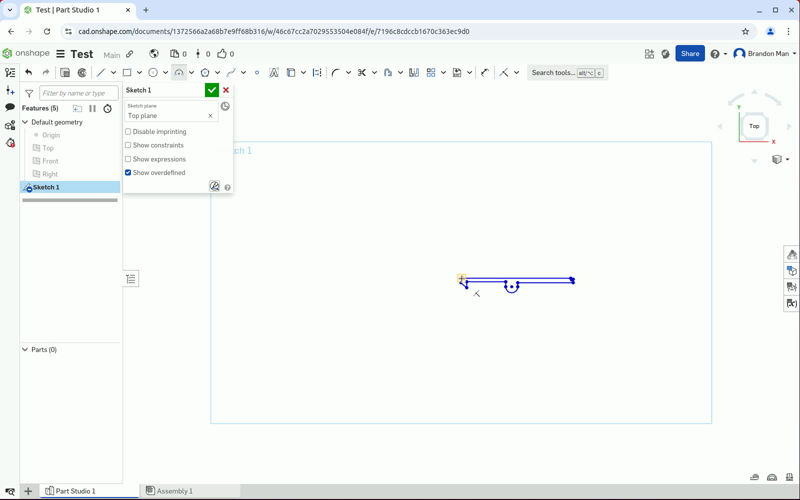
key_down(shift)
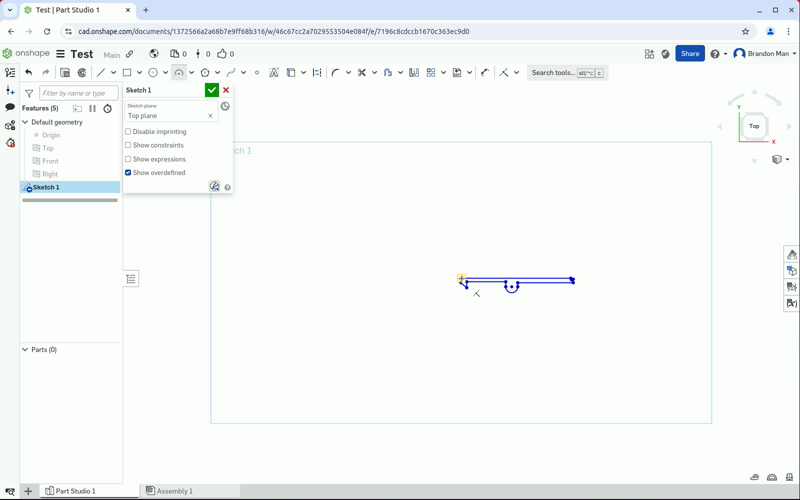
mouse_move(460, 279)
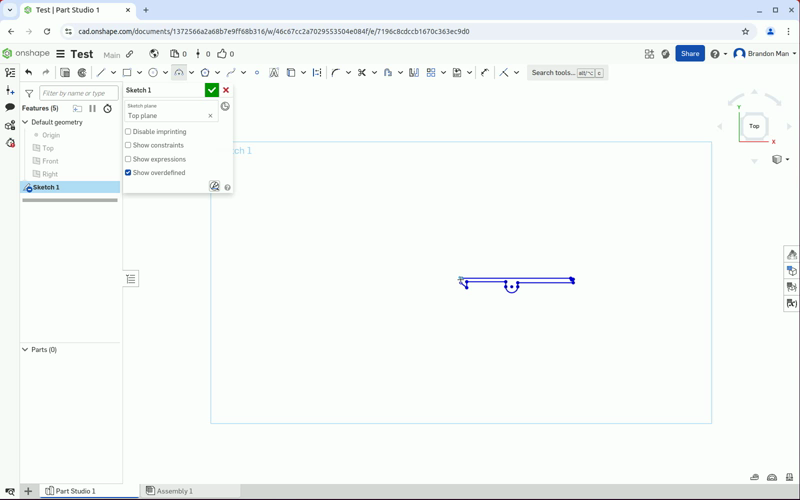
scroll(6)
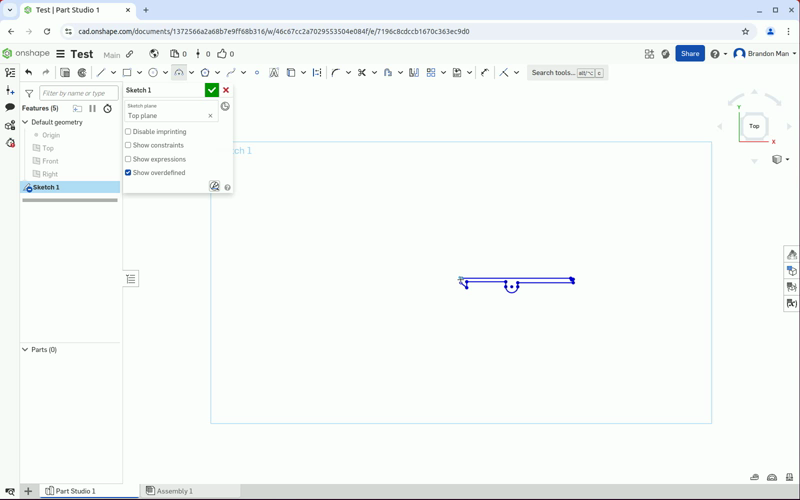
scroll(6)
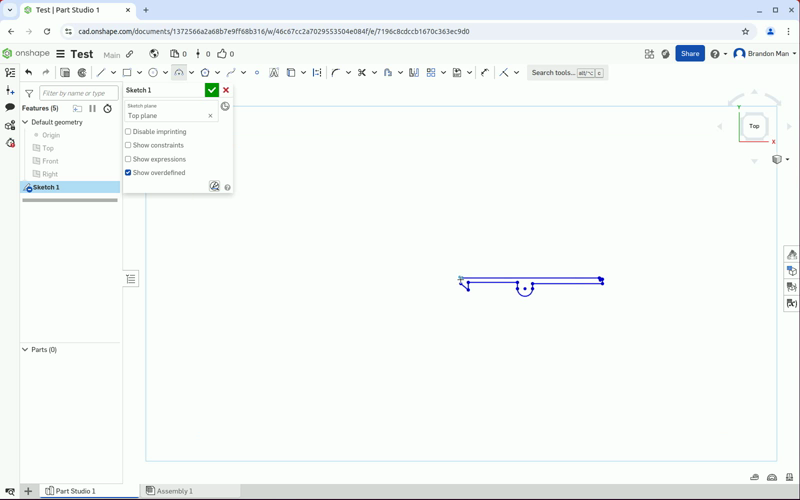
scroll(6)
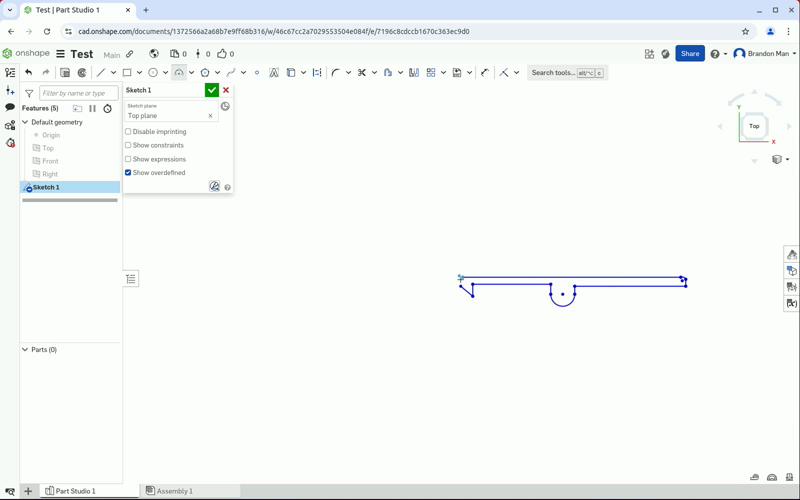
scroll(6)
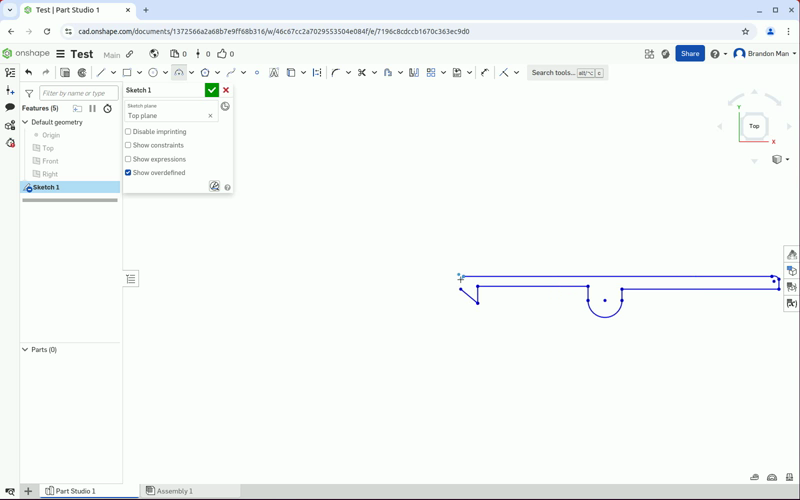
scroll(6)
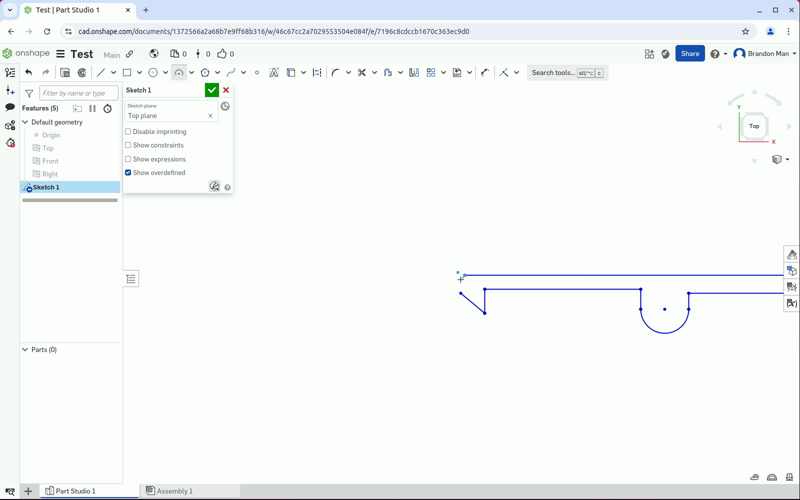
scroll(6)
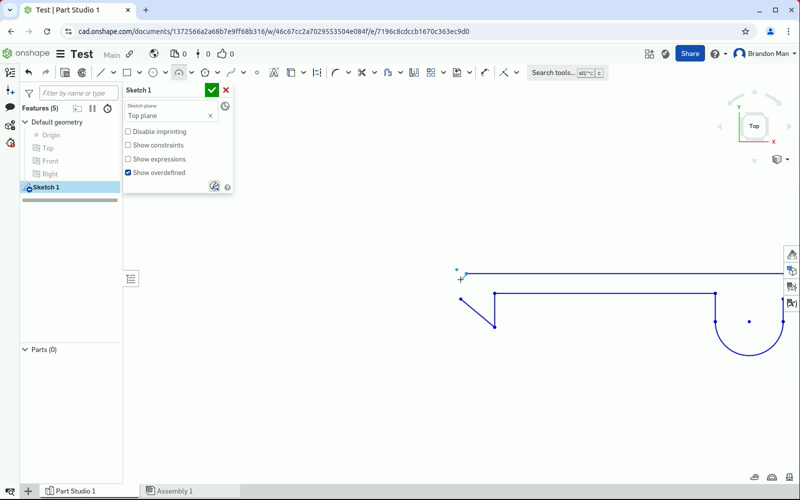
scroll(6)
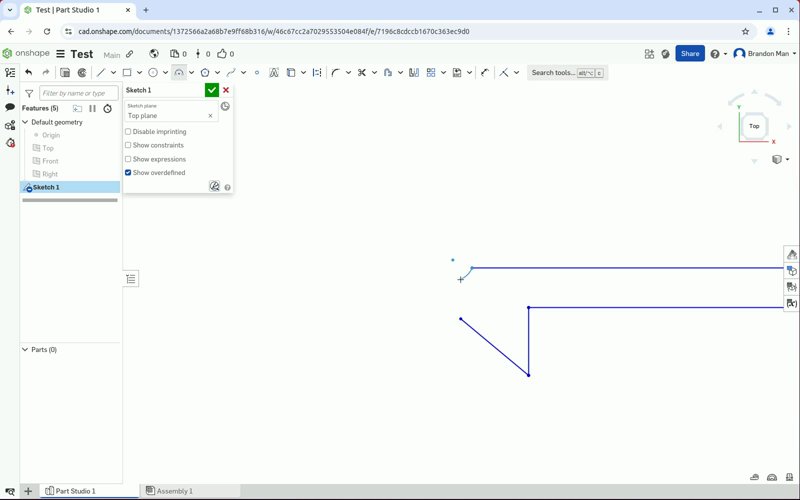
click(460, 279)
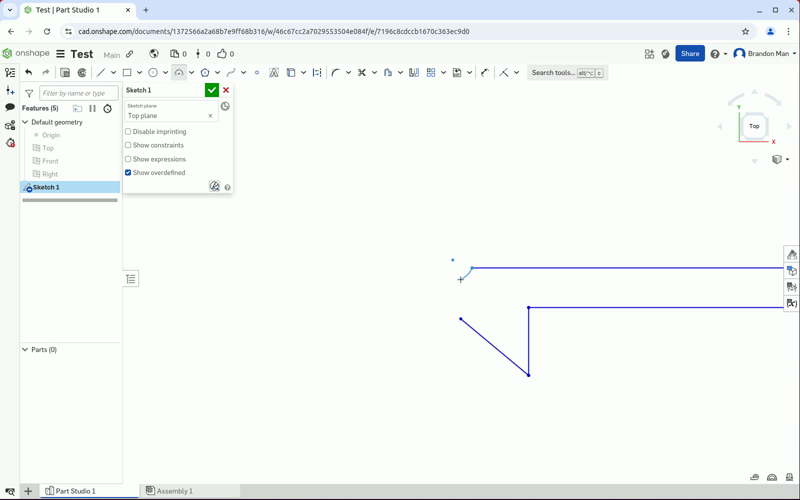
scroll(-6)
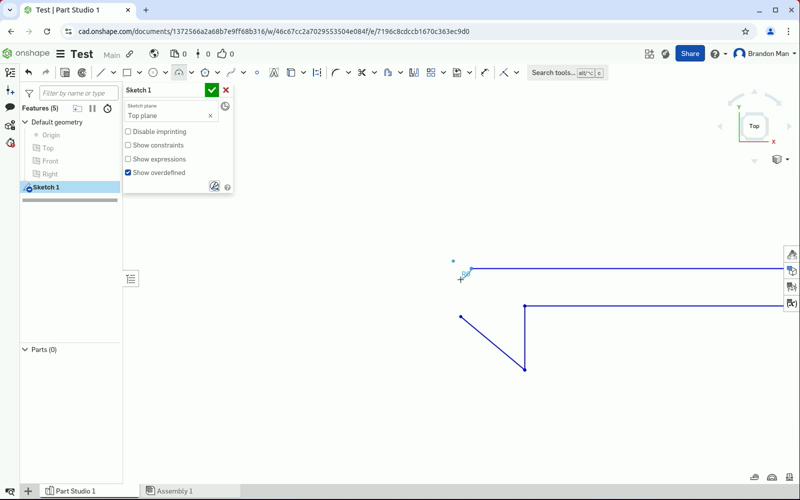
scroll(-6)
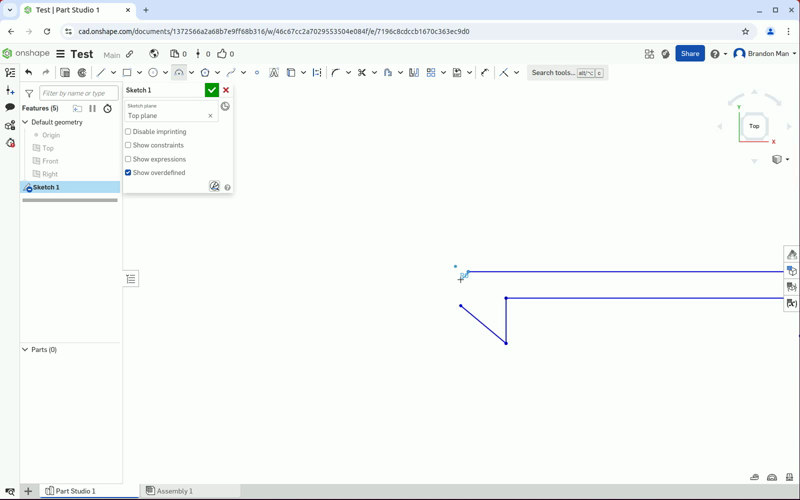
scroll(-6)
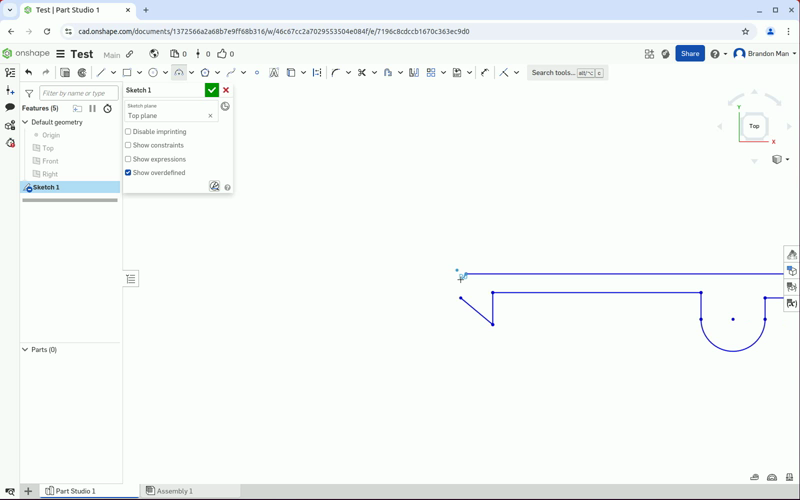
scroll(-6)
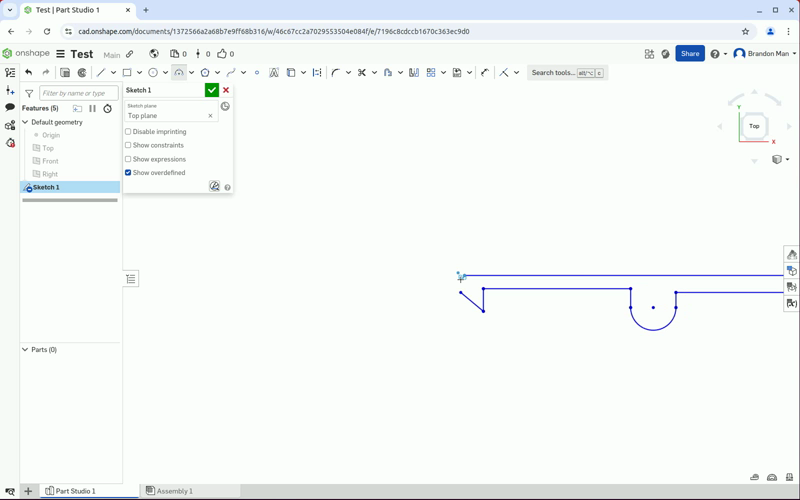
scroll(-6)
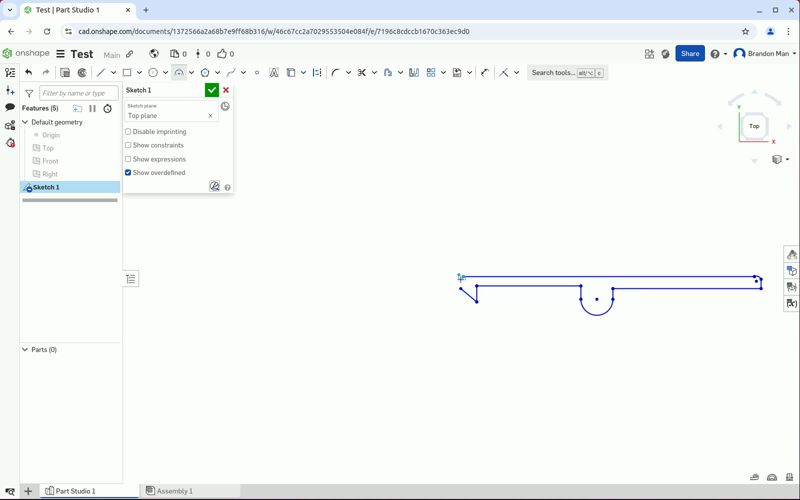
scroll(-6)
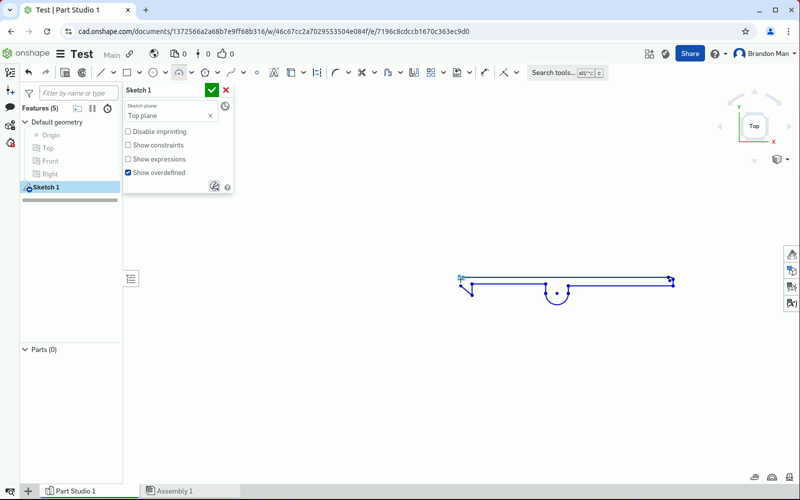
scroll(-6)
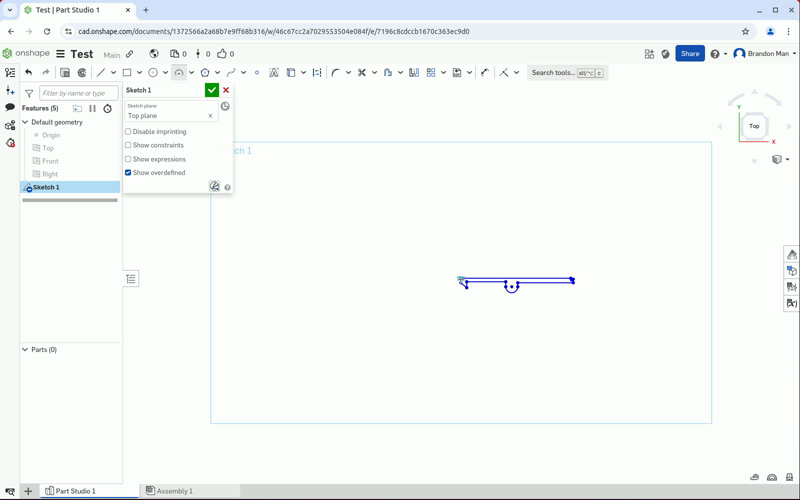
mouse_move(461, 278)
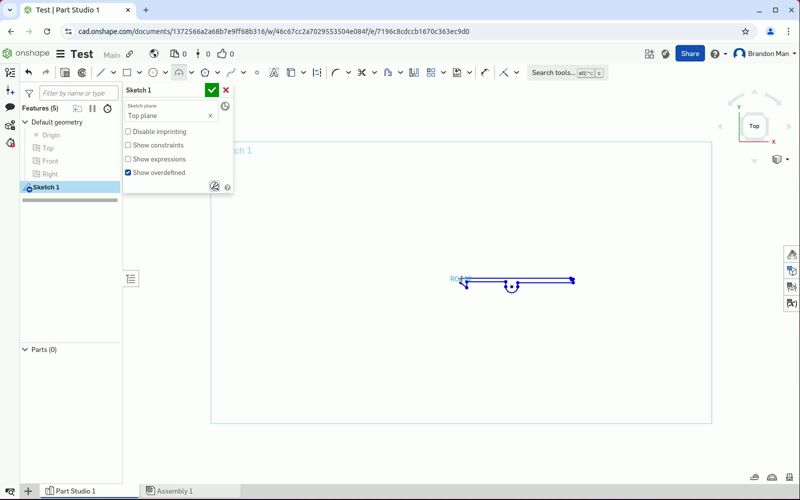
scroll(6)
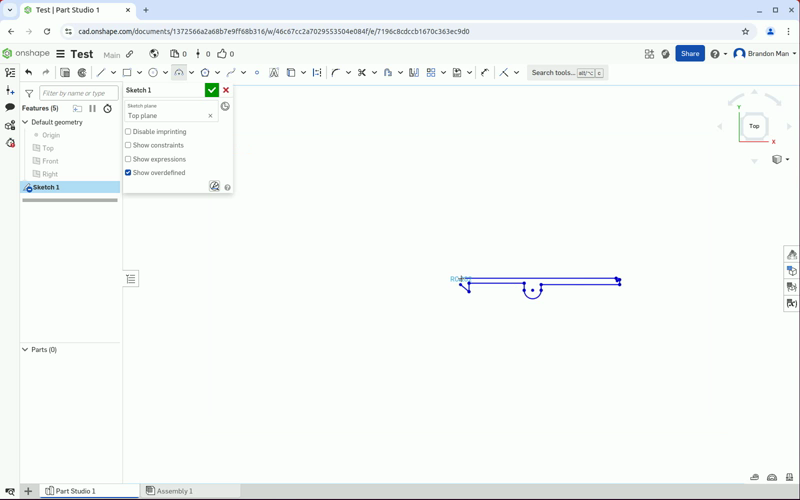
scroll(6)
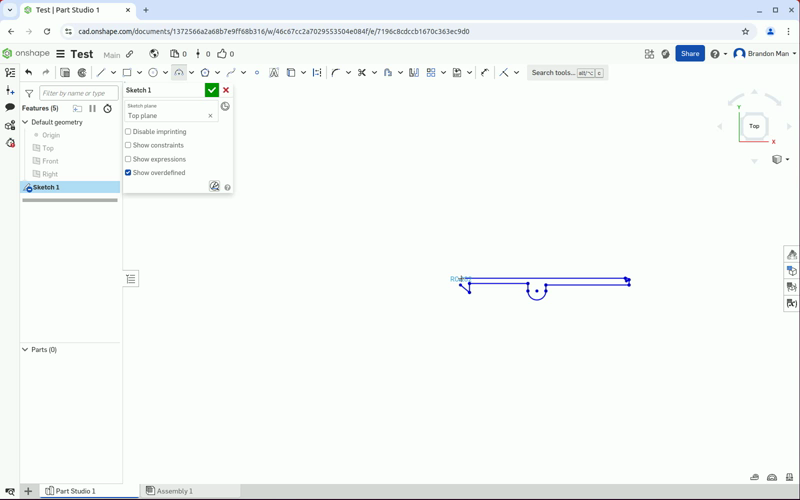
scroll(6)
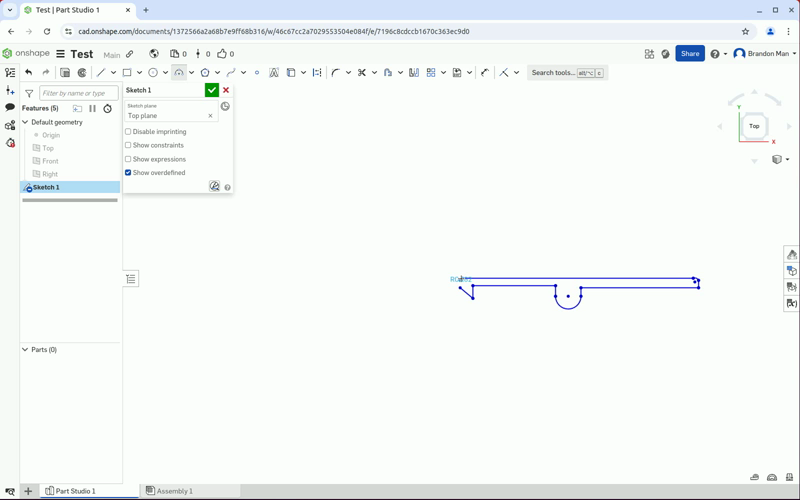
scroll(6)
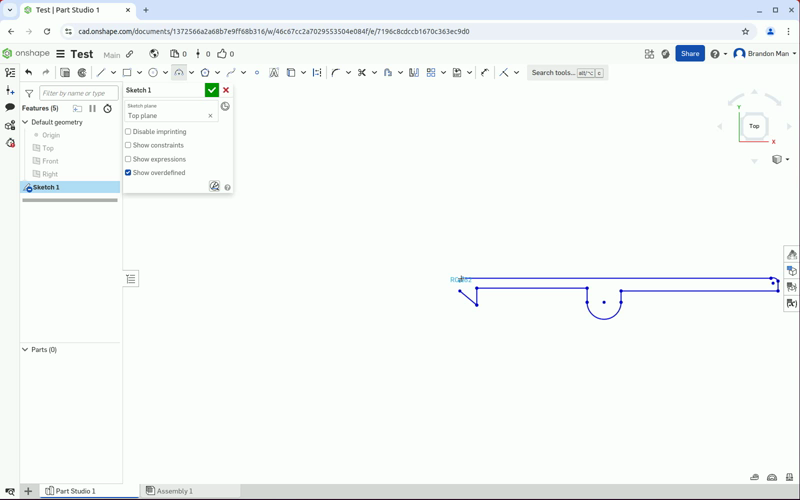
scroll(6)
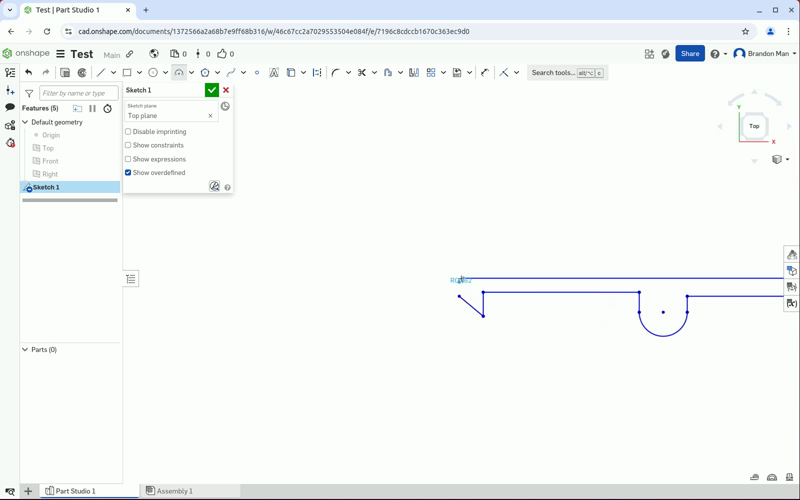
scroll(6)
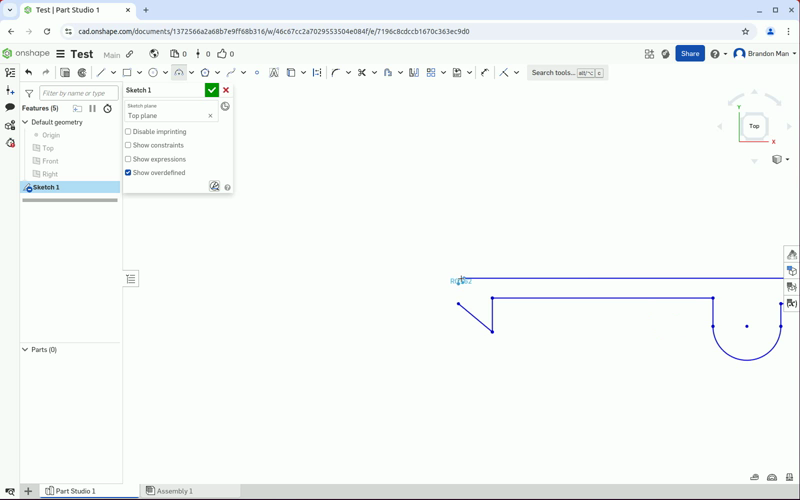
scroll(6)
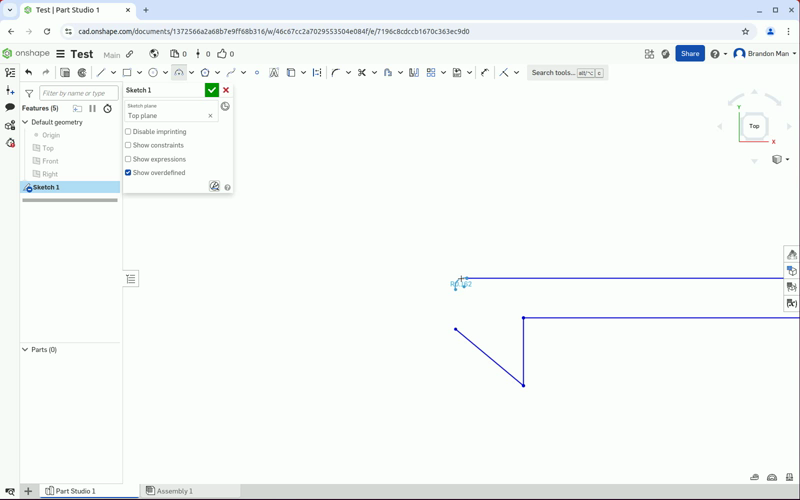
click(461, 278)
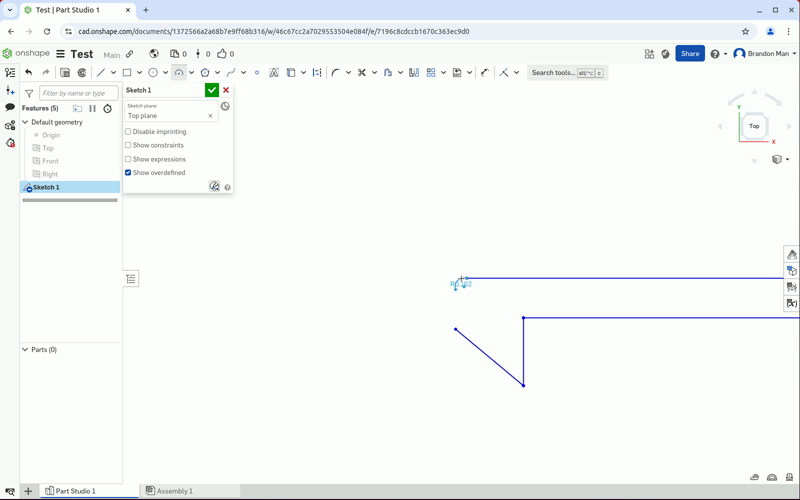
scroll(-6)
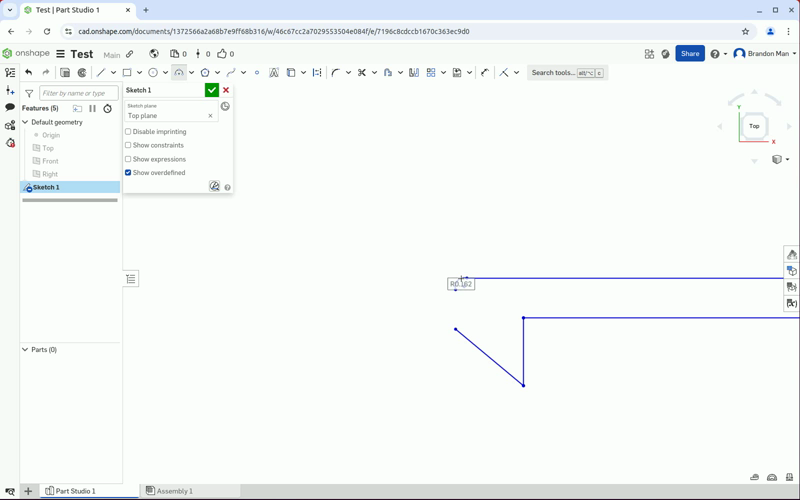
scroll(-6)
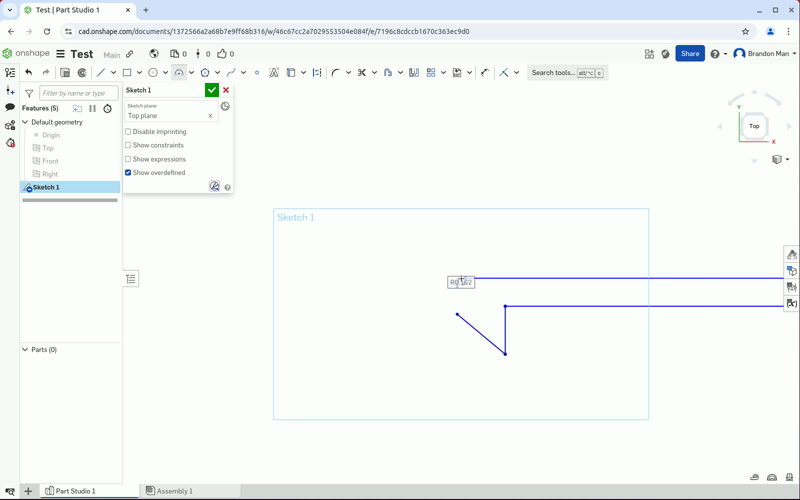
scroll(-6)
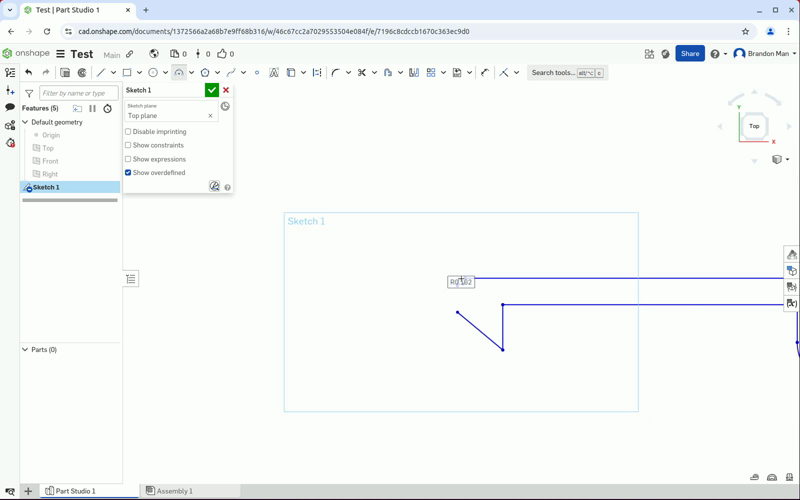
scroll(-6)
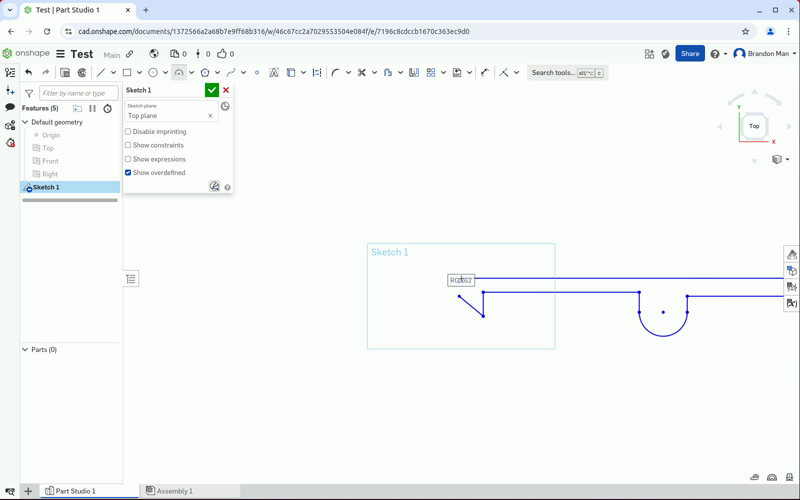
scroll(-6)
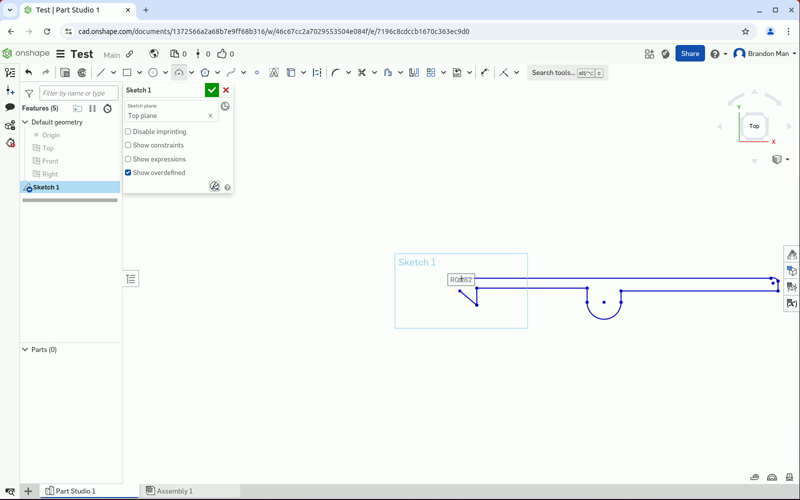
scroll(-6)
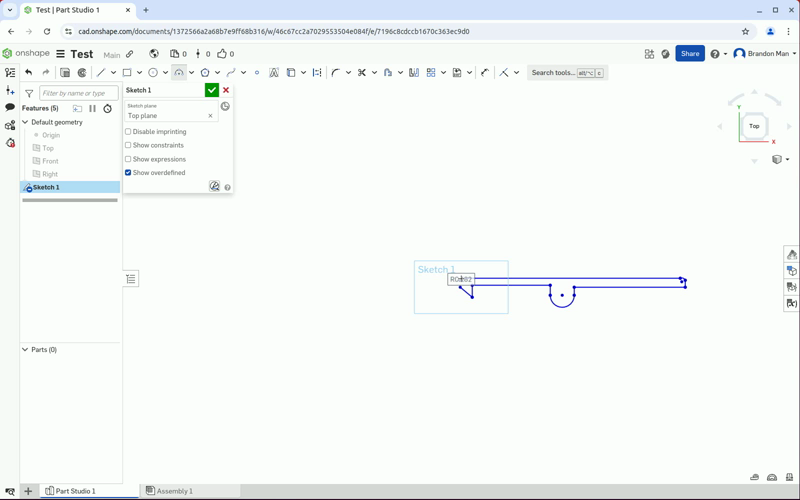
scroll(-6)
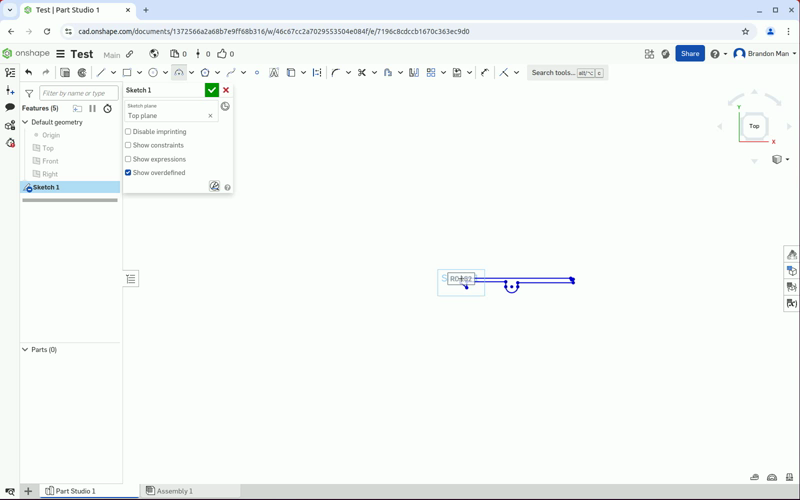
key_up(shift)
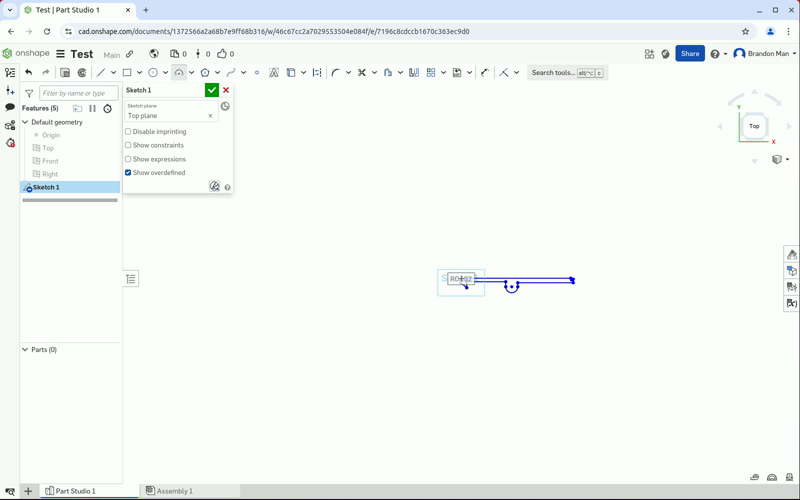
key(esc)
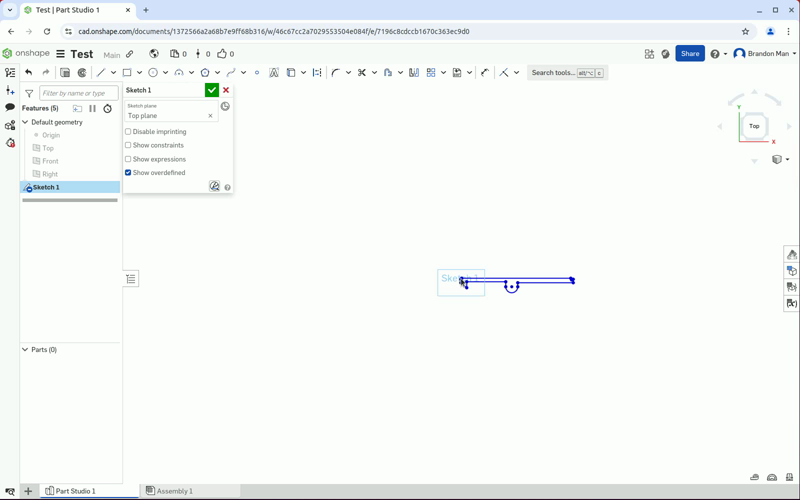
key(l)
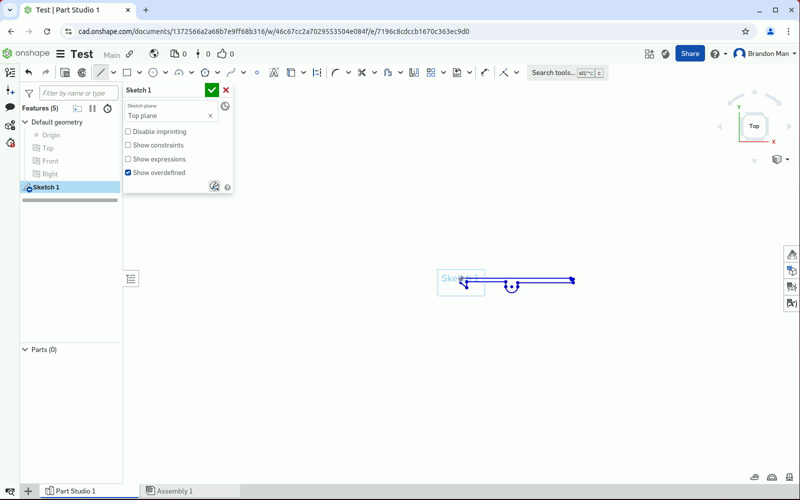
mouse_move(460, 279)
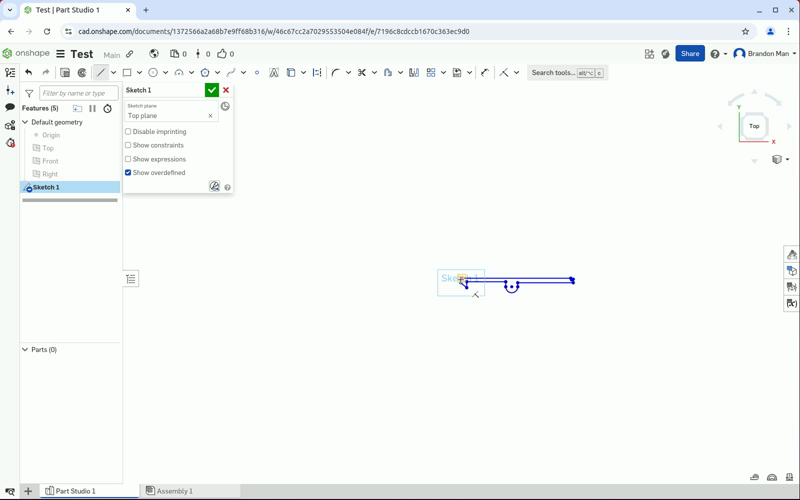
scroll(6)
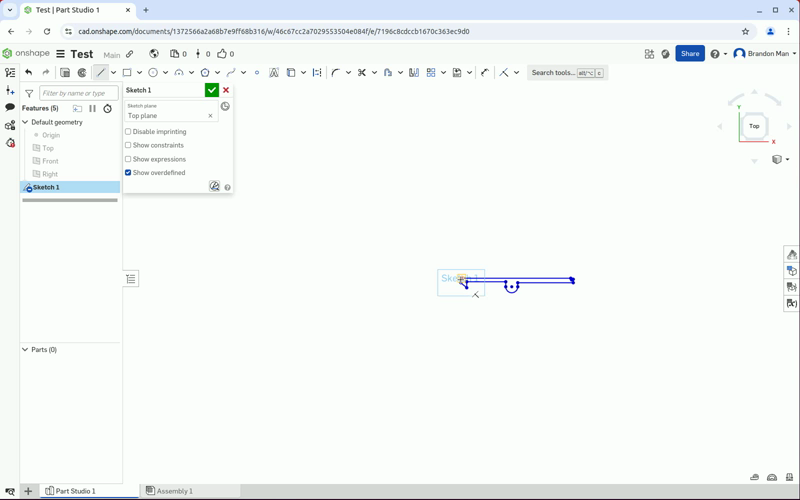
scroll(6)
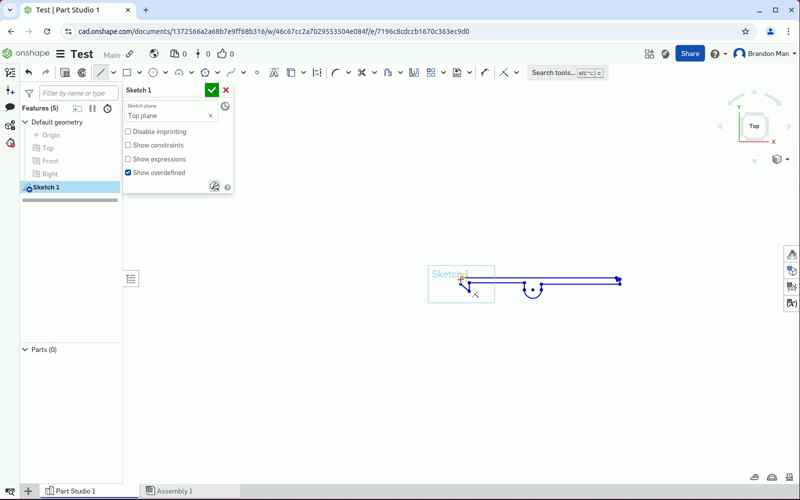
scroll(6)
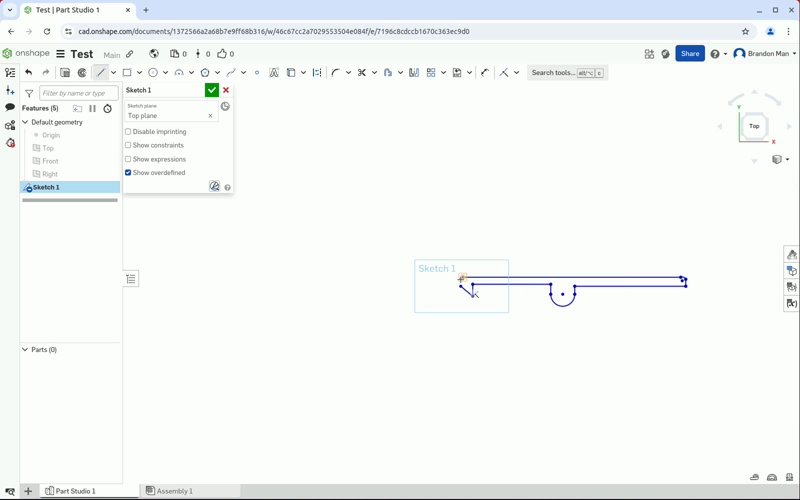
scroll(6)
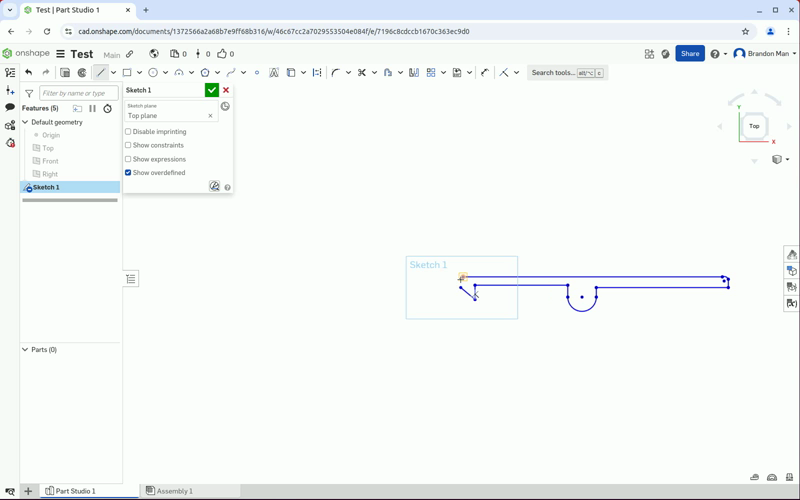
scroll(6)
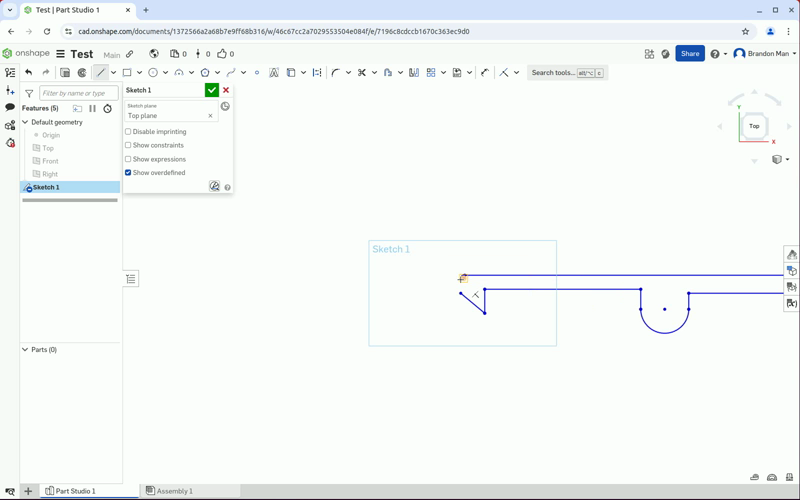
scroll(6)
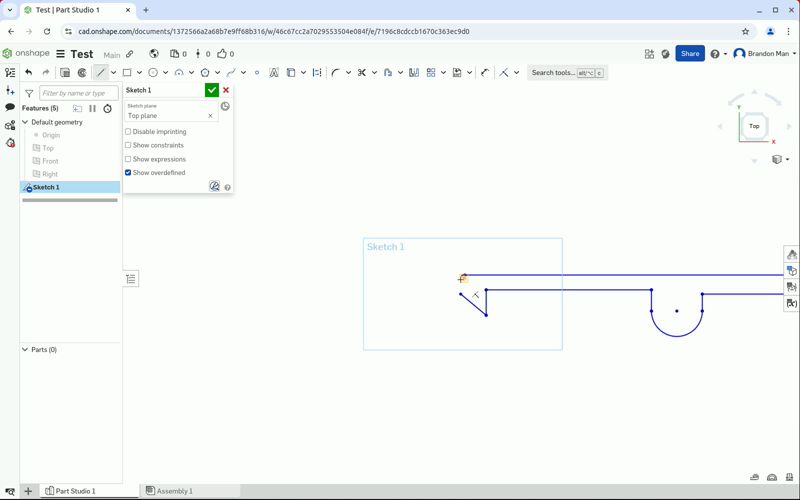
scroll(6)
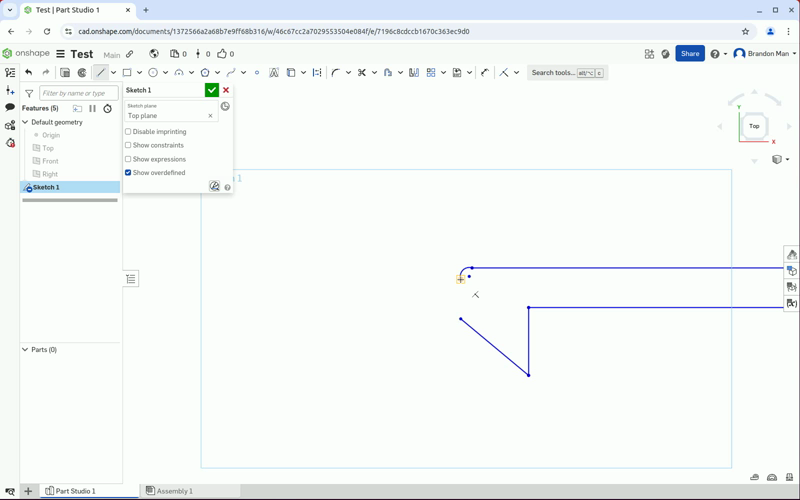
click(460, 279)
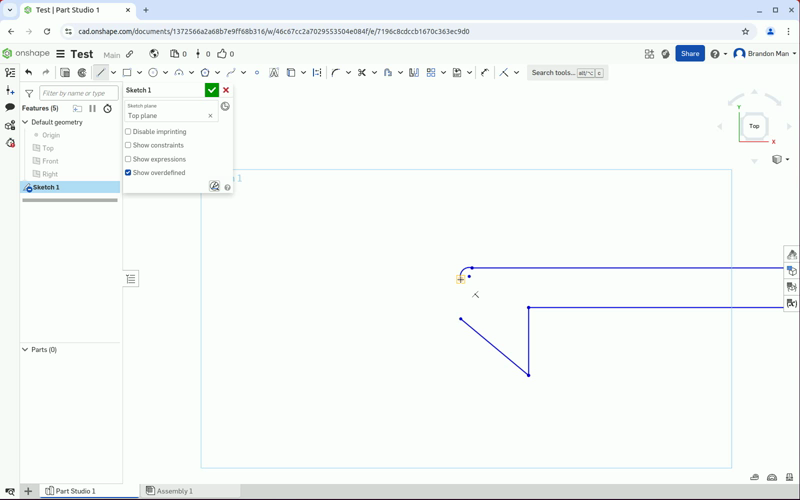
scroll(-6)
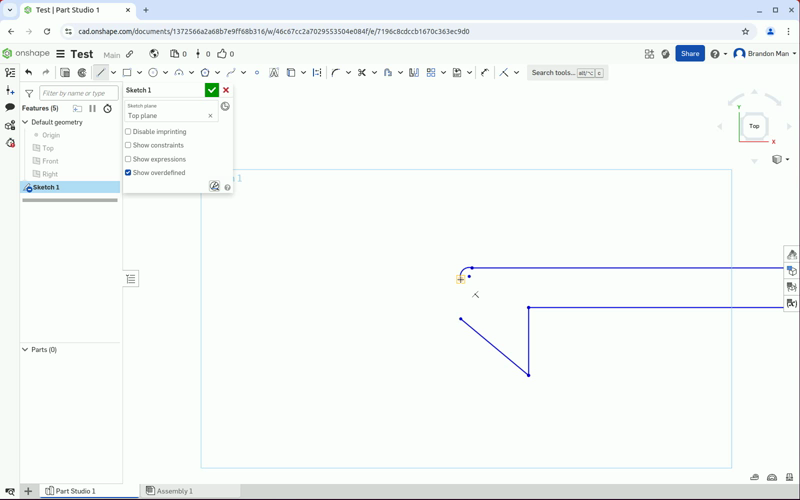
scroll(-6)
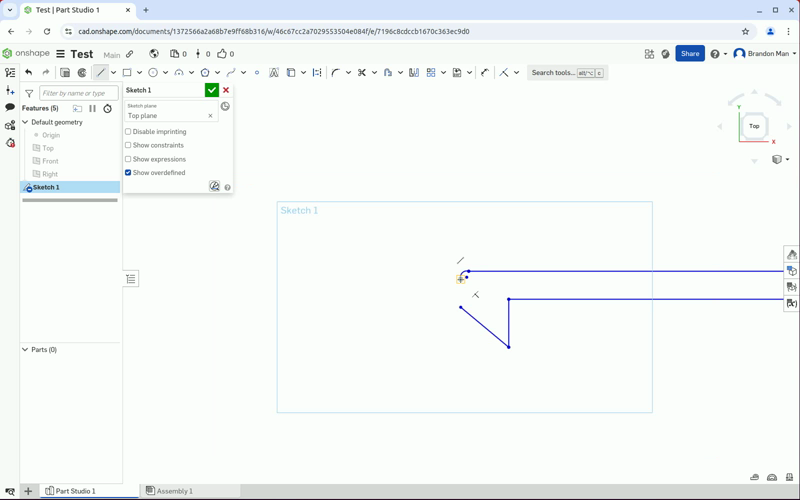
scroll(-6)
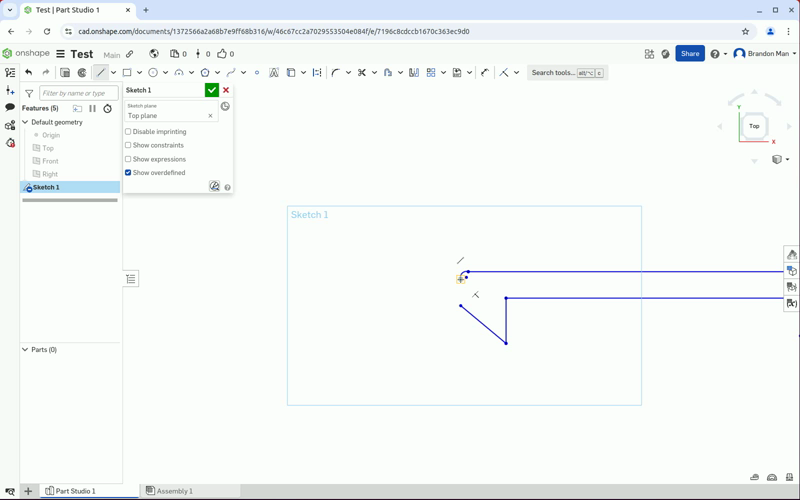
scroll(-6)
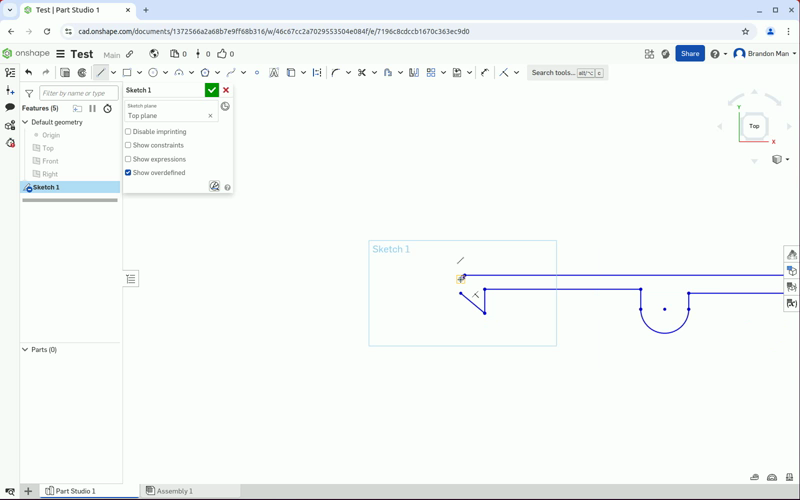
scroll(-6)
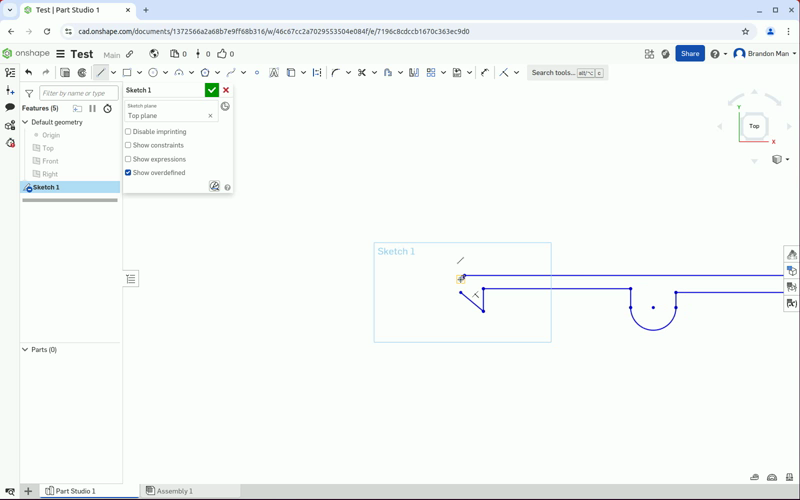
scroll(-6)
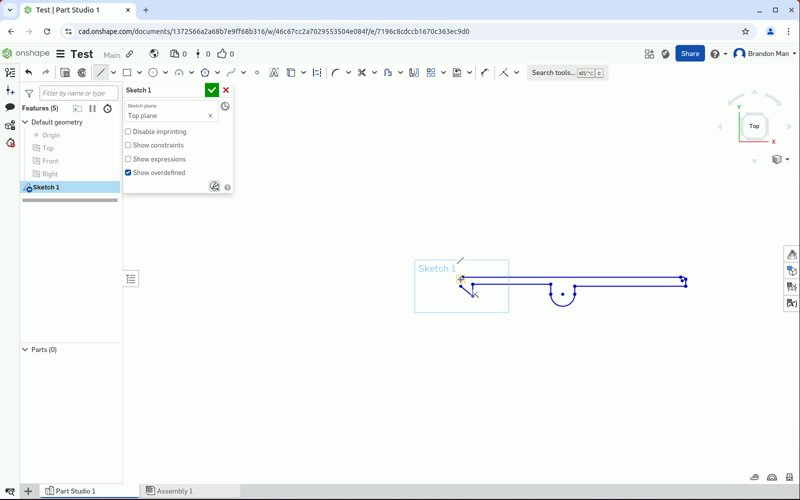
scroll(-6)
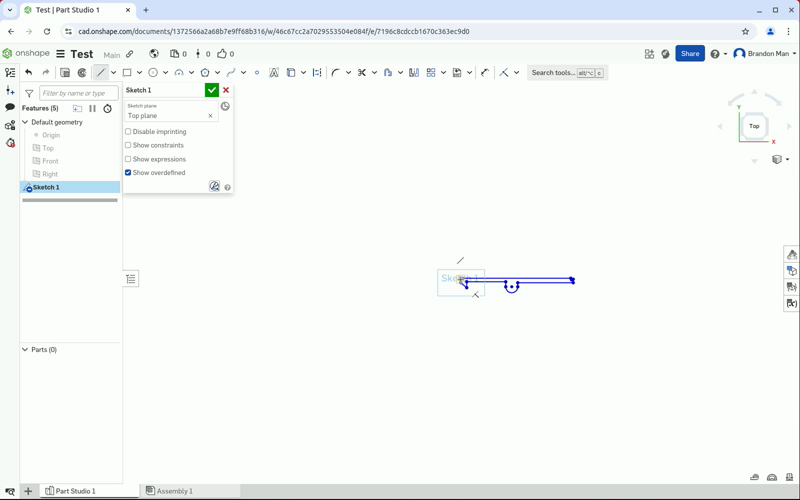
mouse_move(490, 279)
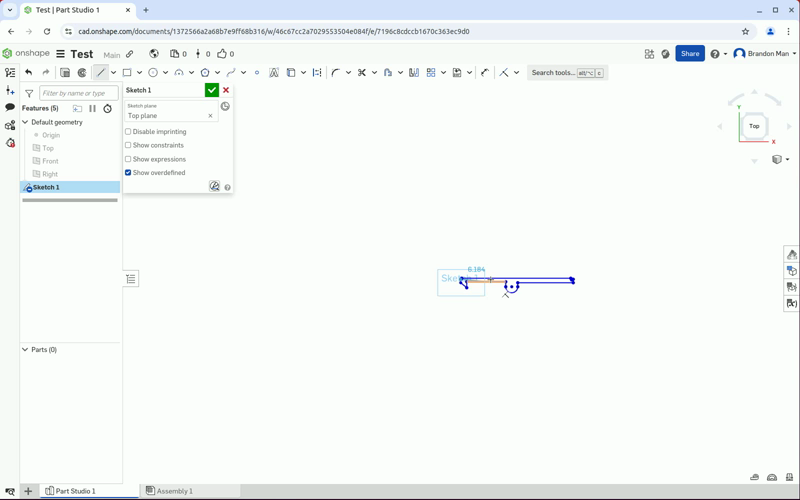
key_down(shift)
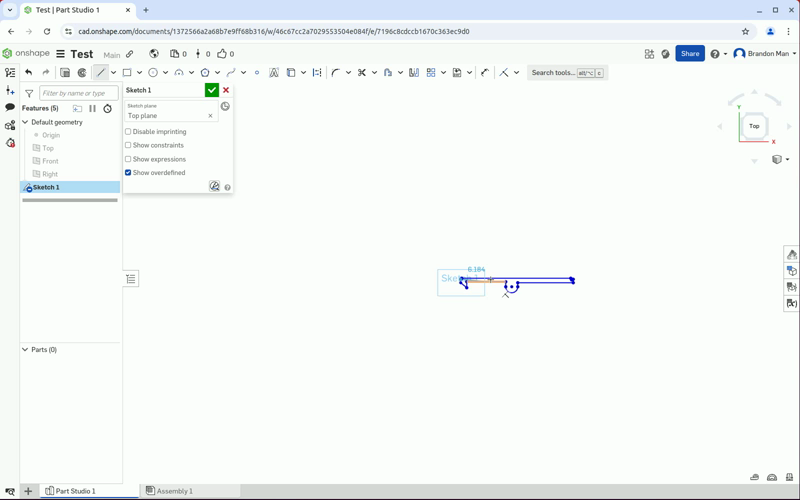
mouse_move(460, 282)
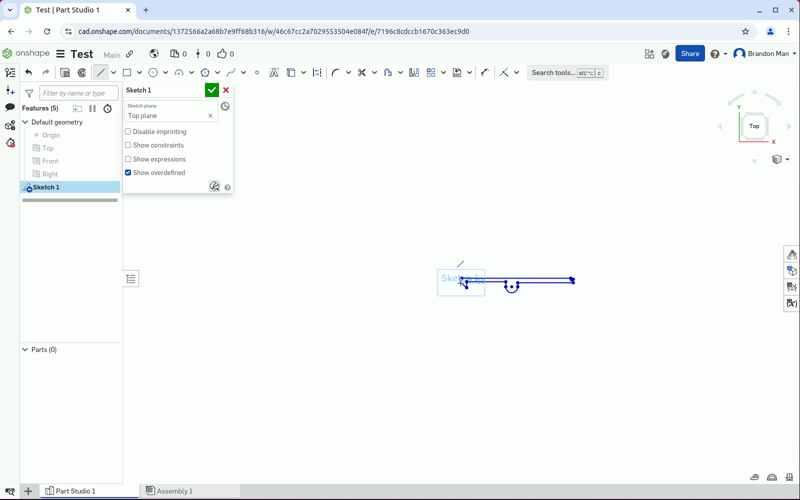
scroll(6)
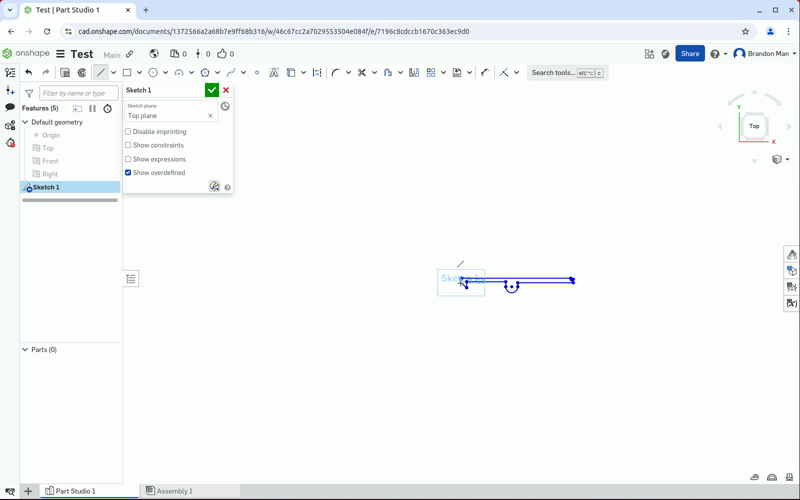
scroll(6)
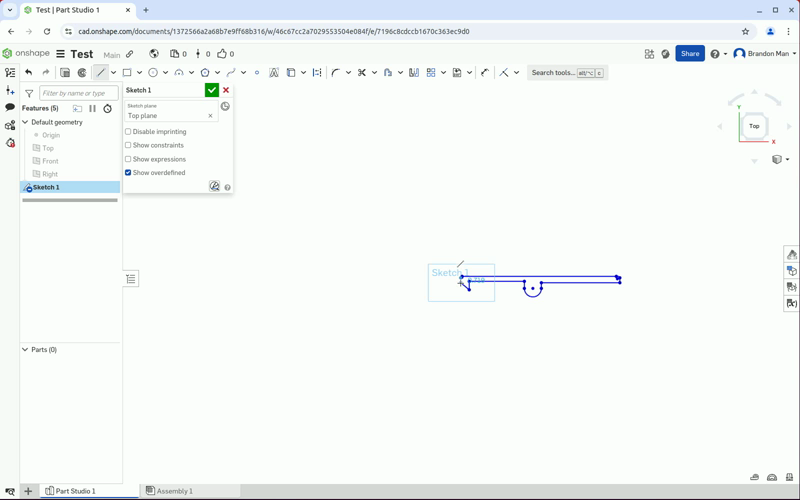
scroll(6)
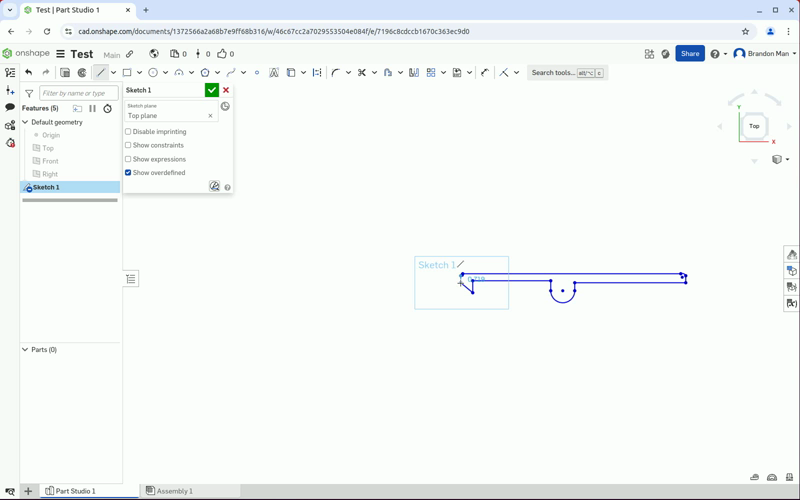
scroll(6)
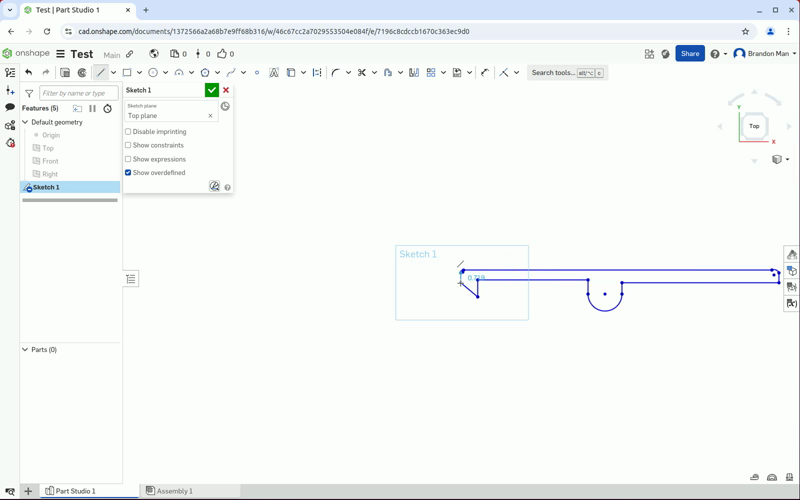
scroll(6)
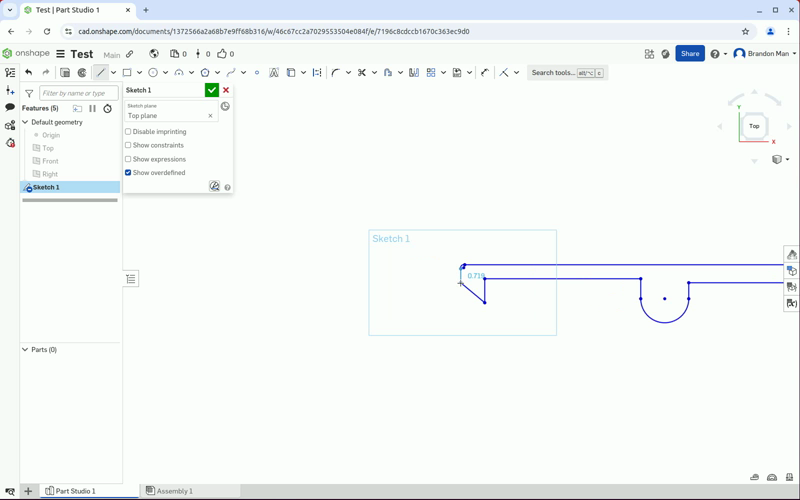
scroll(6)
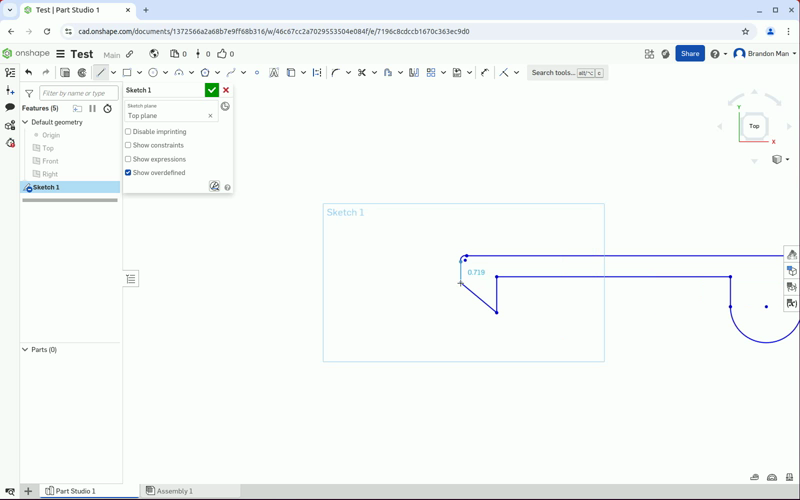
scroll(6)
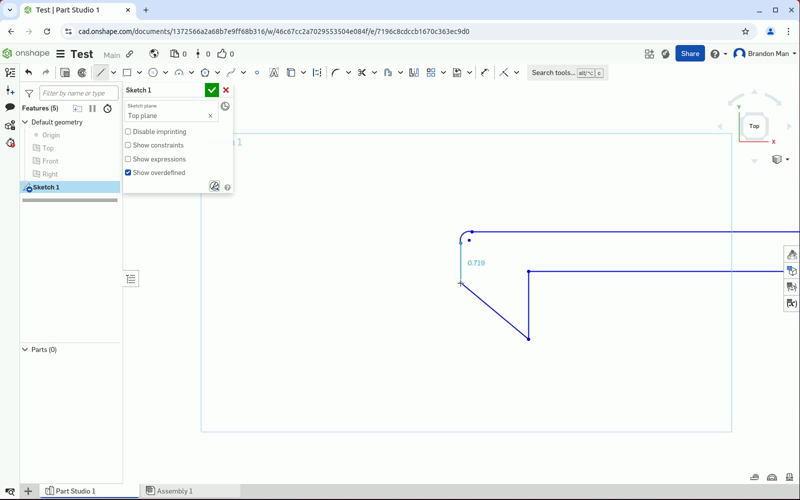
key_up(shift)
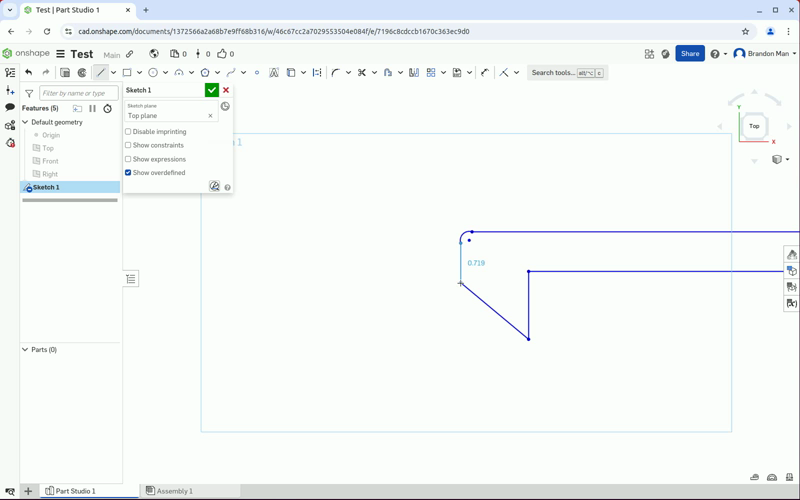
click(460, 282)
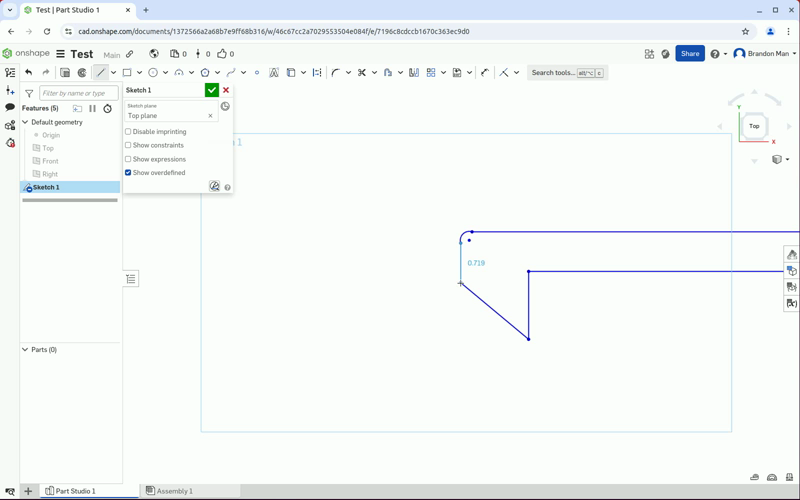
scroll(-6)
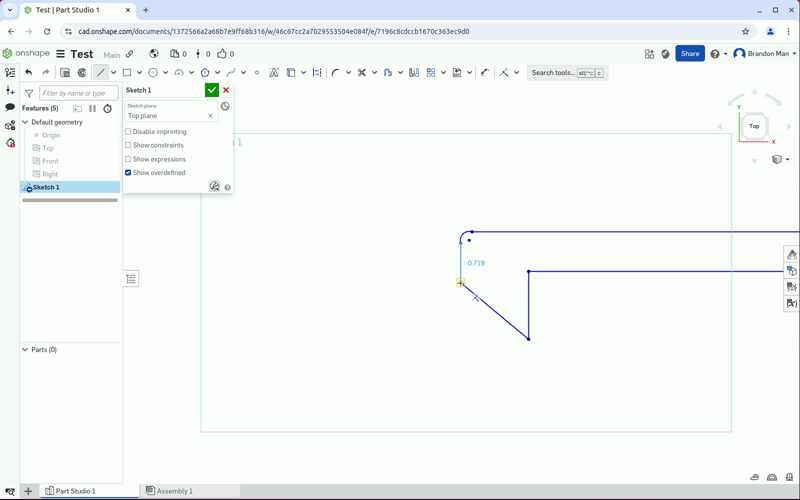
scroll(-6)
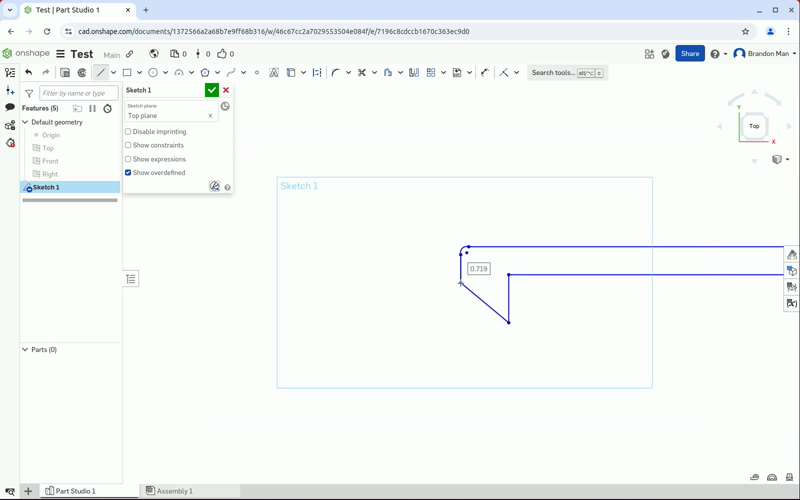
scroll(-6)
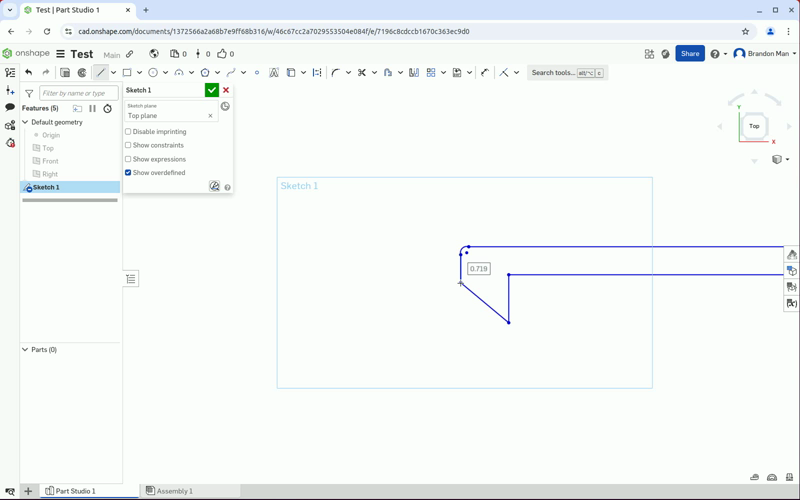
scroll(-6)
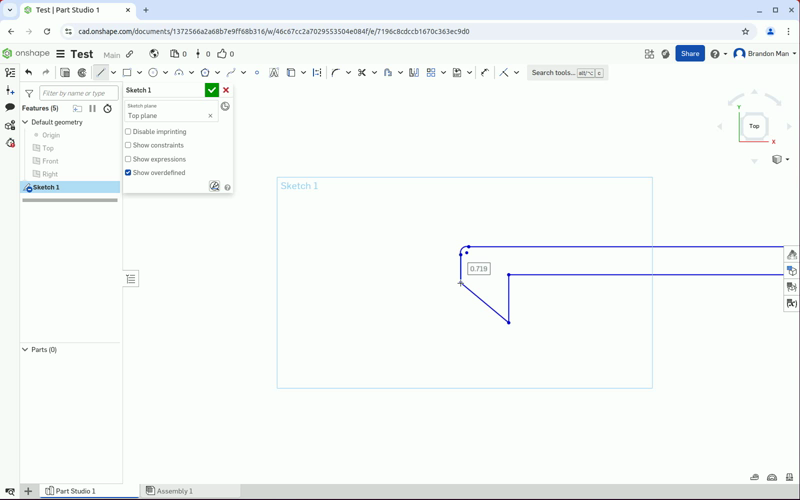
scroll(-6)
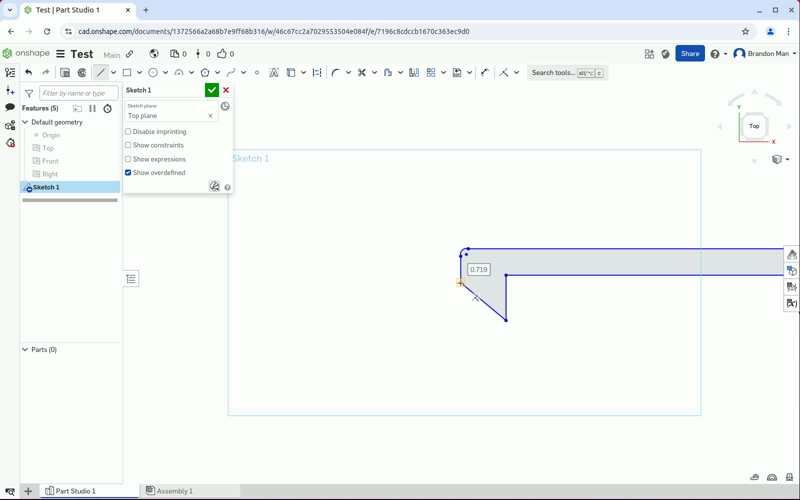
scroll(-6)
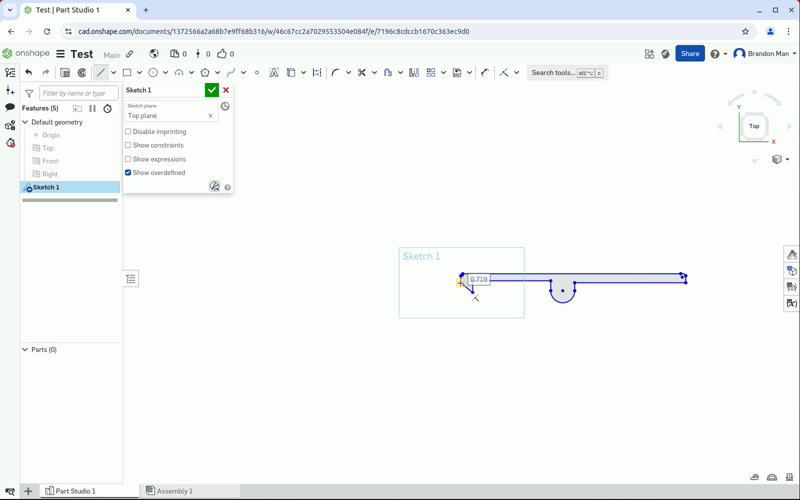
scroll(-6)
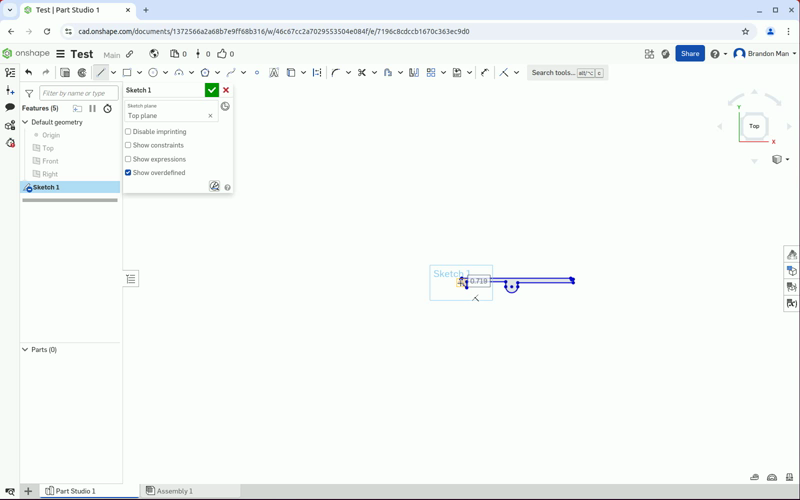
key(esc)
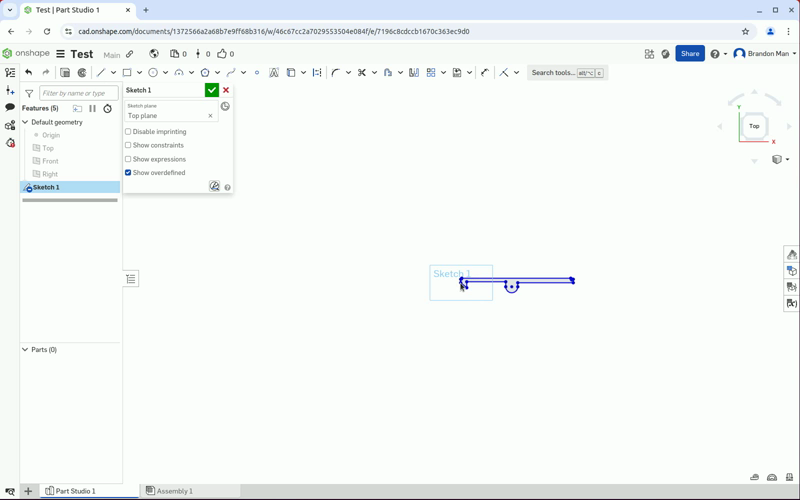
key(c)
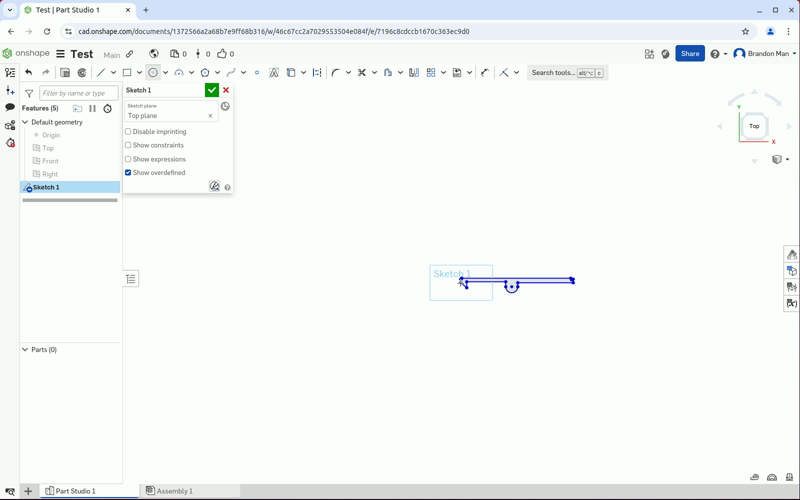
key_down(shift)
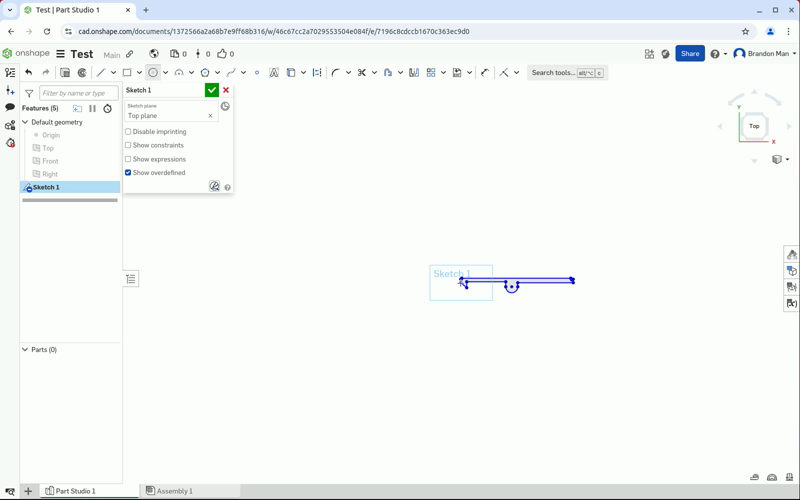
mouse_move(511, 286)
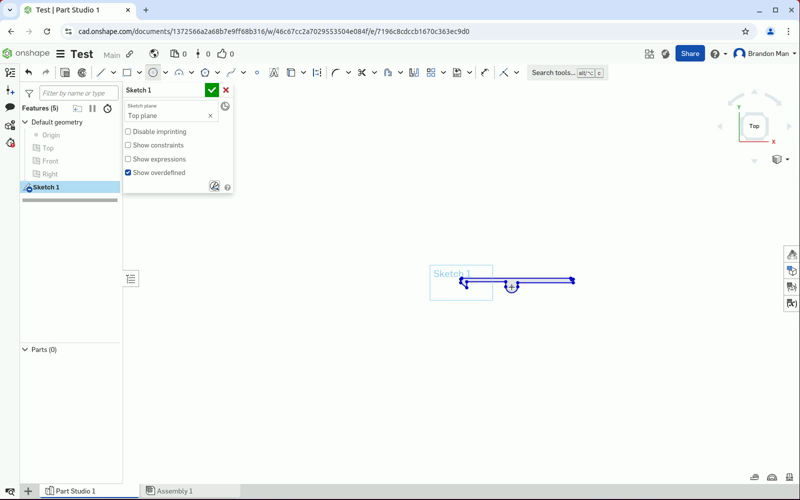
click(511, 286)
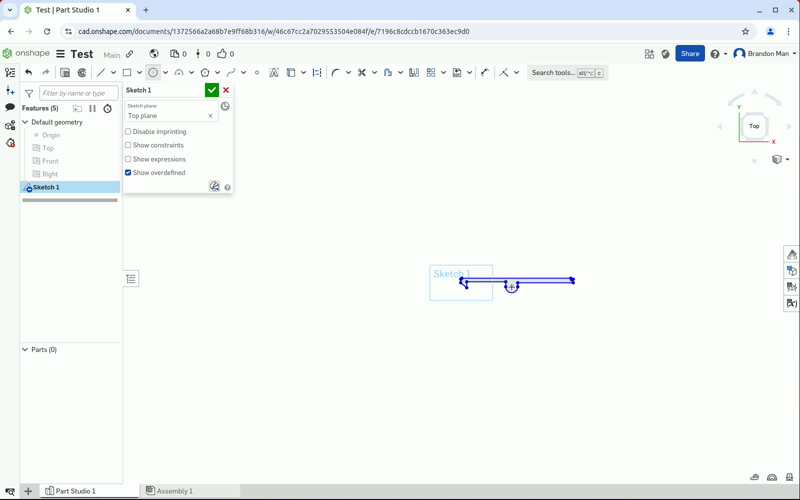
key_up(shift)
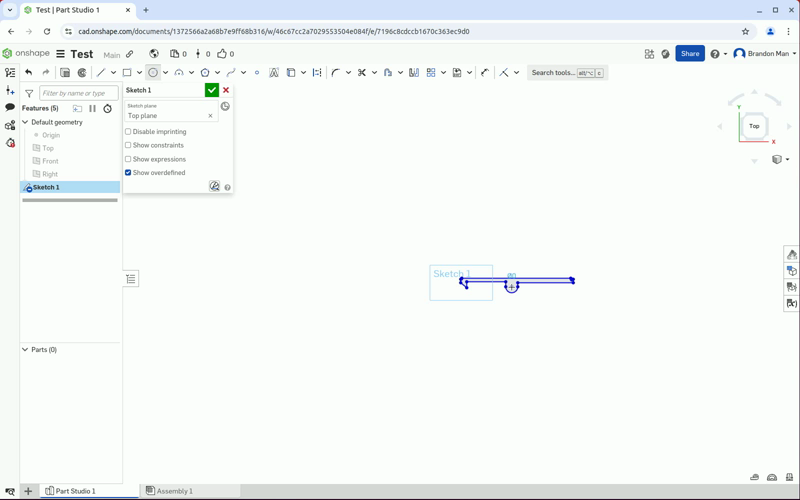
mouse_move(514, 286)
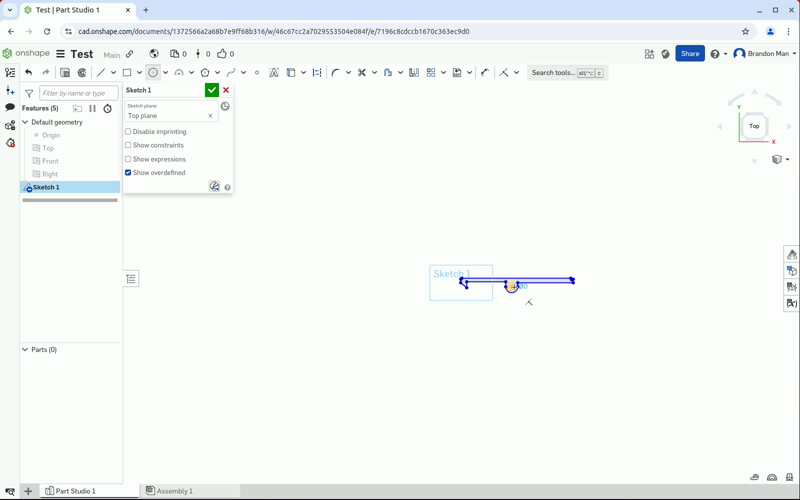
scroll(6)
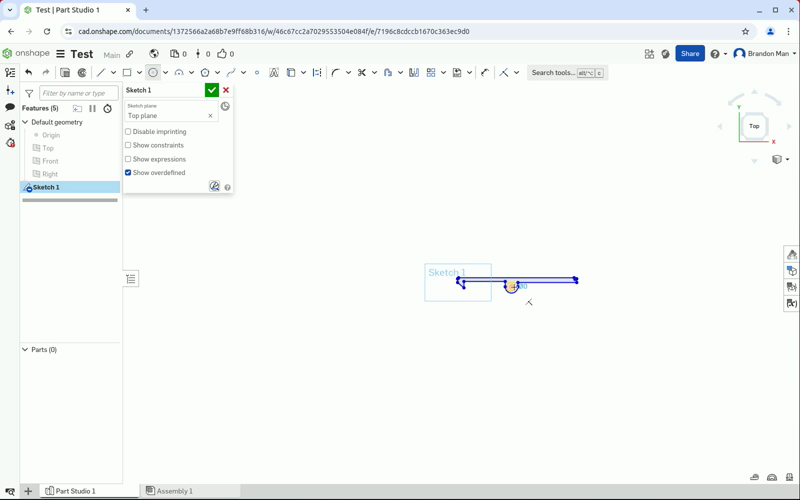
scroll(6)
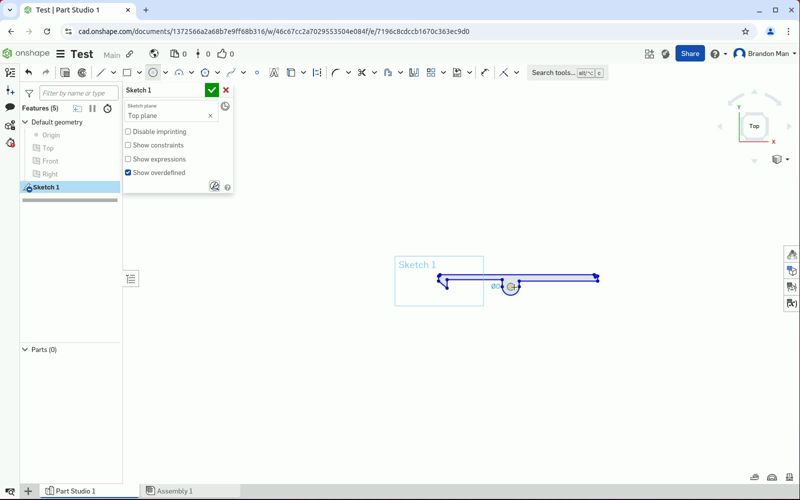
scroll(6)
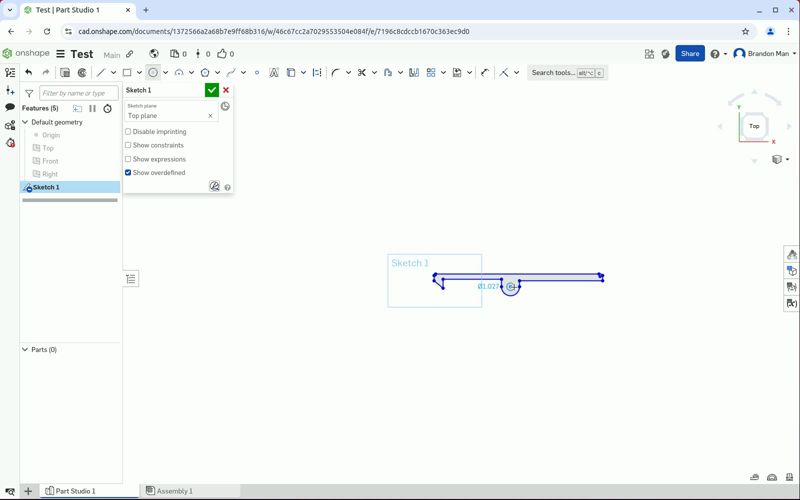
scroll(6)
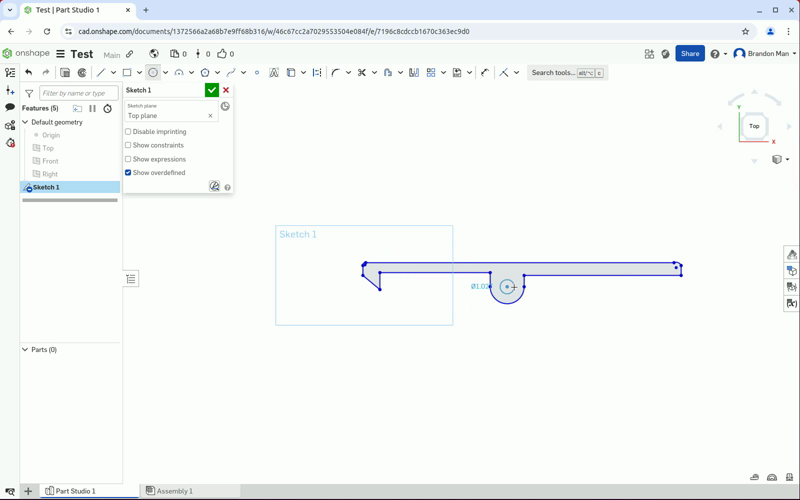
scroll(6)
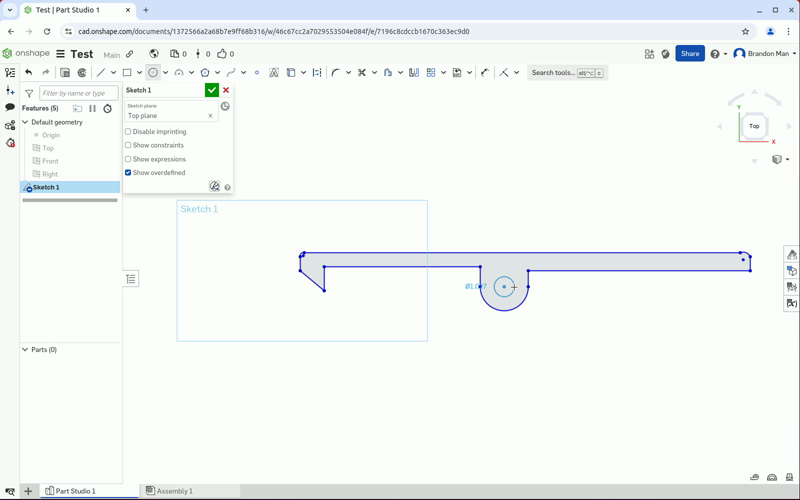
scroll(6)
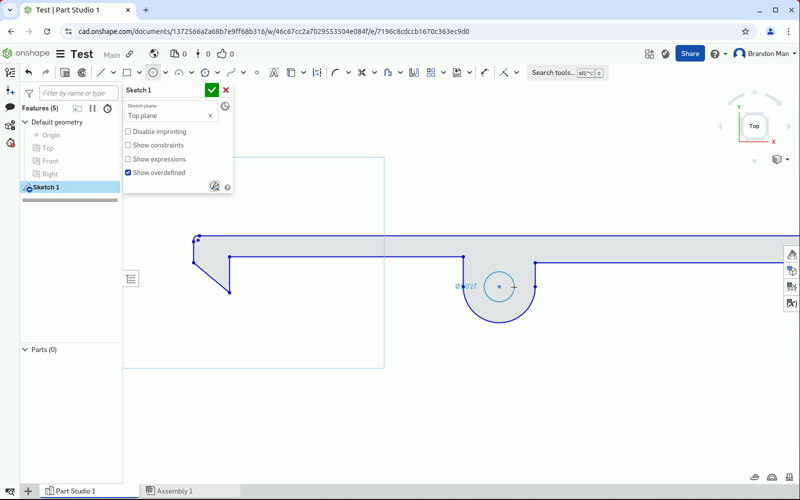
scroll(6)
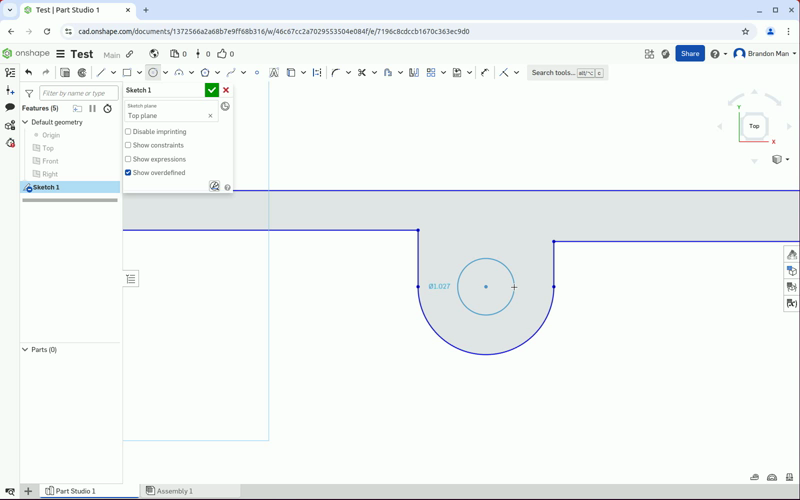
click(514, 286)
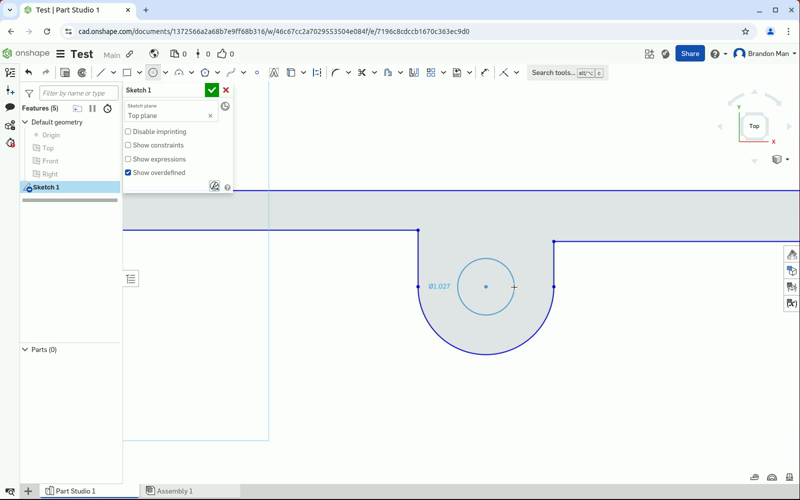
scroll(-6)
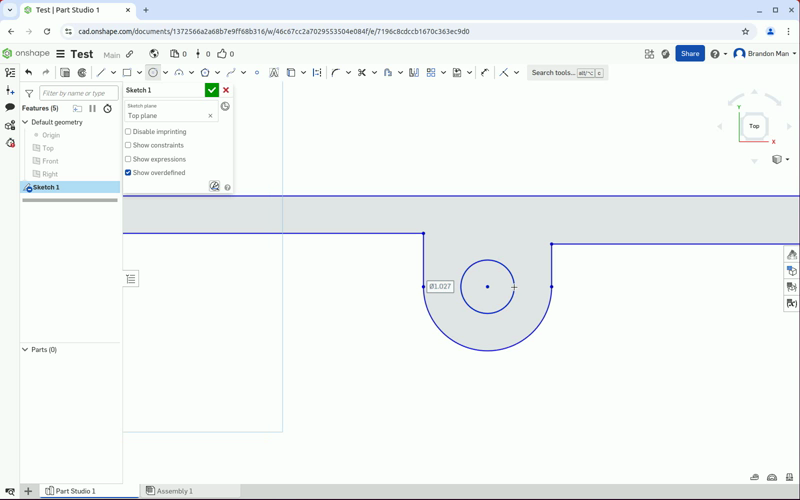
scroll(-6)
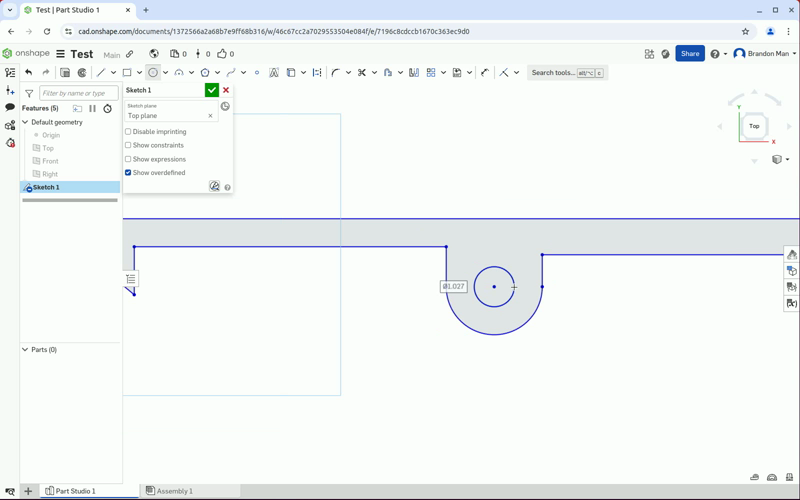
scroll(-6)
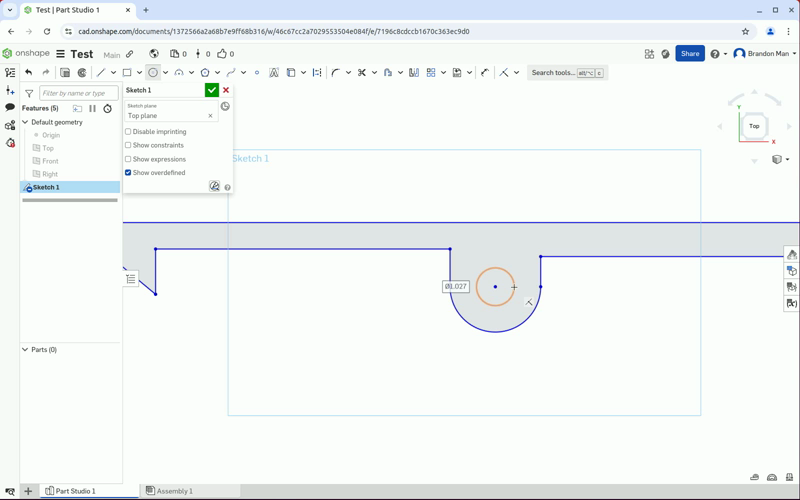
scroll(-6)
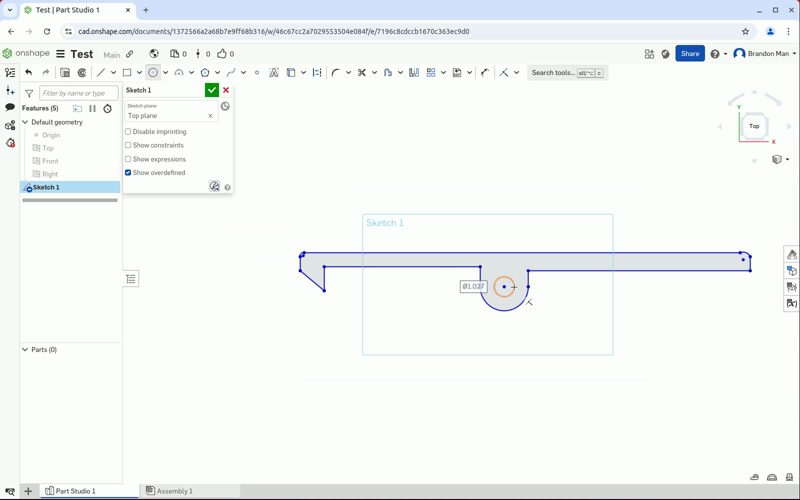
scroll(-6)
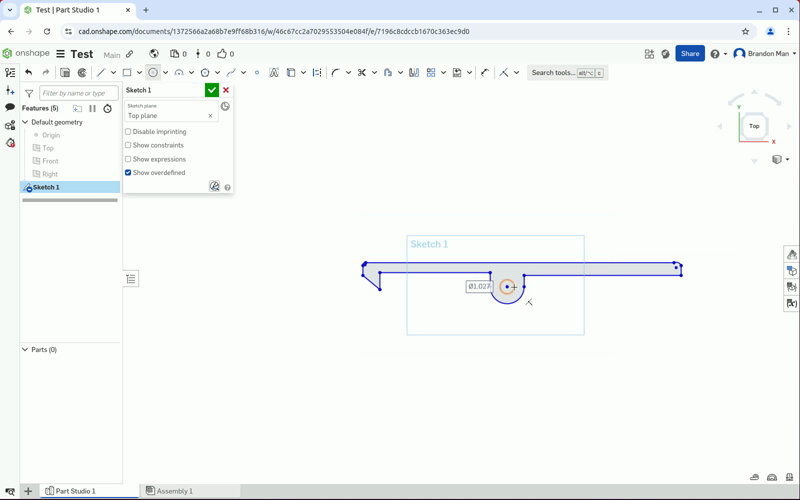
scroll(-6)
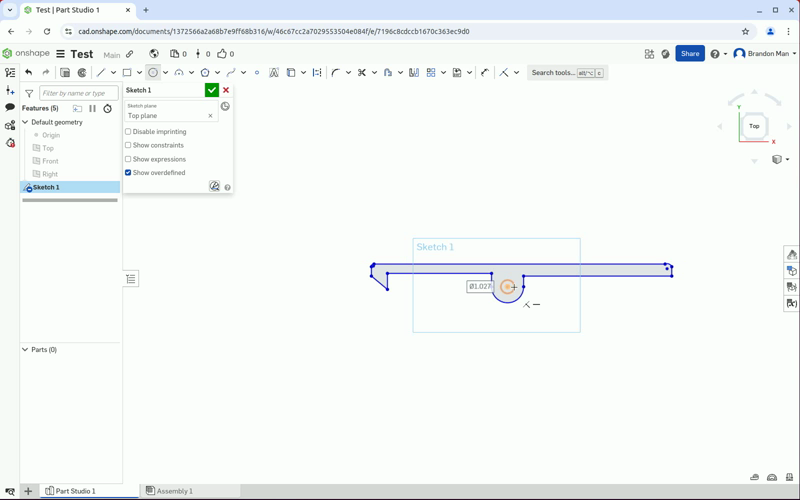
scroll(-6)
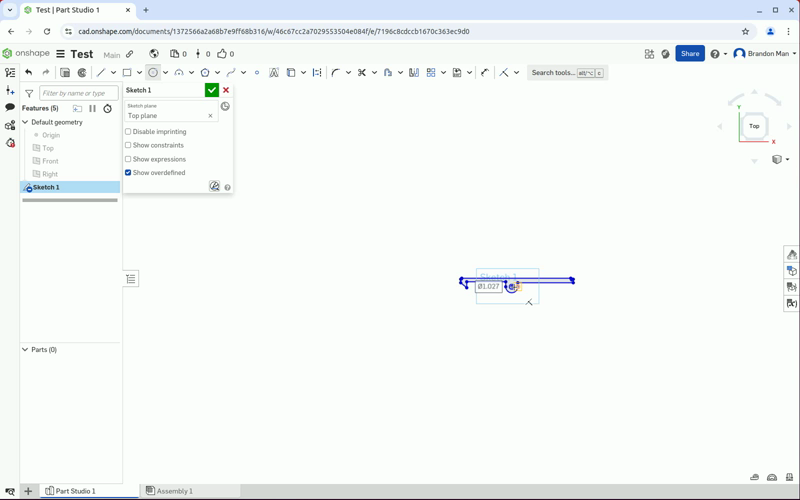
key(esc)
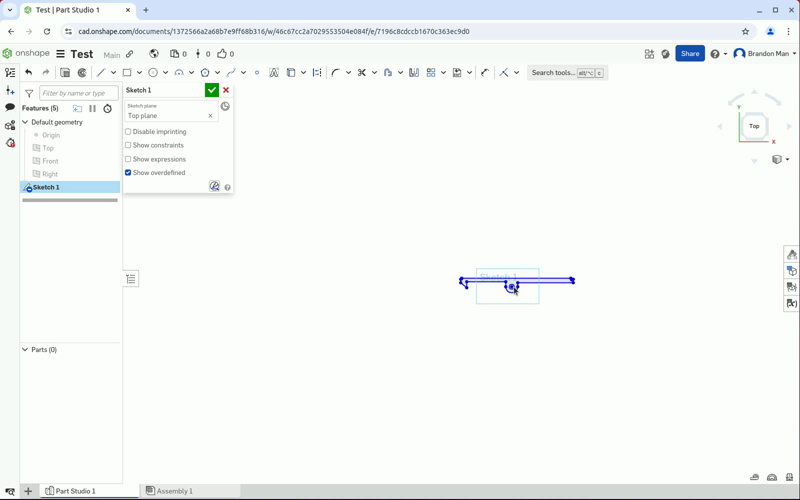
key(c)
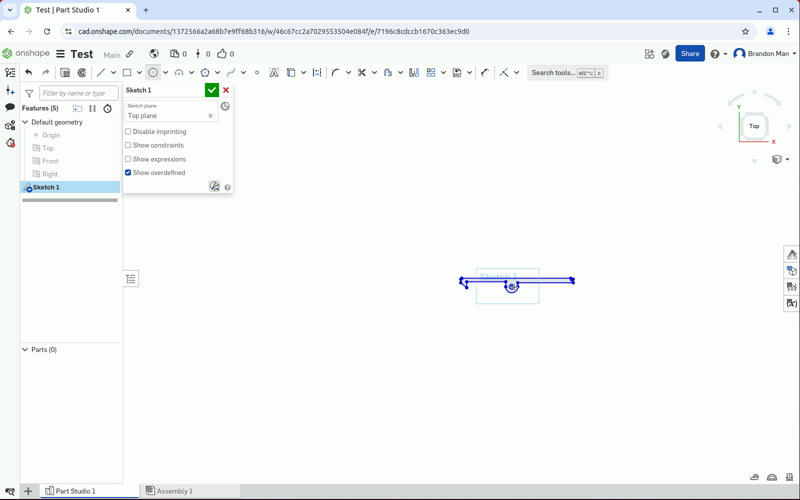
key_down(shift)
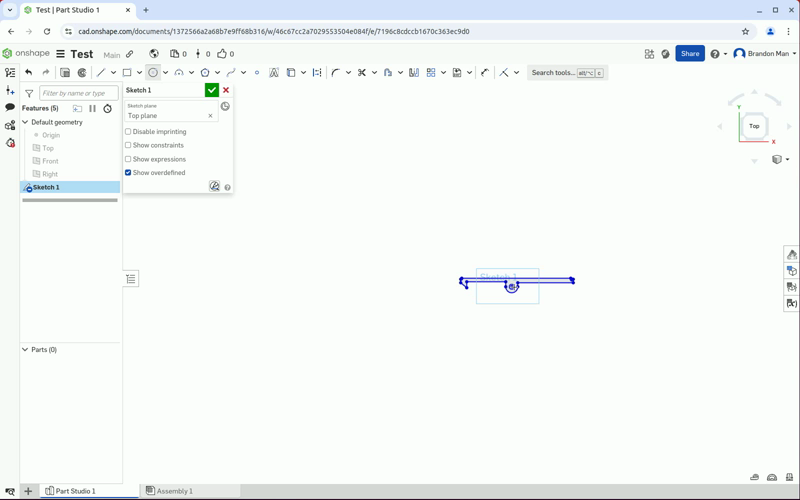
mouse_move(570, 280)
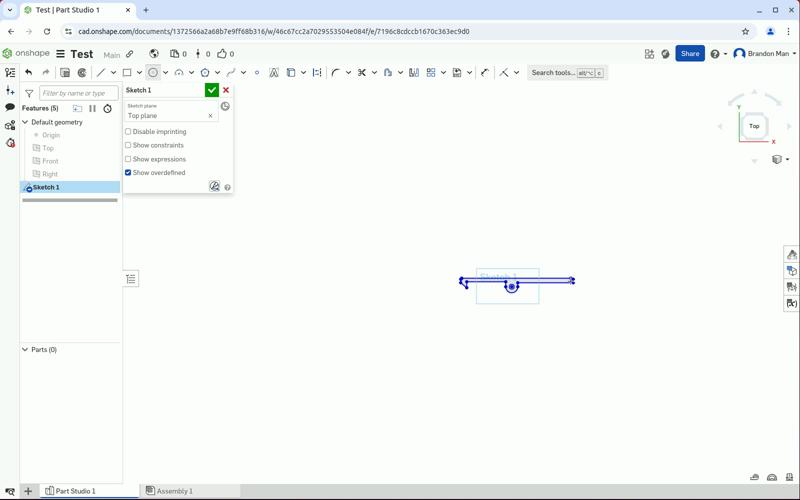
scroll(6)
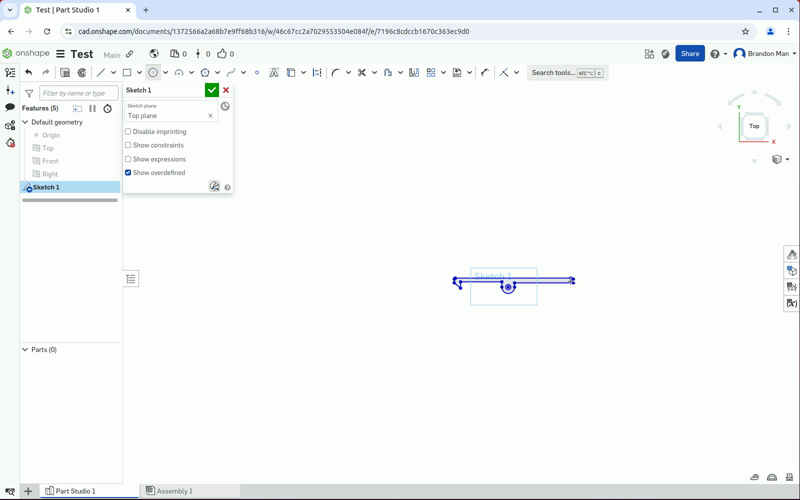
scroll(6)
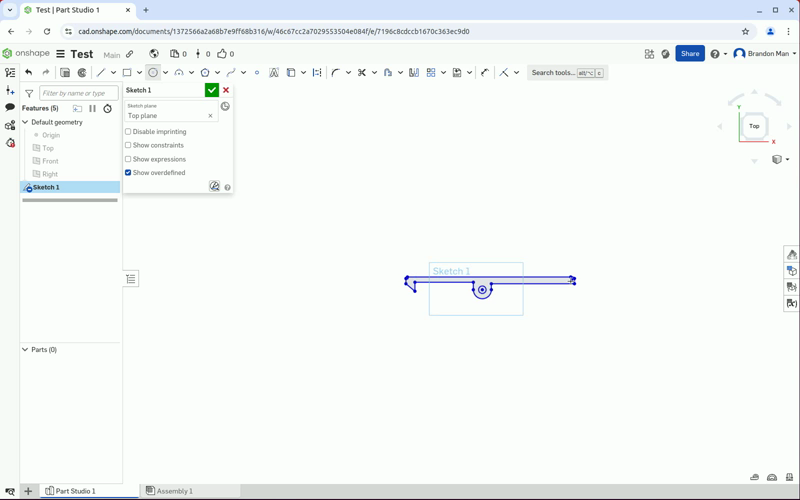
scroll(6)
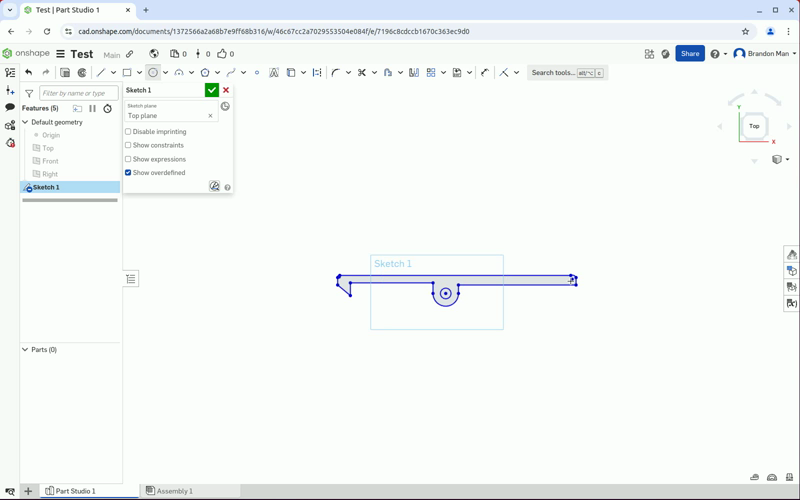
scroll(6)
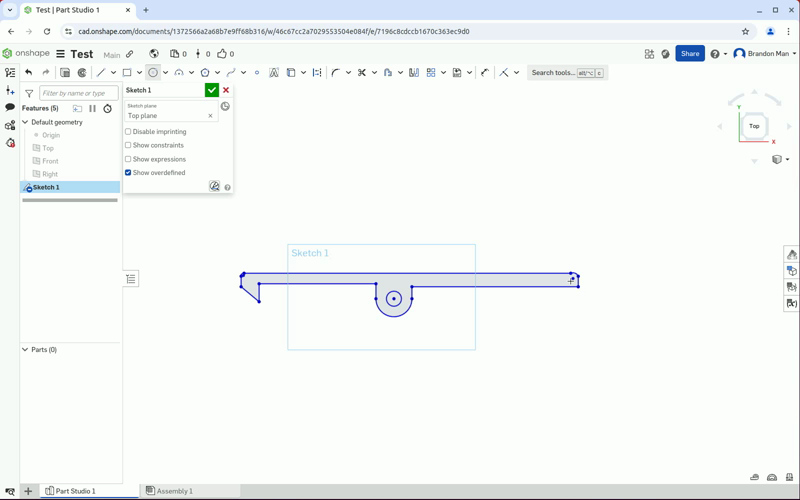
scroll(6)
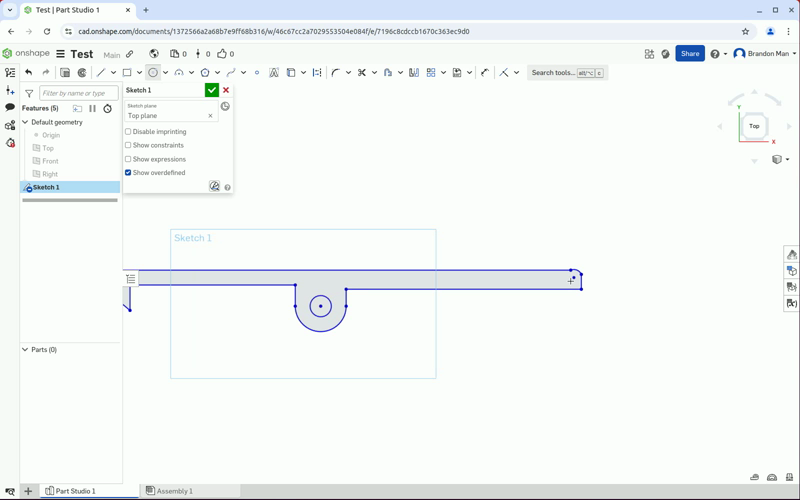
scroll(6)
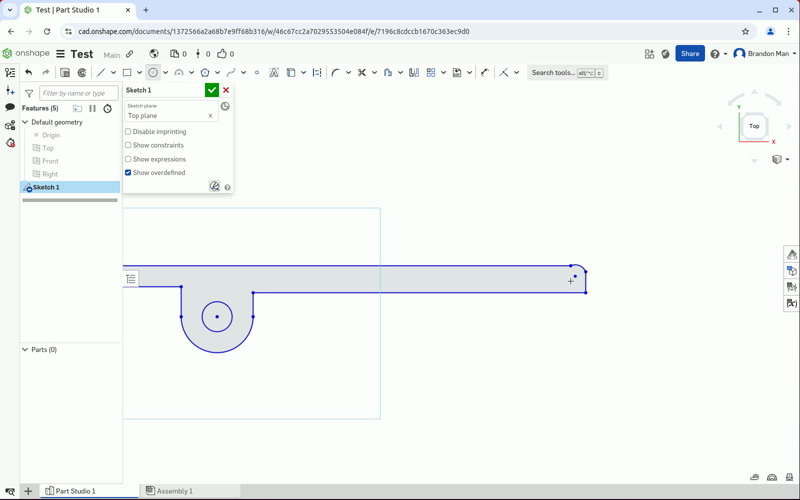
scroll(6)
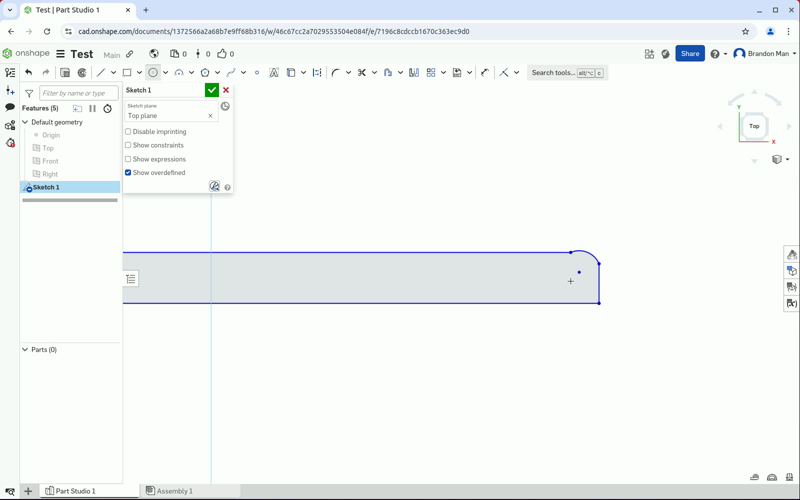
click(570, 280)
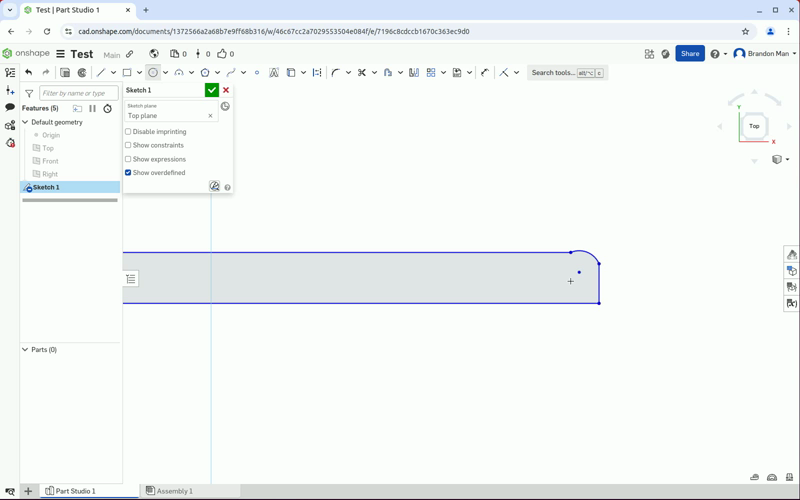
scroll(-6)
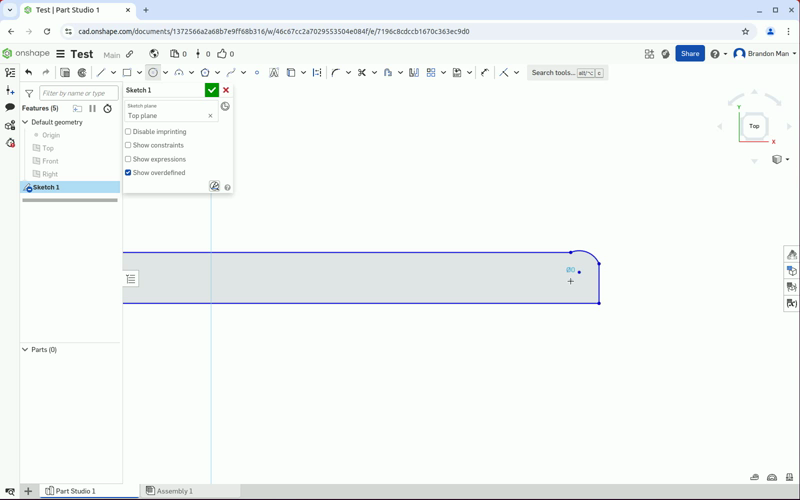
scroll(-6)
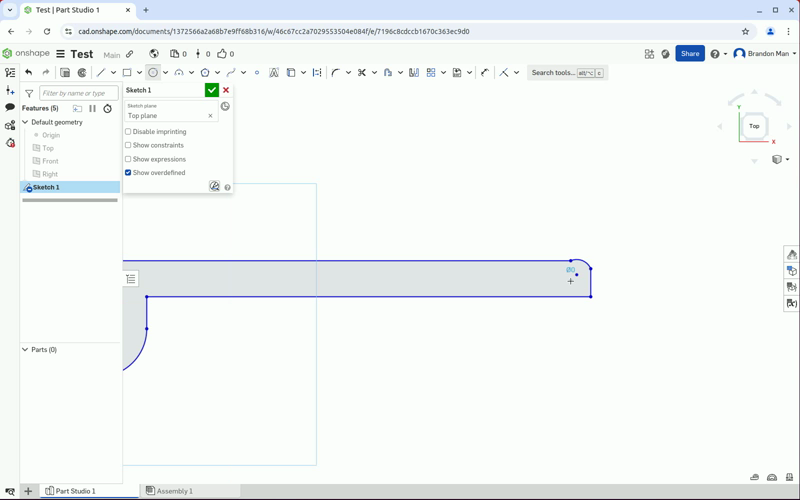
scroll(-6)
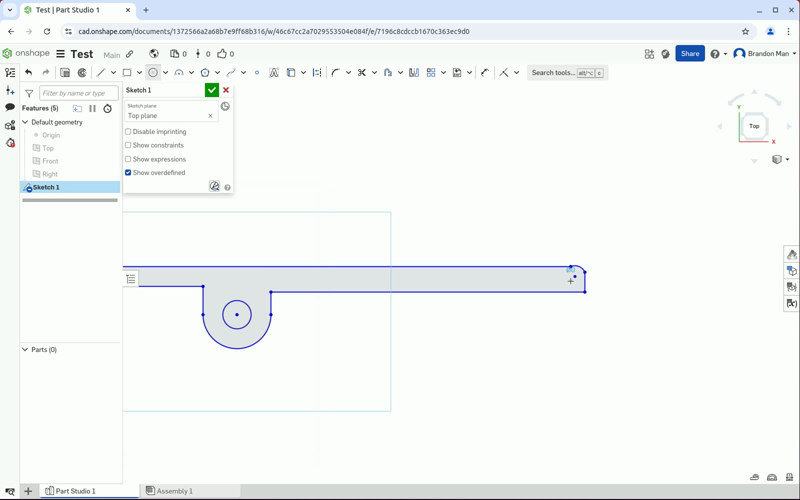
scroll(-6)
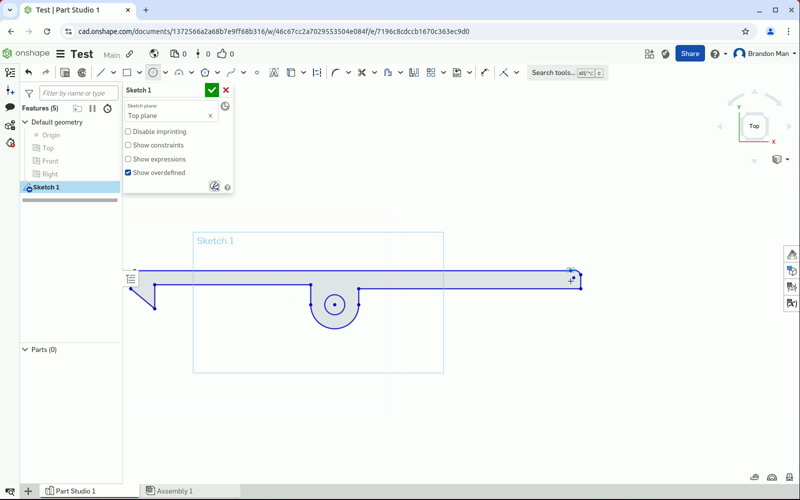
scroll(-6)
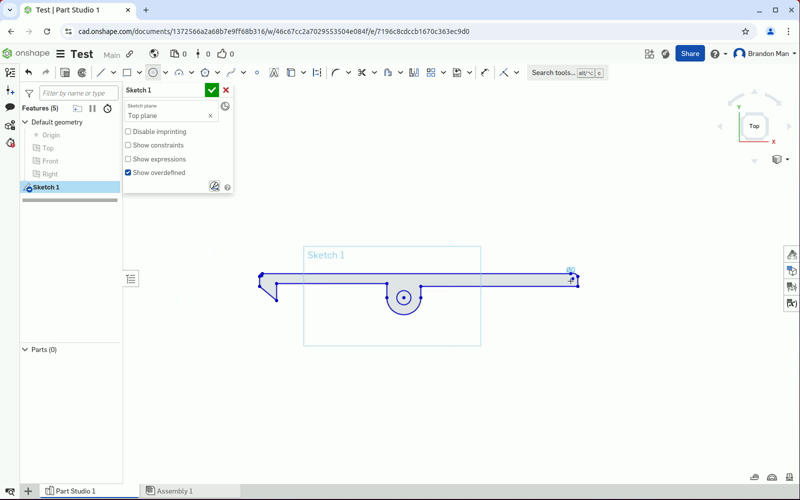
scroll(-6)
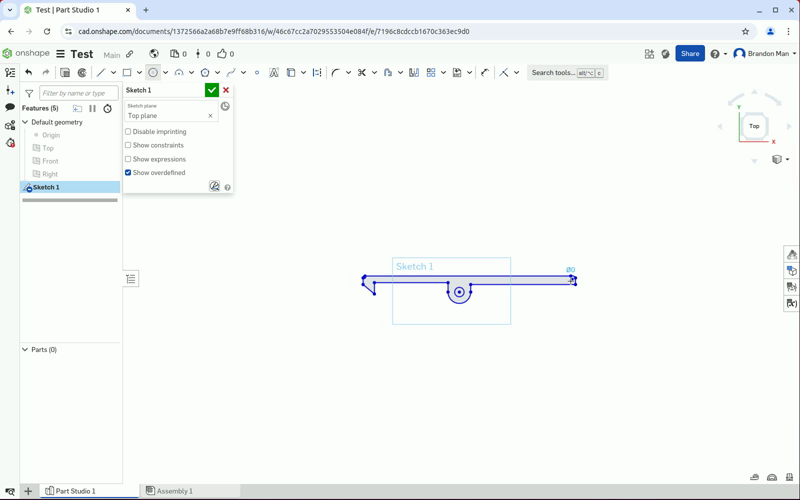
scroll(-6)
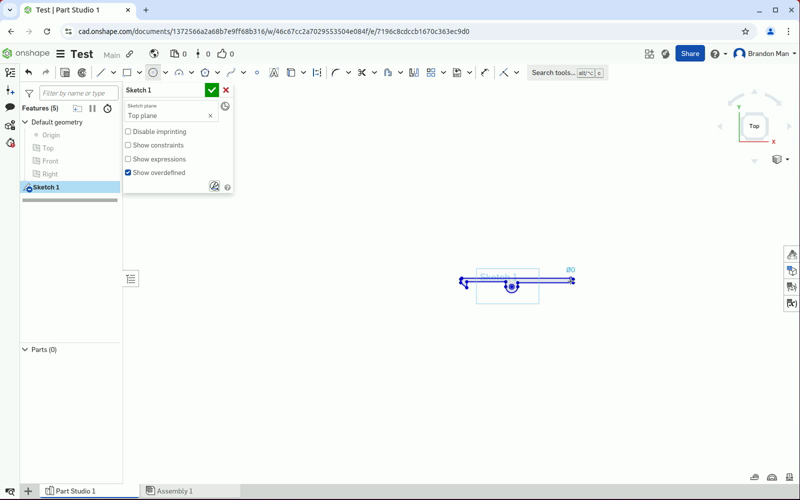
key_up(shift)
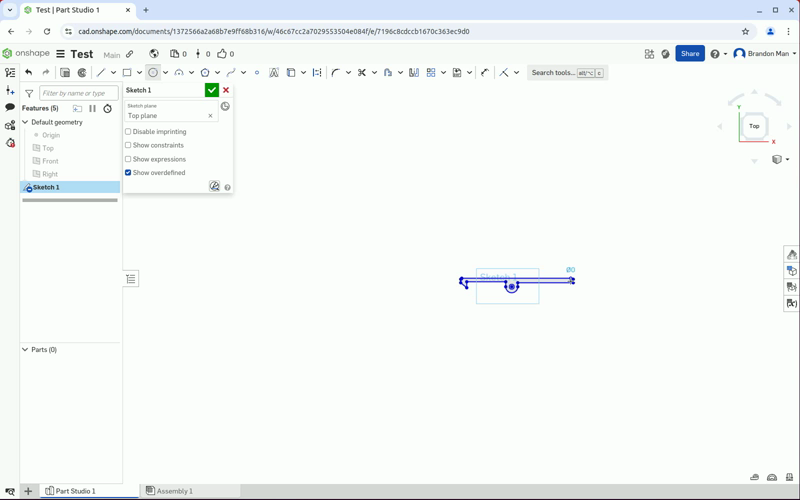
mouse_move(573, 280)
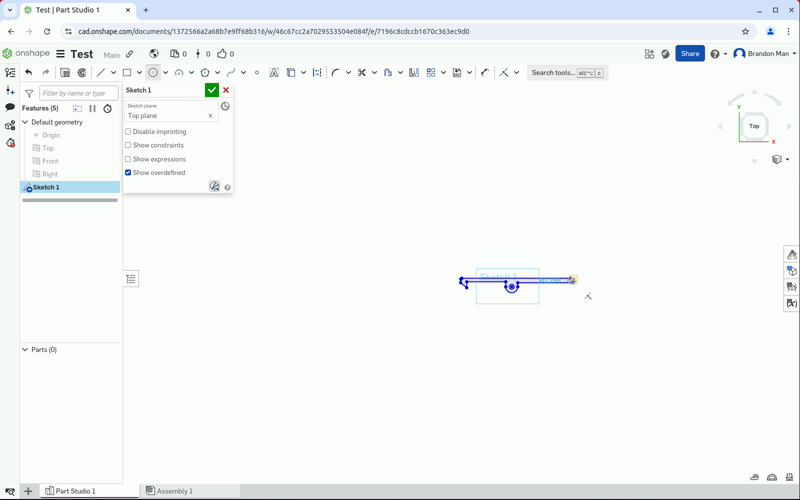
scroll(6)
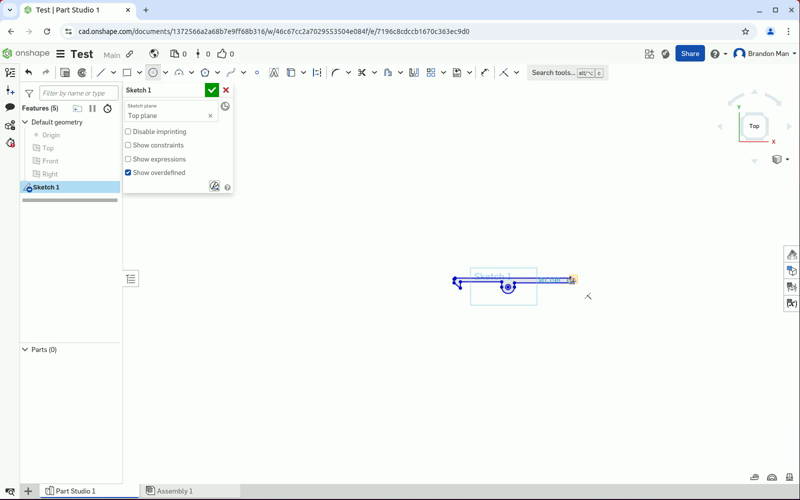
scroll(6)
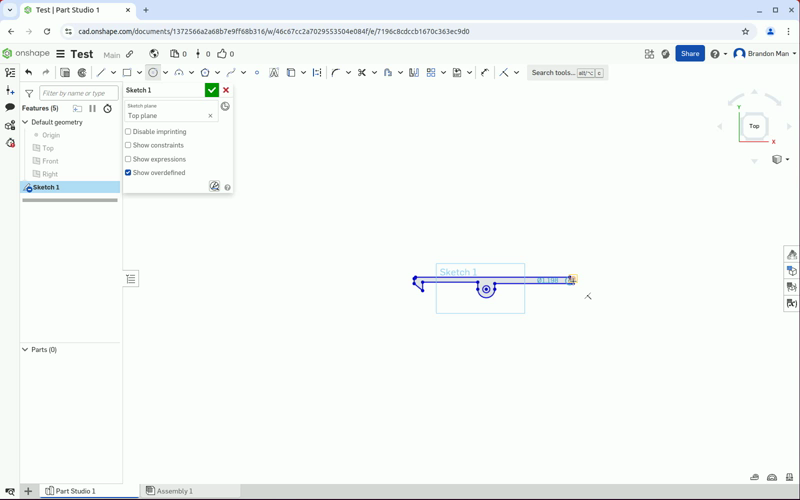
scroll(6)
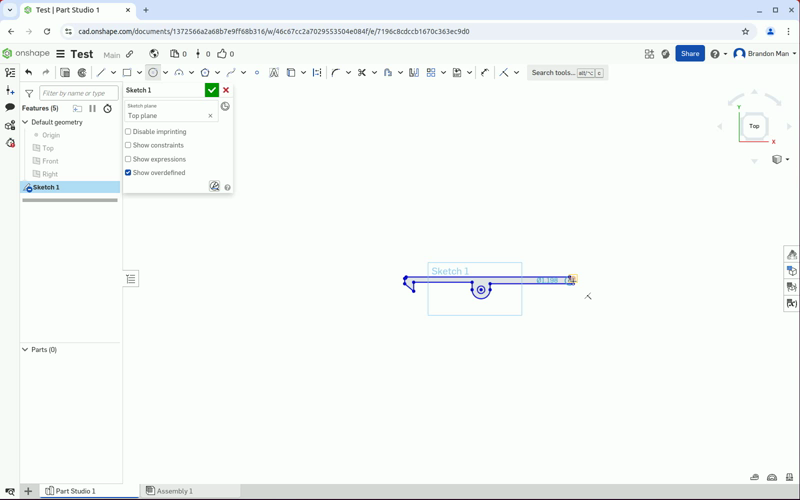
scroll(6)
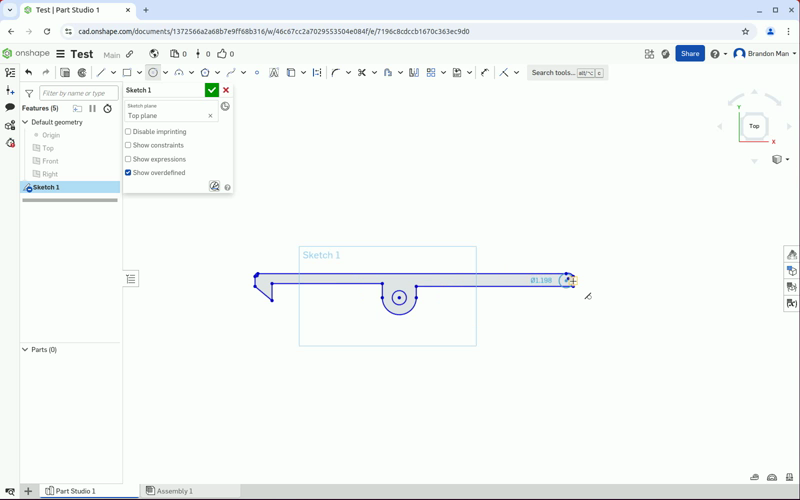
scroll(6)
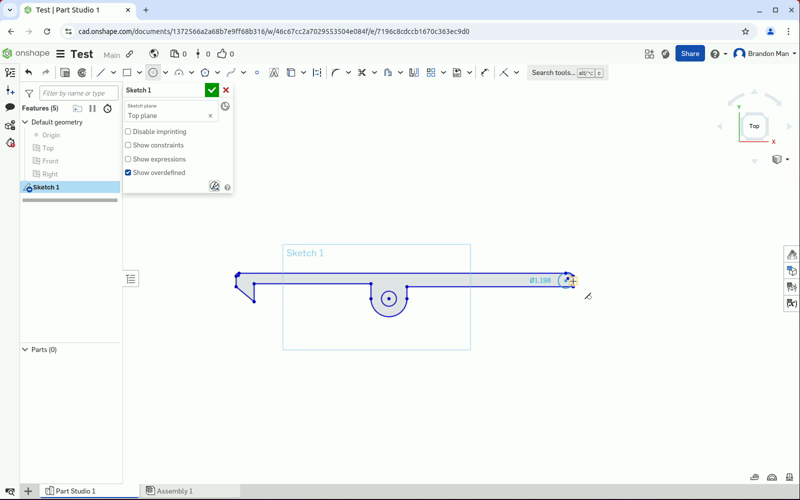
scroll(6)
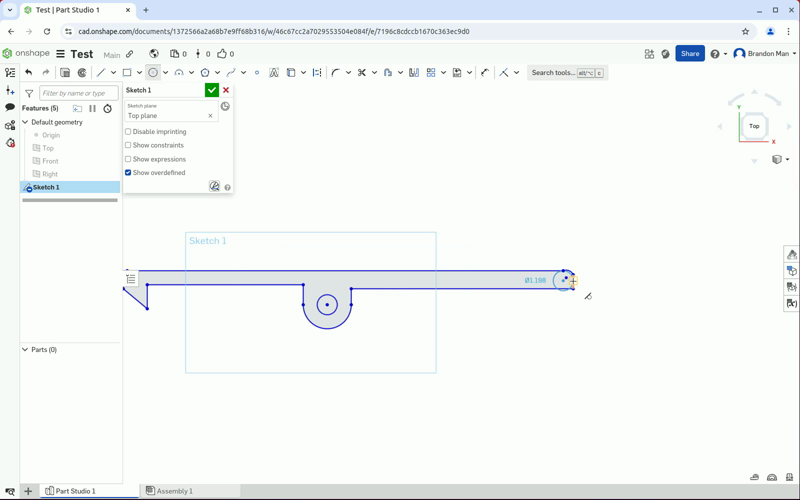
scroll(6)
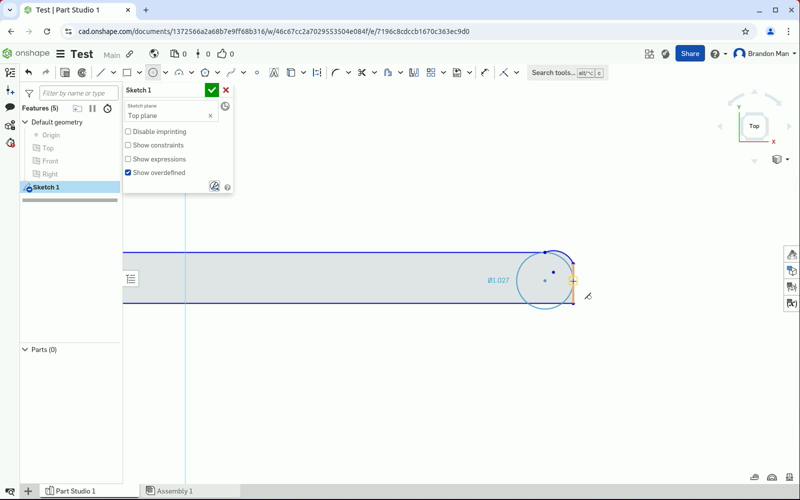
click(573, 280)
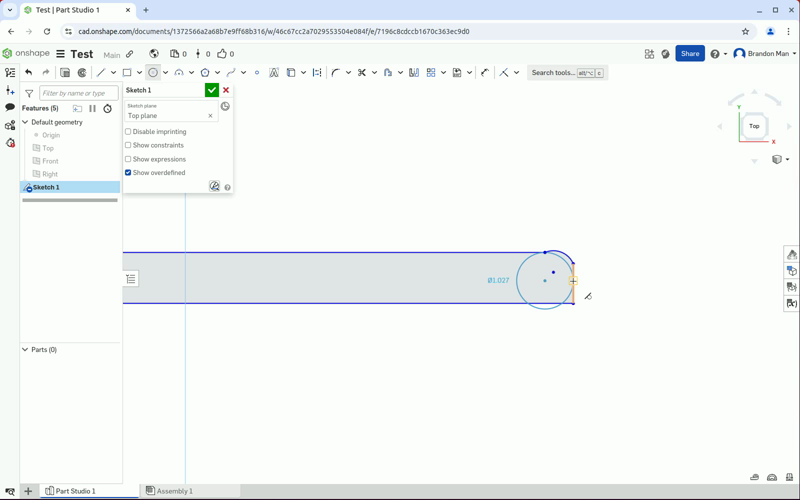
scroll(-6)
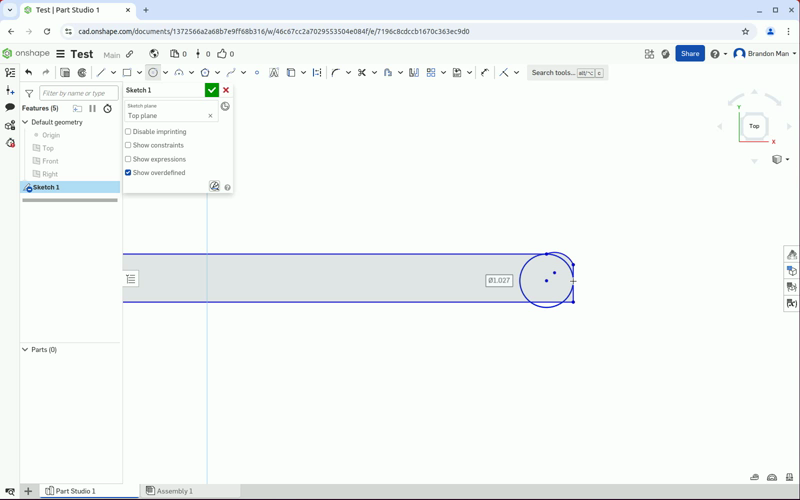
scroll(-6)
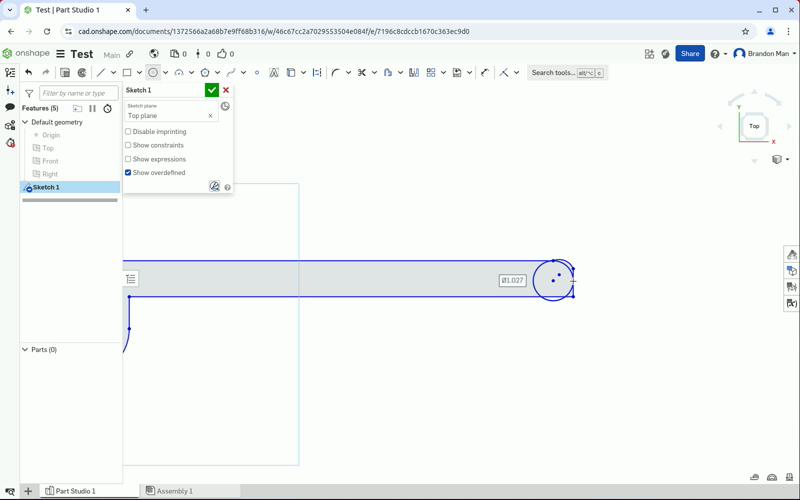
scroll(-6)
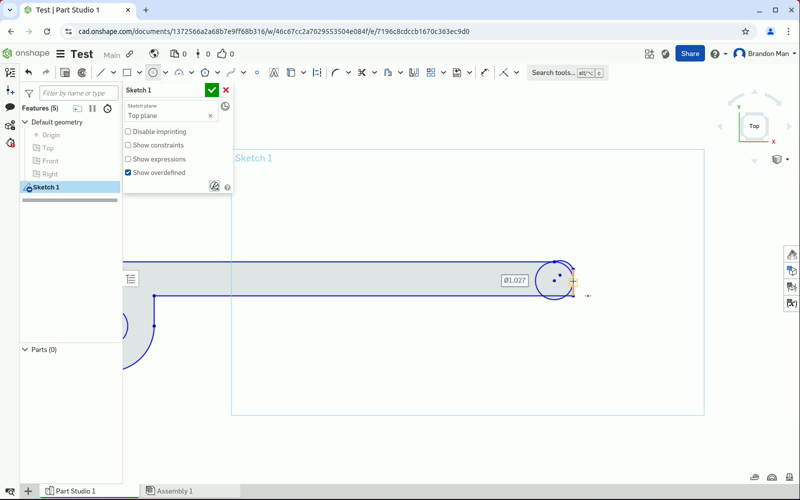
scroll(-6)
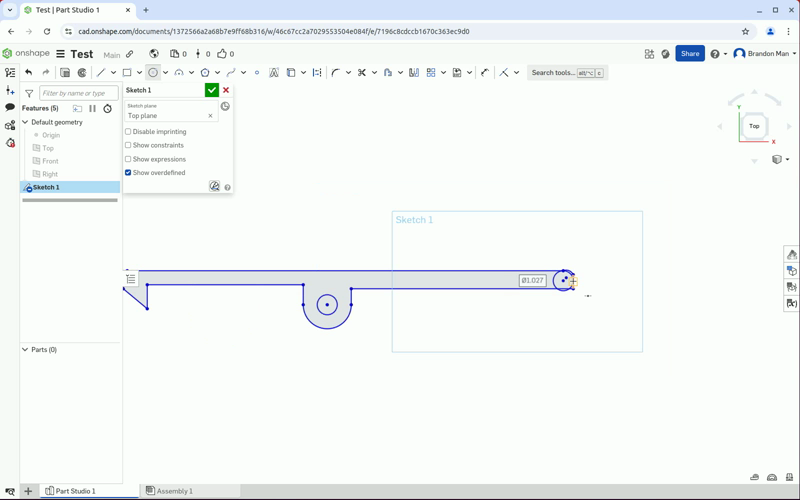
scroll(-6)
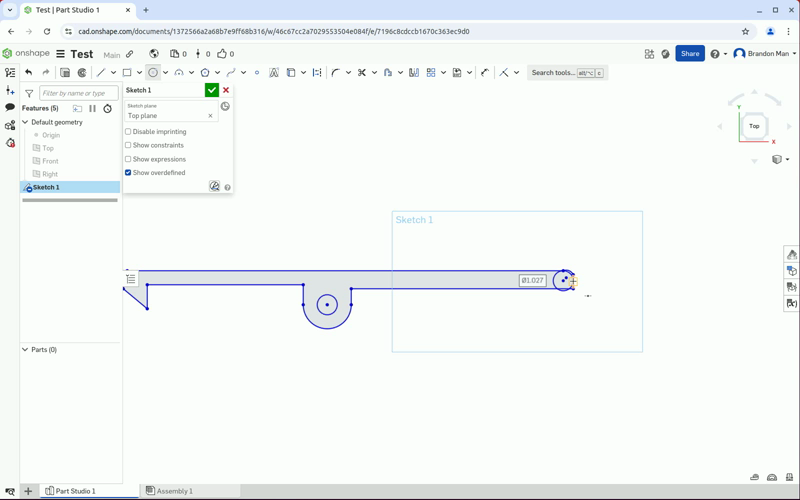
scroll(-6)
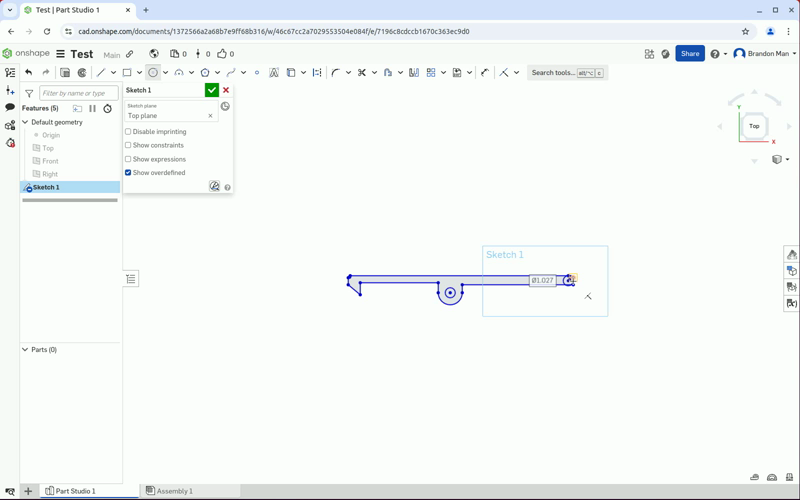
scroll(-6)
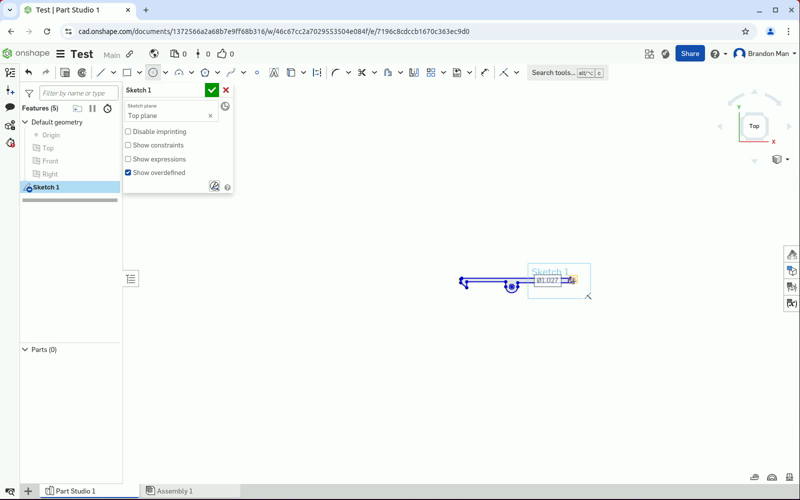
key(esc)
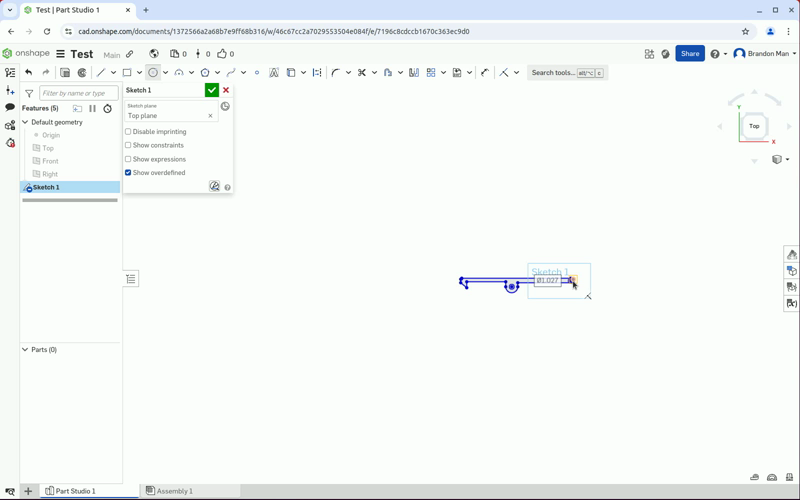
mouse_move(541, 279)
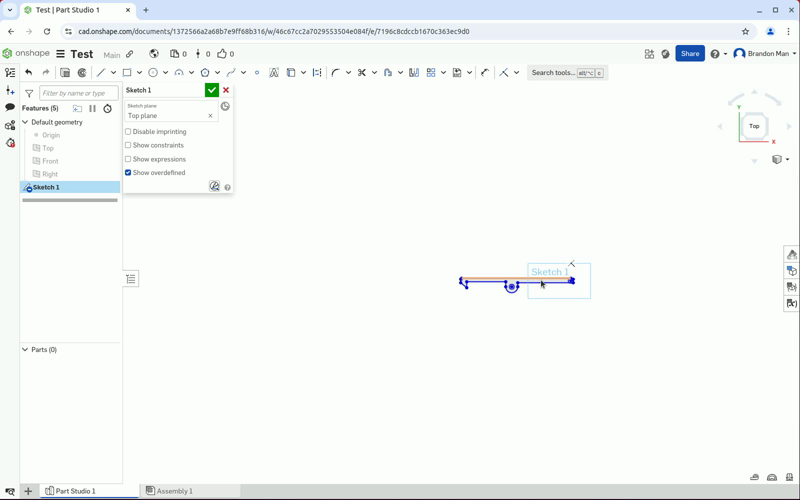
scroll(6)
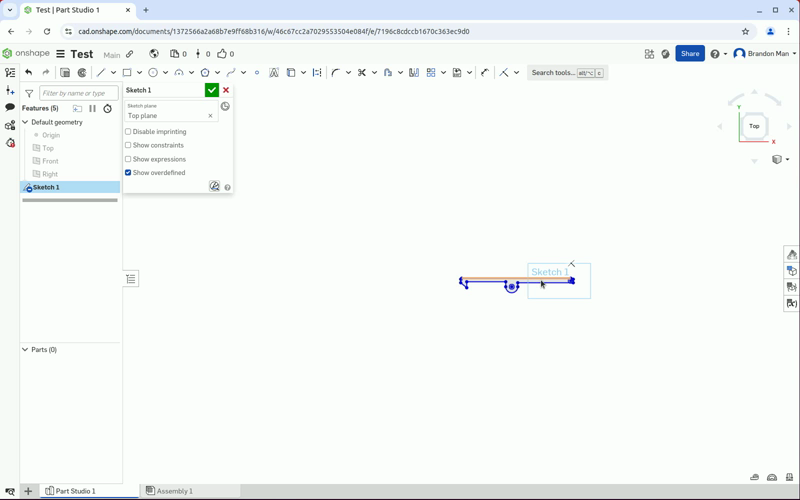
scroll(6)
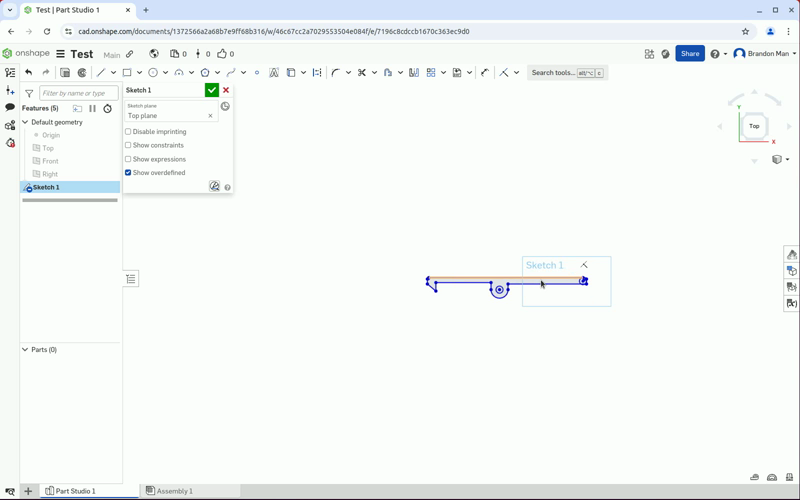
scroll(6)
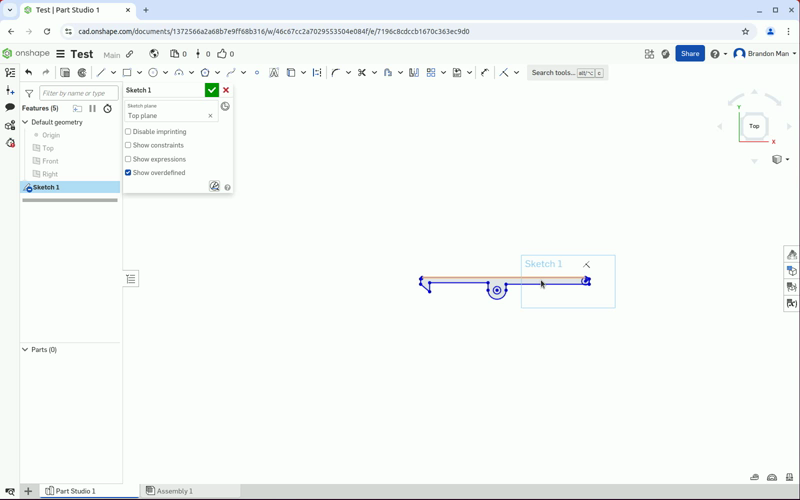
scroll(6)
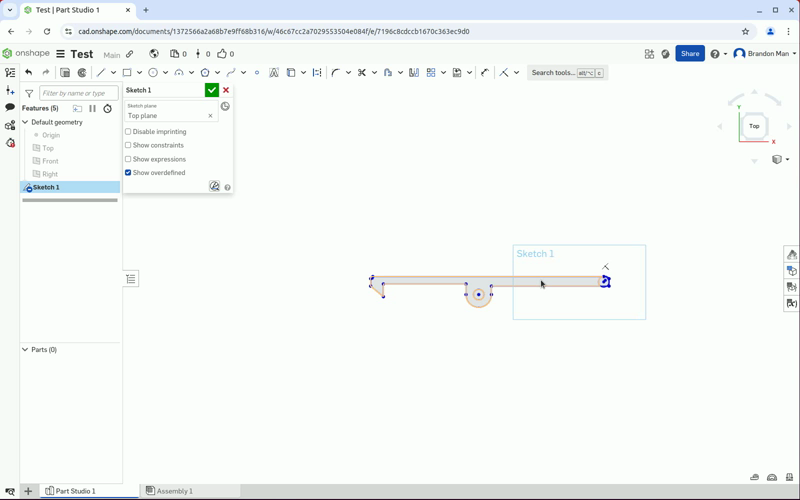
scroll(6)
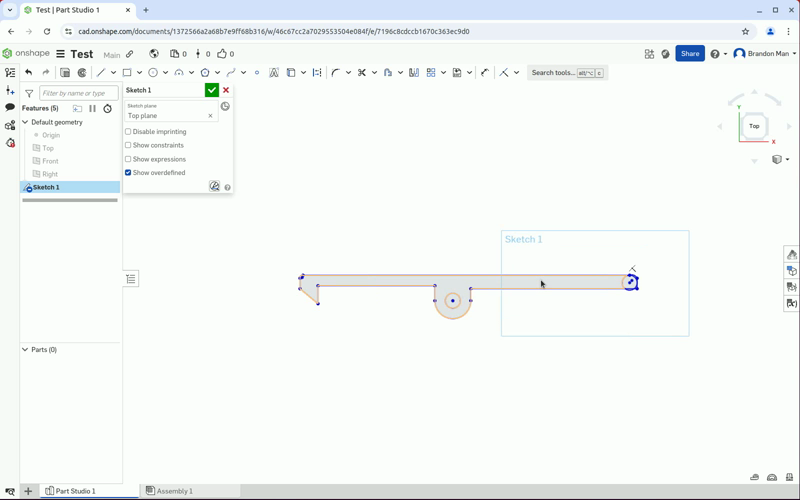
scroll(6)
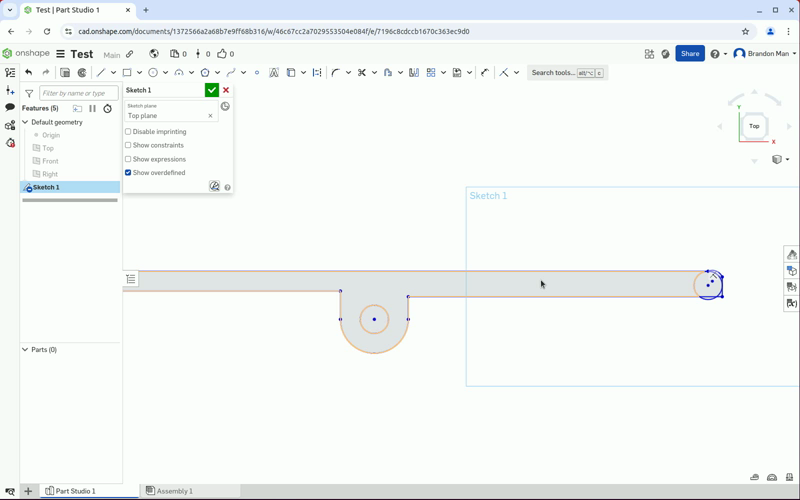
scroll(6)
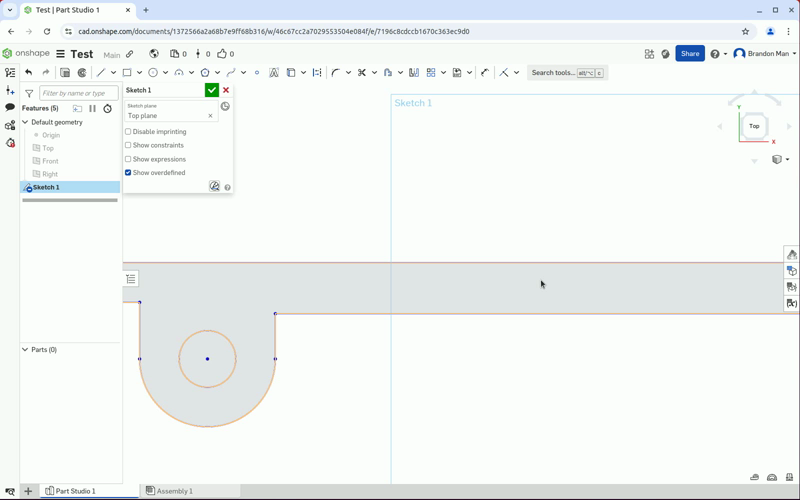
click(541, 279)
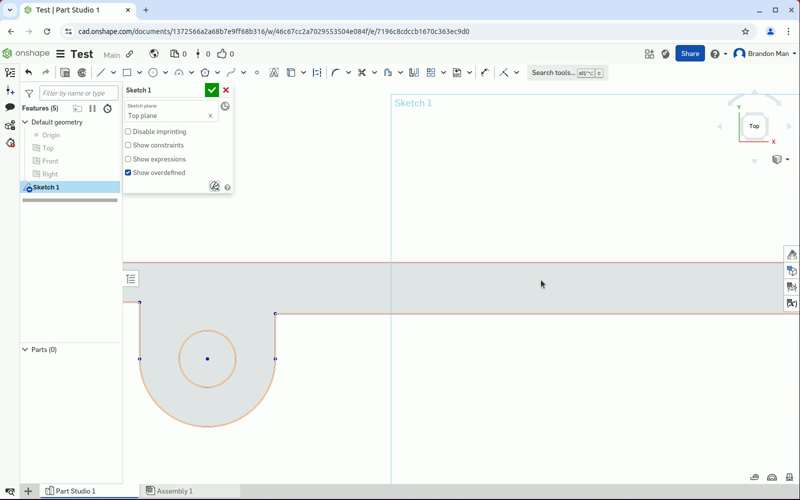
scroll(-6)
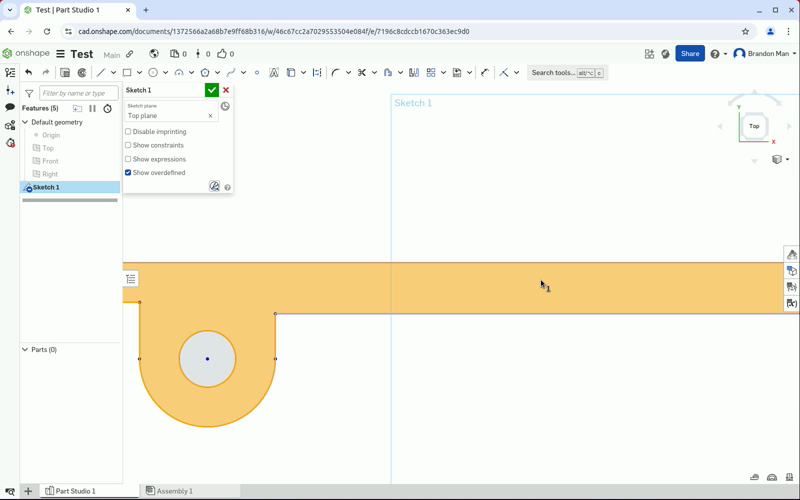
scroll(-6)
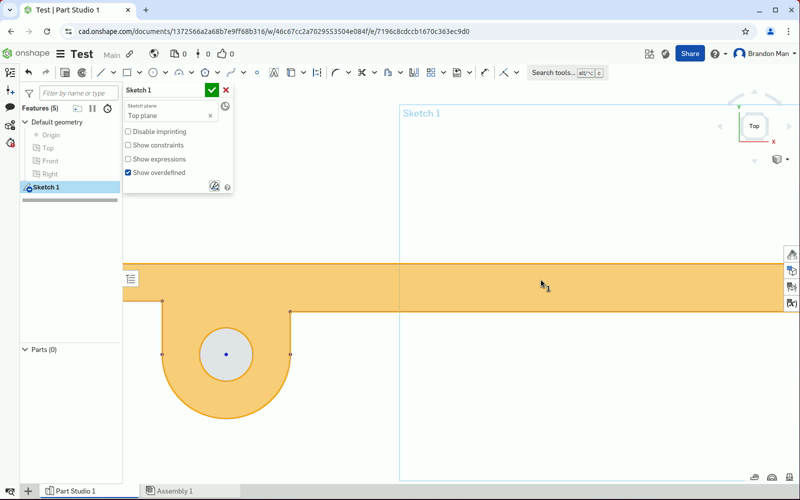
scroll(-6)
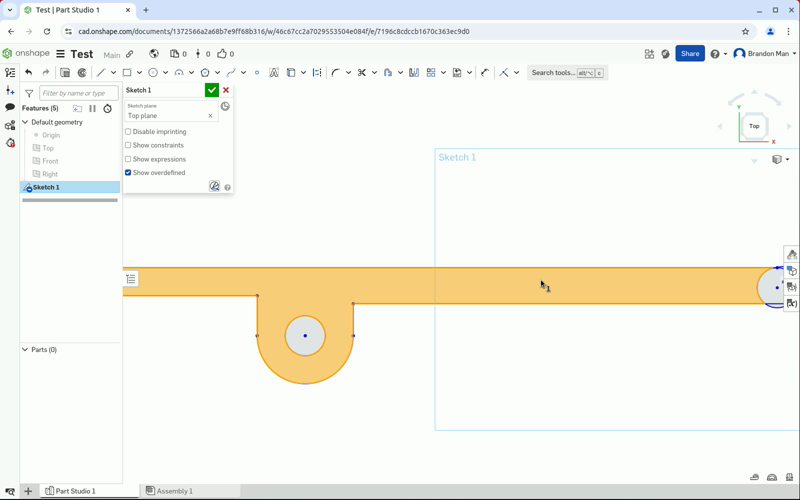
scroll(-6)
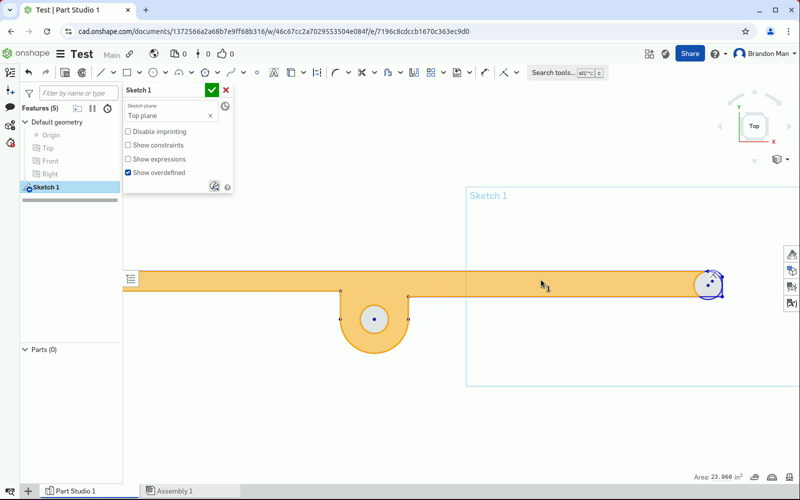
scroll(-6)
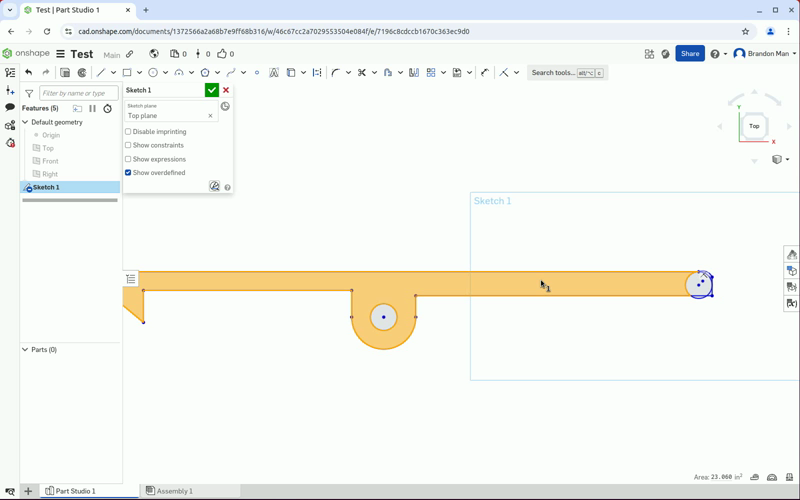
scroll(-6)
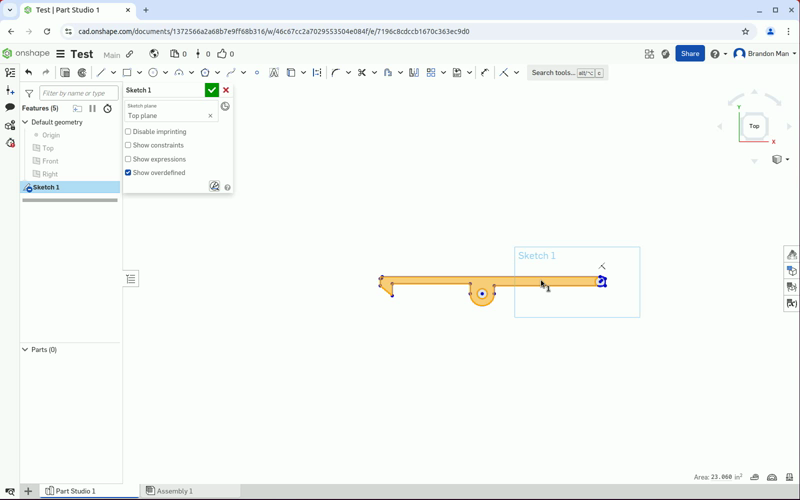
scroll(-6)
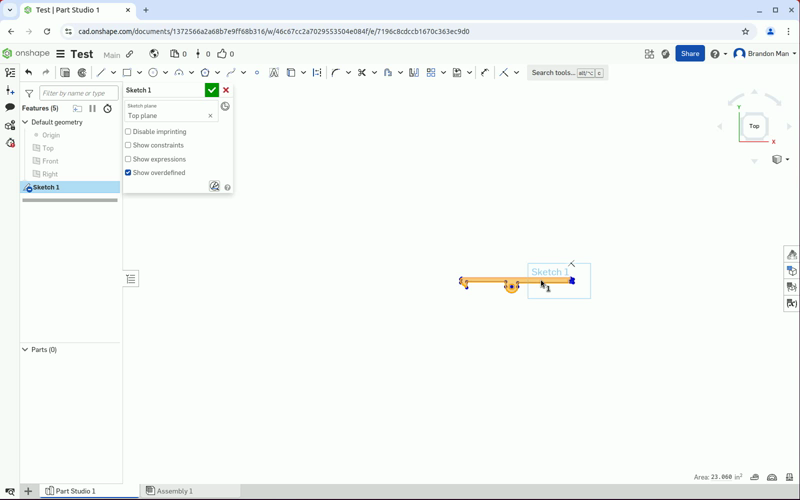
mouse_move(73, 352)
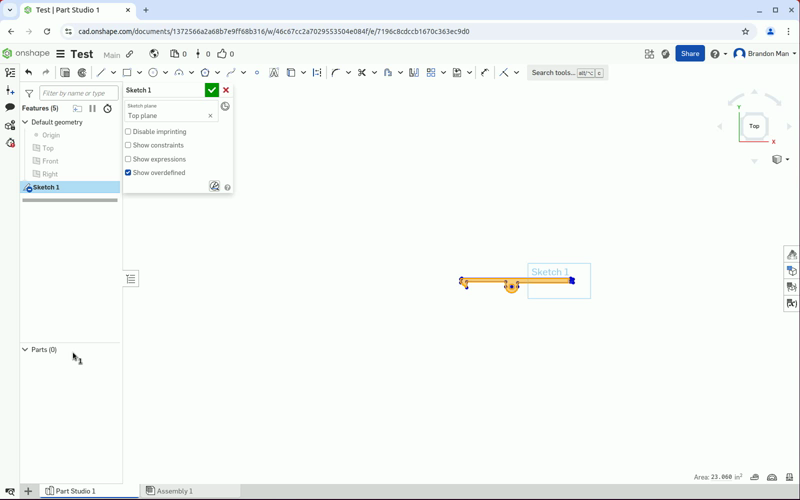
key(shift+y)
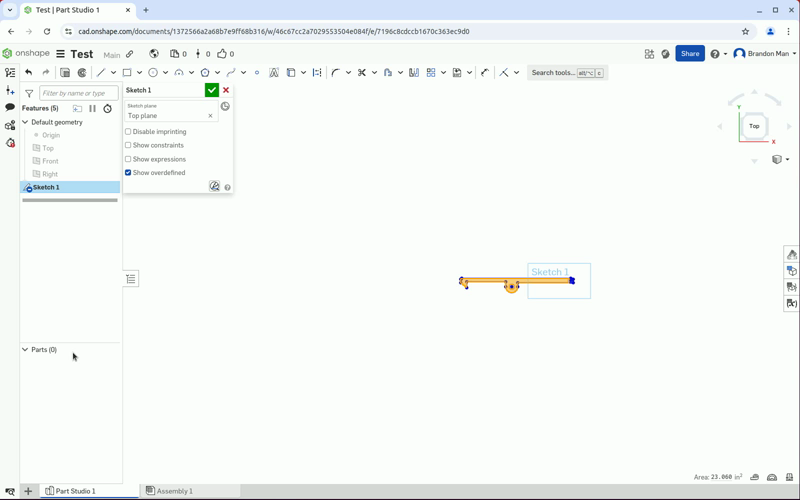
key(shift+e)
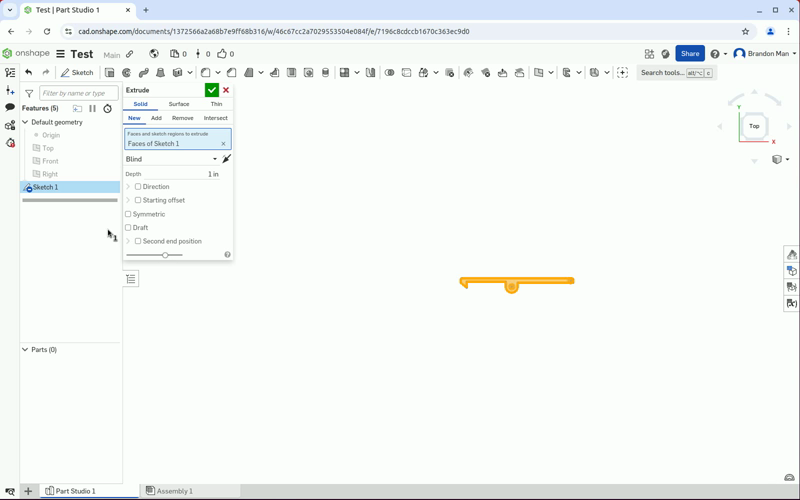
mouse_move(143, 106)
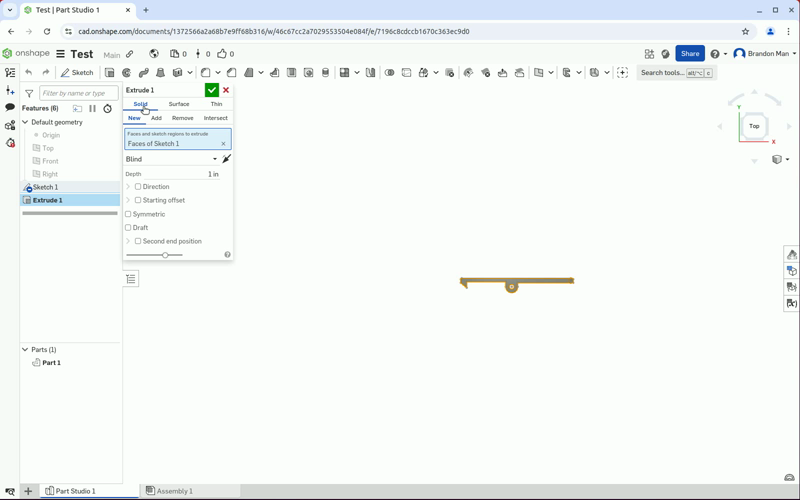
click(143, 106)
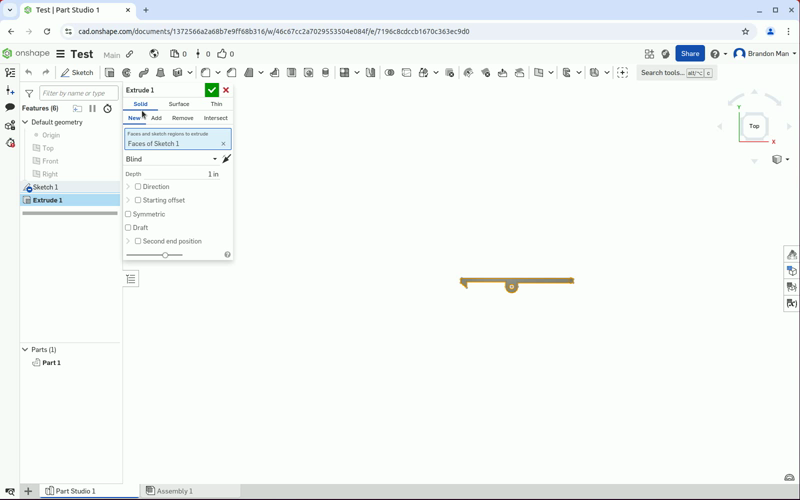
mouse_move(137, 120)
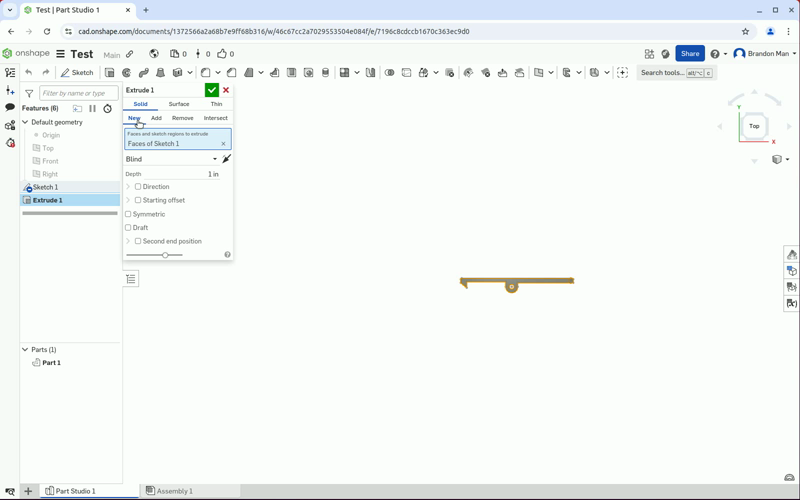
click(137, 120)
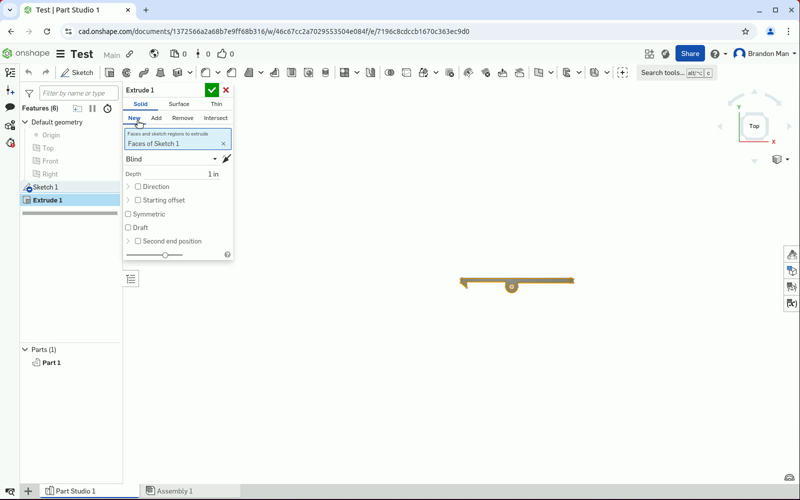
key(tab, 4)
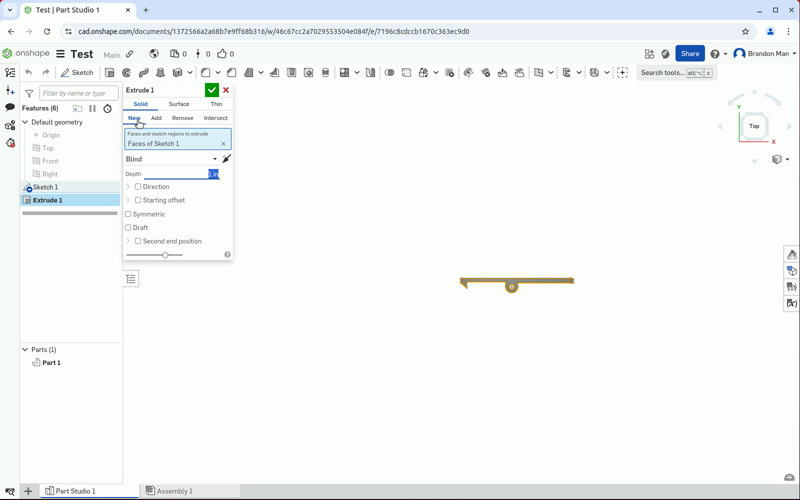
text(2.166)
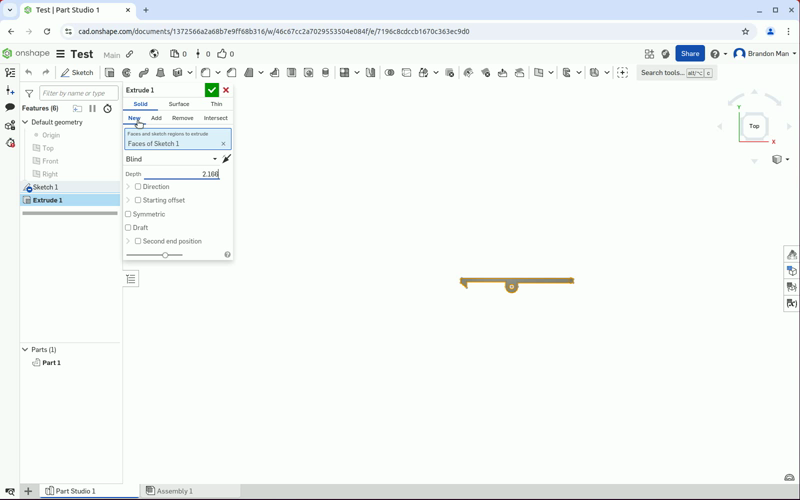
key(enter)
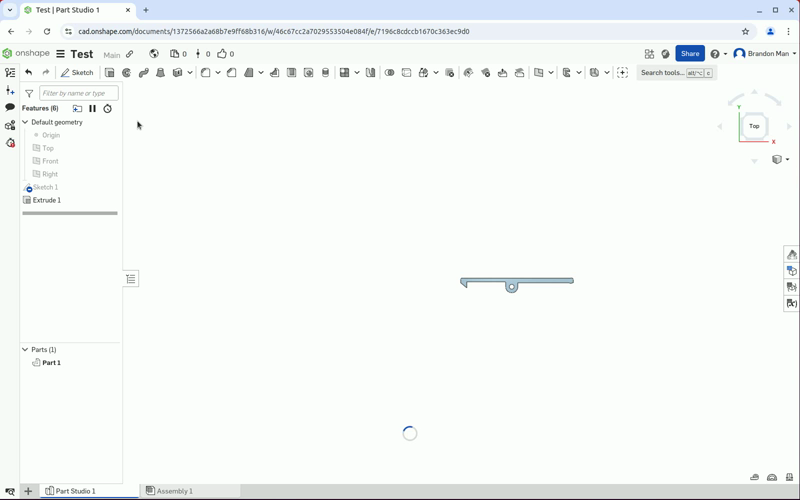
key(shift+h)
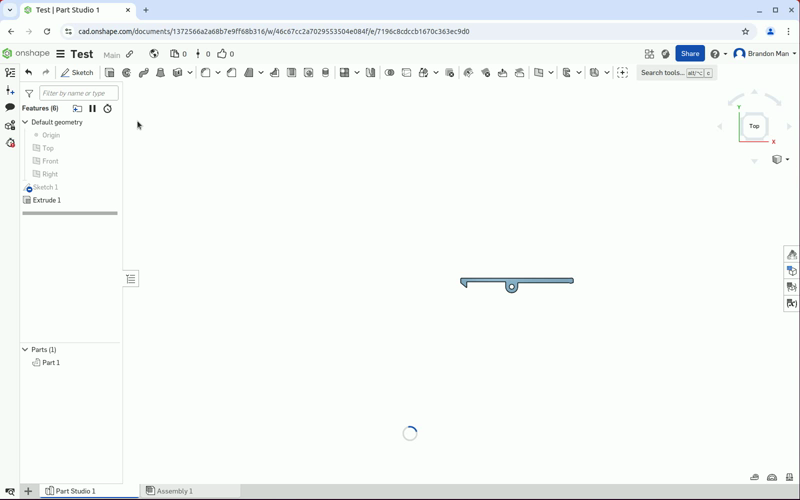
key(shift+h)
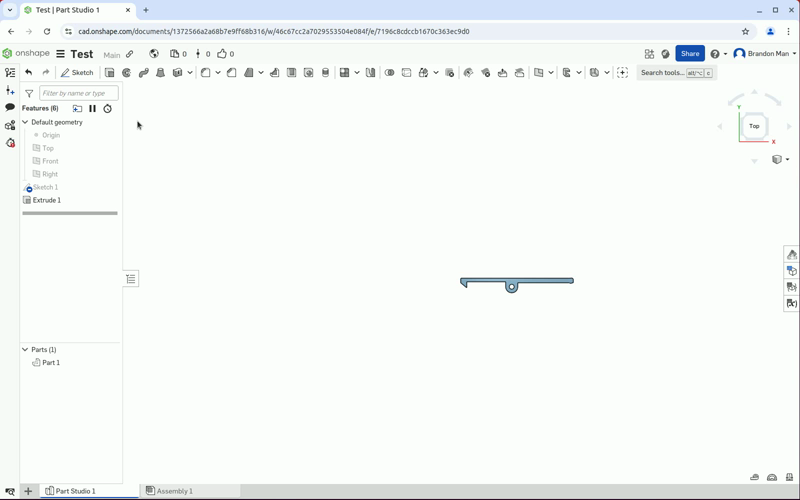
mouse_move(73, 189)
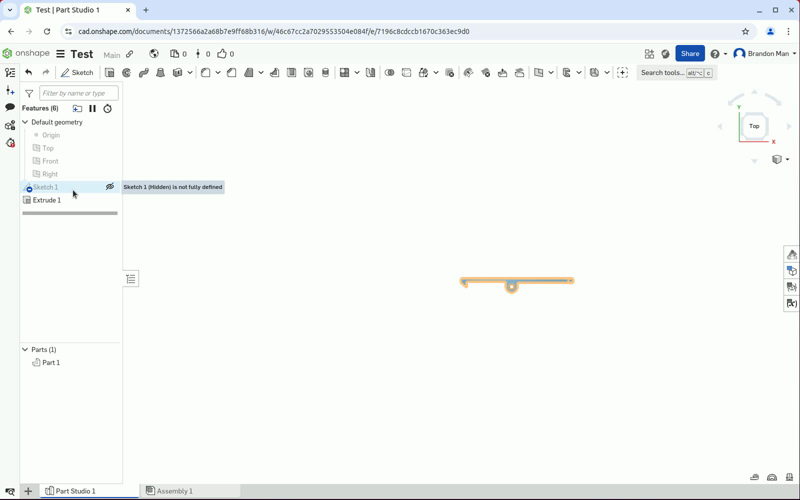
click(73, 189)
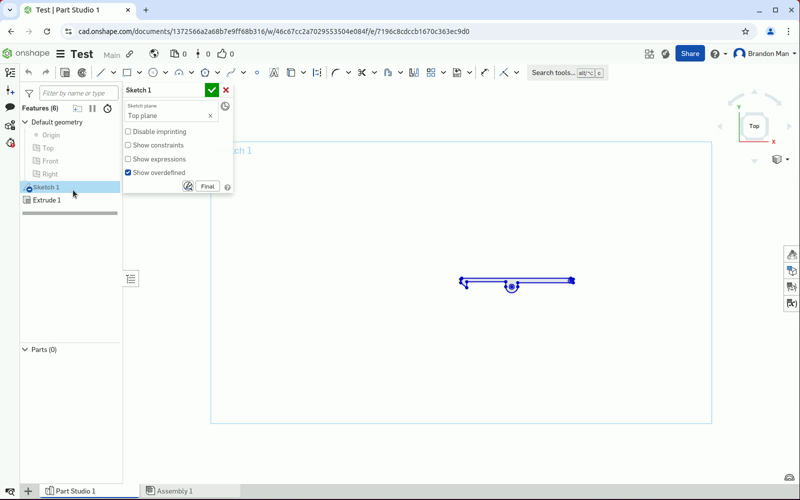
mouse_move(229, 92)
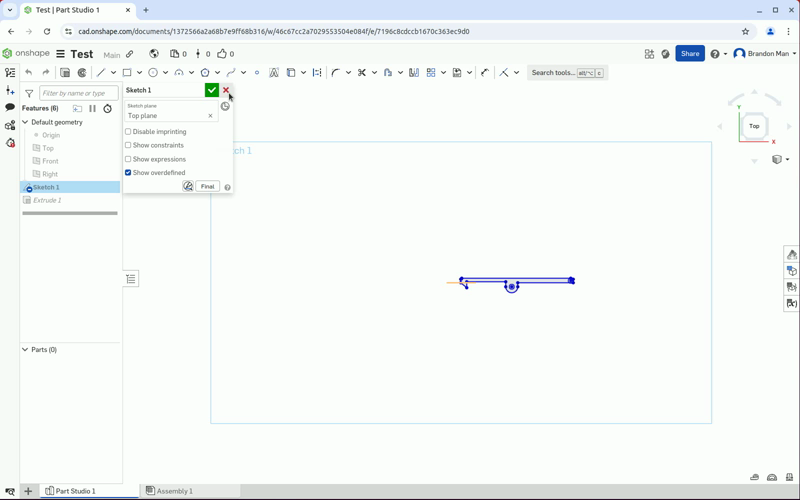
click(229, 92)
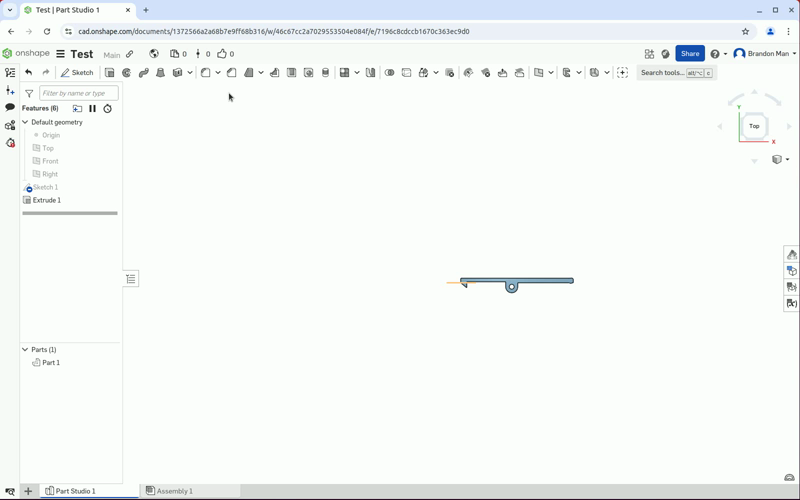
mouse_move(73, 352)
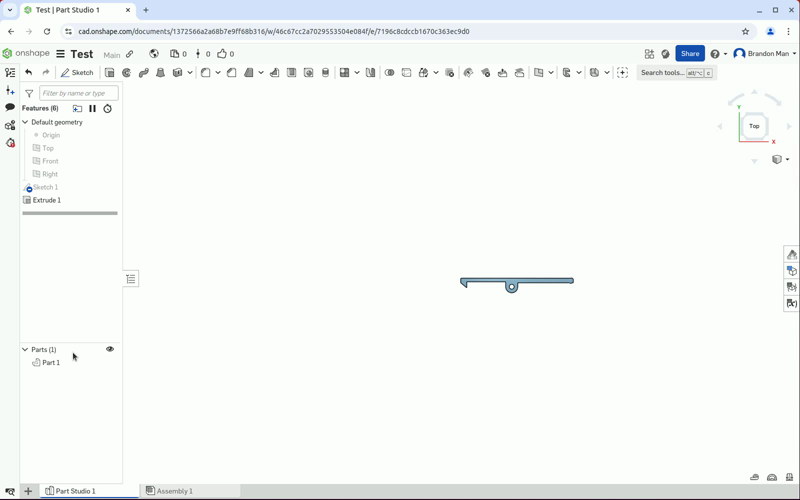
key(y)
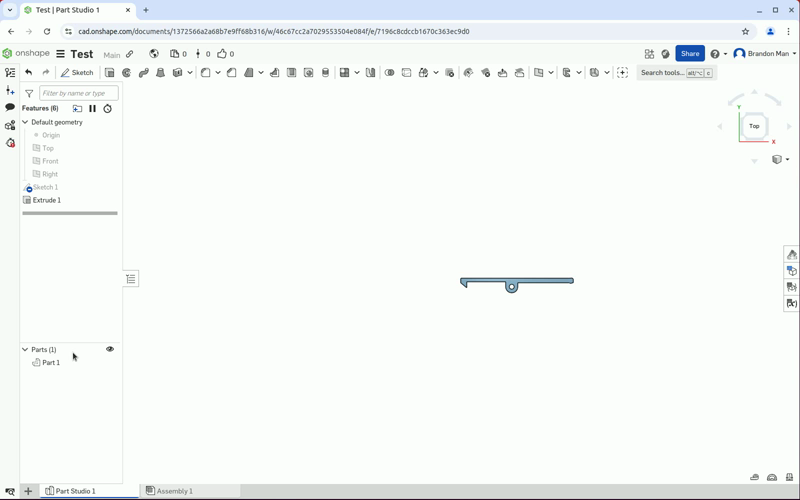
key(shift+p)
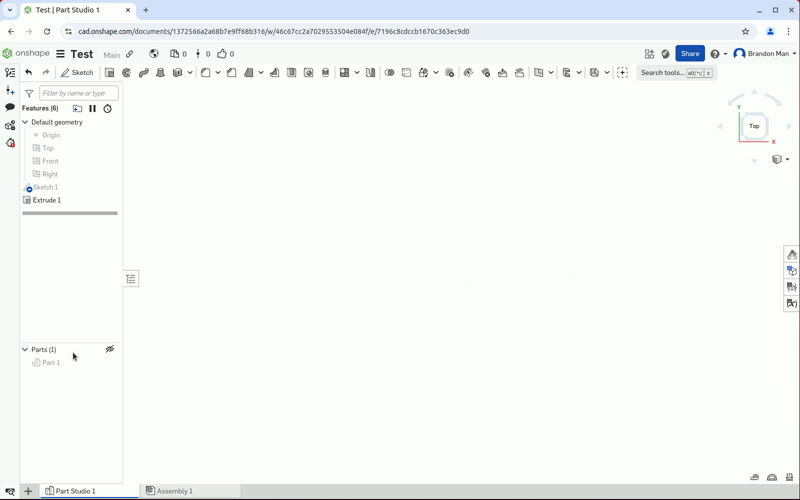
key(space)
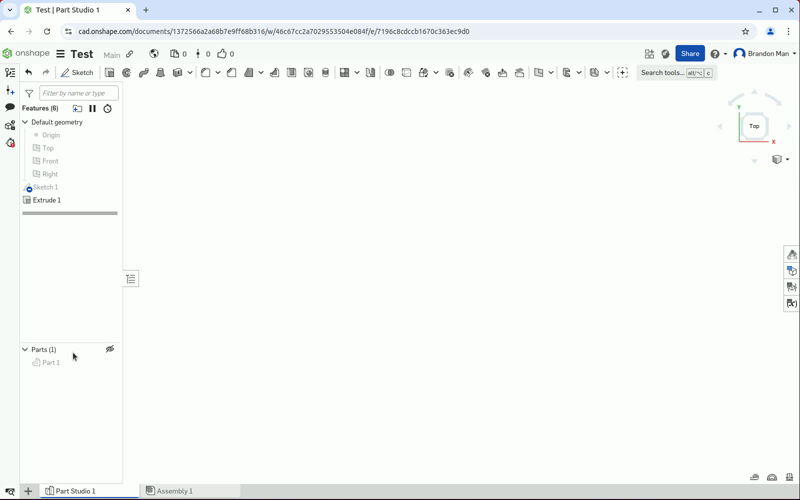
key_down(shift)
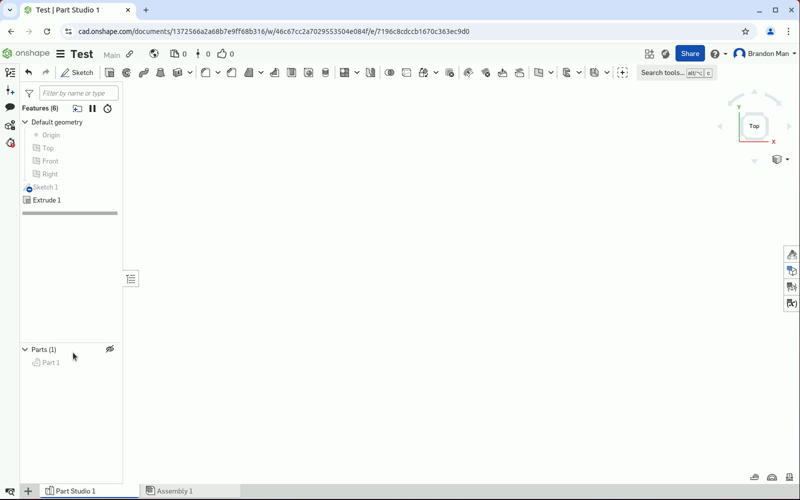
key(up)
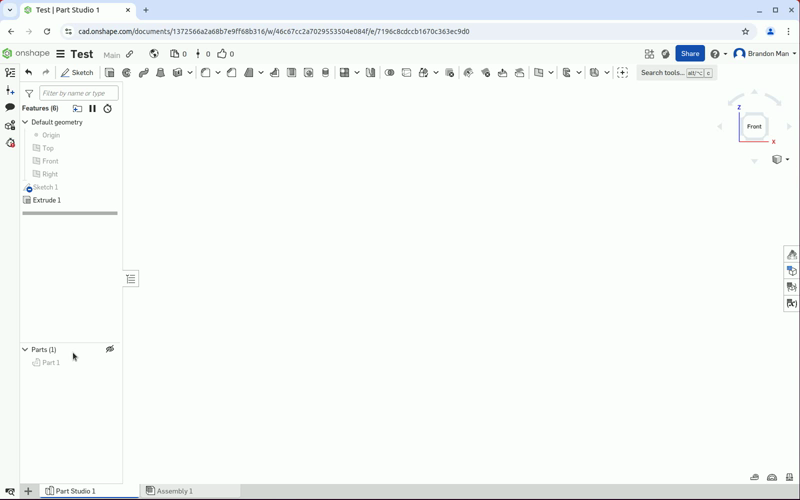
key_up(shift)
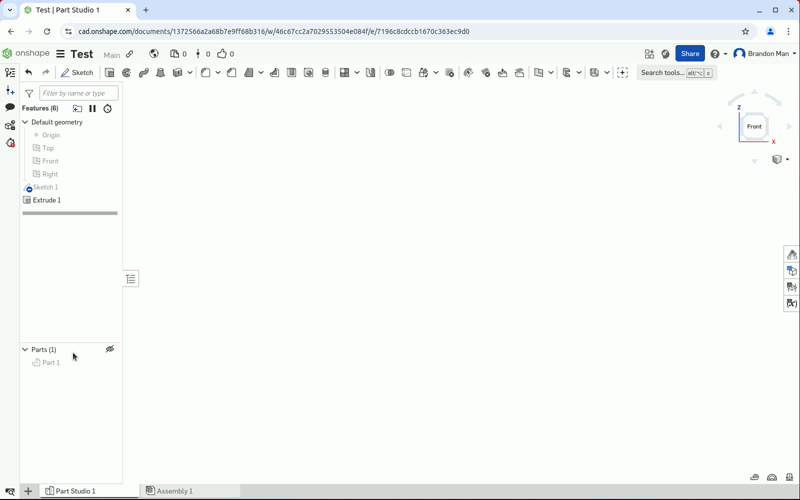
mouse_move(73, 352)
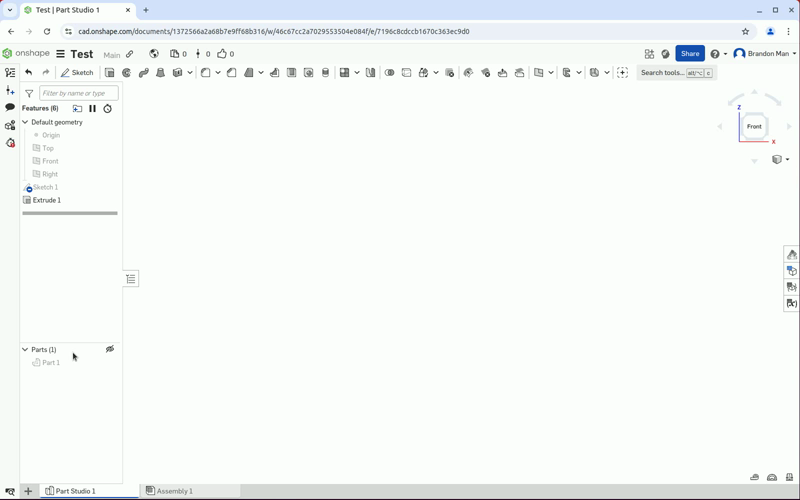
key(shift+y)
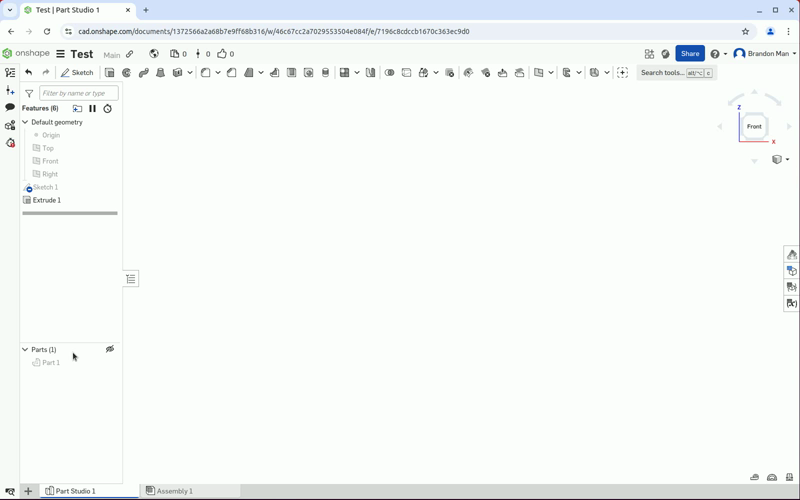
key(shift+s)
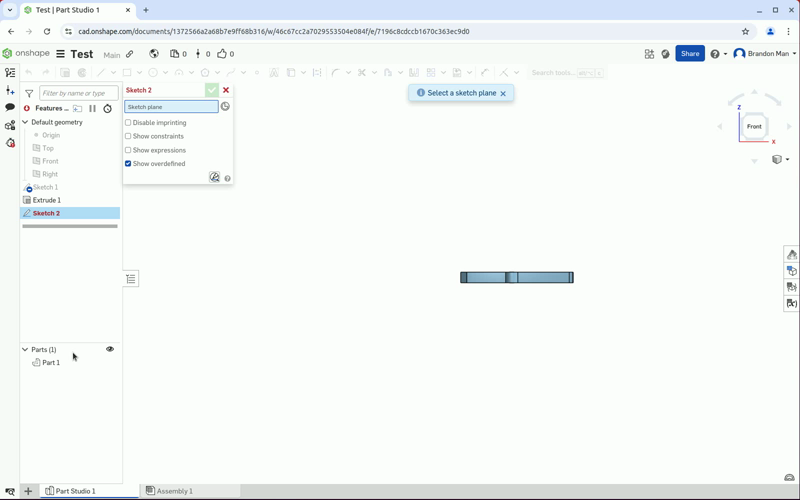
mouse_move(73, 163)
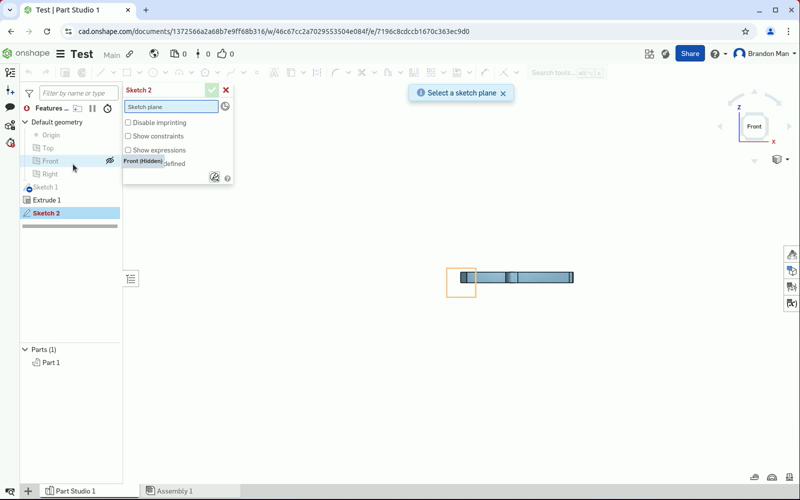
click(73, 163)
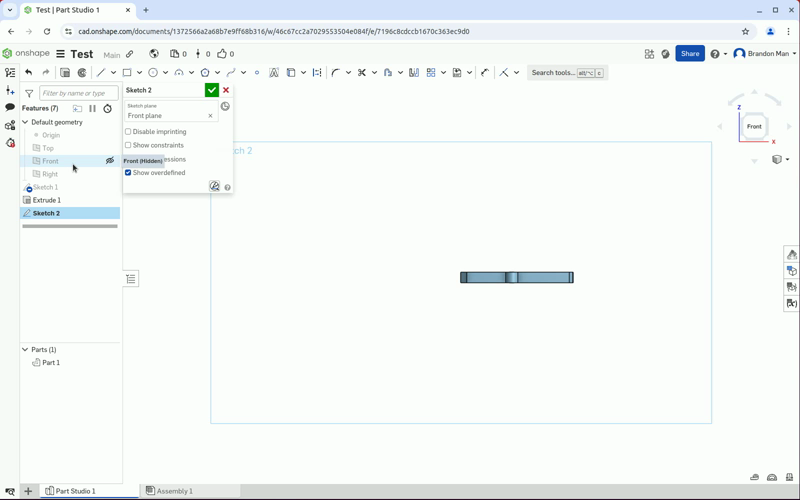
mouse_move(73, 352)
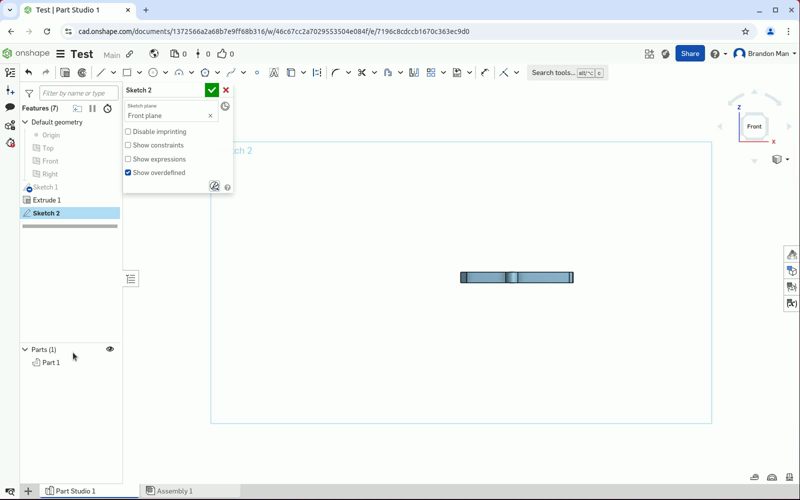
key(y)
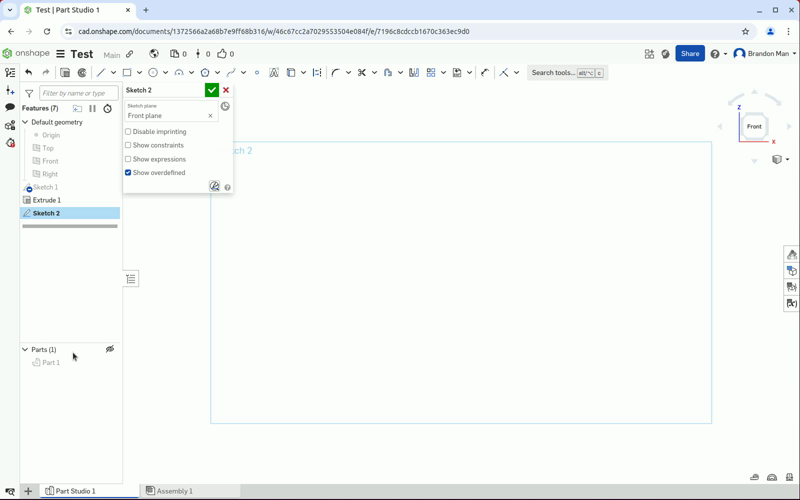
key(c)
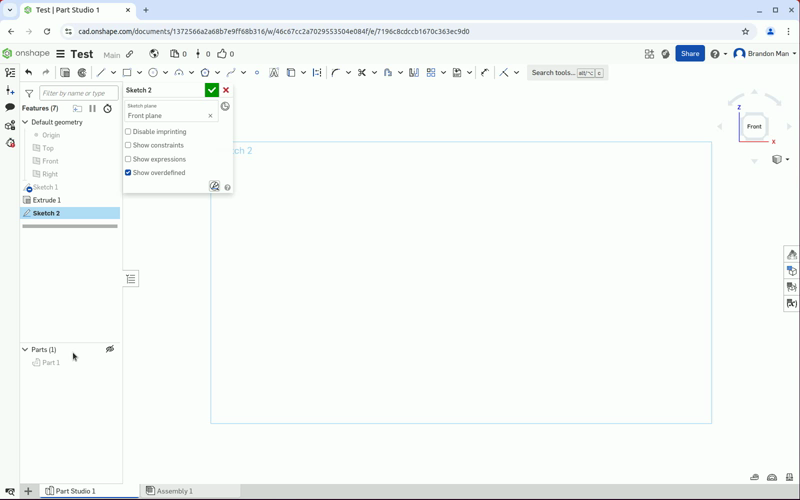
key_down(shift)
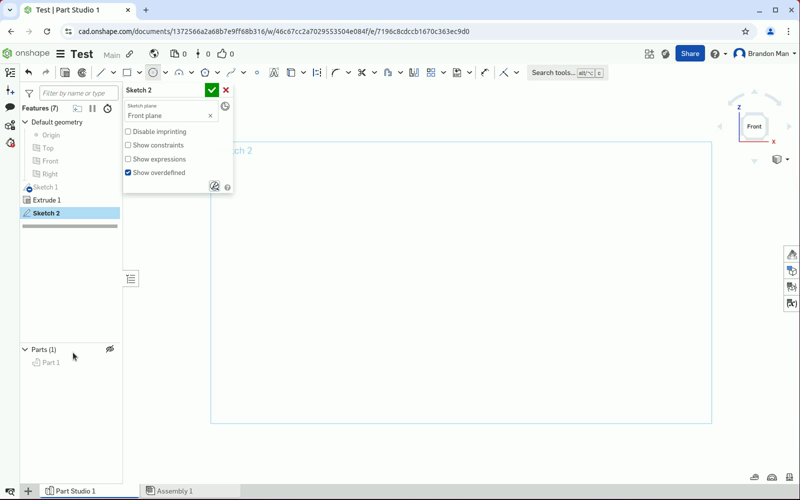
mouse_move(564, 276)
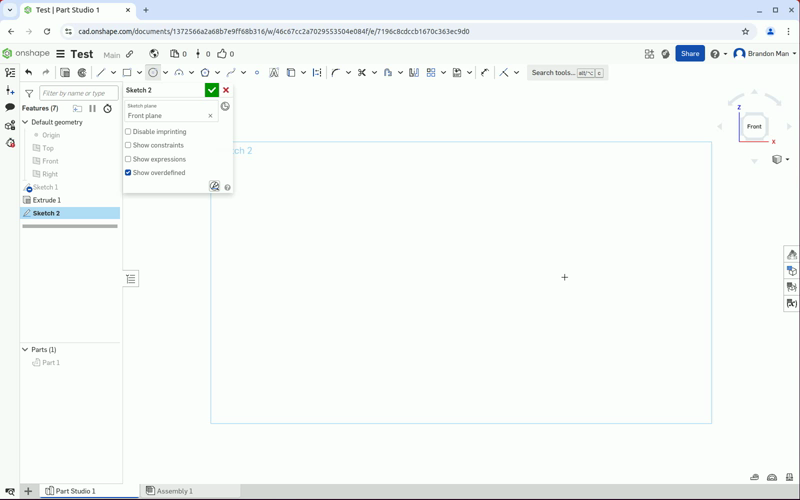
click(564, 276)
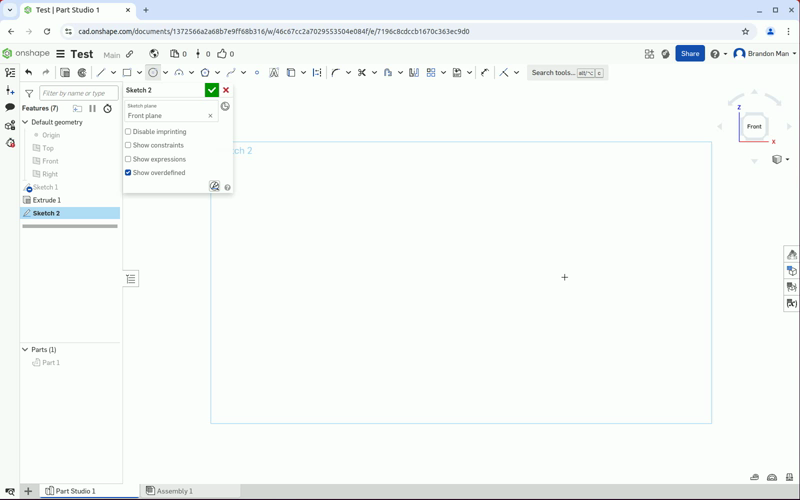
key_up(shift)
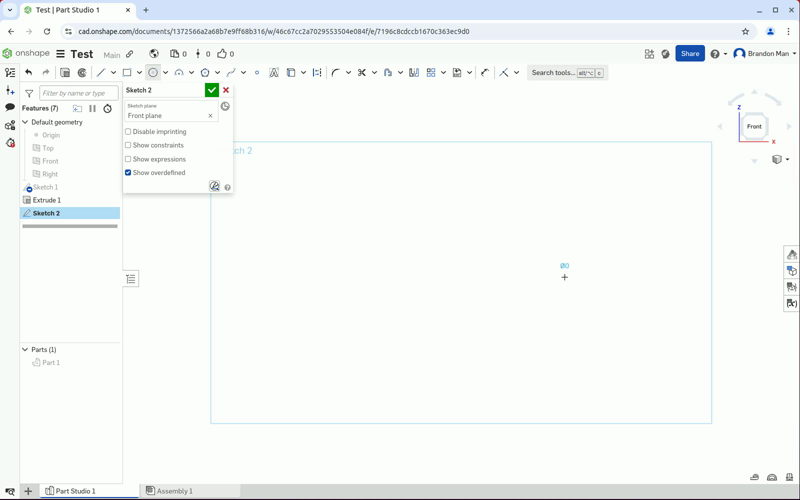
mouse_move(568, 276)
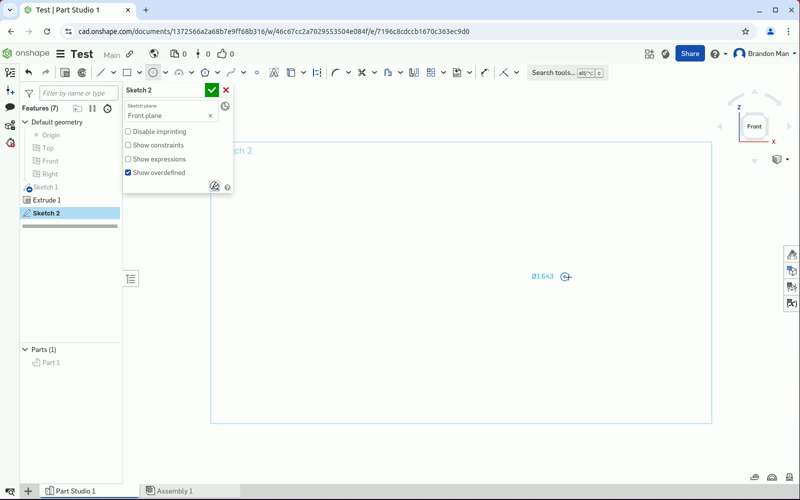
click(568, 276)
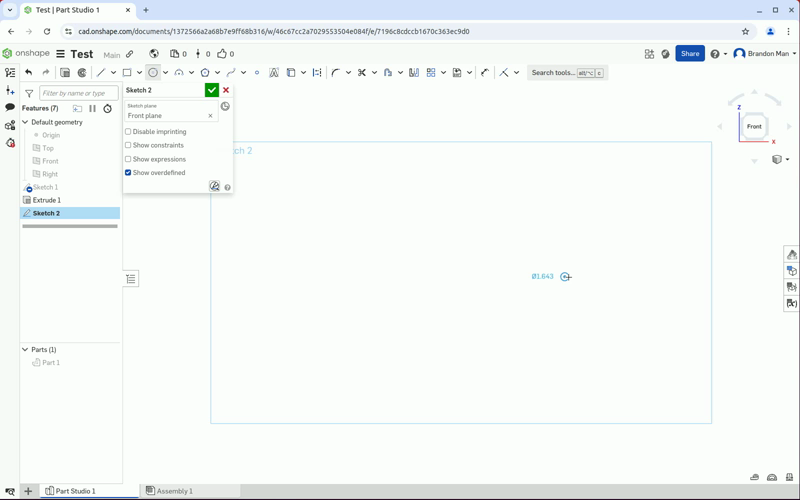
key(esc)
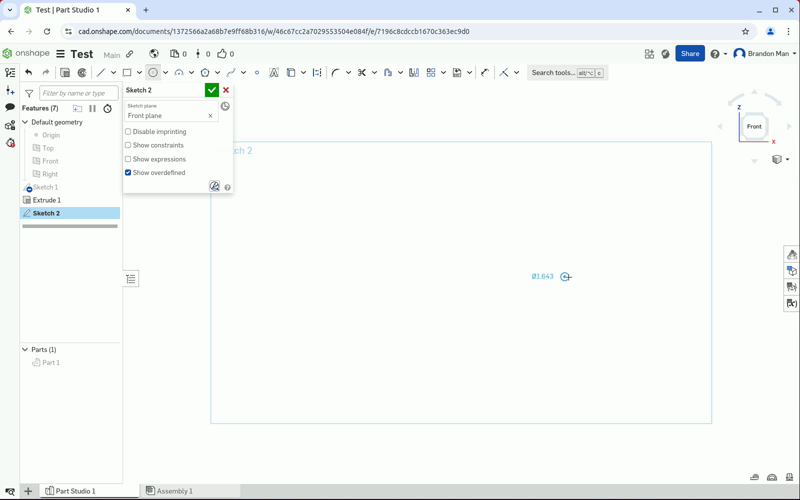
mouse_move(564, 280)
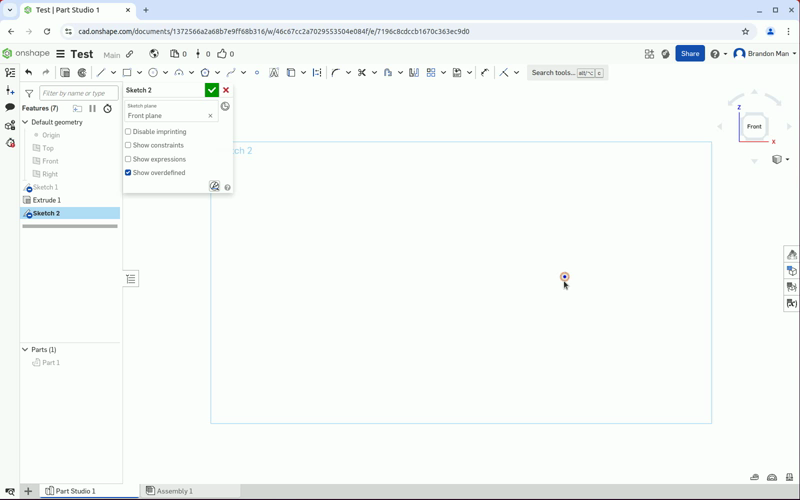
scroll(6)
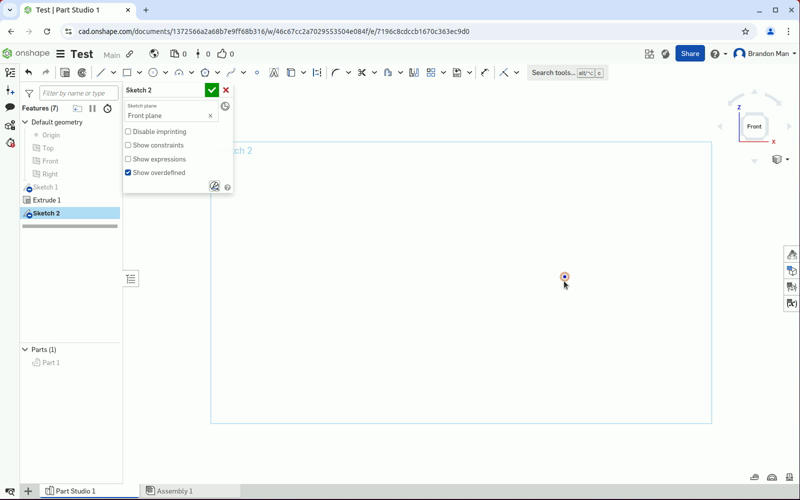
scroll(6)
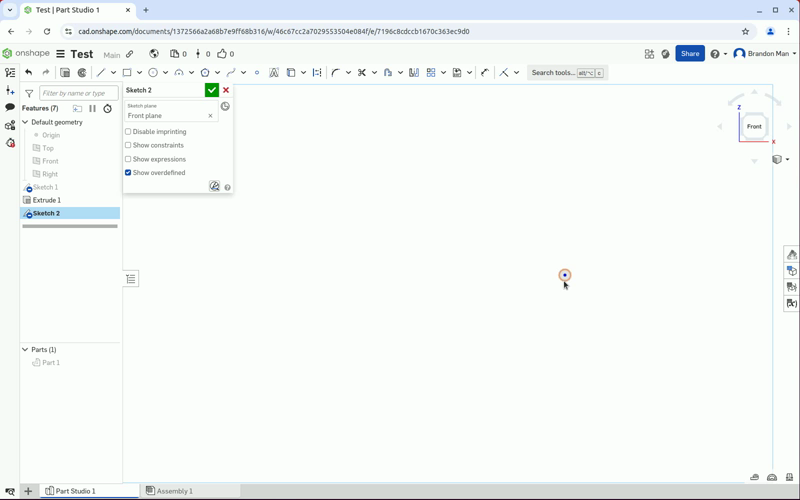
scroll(6)
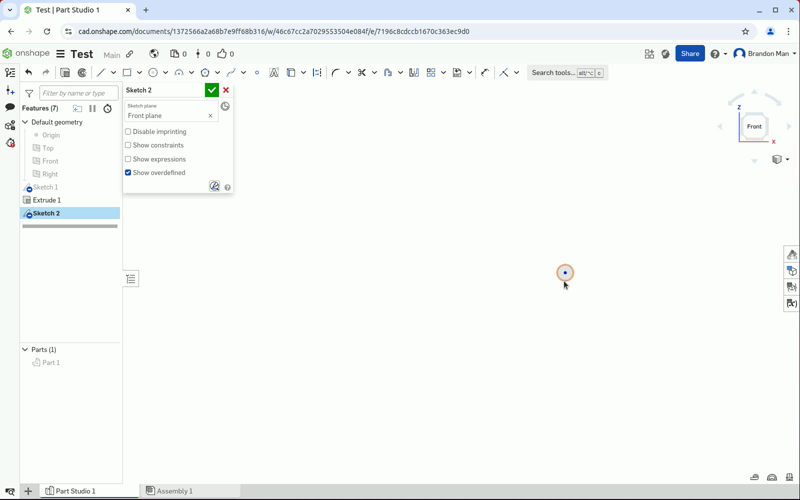
scroll(6)
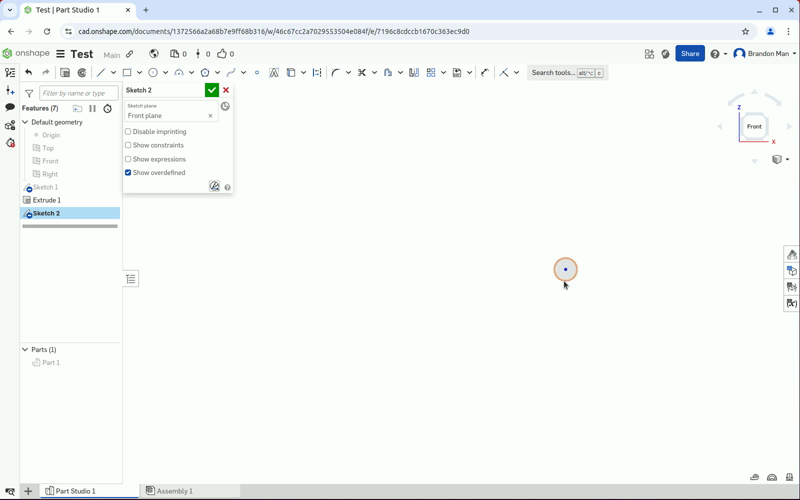
scroll(6)
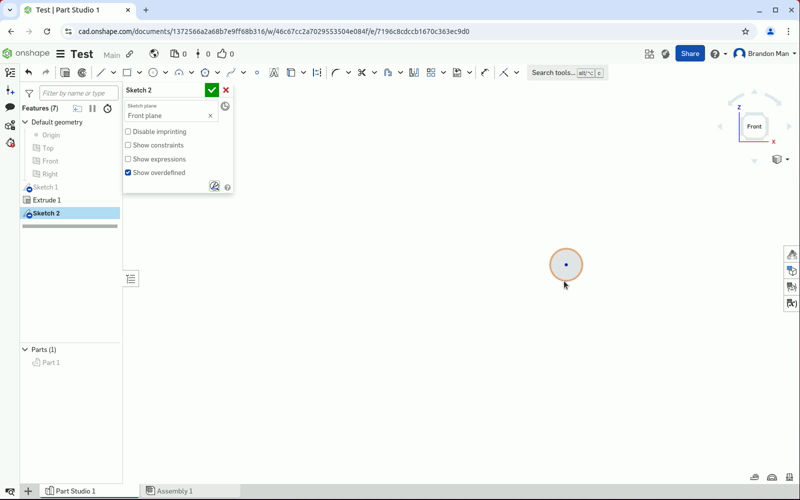
scroll(6)
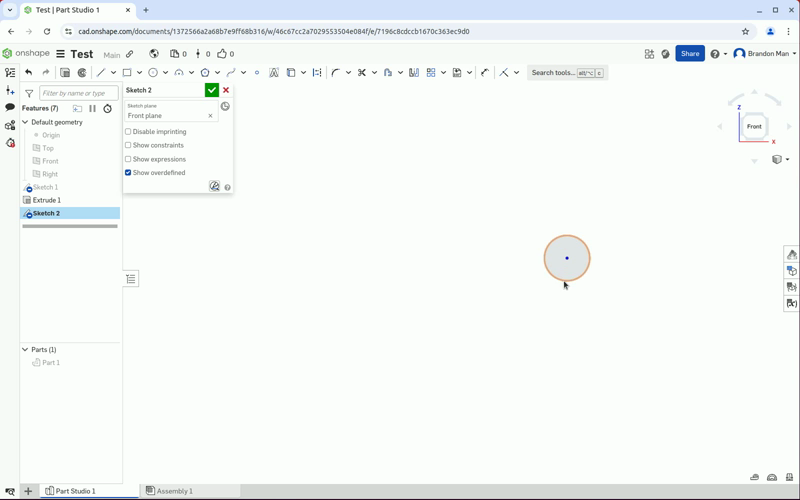
scroll(6)
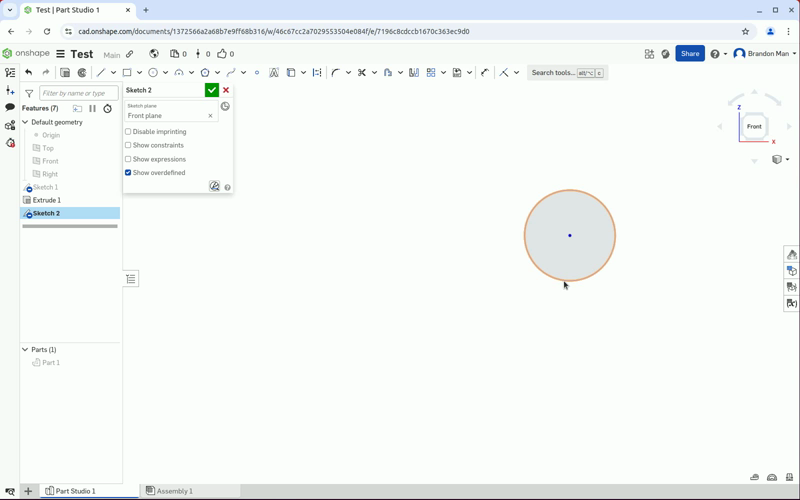
click(564, 280)
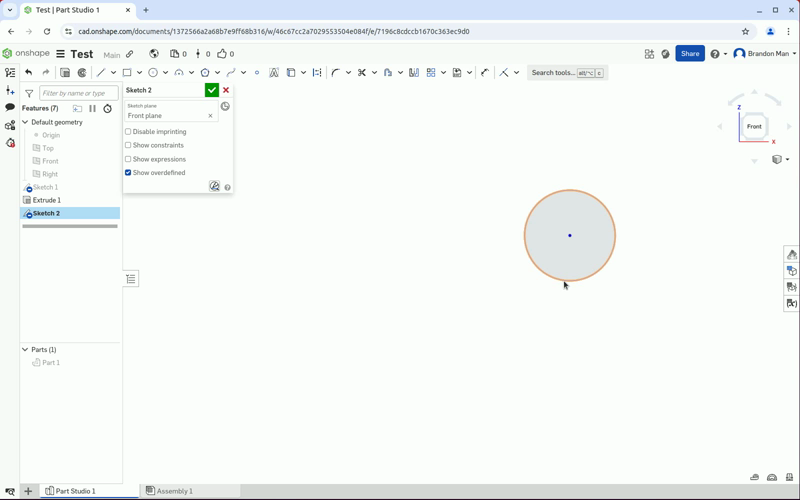
scroll(-6)
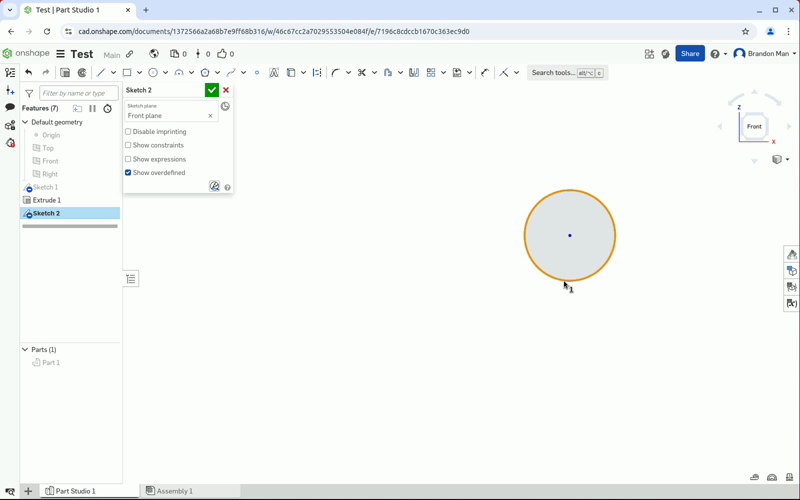
scroll(-6)
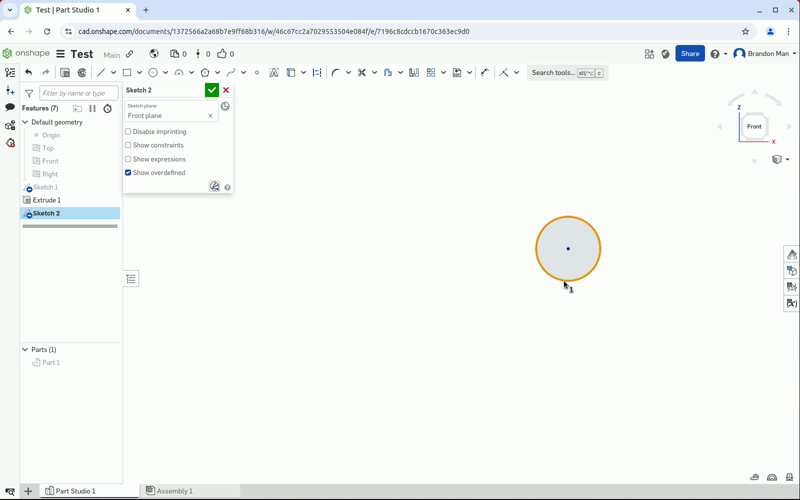
scroll(-6)
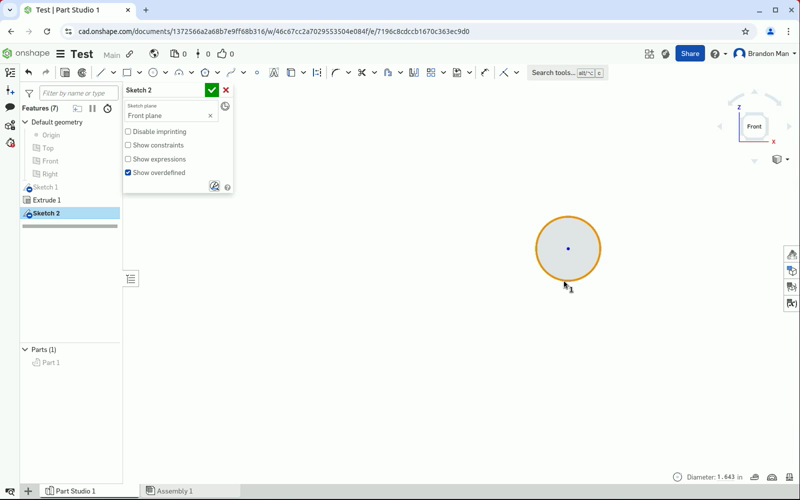
scroll(-6)
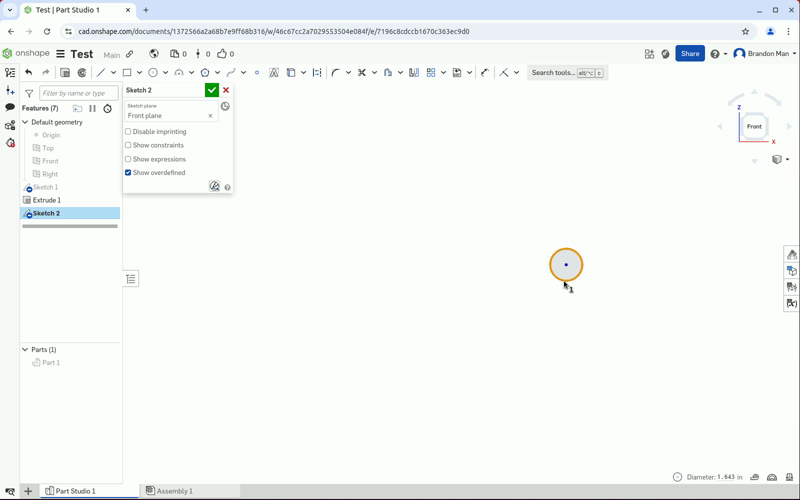
scroll(-6)
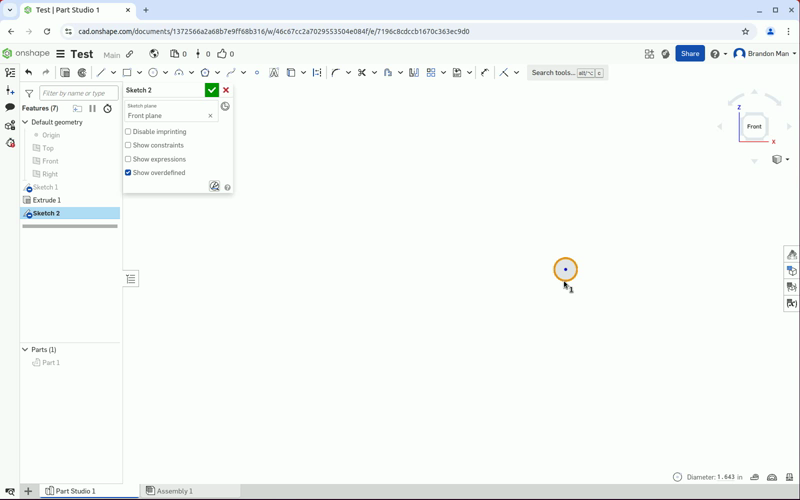
scroll(-6)
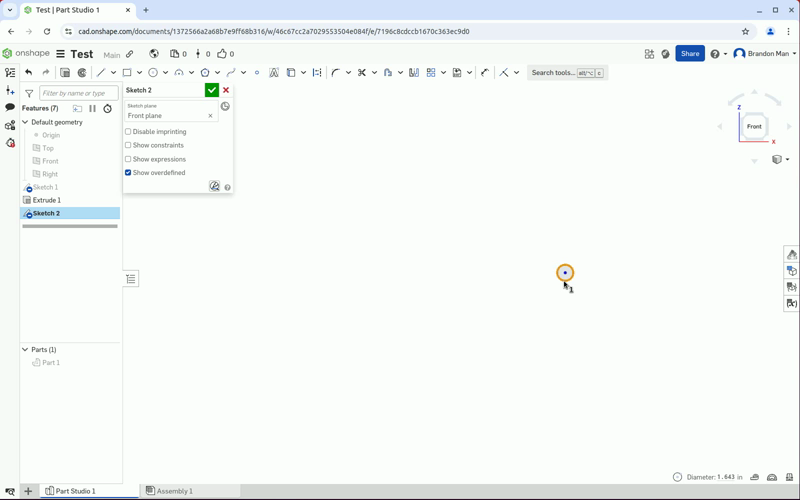
scroll(-6)
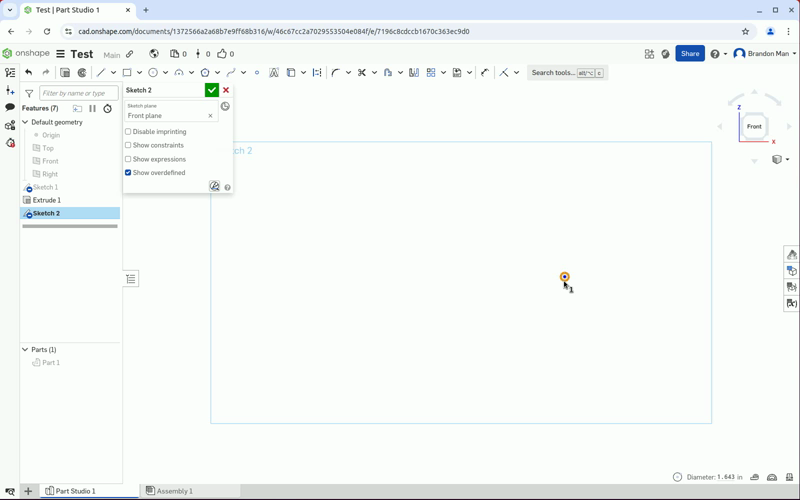
mouse_move(73, 352)
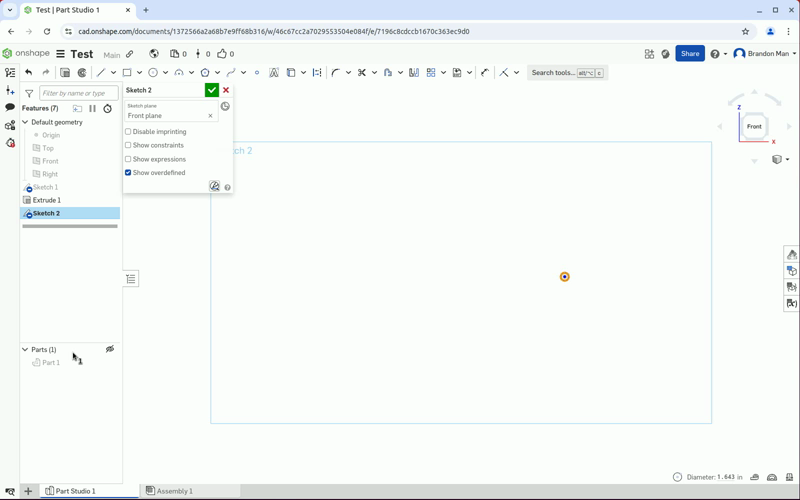
key(shift+y)
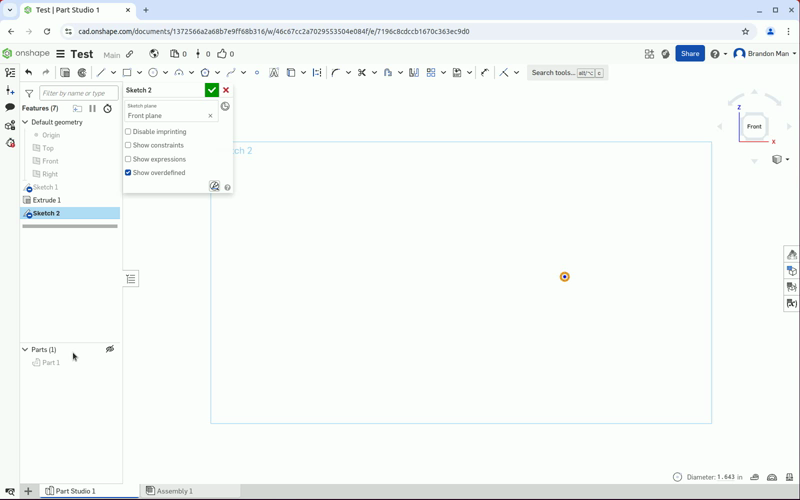
key(shift+e)
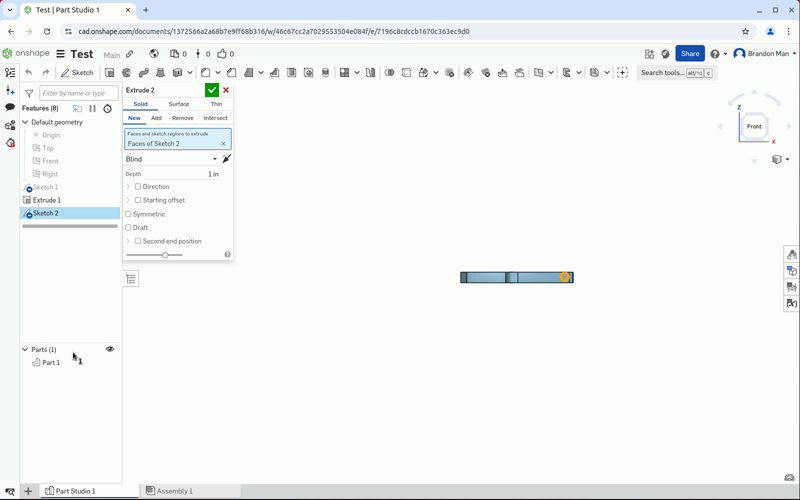
mouse_move(143, 106)
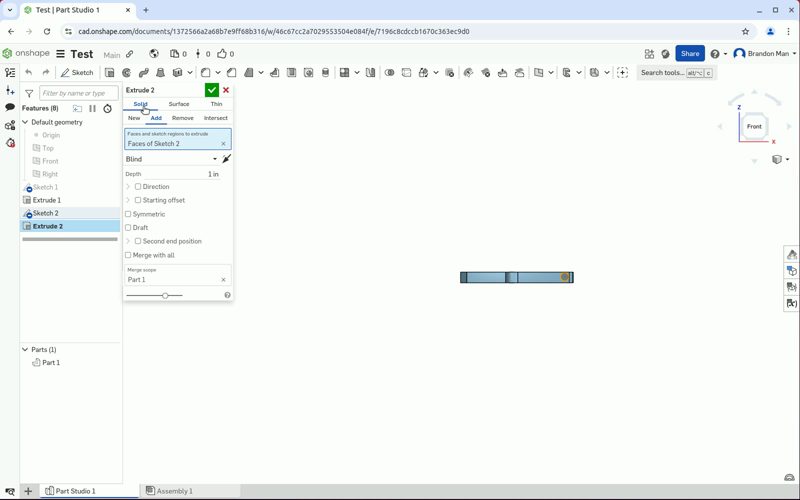
click(143, 106)
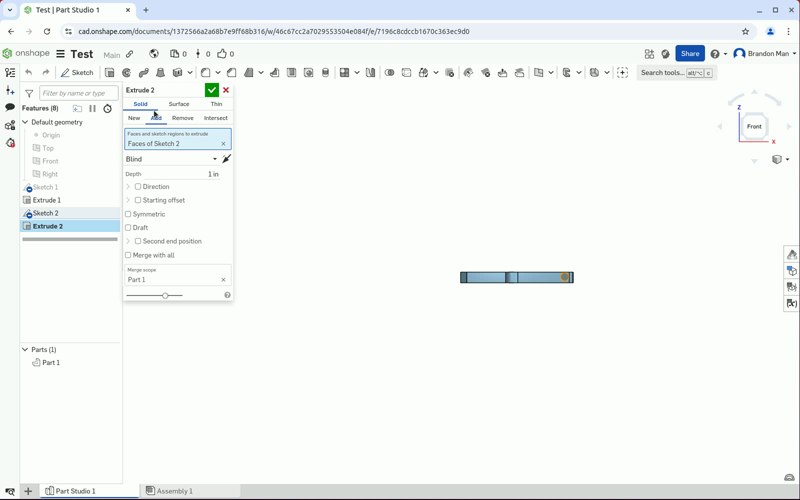
mouse_move(186, 120)
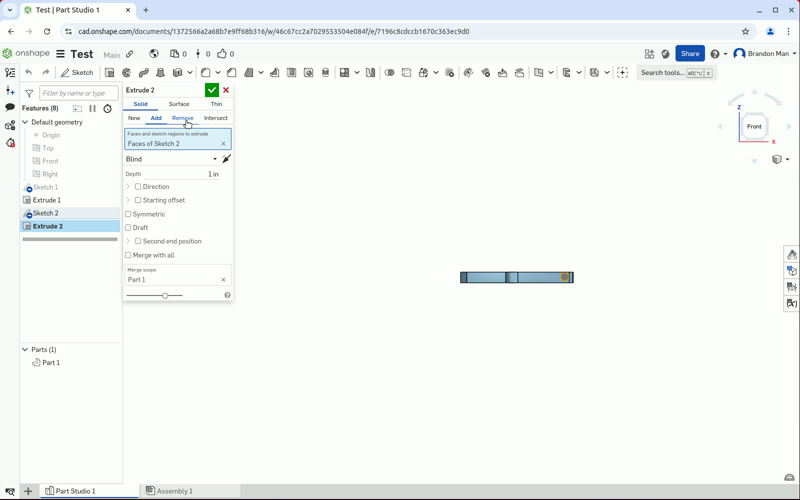
click(186, 120)
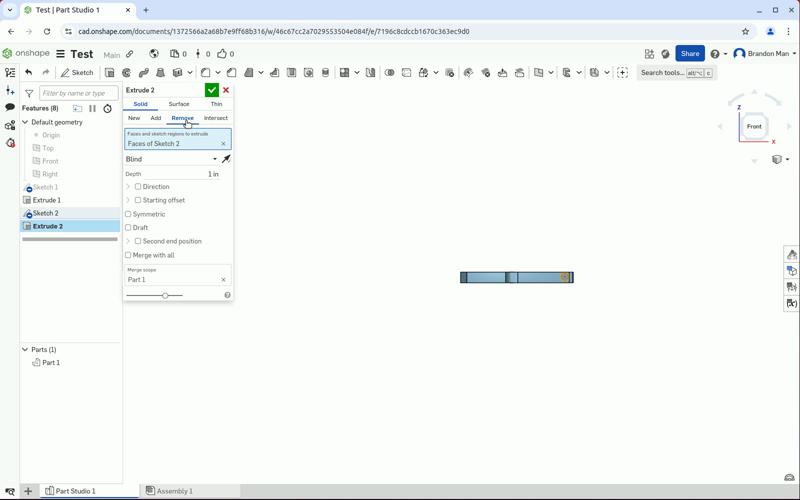
key(tab, 4)
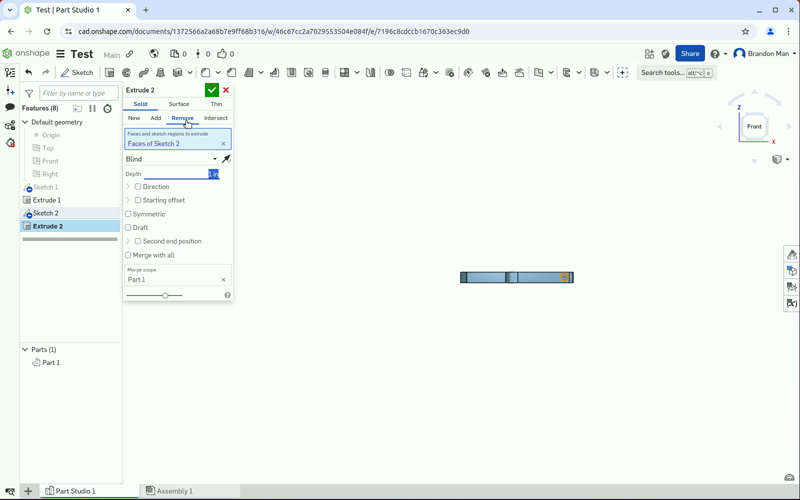
text(9.388)
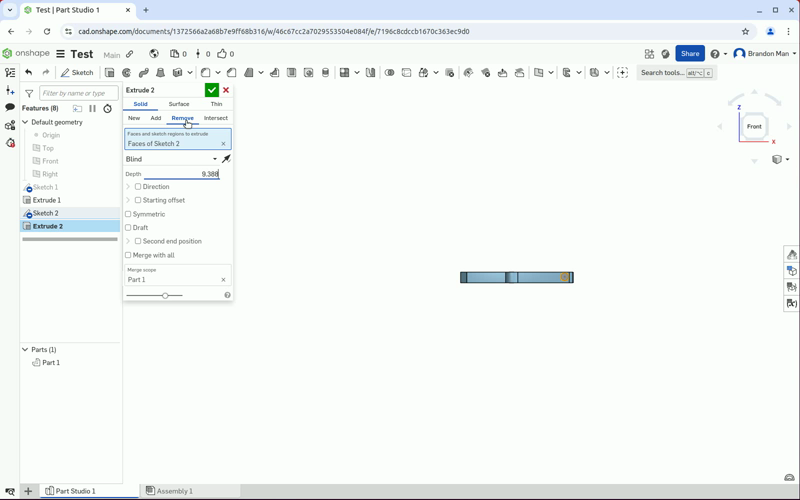
key(tab, 6)
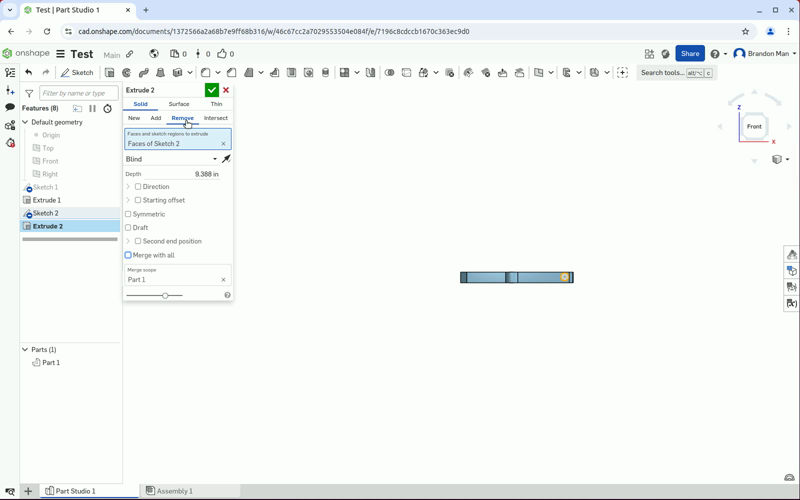
key(space)
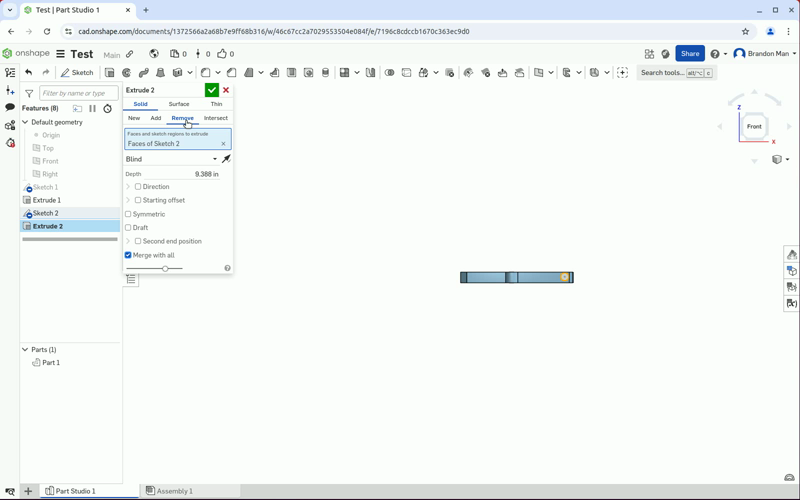
key(enter)
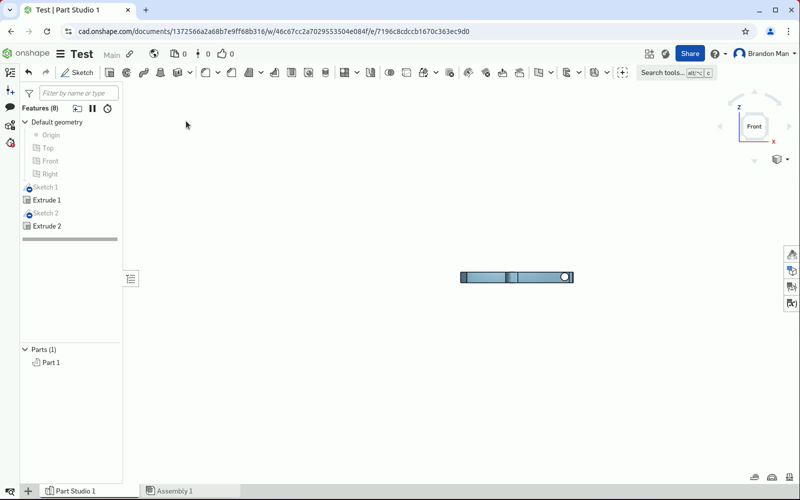
key(shift+h)
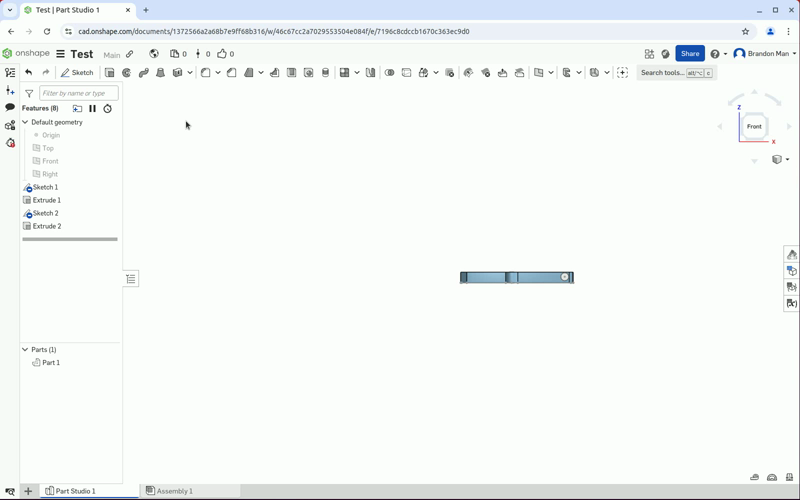
key(shift+h)
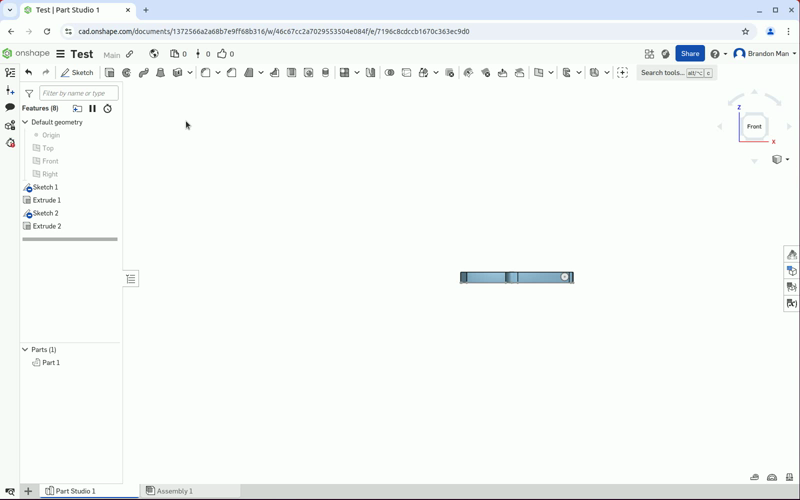
key(shift+7)
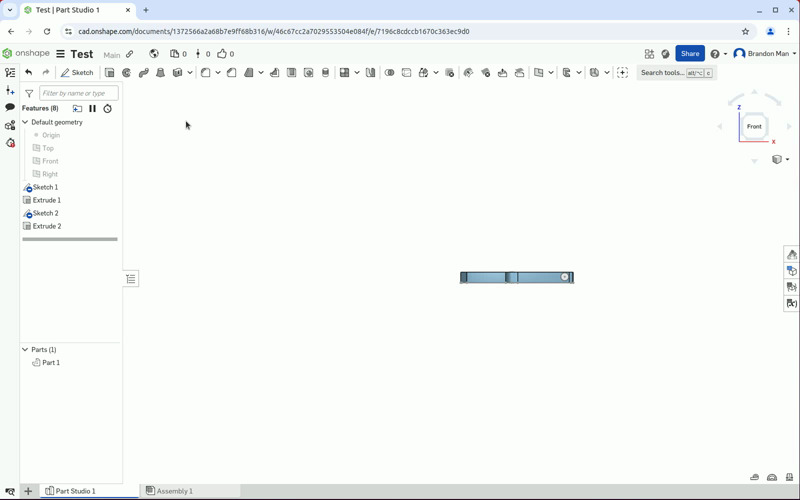
key(left, 2)
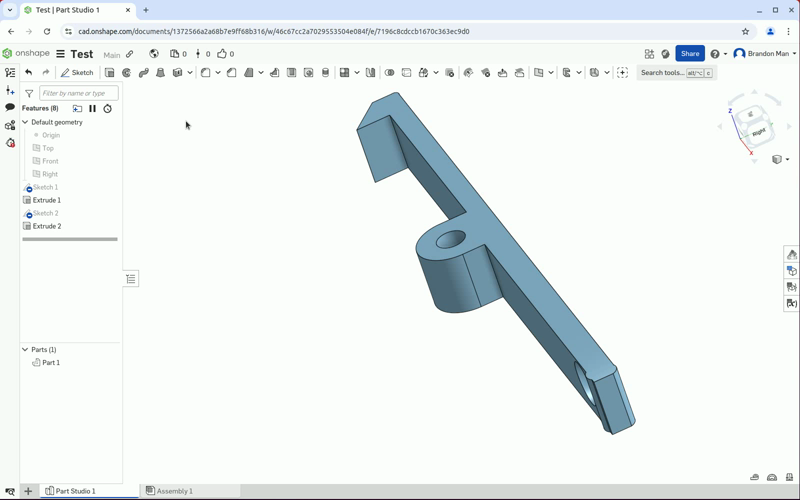
key(down, 2)
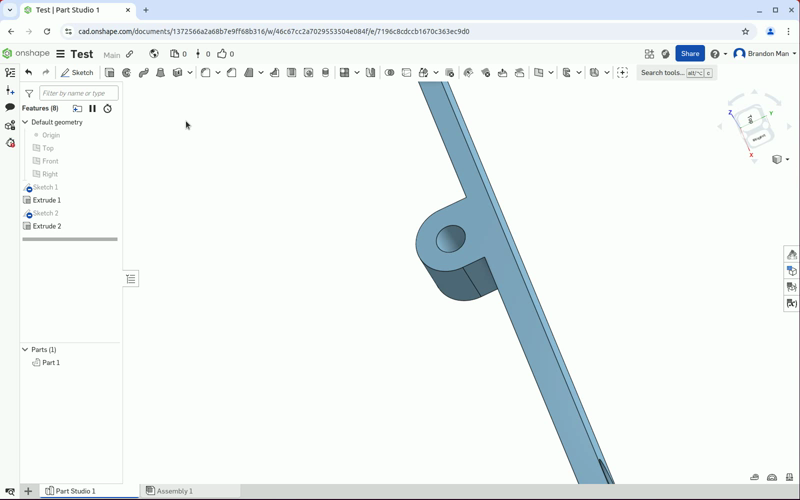
key(up, 2)
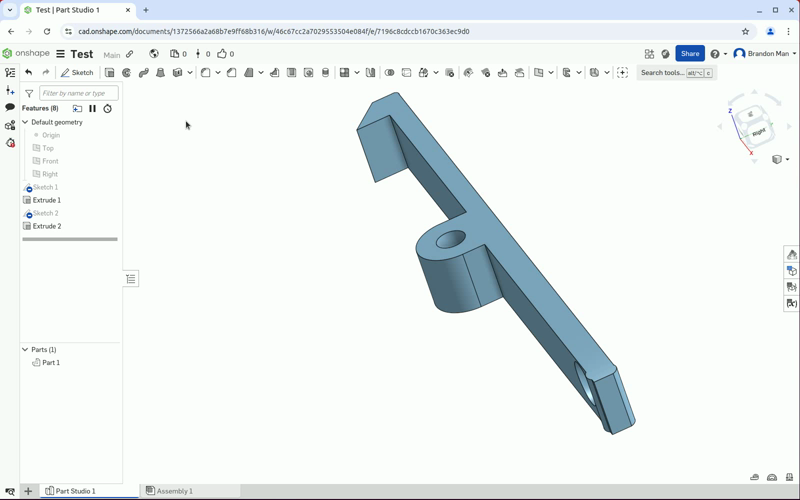
key(right, 2)
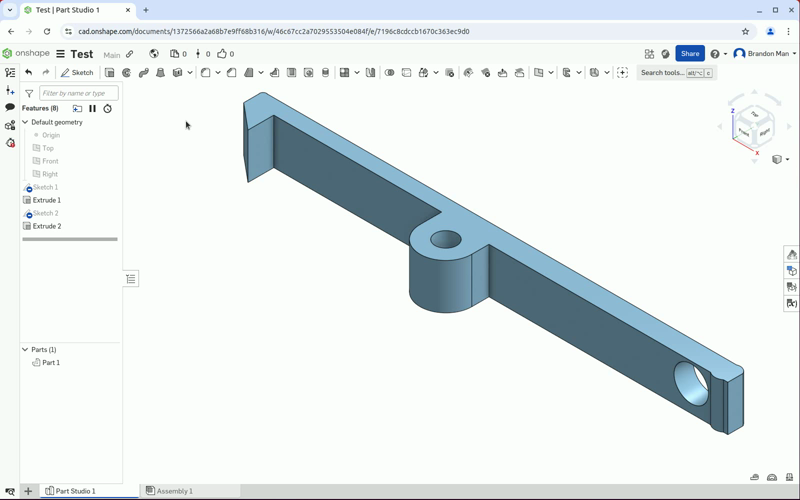
mouse_move(73, 189)
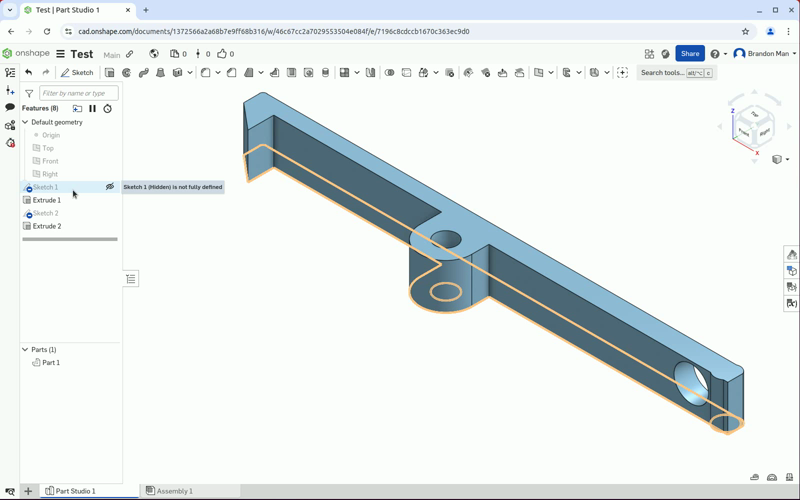
click(73, 189)